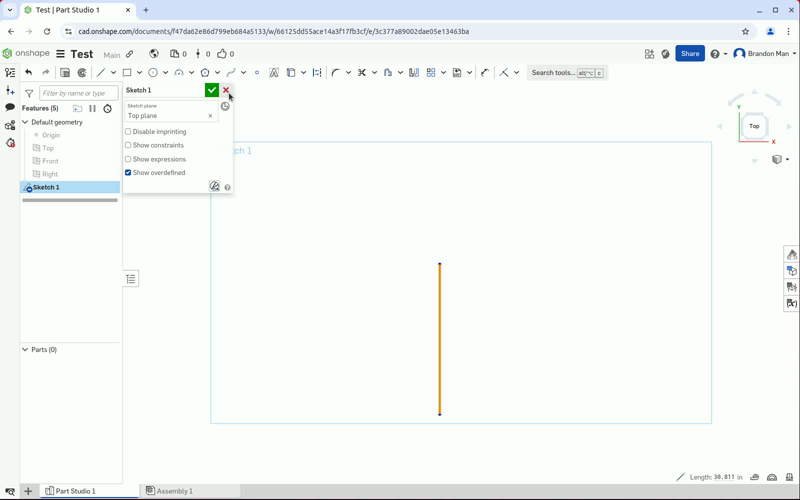
key(shift+h)
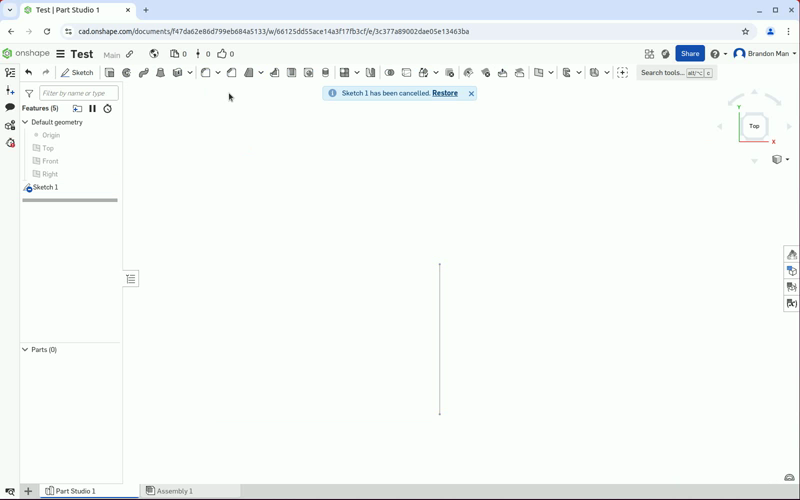
key(shift+s)
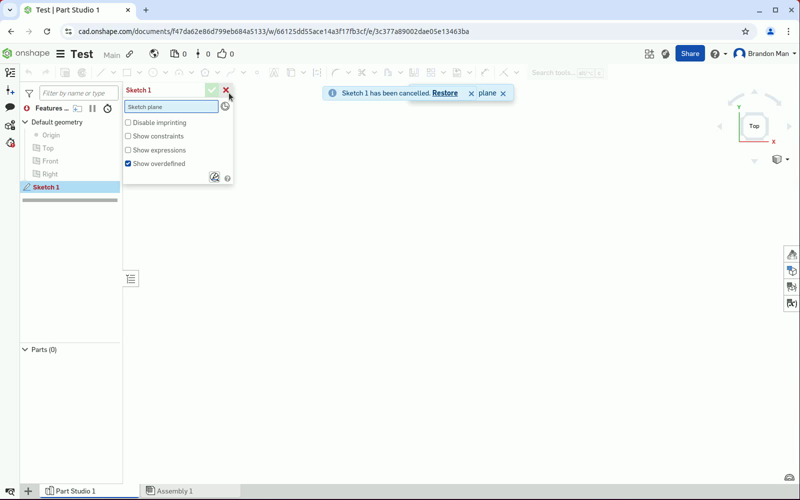
mouse_move(73, 150)
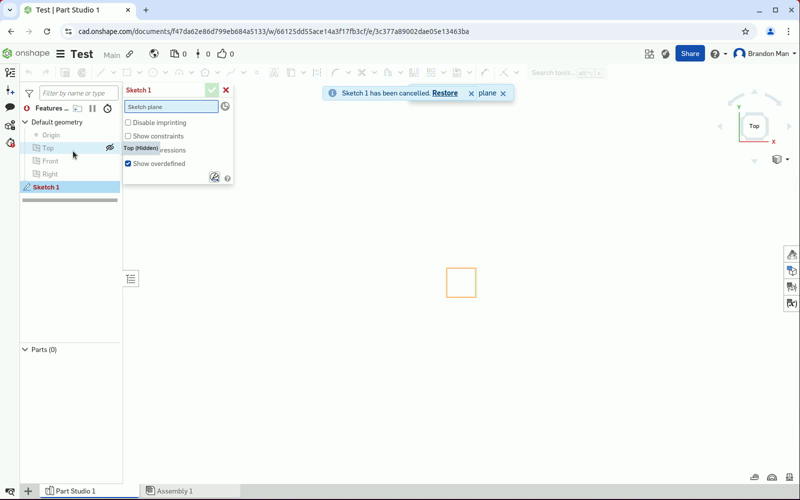
click(73, 150)
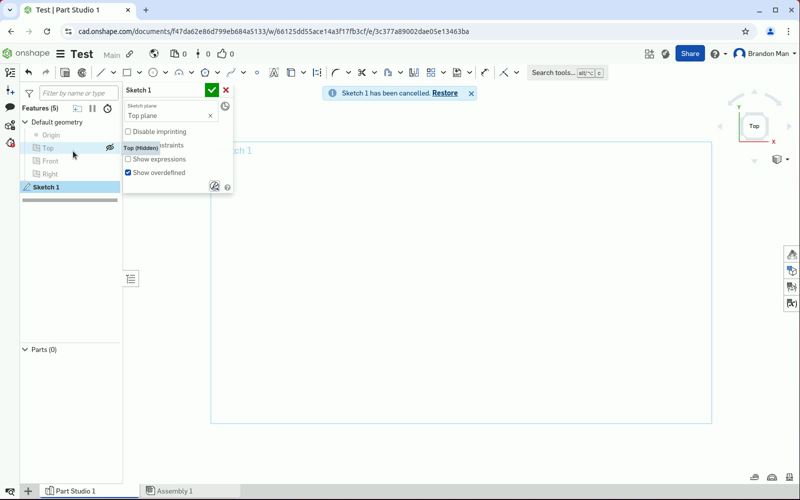
mouse_move(73, 352)
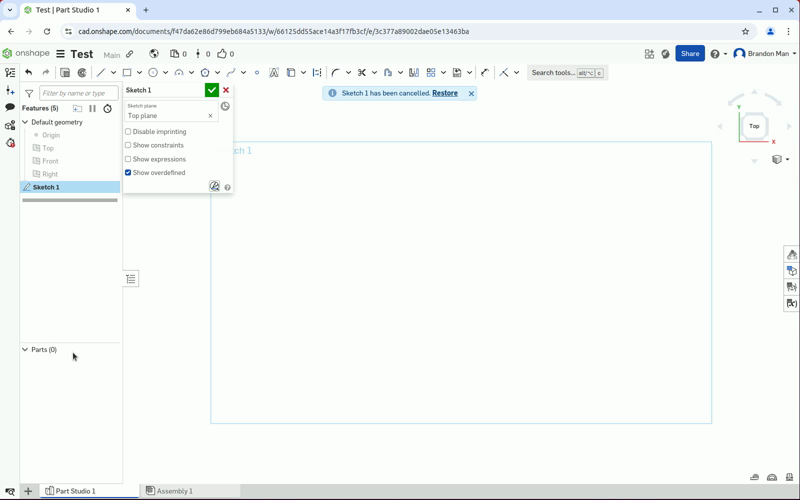
key(y)
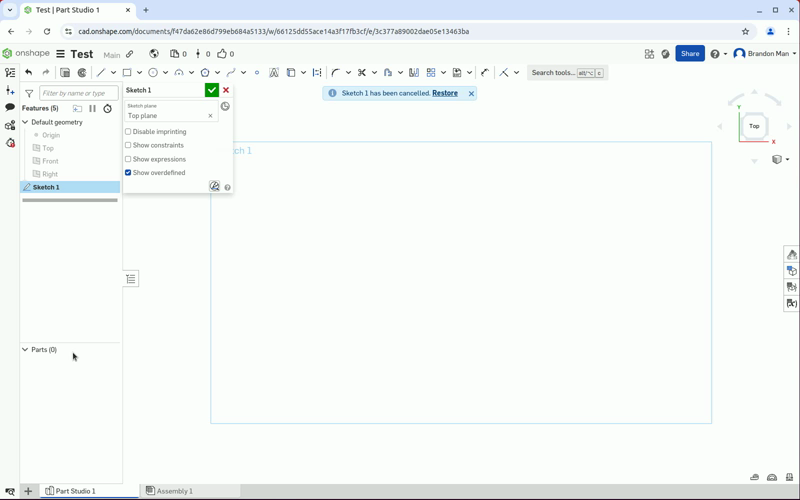
key(l)
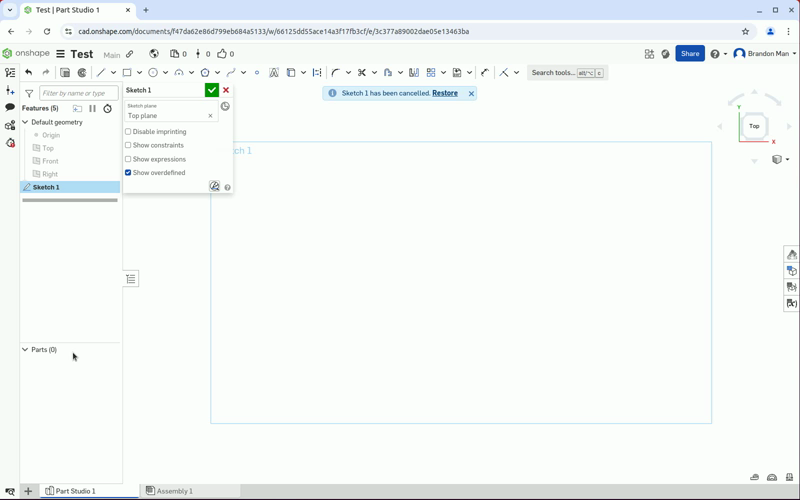
key_down(shift)
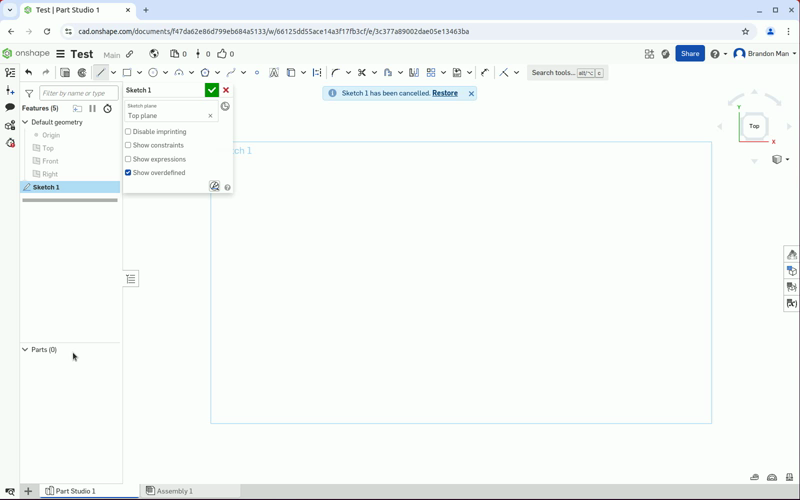
mouse_move(460, 282)
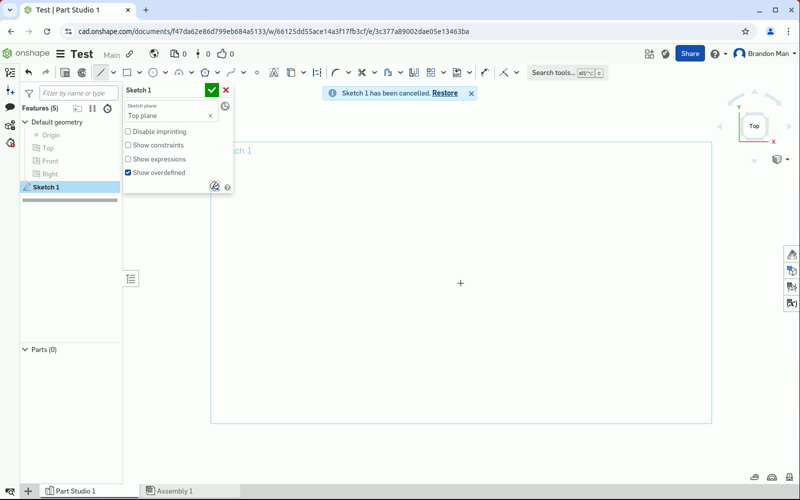
click(460, 282)
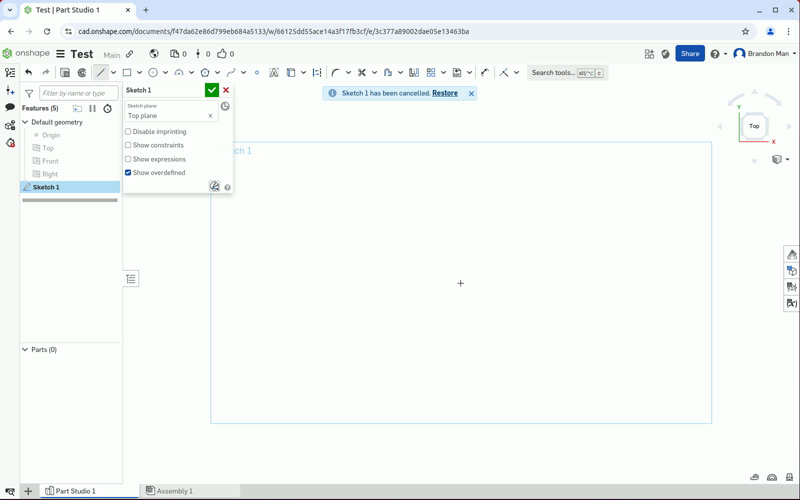
key_up(shift)
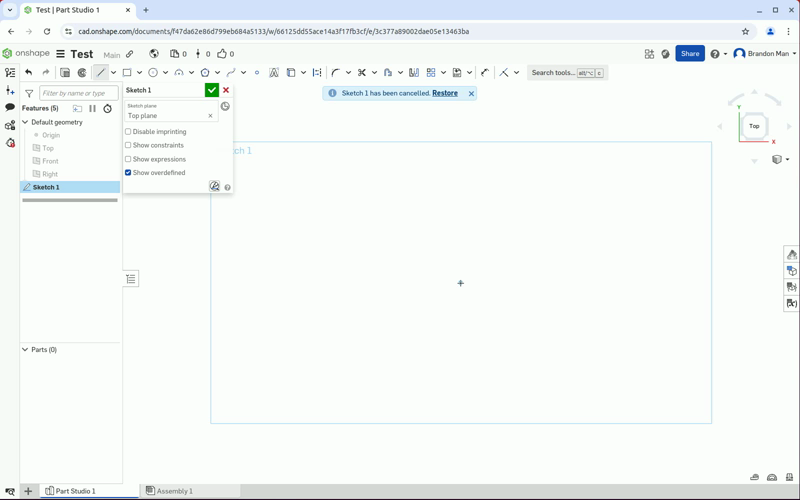
key_down(shift)
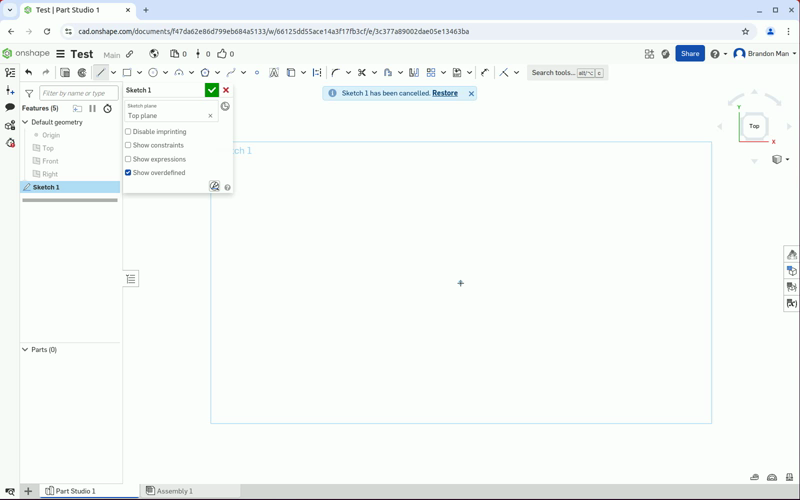
mouse_move(573, 282)
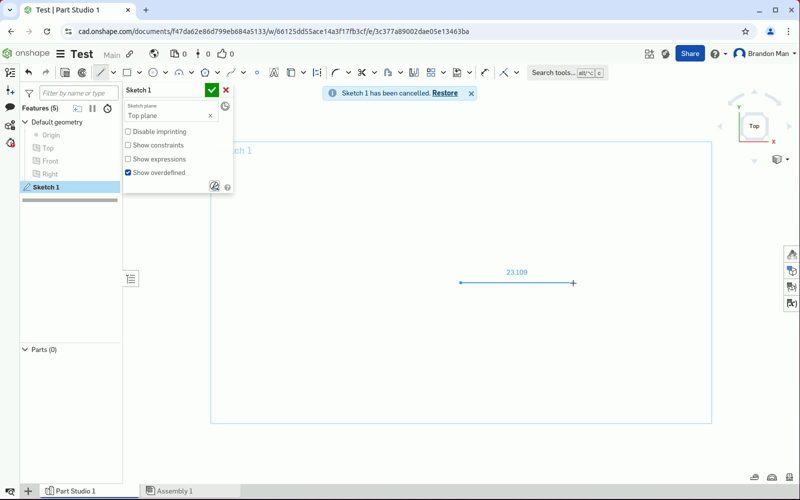
click(573, 282)
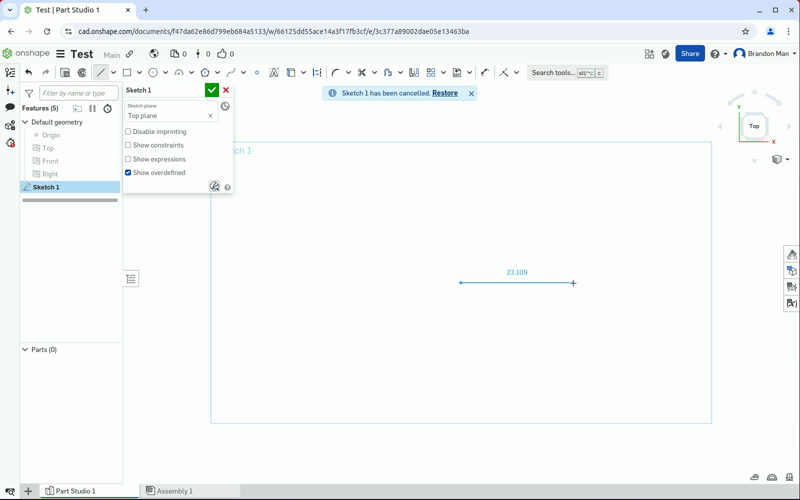
key_up(shift)
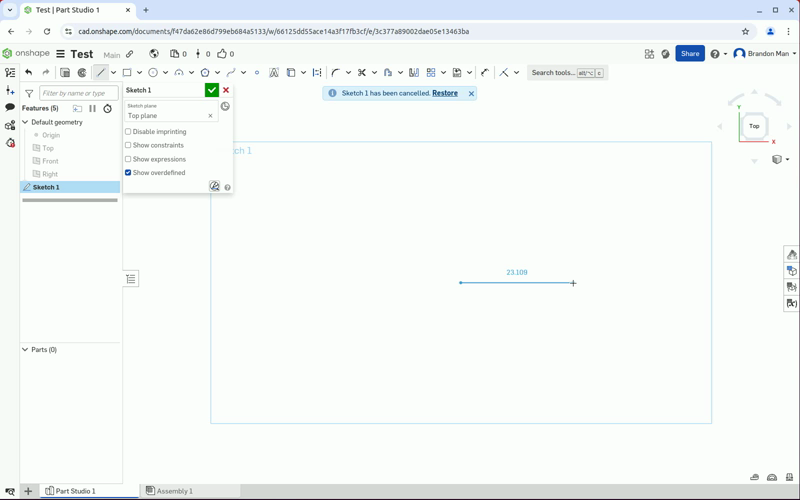
key_down(shift)
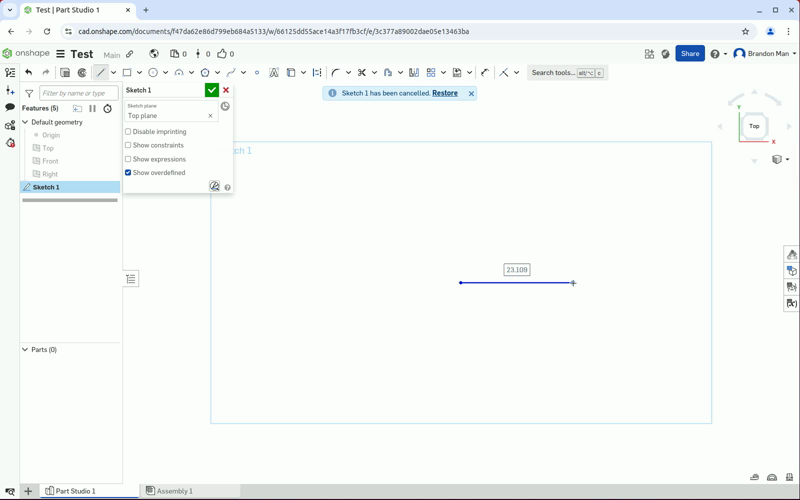
mouse_move(589, 282)
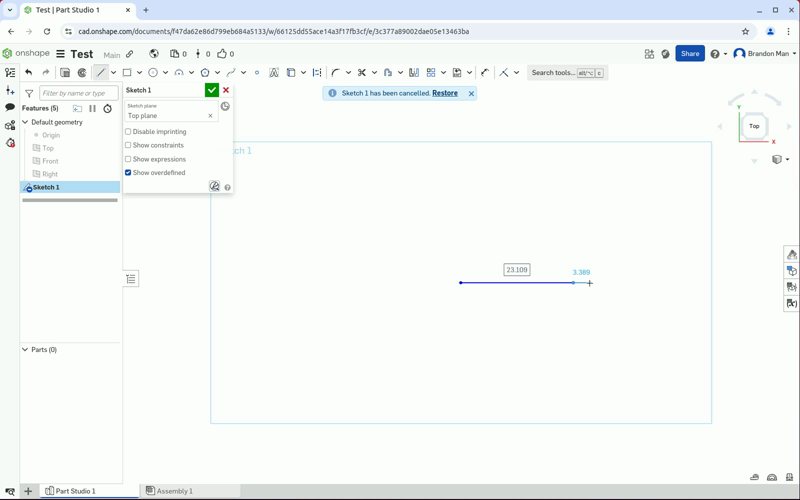
mouse_move(573, 252)
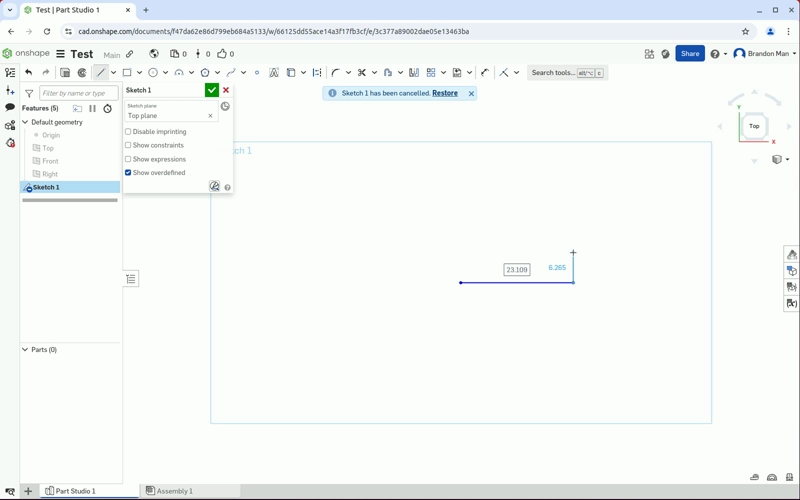
click(573, 252)
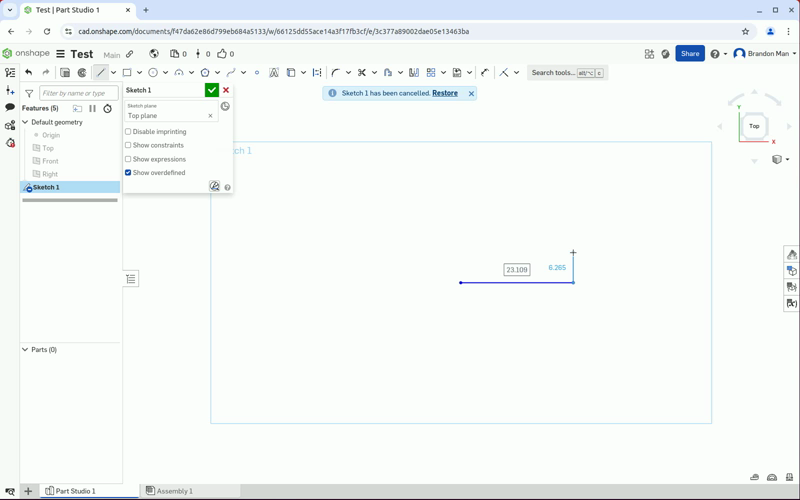
key_up(shift)
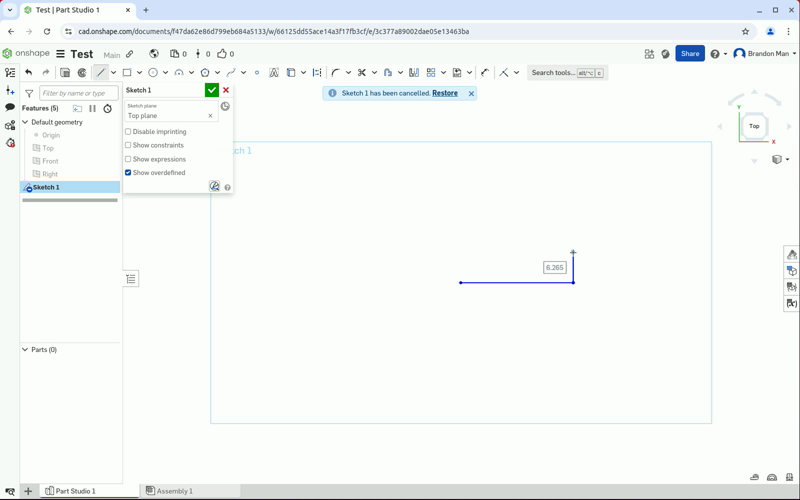
key_down(shift)
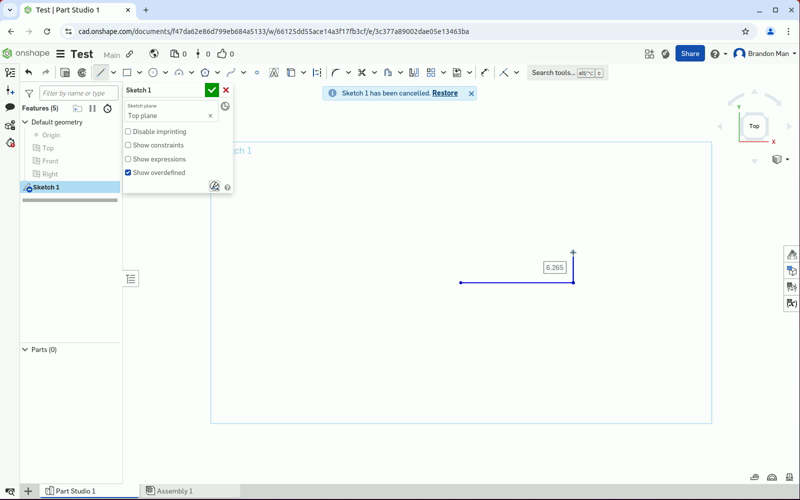
mouse_move(460, 252)
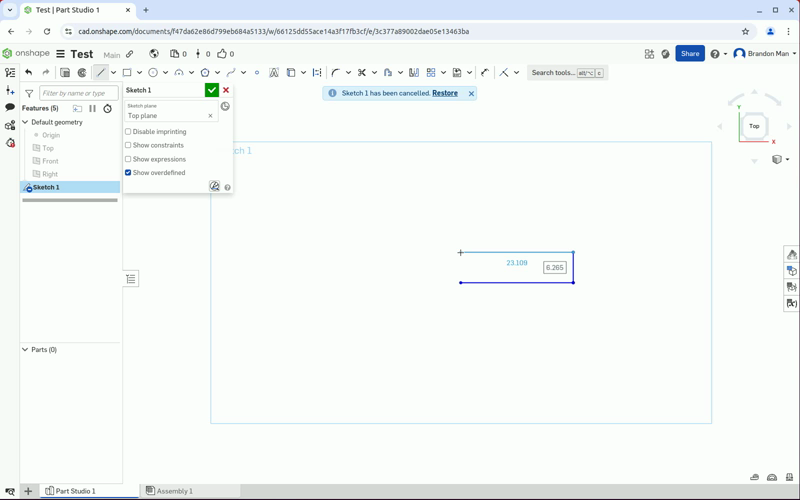
click(460, 252)
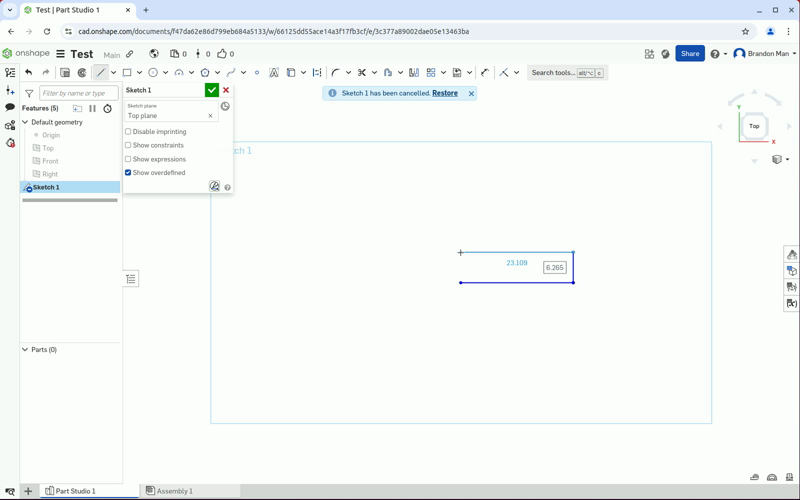
key_up(shift)
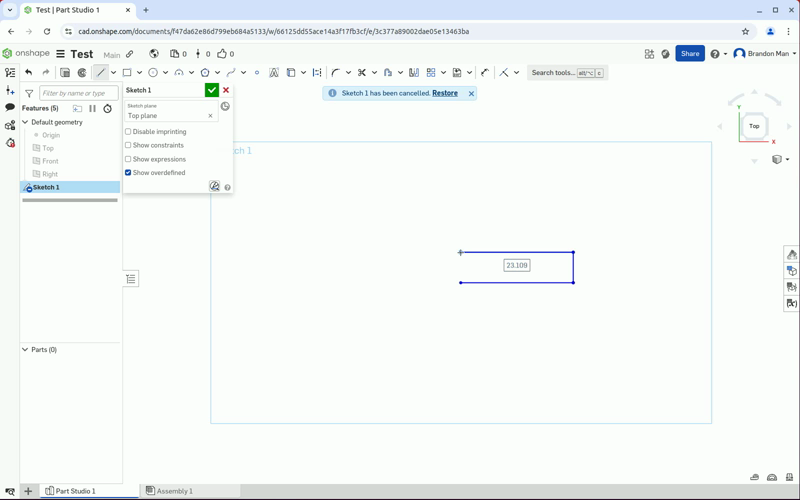
mouse_move(490, 252)
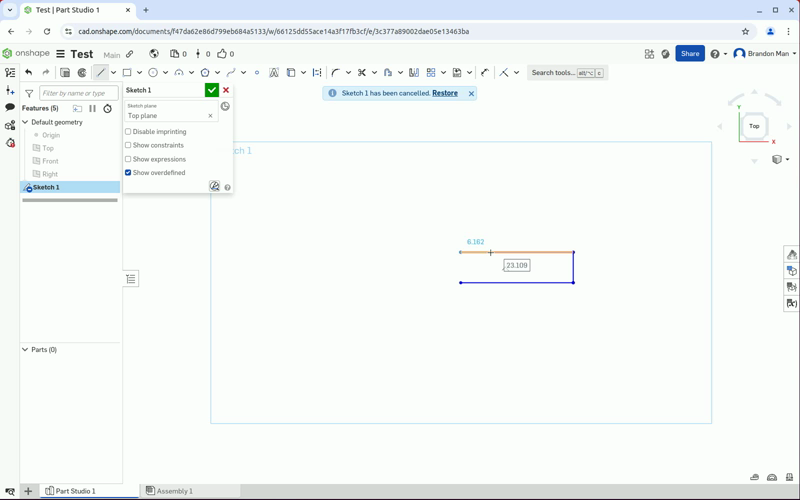
key_down(shift)
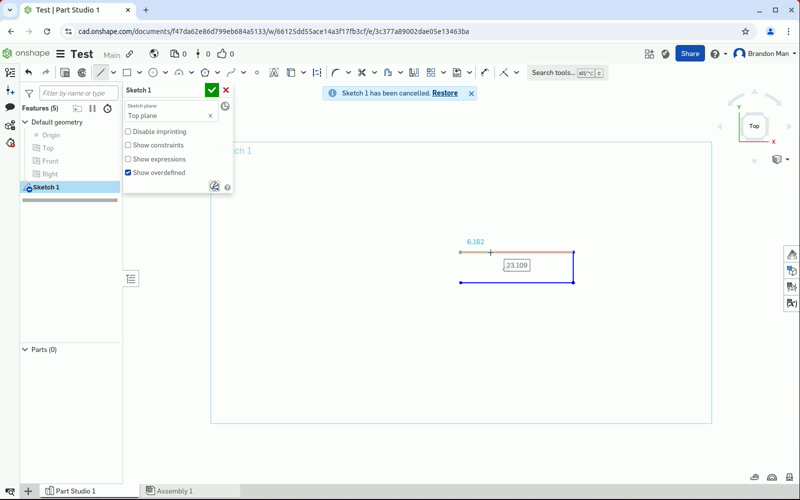
mouse_move(460, 282)
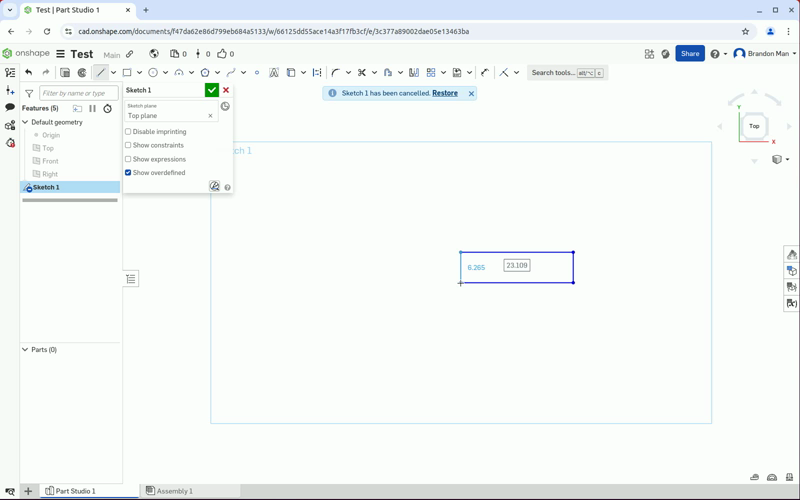
key_up(shift)
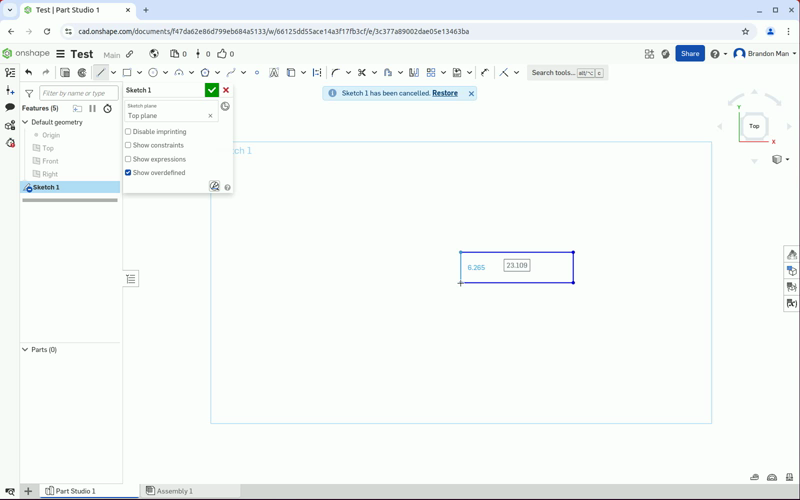
click(460, 282)
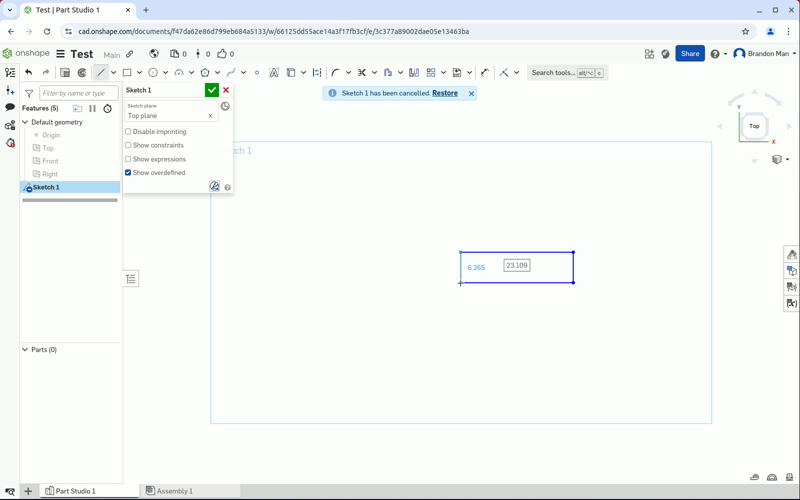
key(esc)
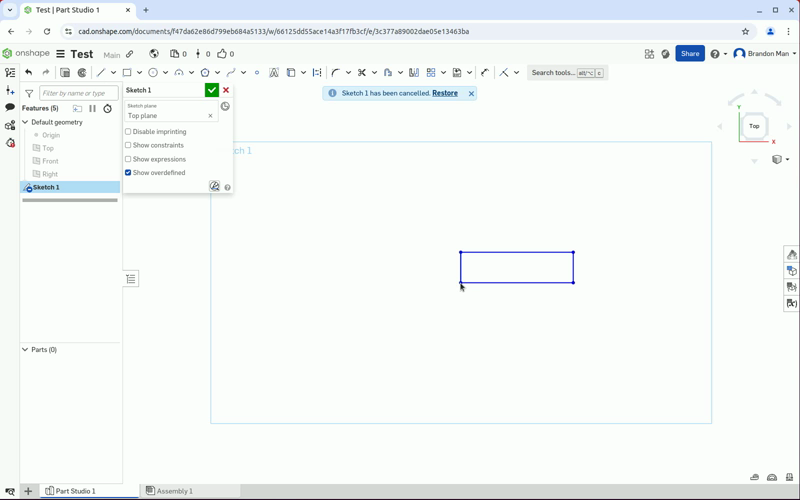
mouse_move(565, 272)
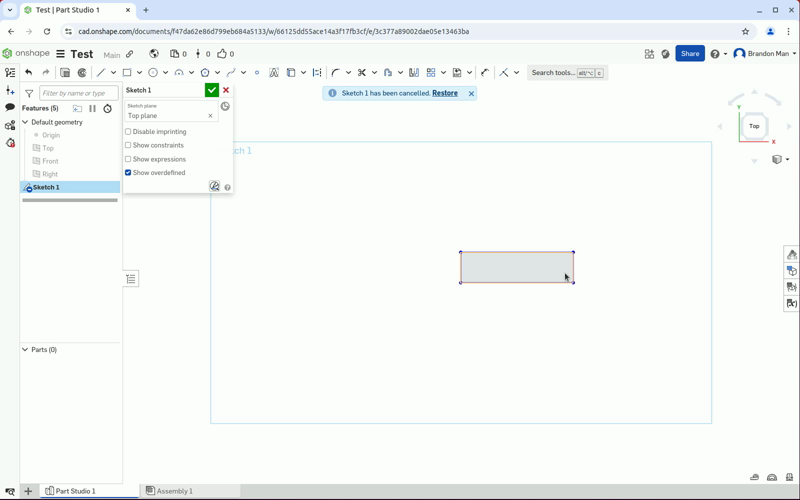
click(565, 272)
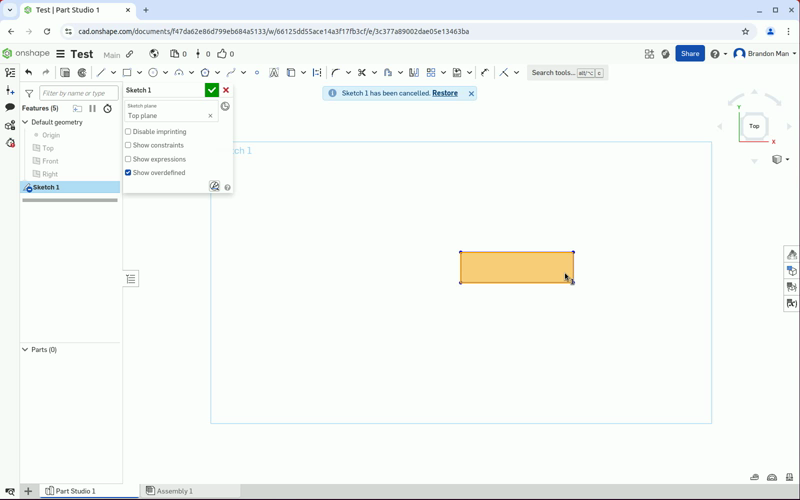
mouse_move(73, 352)
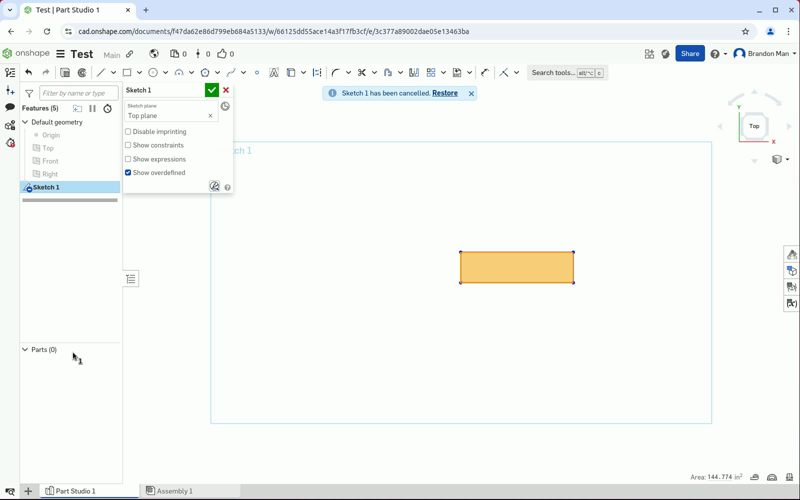
key(shift+y)
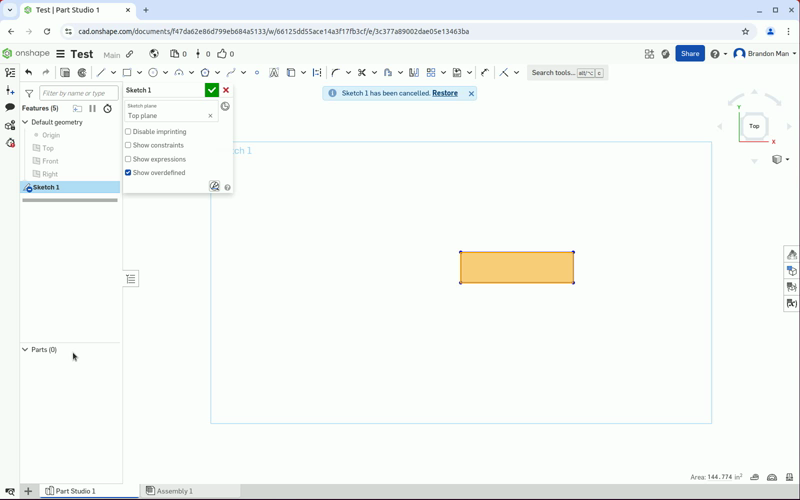
key(shift+e)
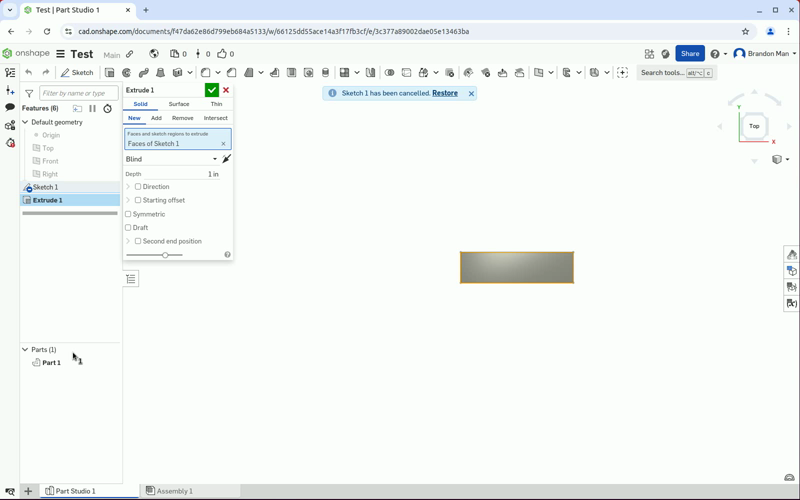
mouse_move(143, 106)
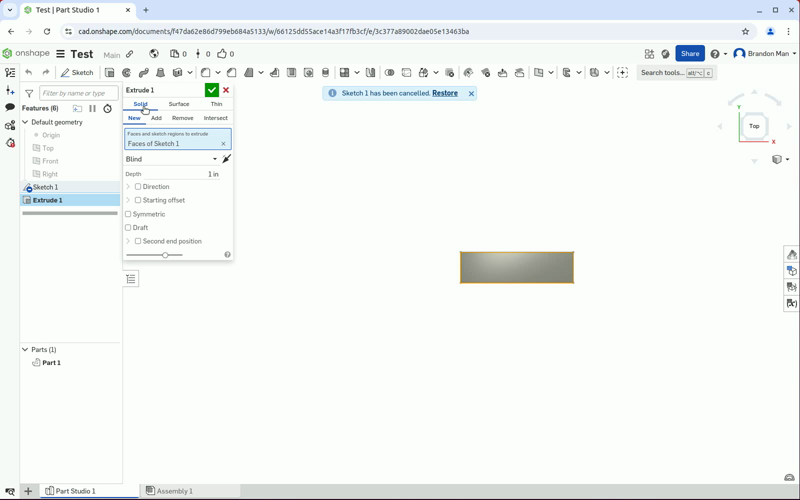
click(143, 106)
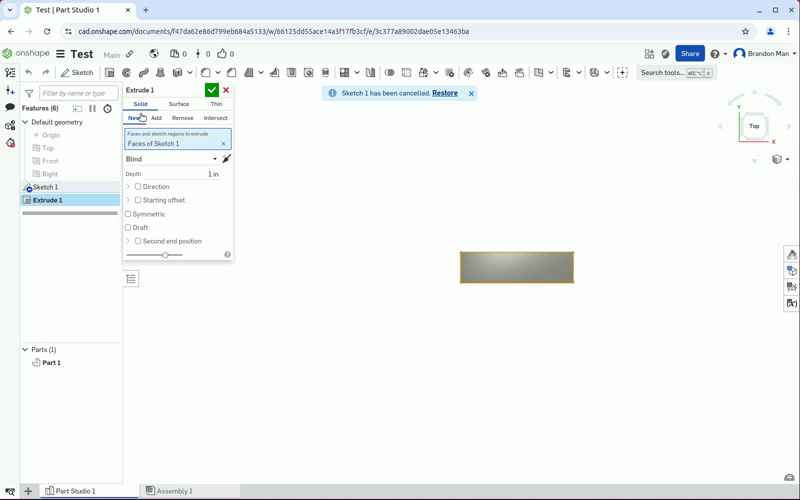
mouse_move(137, 120)
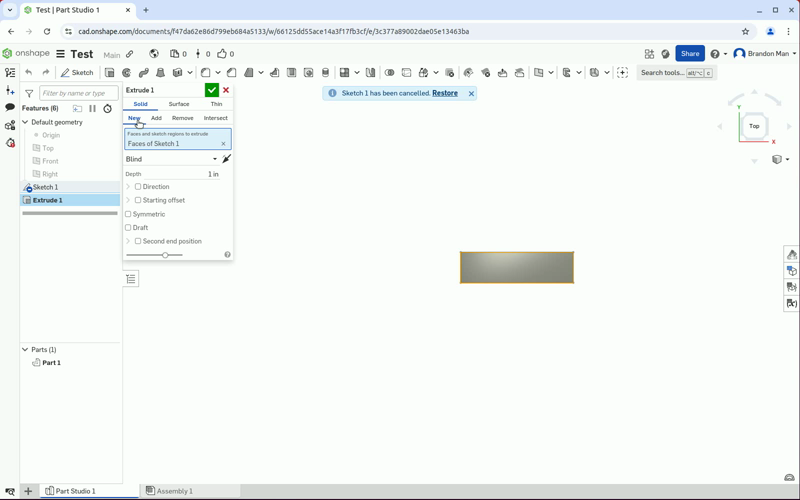
click(137, 120)
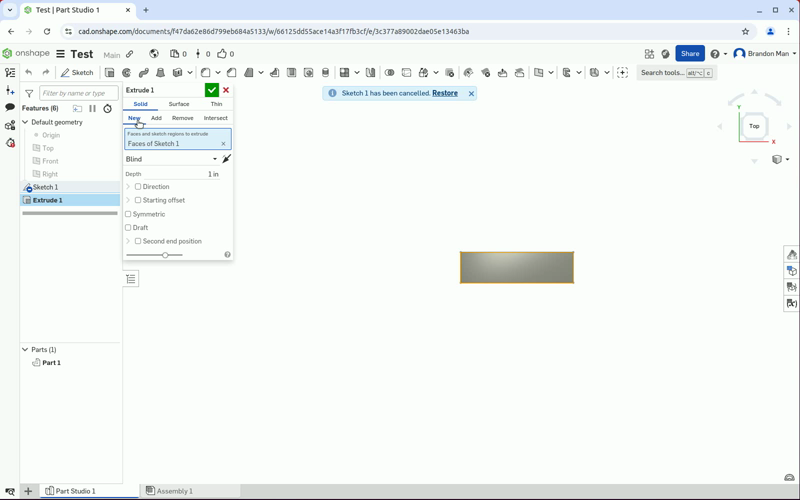
key(tab, 4)
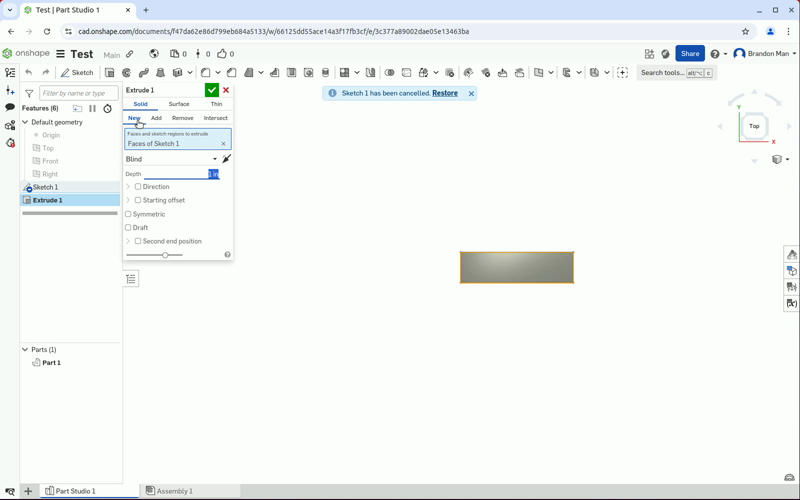
text(0.722)
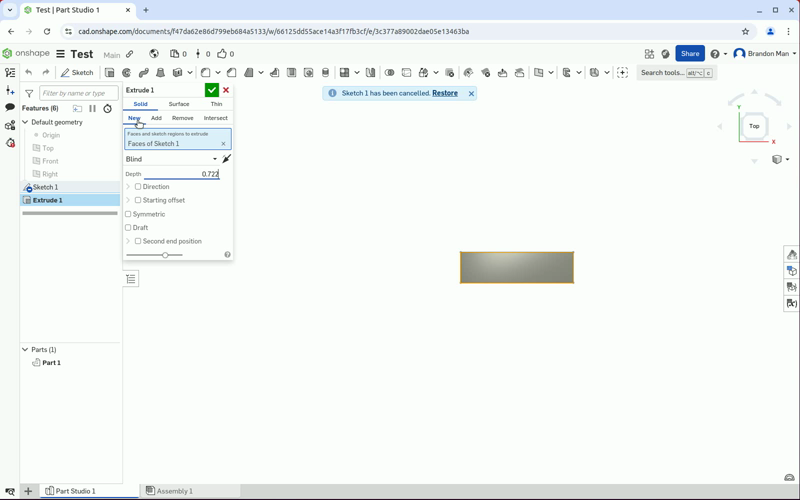
key(enter)
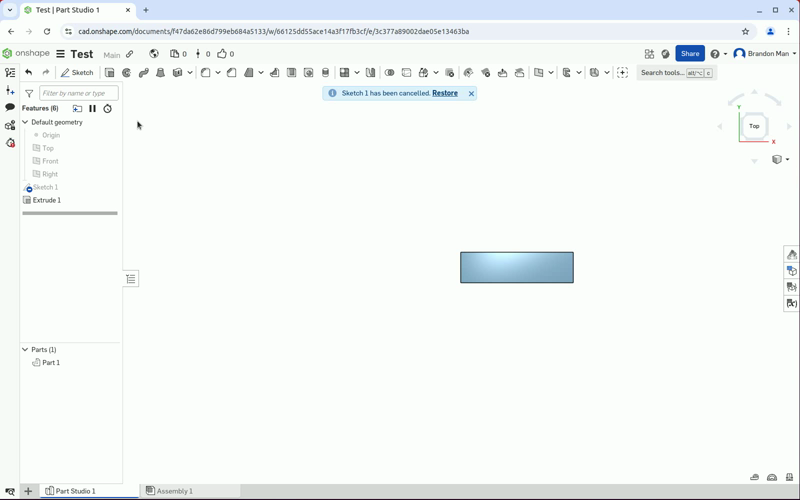
key(shift+h)
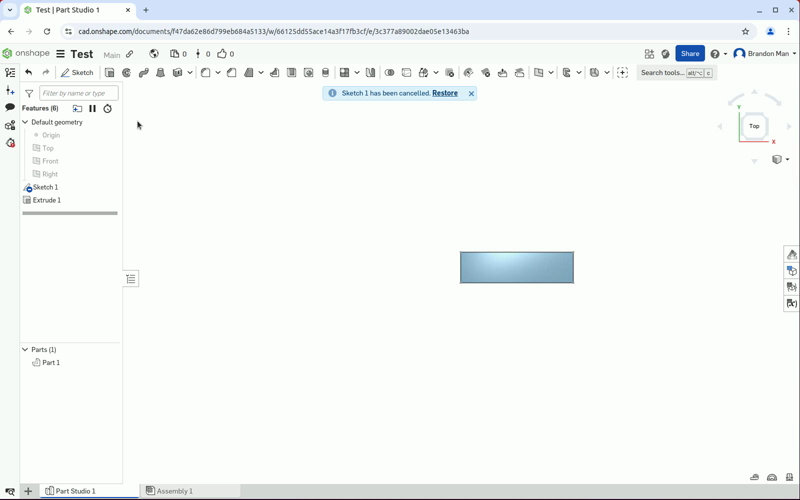
key(shift+h)
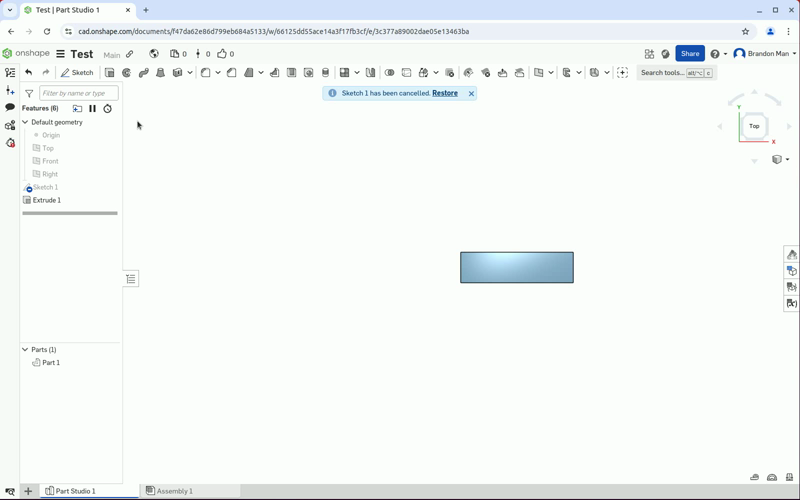
mouse_move(73, 189)
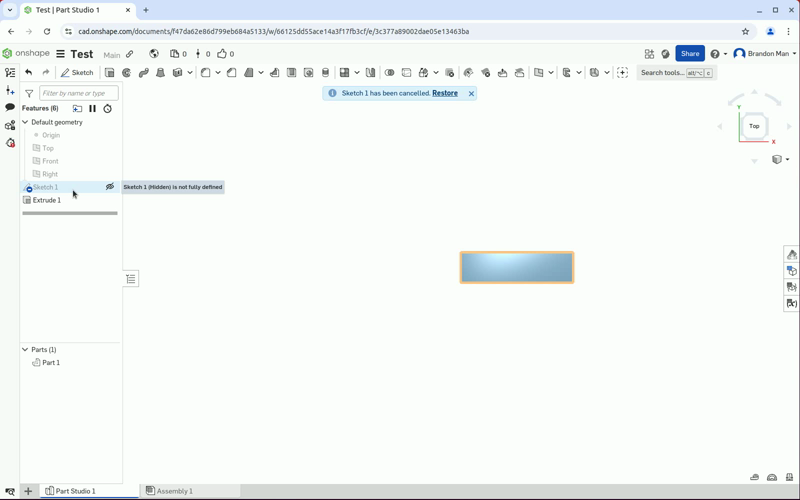
click(73, 189)
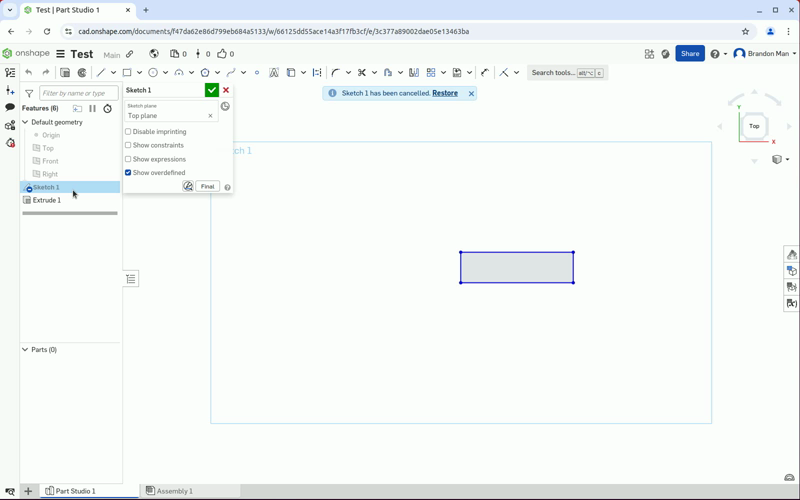
mouse_move(229, 92)
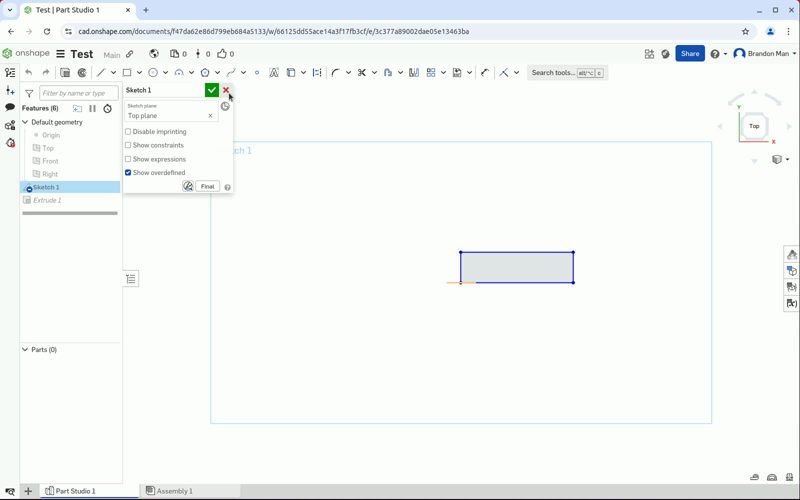
click(229, 92)
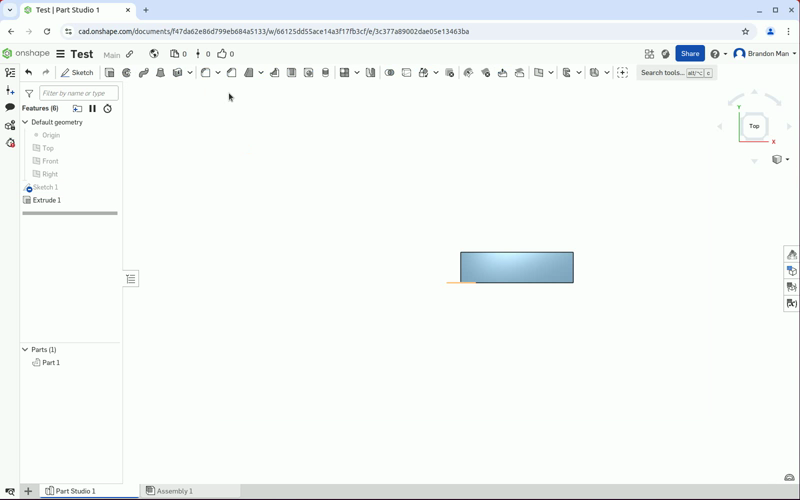
mouse_move(541, 75)
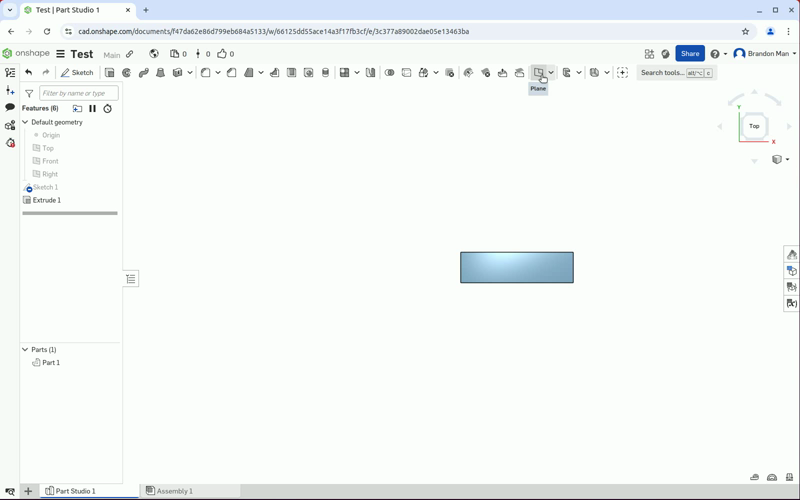
click(541, 75)
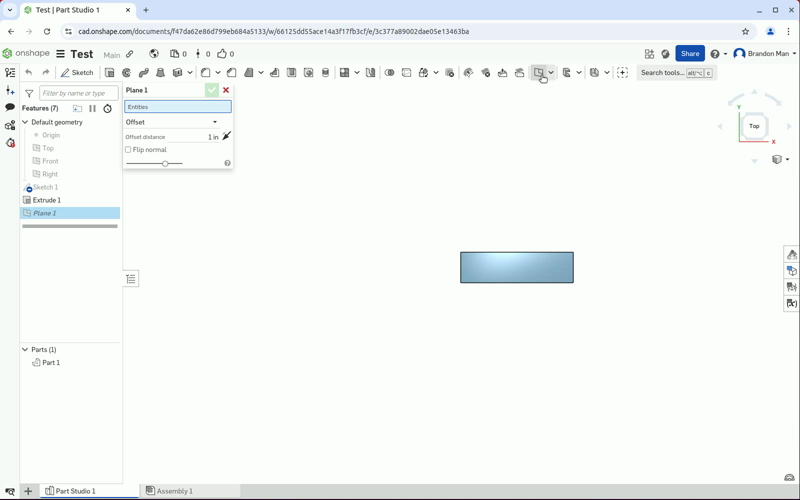
mouse_move(73, 150)
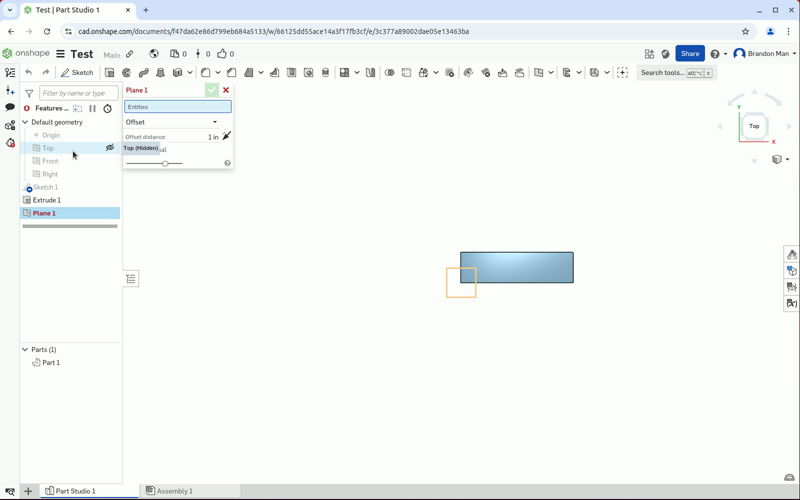
click(73, 150)
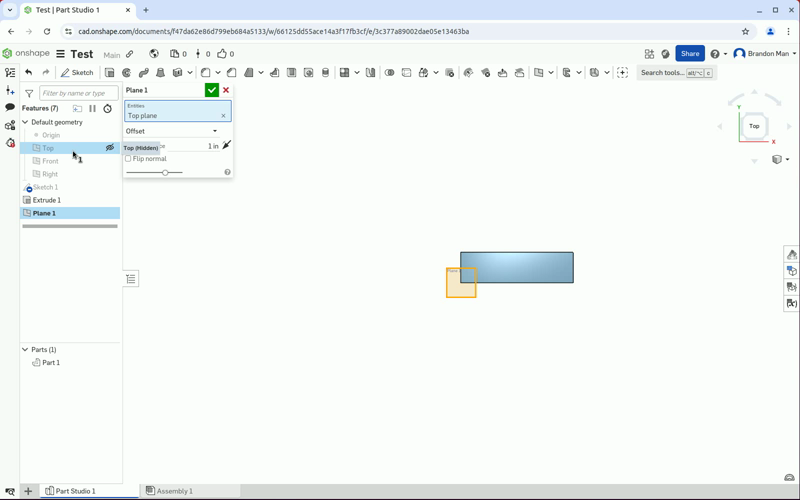
key(tab, 2)
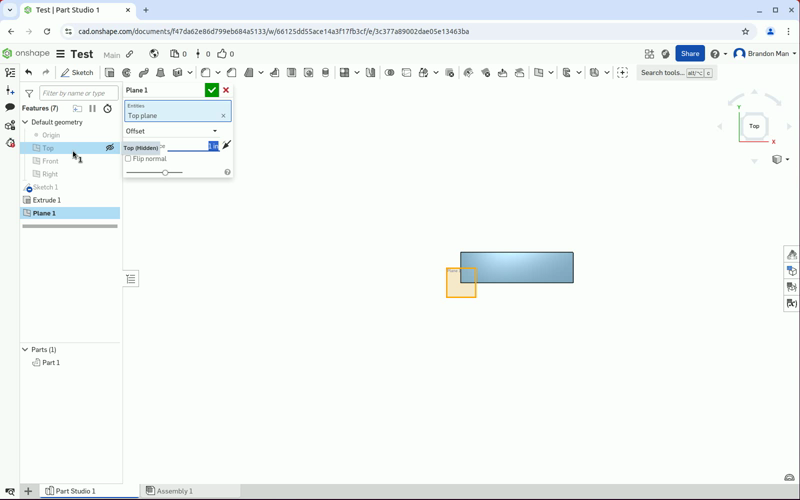
text(0.709)
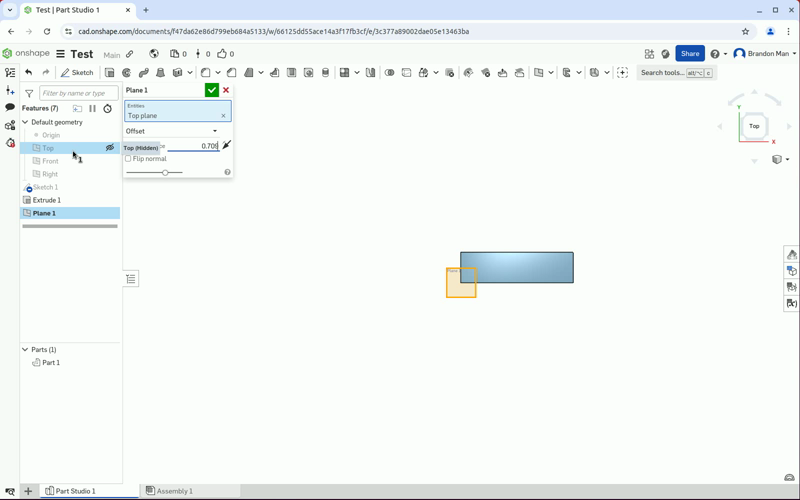
key(enter, 2)
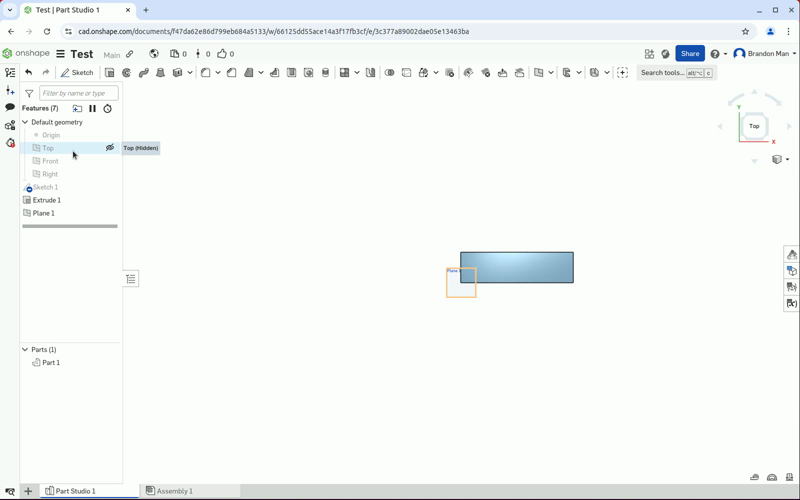
key(shift+s)
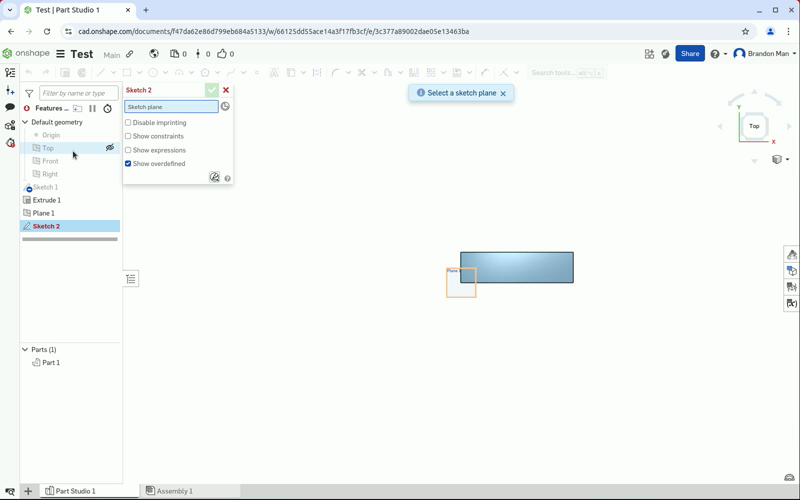
mouse_move(73, 215)
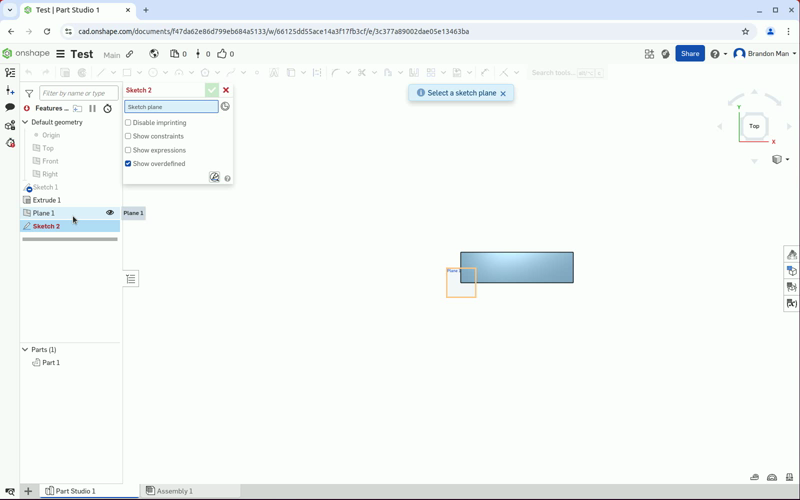
click(73, 215)
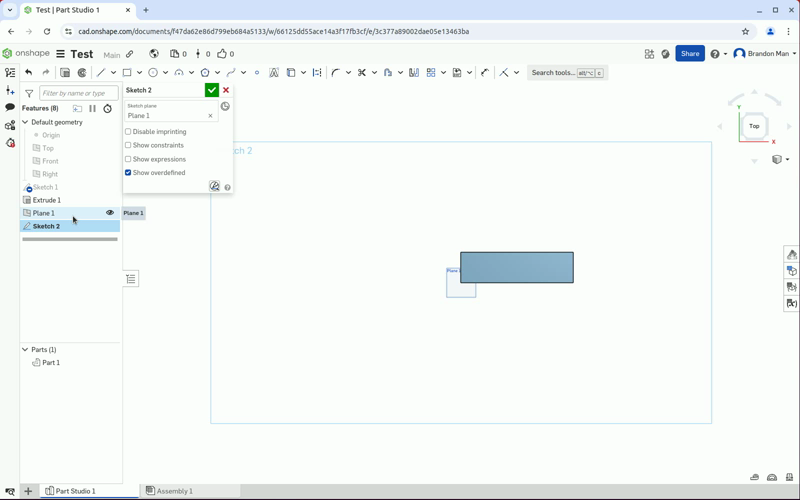
mouse_move(73, 352)
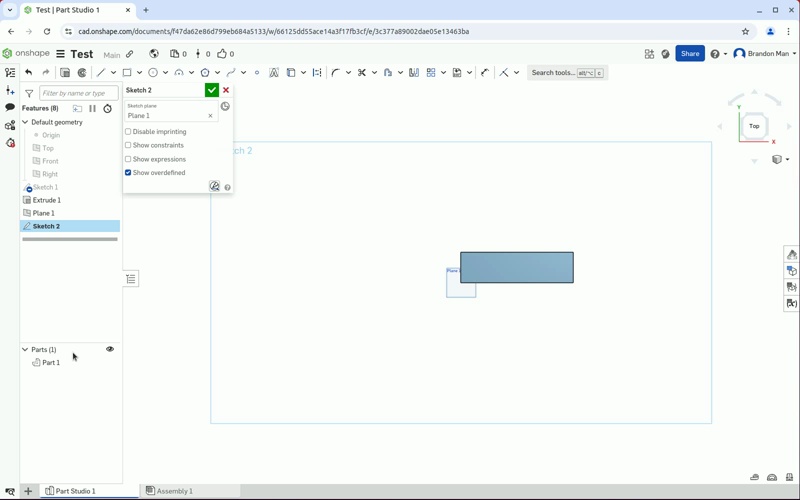
key(y)
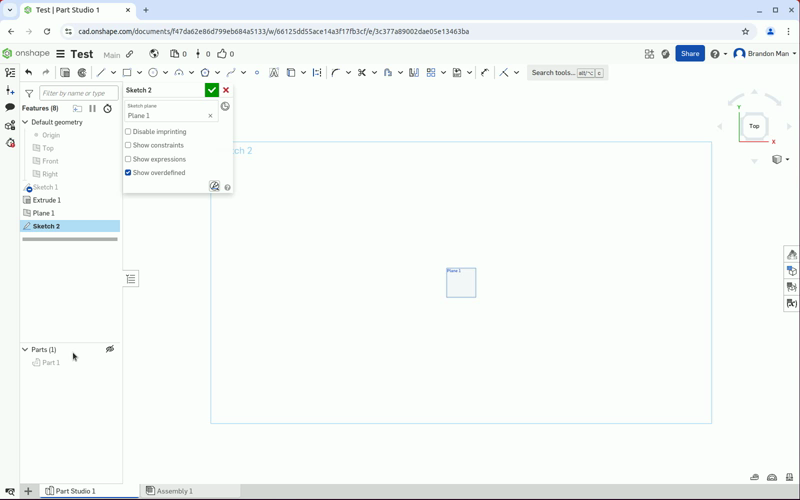
key(c)
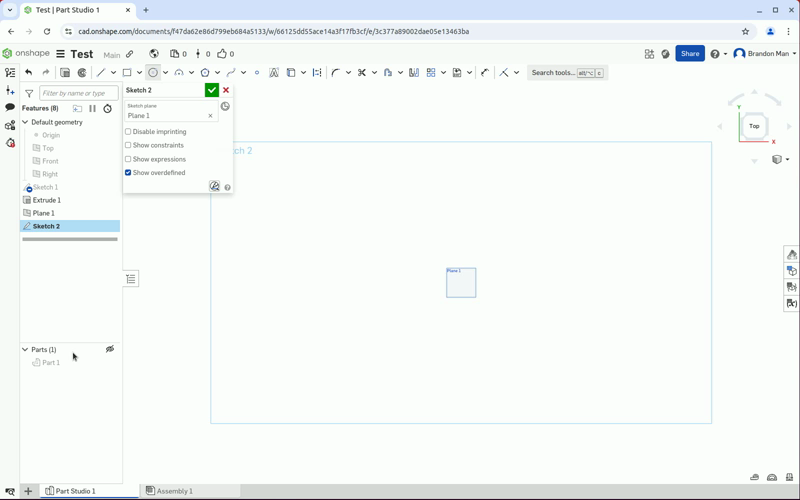
key_down(shift)
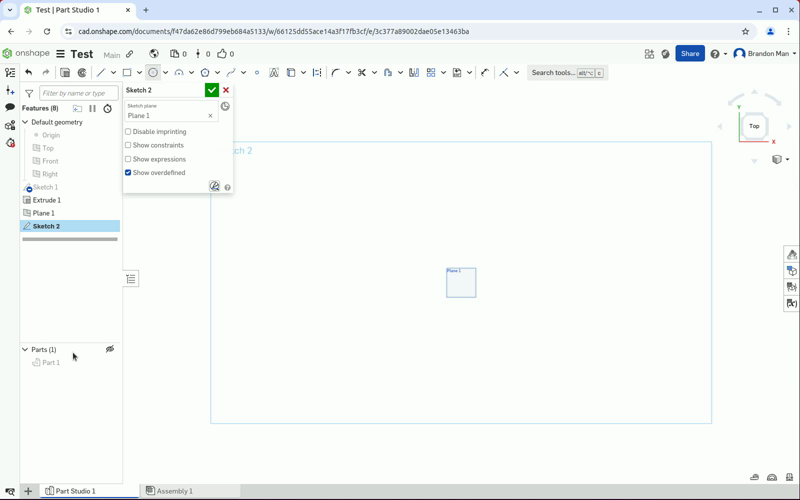
mouse_move(465, 262)
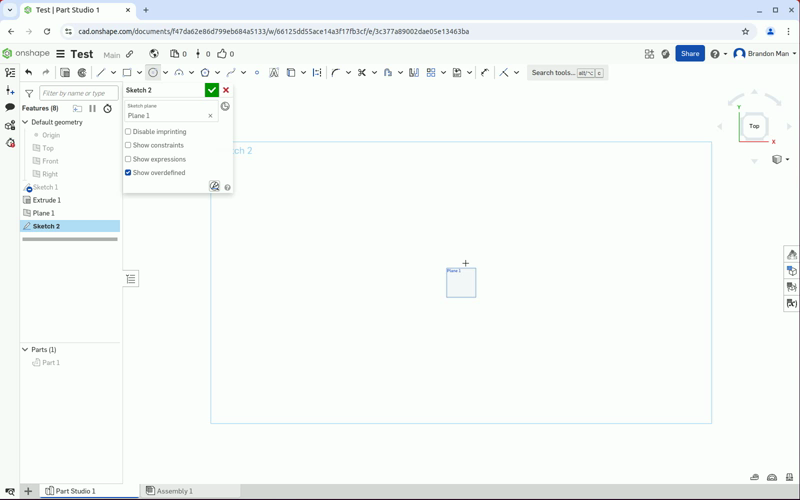
click(465, 262)
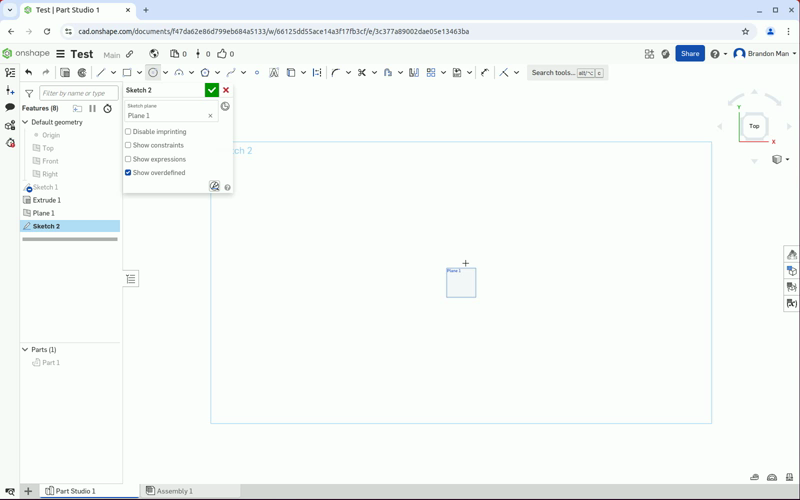
key_up(shift)
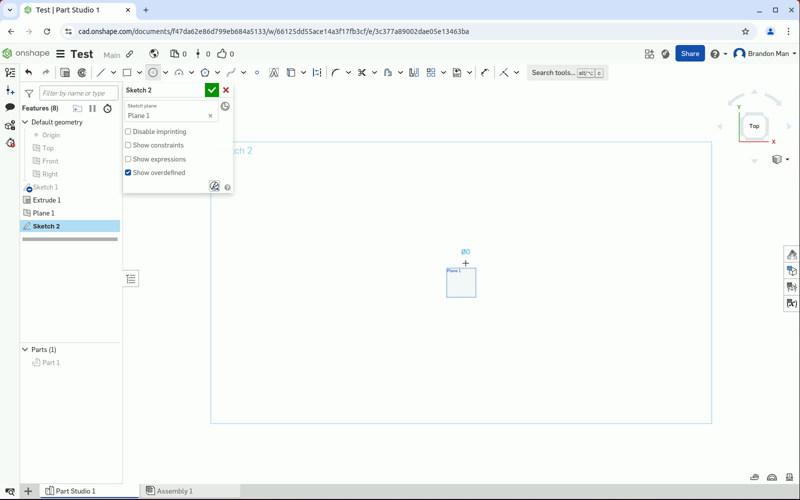
mouse_move(467, 262)
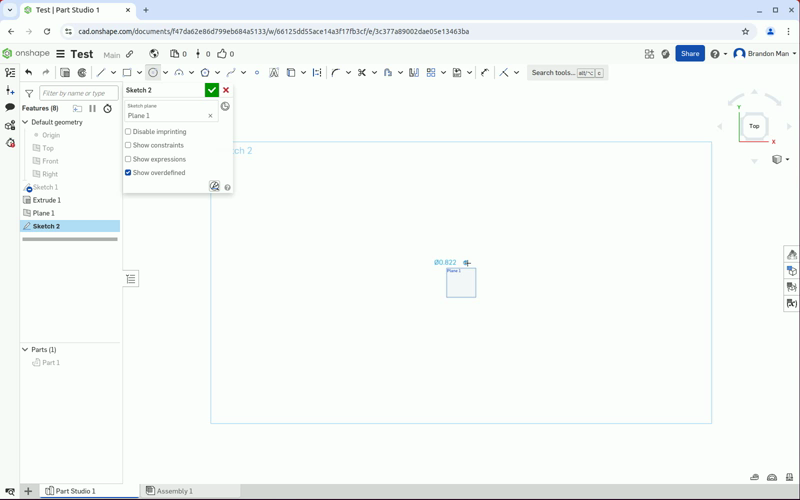
scroll(6)
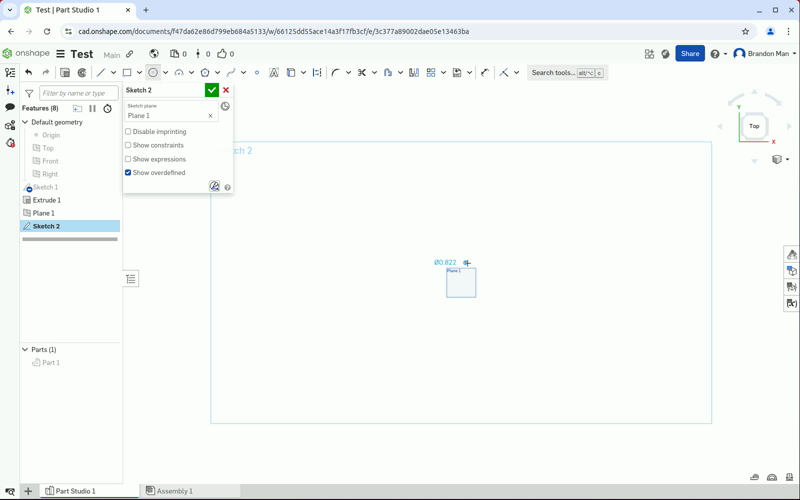
scroll(6)
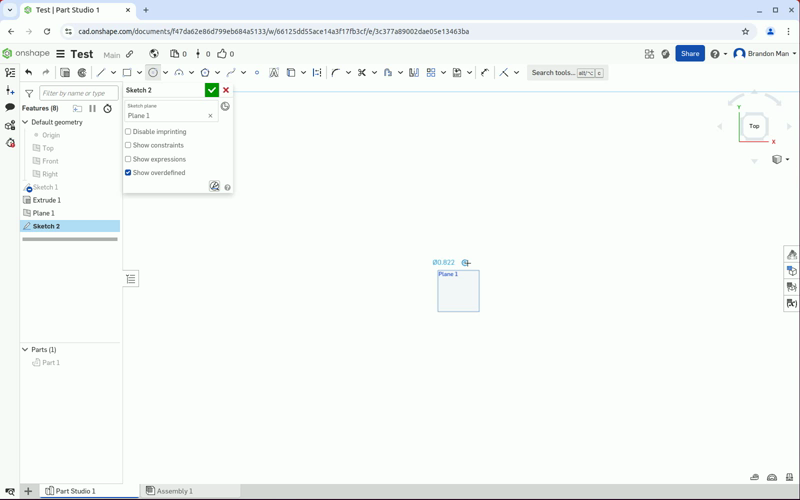
scroll(6)
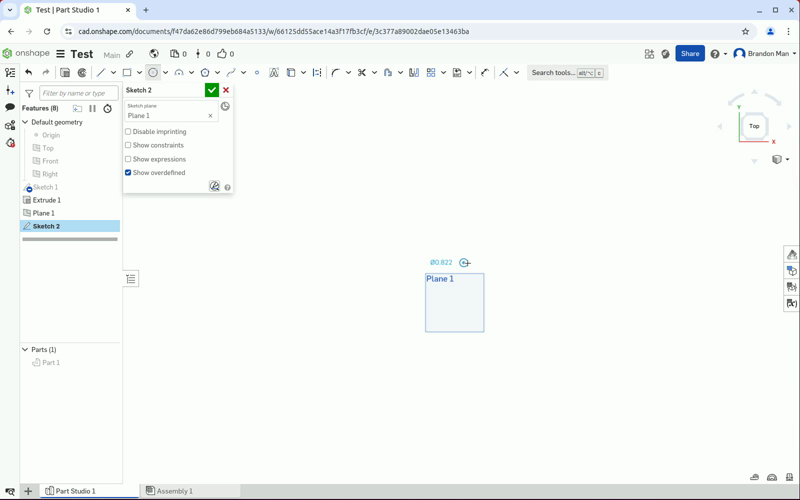
scroll(6)
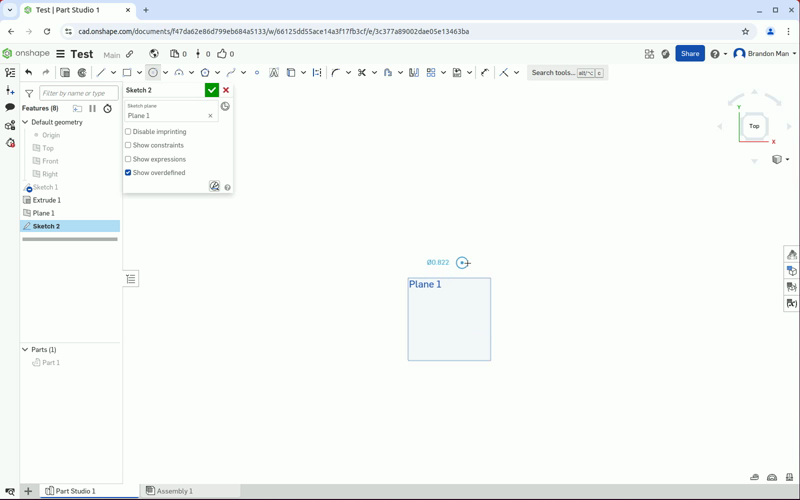
scroll(6)
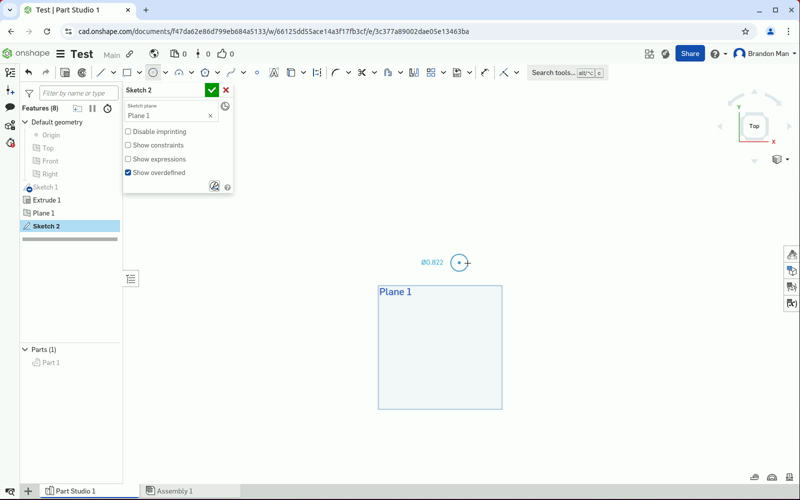
scroll(6)
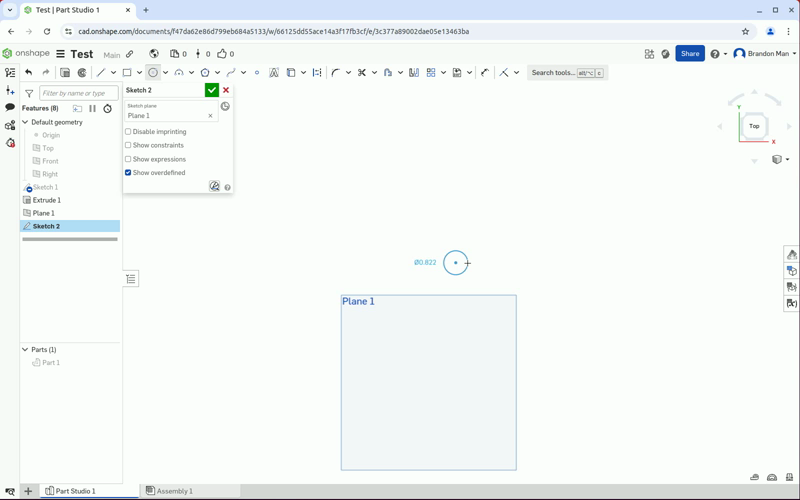
scroll(6)
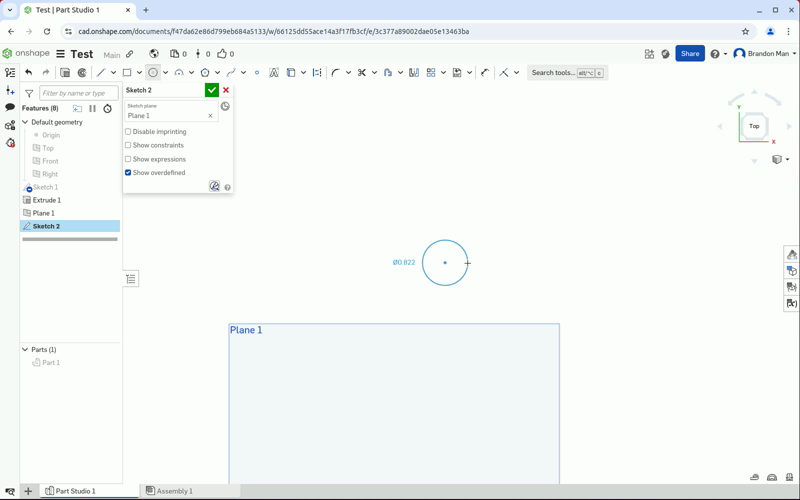
click(467, 262)
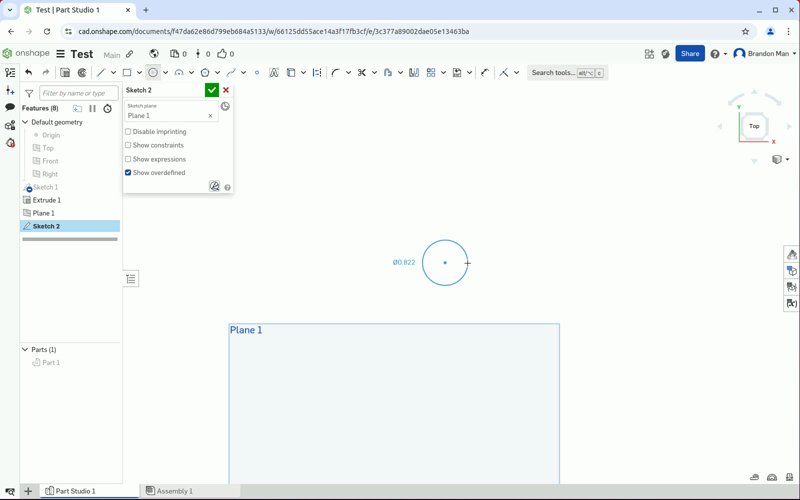
scroll(-6)
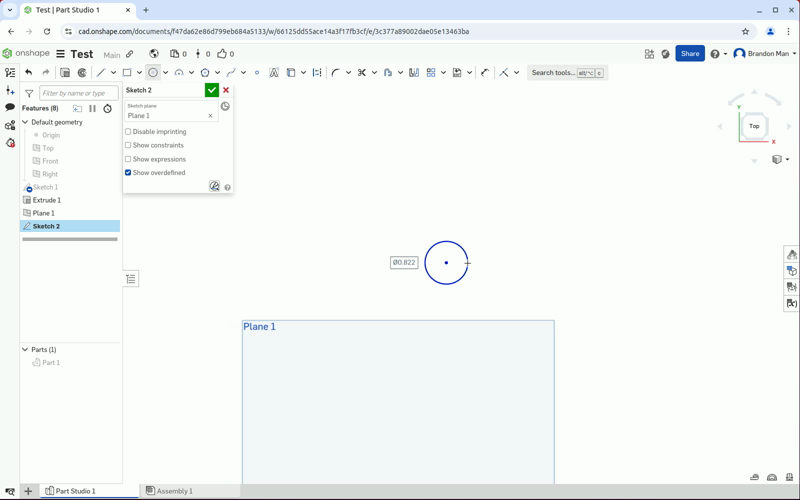
scroll(-6)
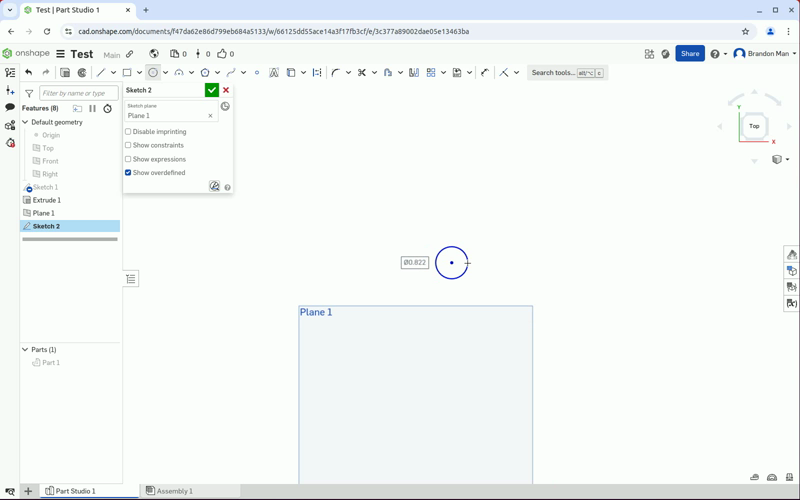
scroll(-6)
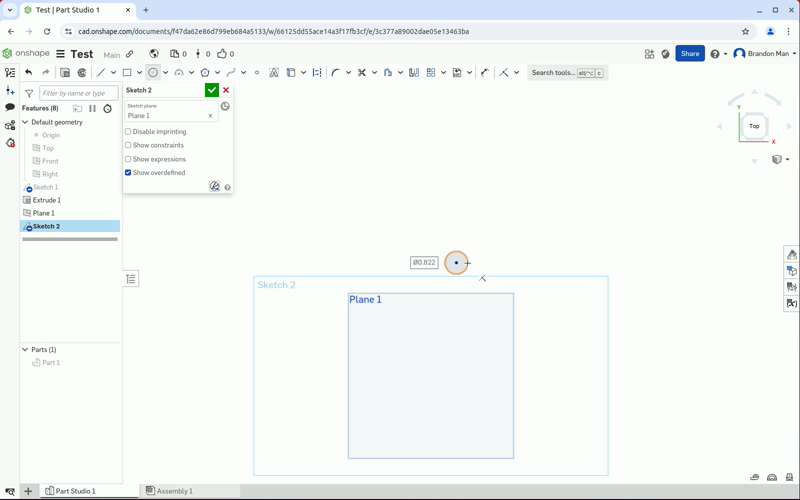
scroll(-6)
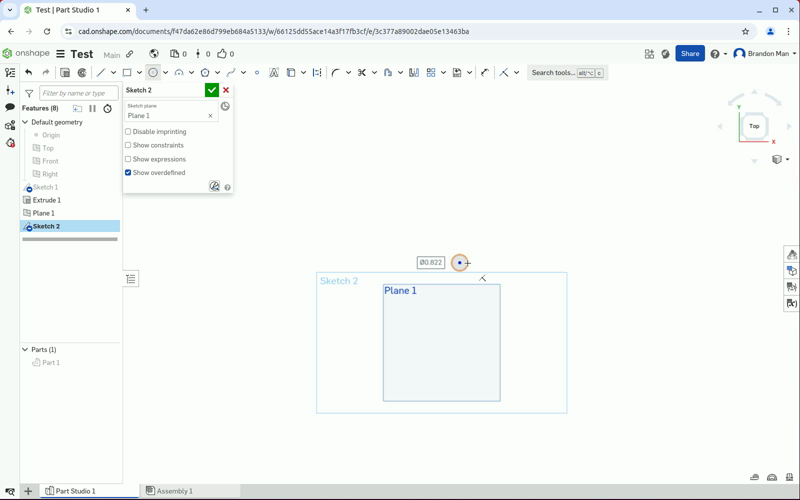
scroll(-6)
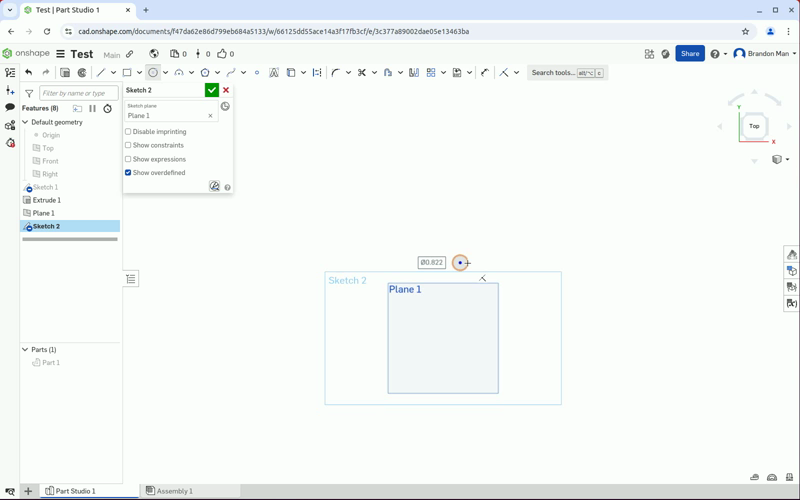
scroll(-6)
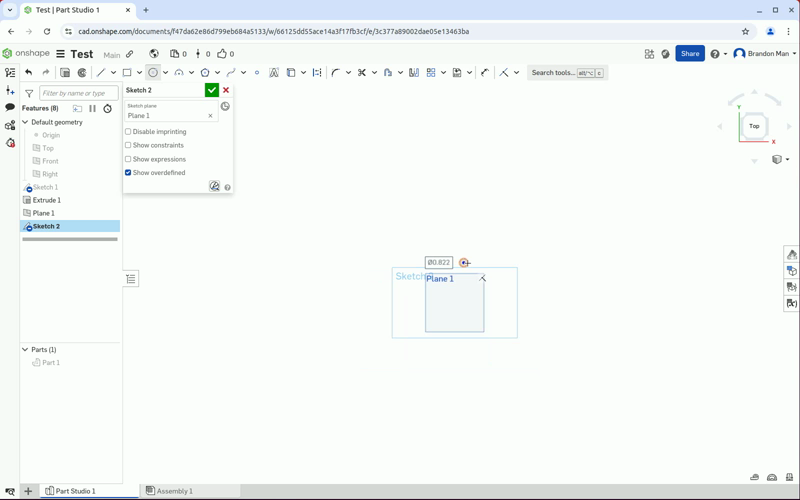
scroll(-6)
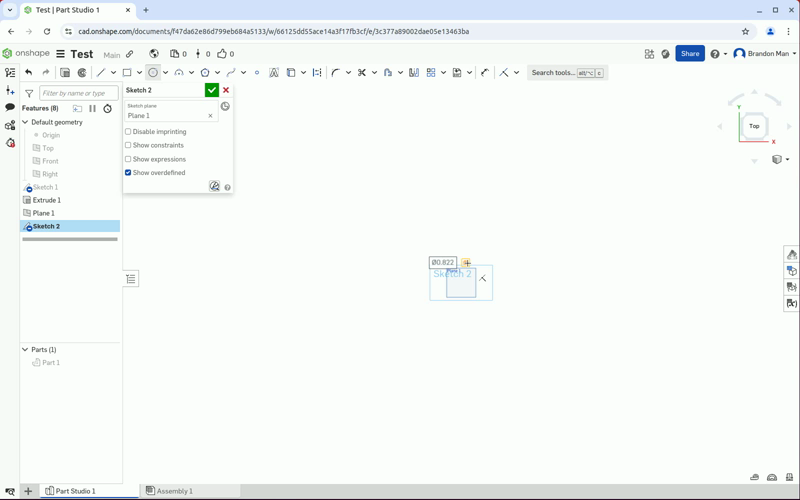
key(esc)
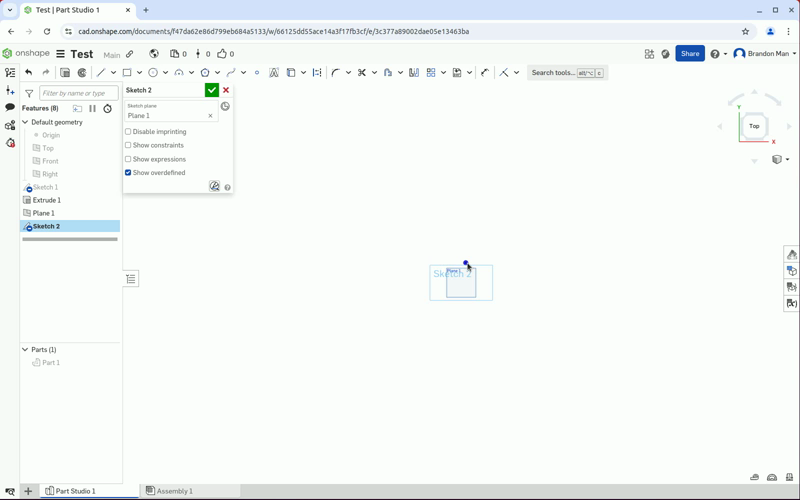
mouse_move(464, 263)
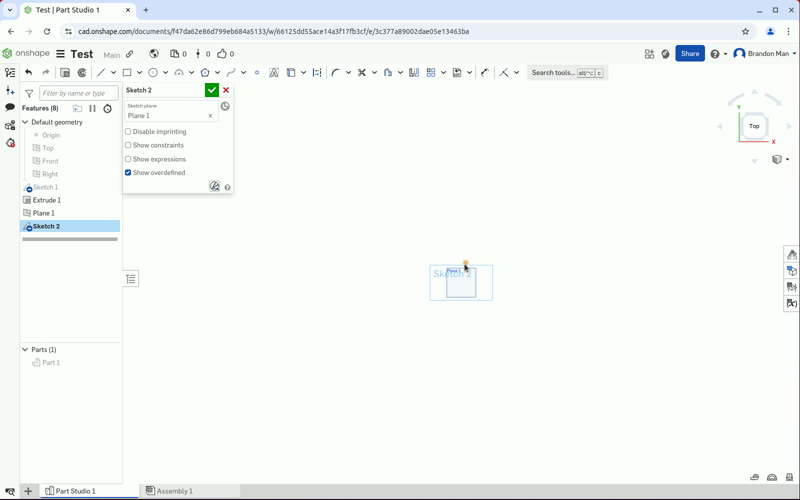
scroll(6)
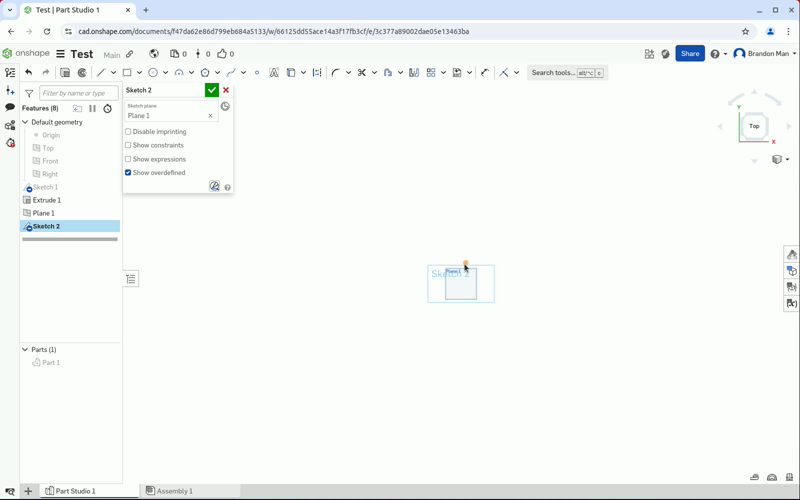
scroll(6)
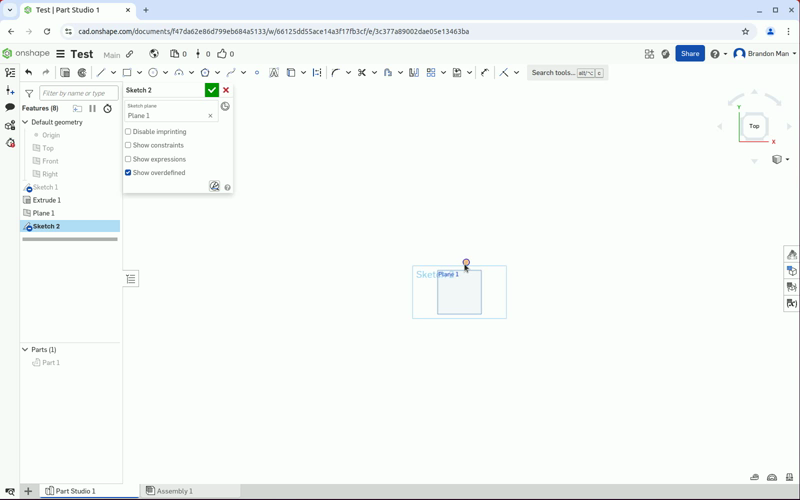
scroll(6)
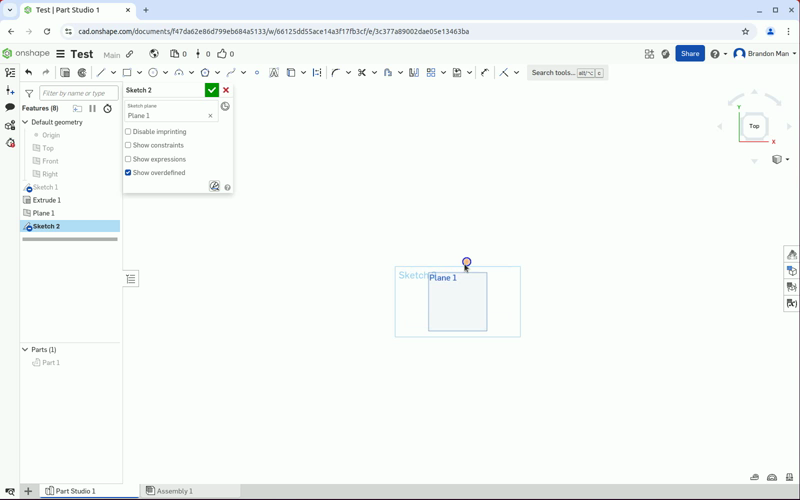
scroll(6)
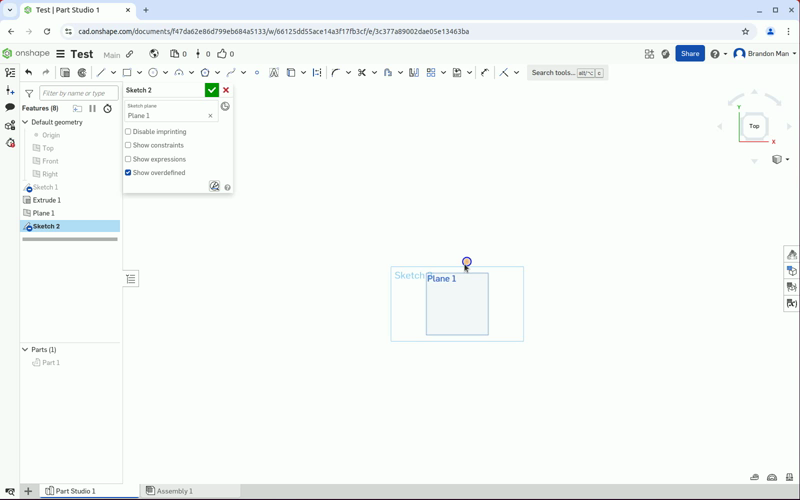
scroll(6)
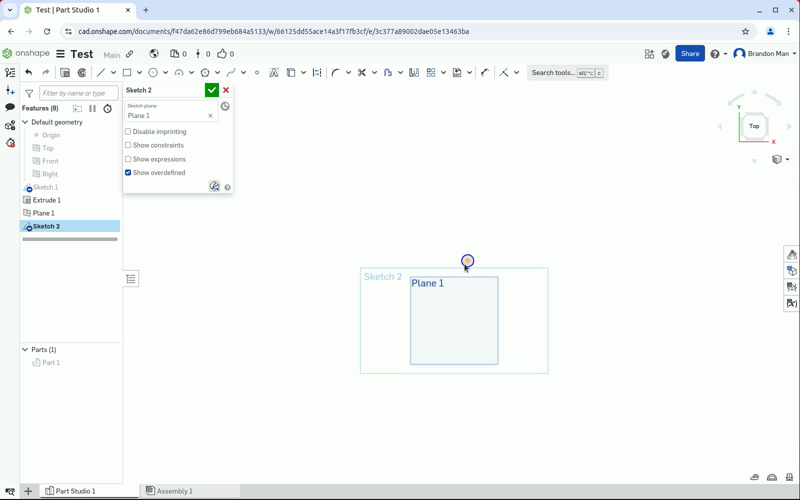
scroll(6)
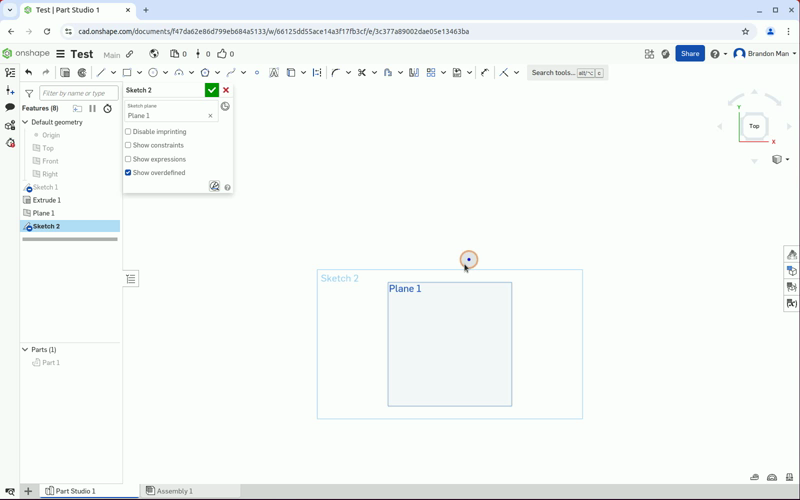
scroll(6)
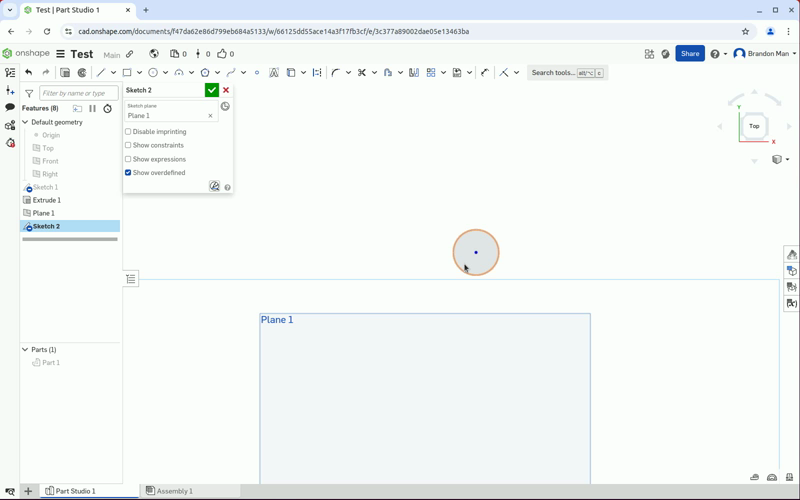
click(464, 263)
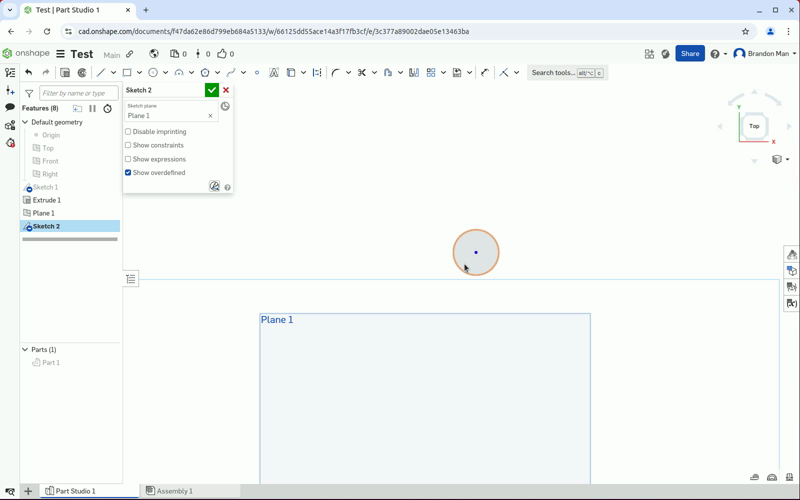
scroll(-6)
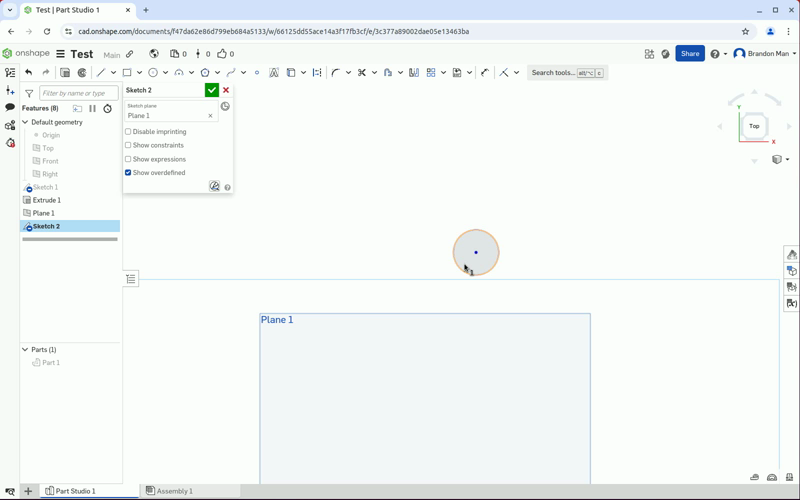
scroll(-6)
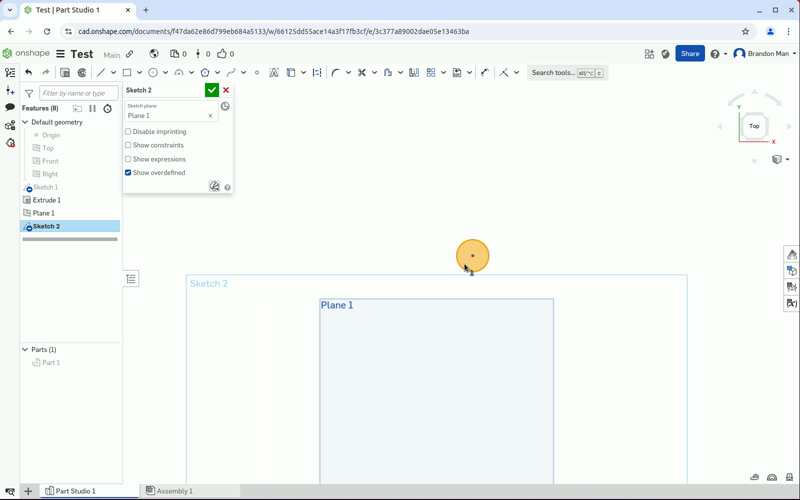
scroll(-6)
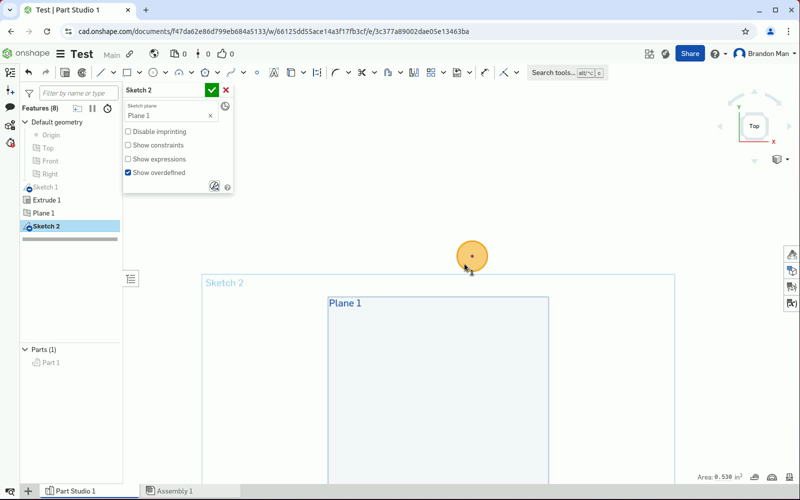
scroll(-6)
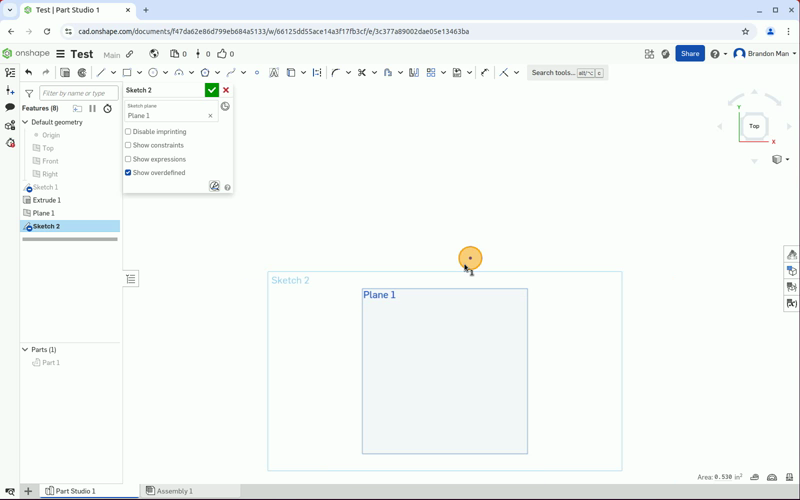
scroll(-6)
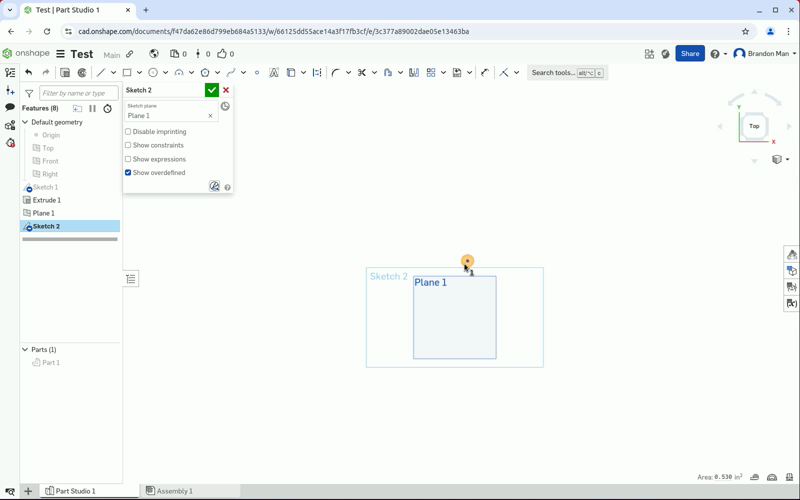
scroll(-6)
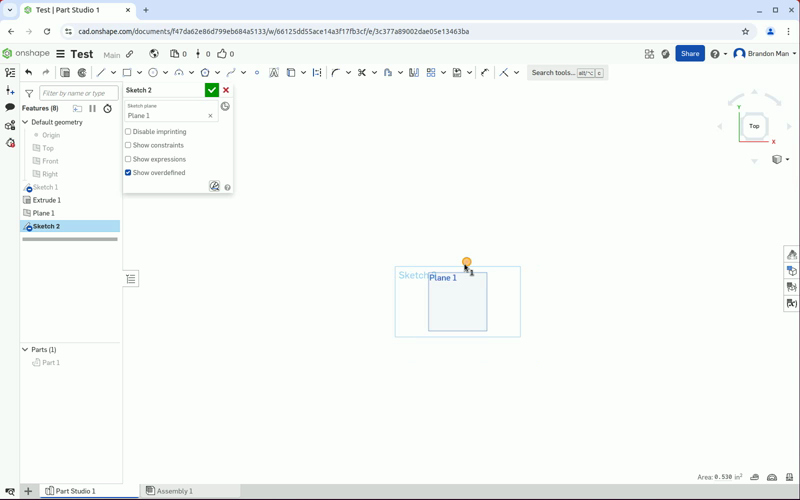
scroll(-6)
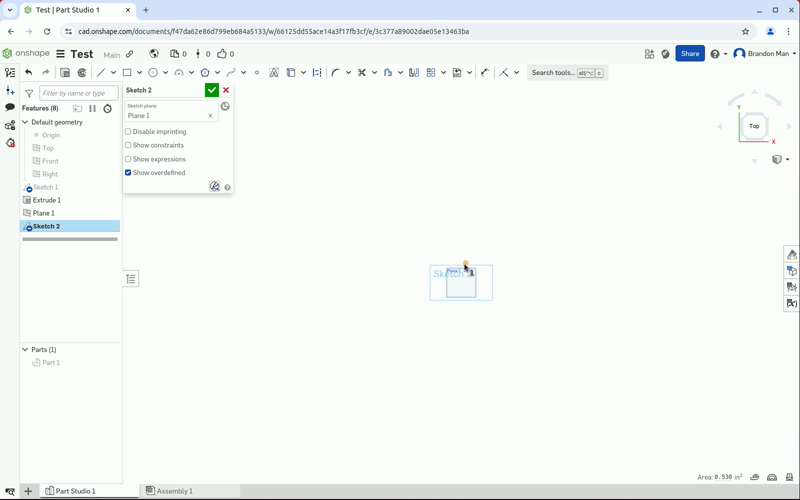
mouse_move(73, 352)
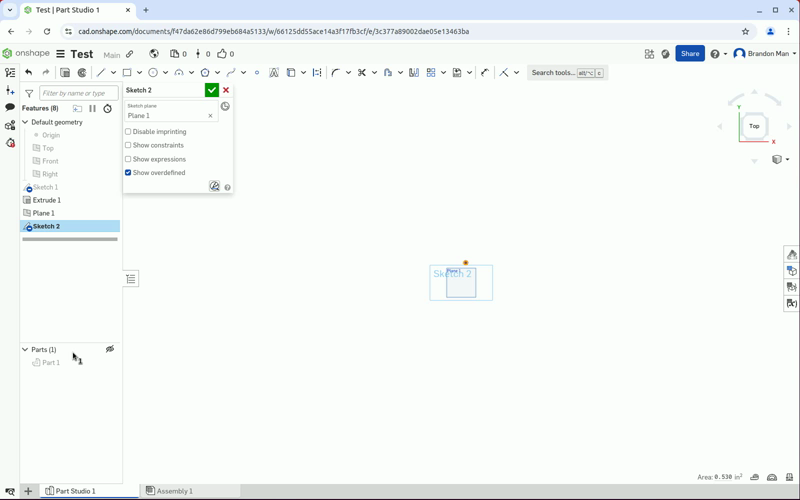
key(shift+y)
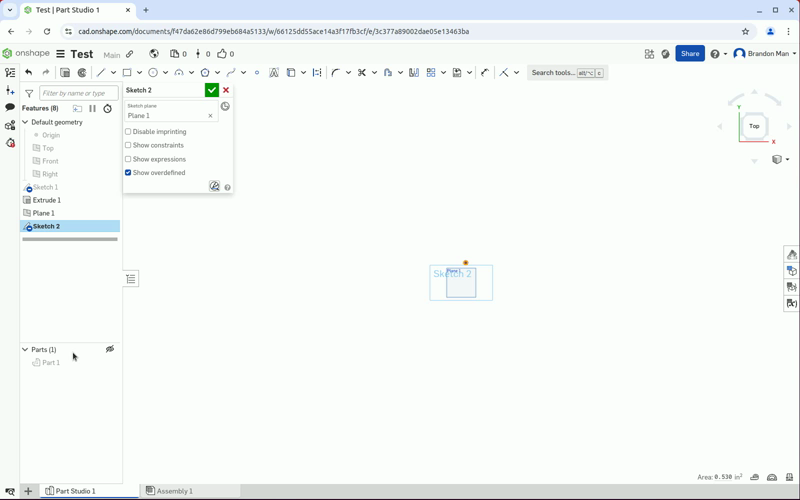
key(shift+e)
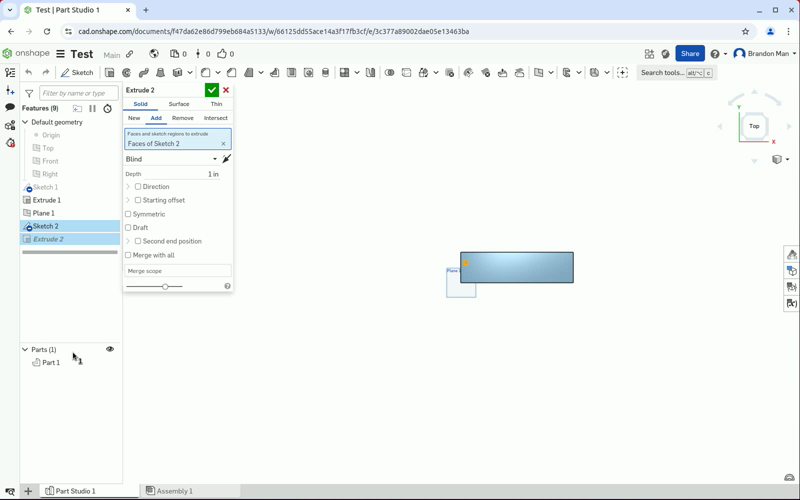
mouse_move(143, 106)
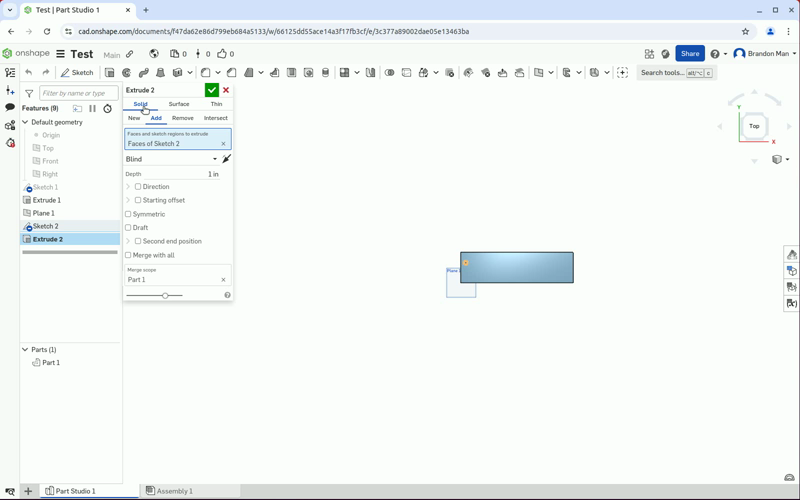
click(143, 106)
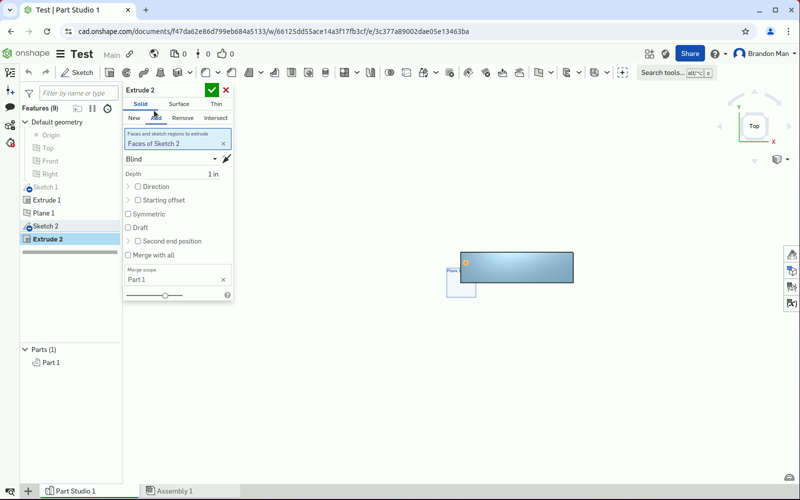
mouse_move(186, 120)
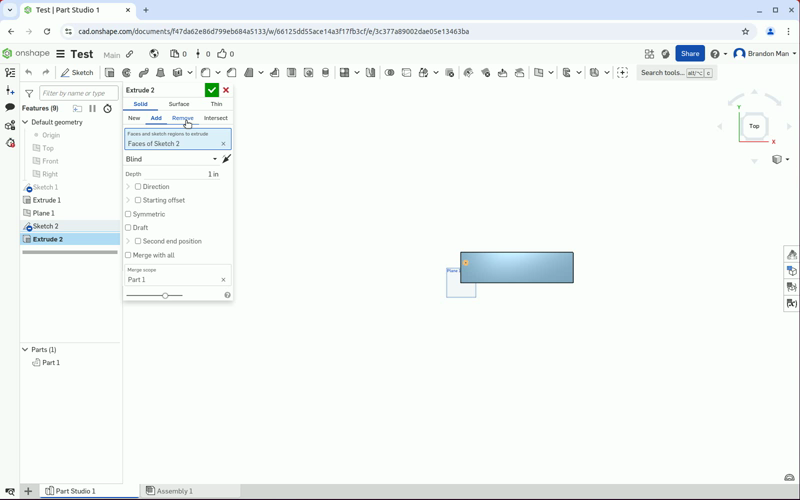
click(186, 120)
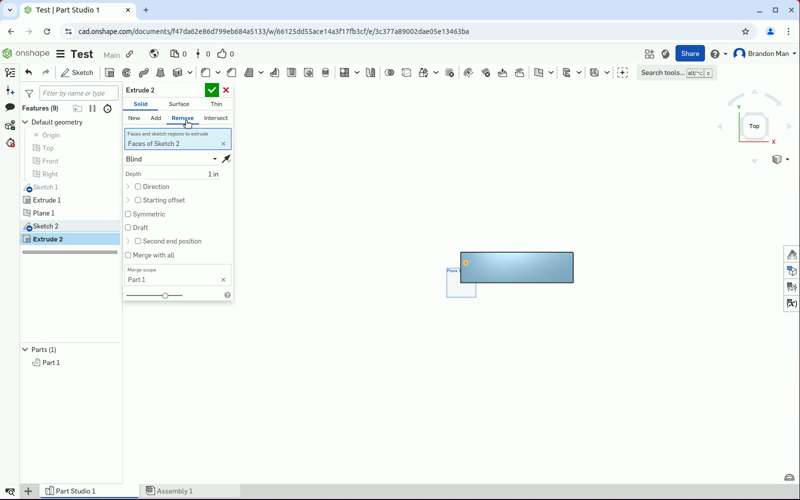
key(tab, 4)
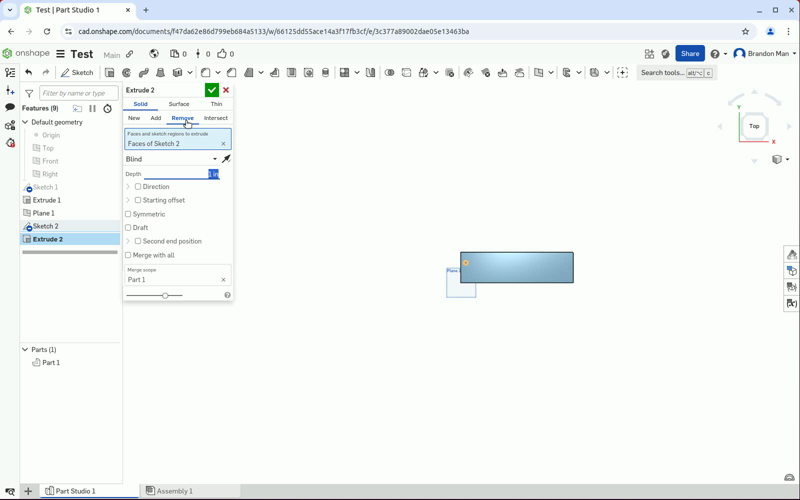
text(2.166)
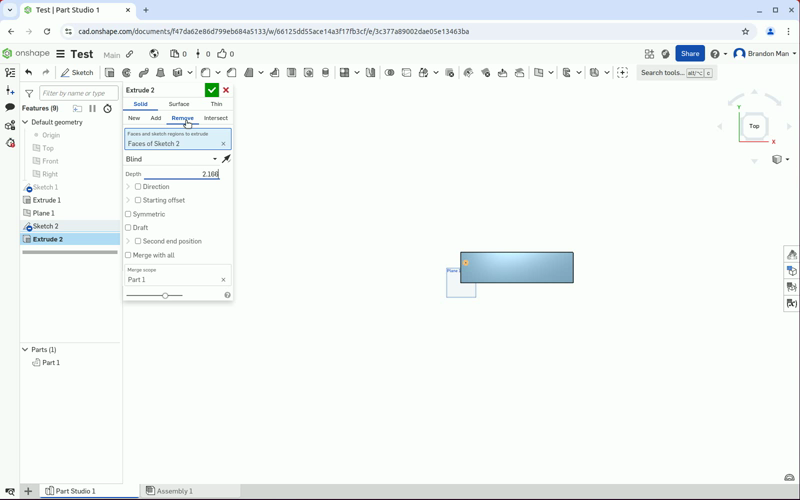
key(tab, 6)
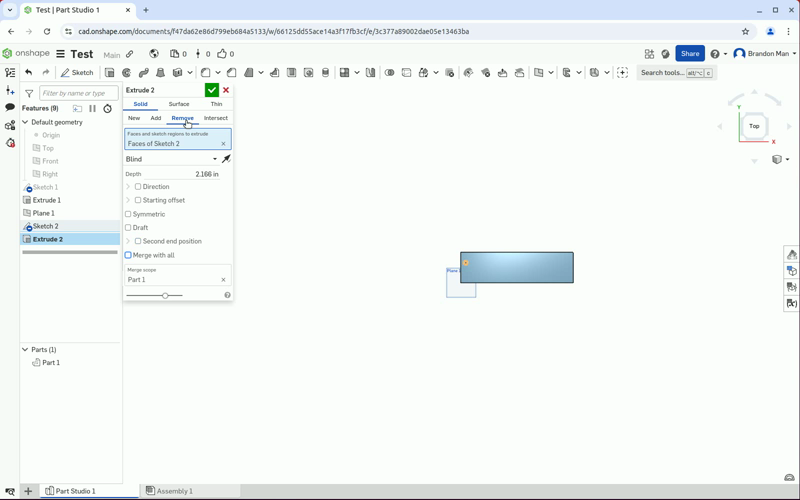
key(space)
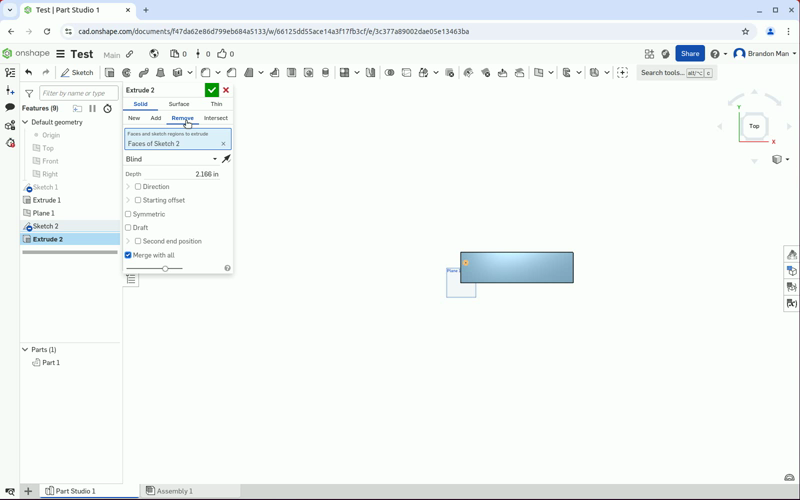
key(enter)
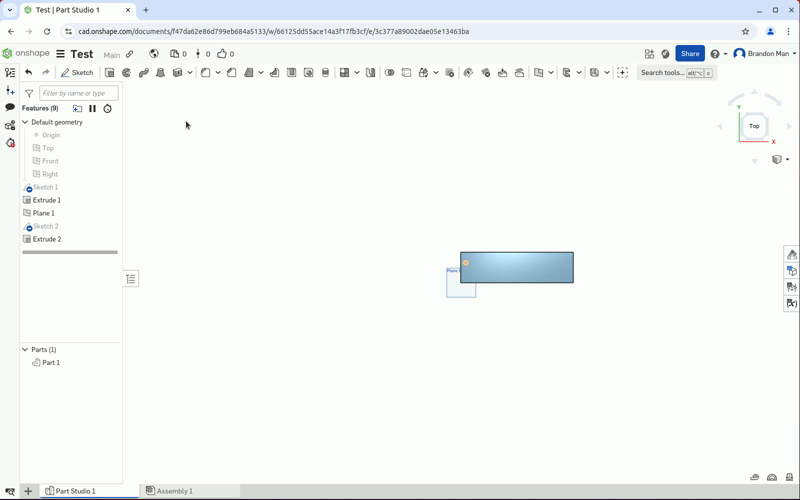
key(shift+h)
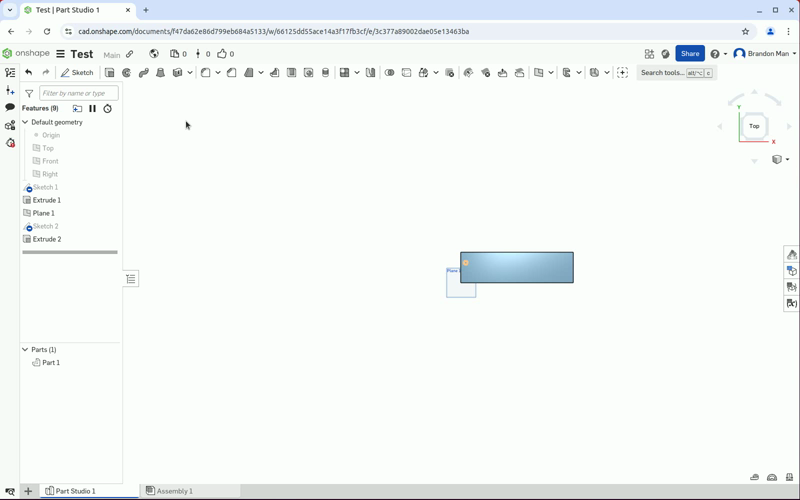
key(shift+h)
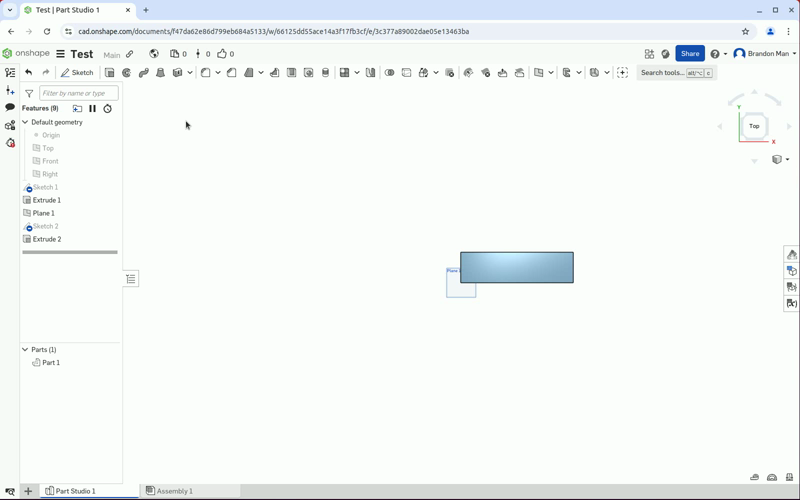
mouse_move(73, 189)
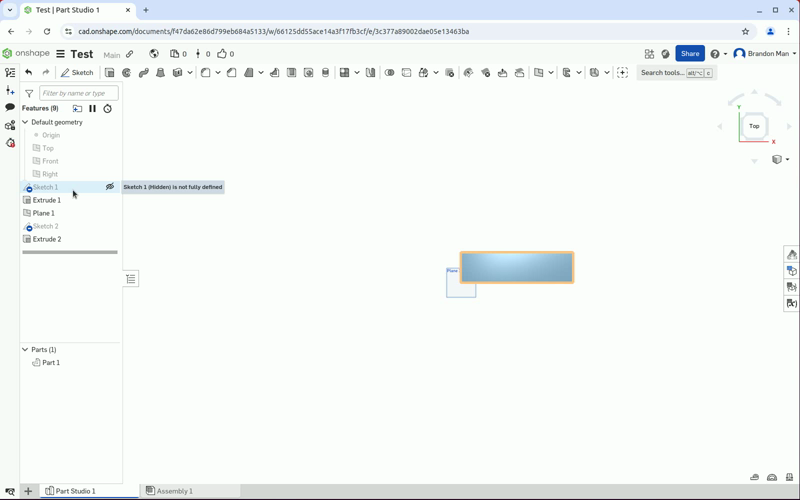
click(73, 189)
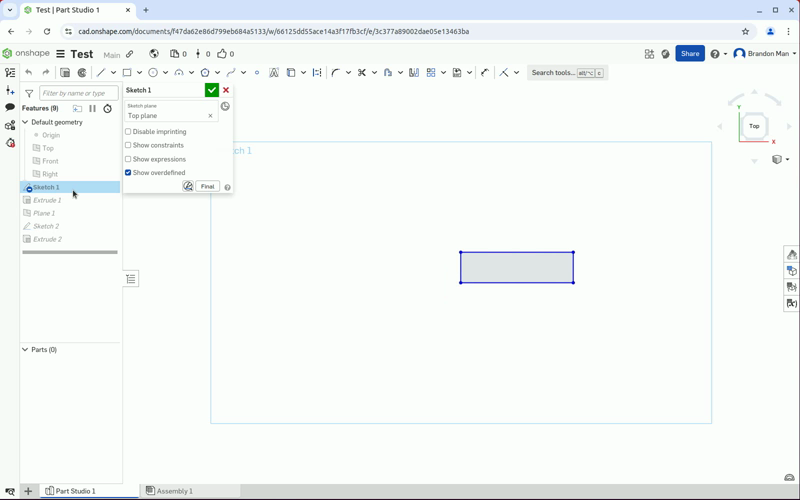
mouse_move(229, 92)
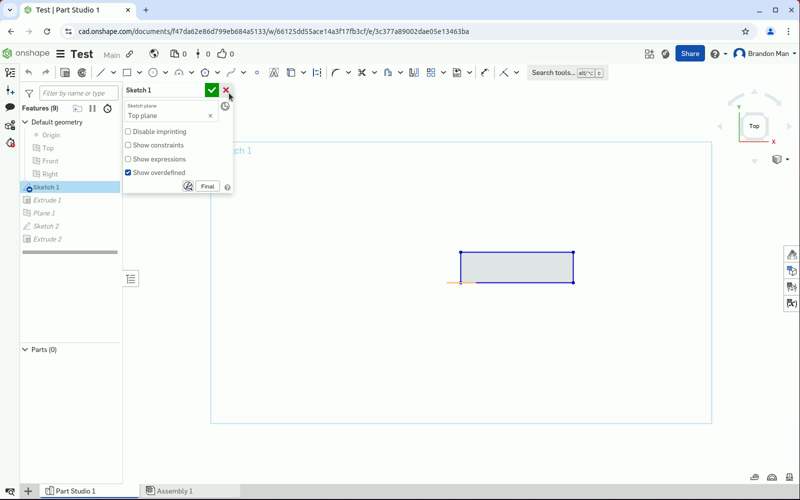
click(229, 92)
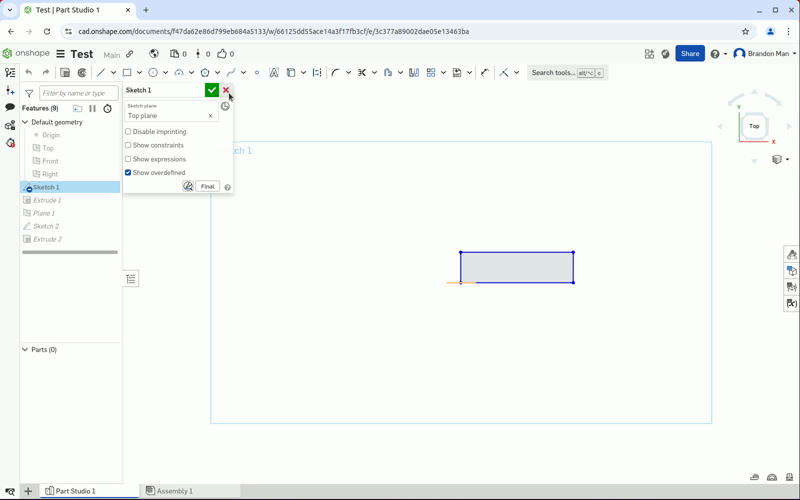
key(shift+s)
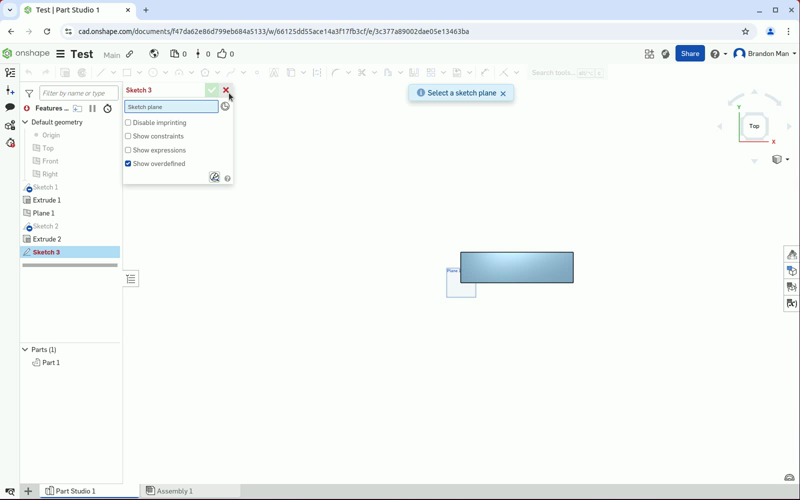
mouse_move(73, 215)
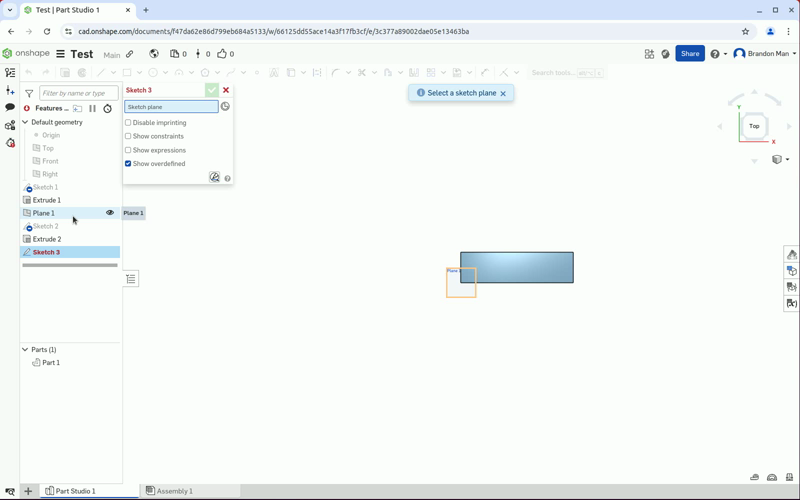
click(73, 215)
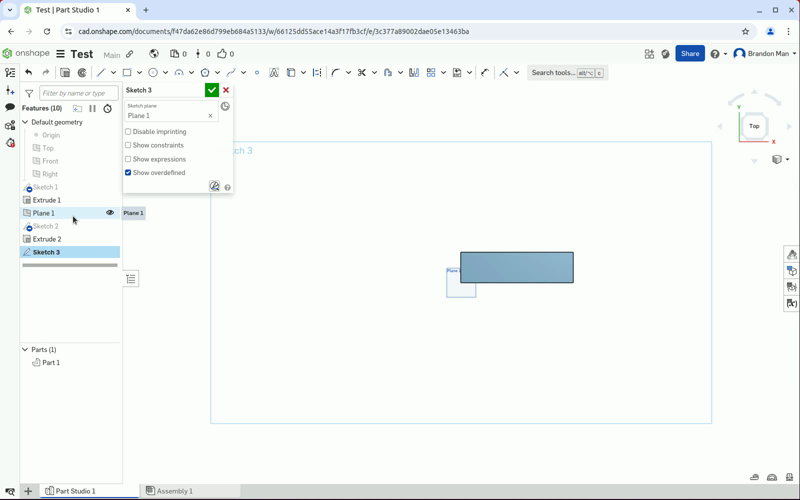
mouse_move(73, 352)
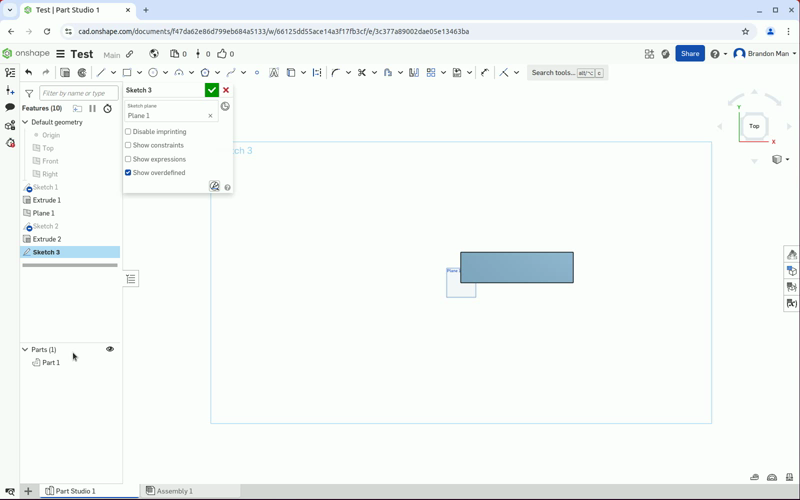
key(y)
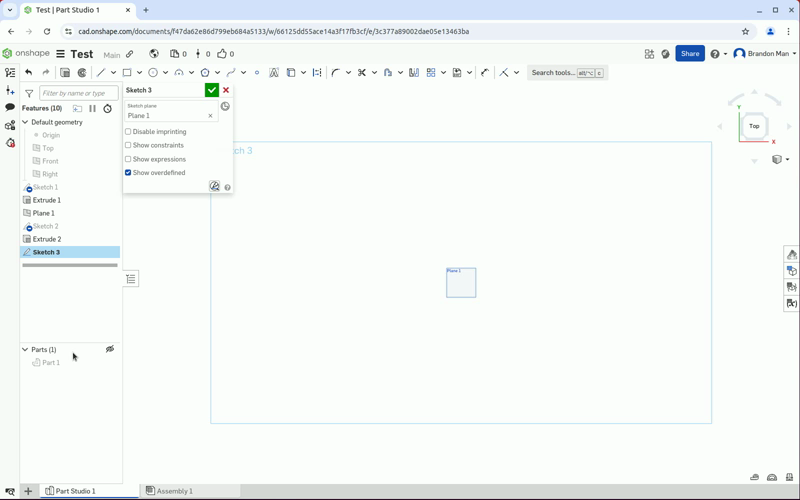
key(c)
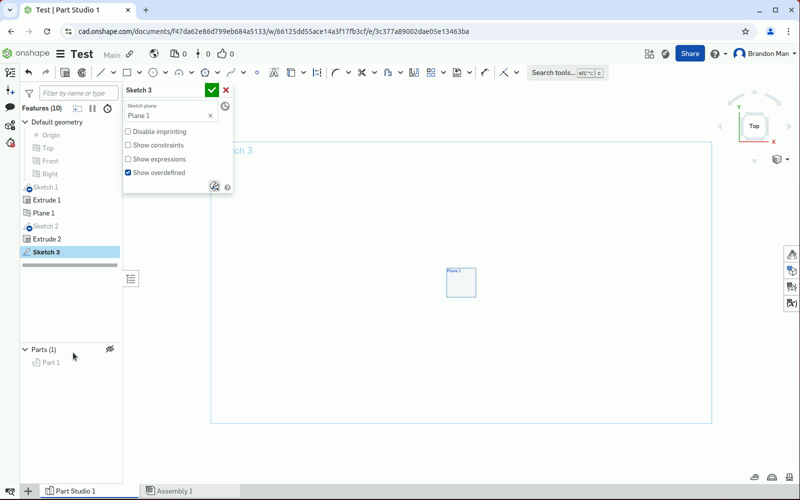
key_down(shift)
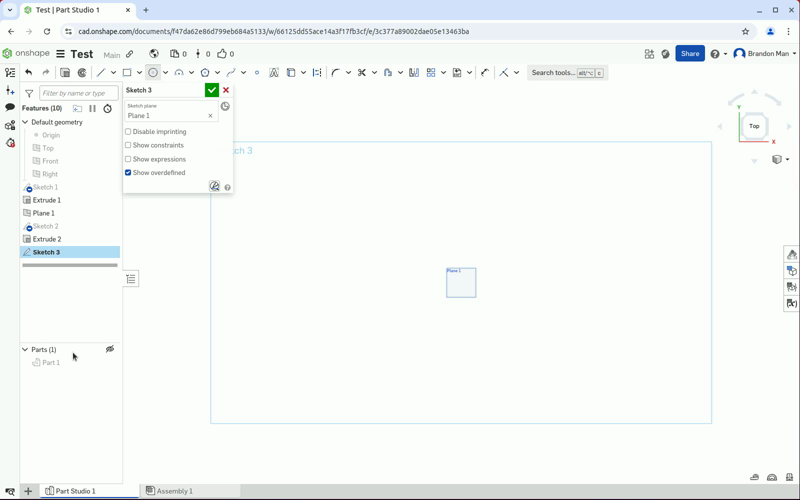
mouse_move(465, 272)
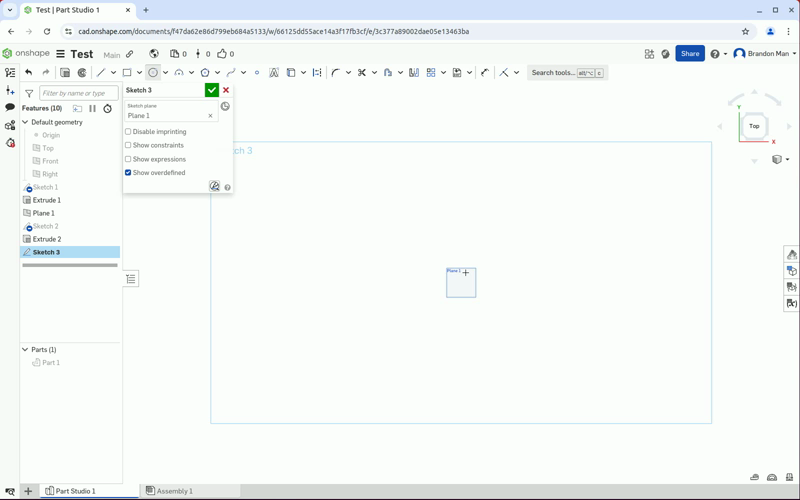
click(465, 272)
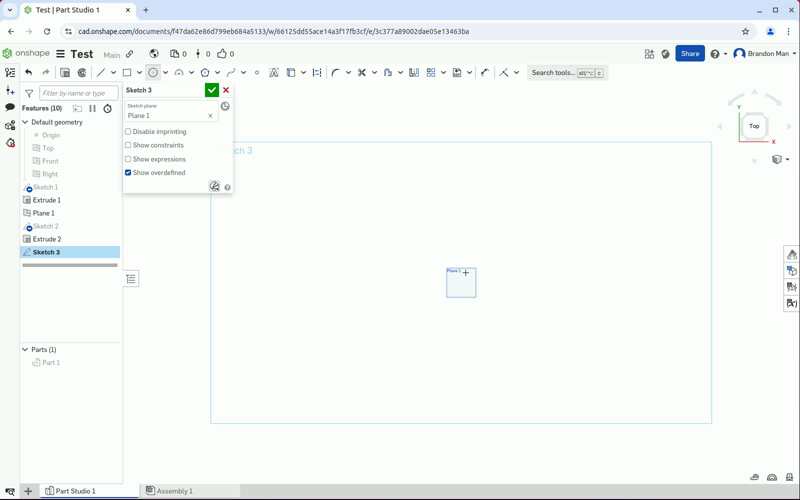
key_up(shift)
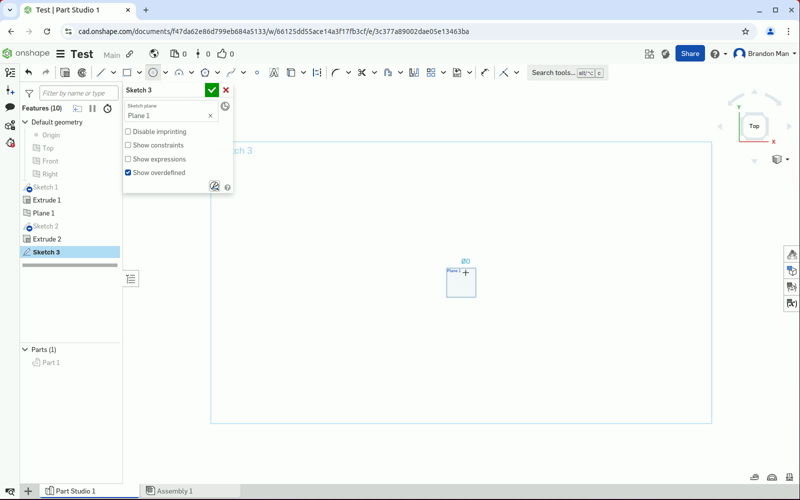
mouse_move(467, 272)
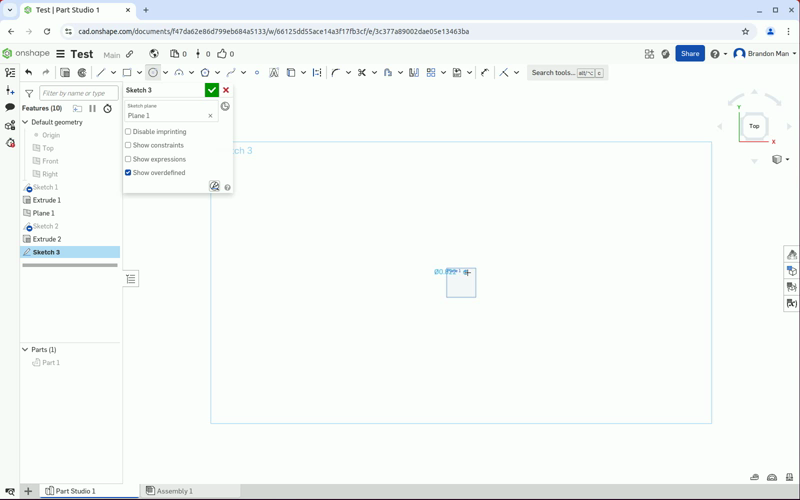
scroll(6)
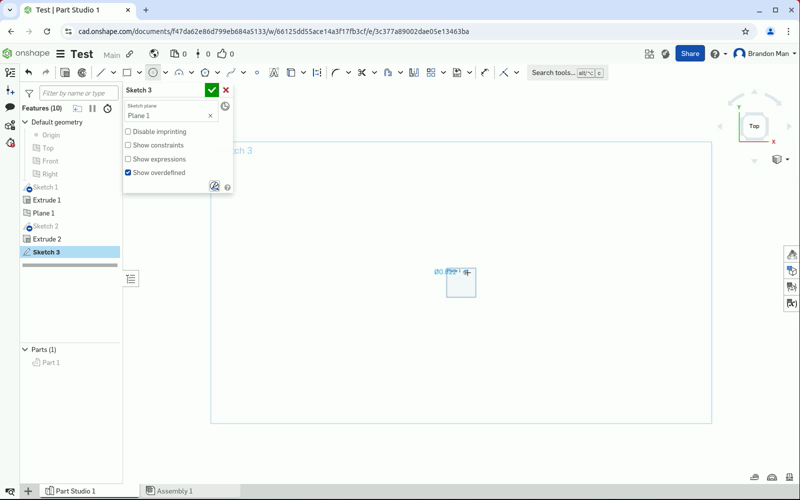
scroll(6)
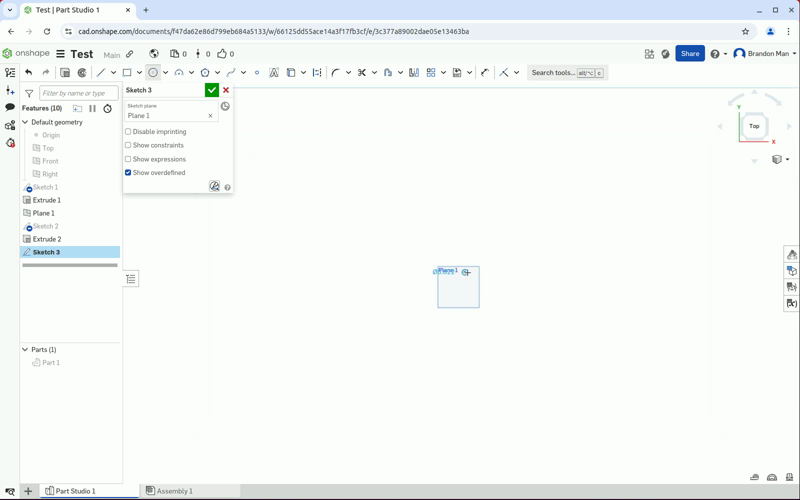
scroll(6)
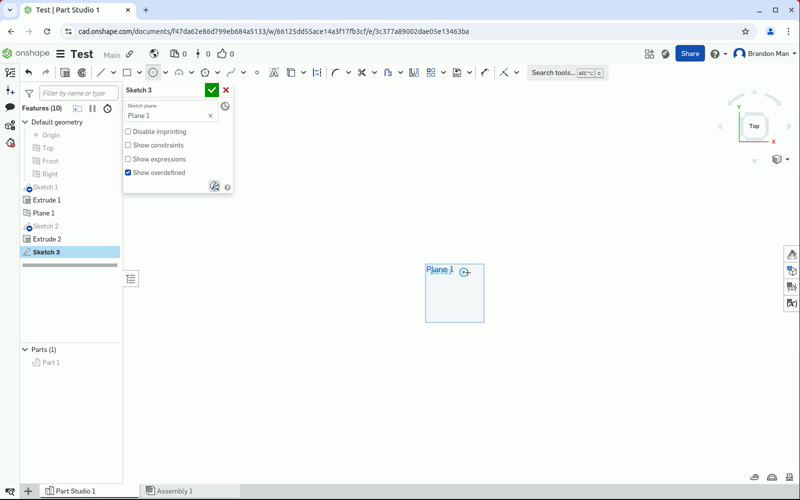
scroll(6)
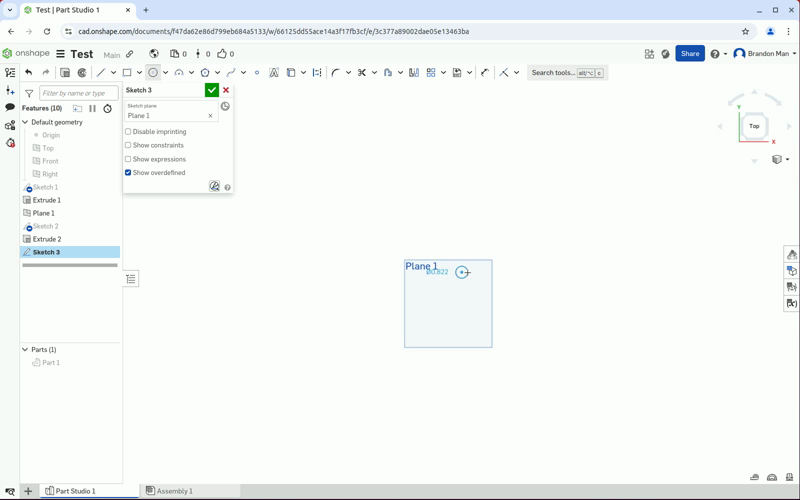
scroll(6)
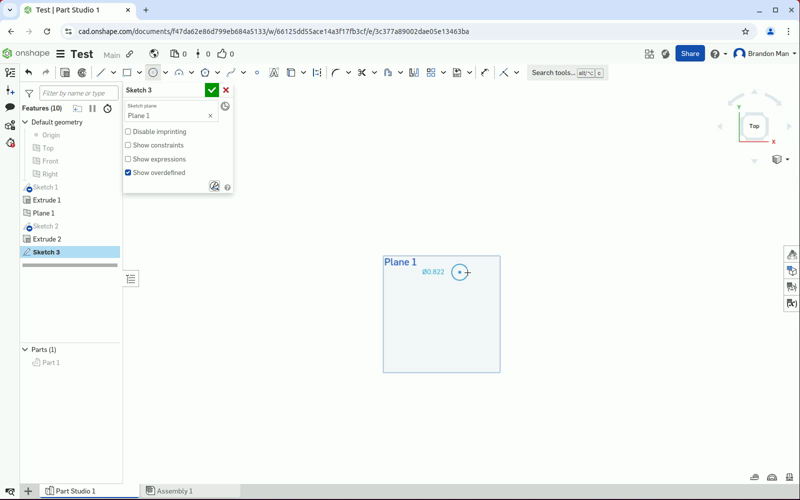
scroll(6)
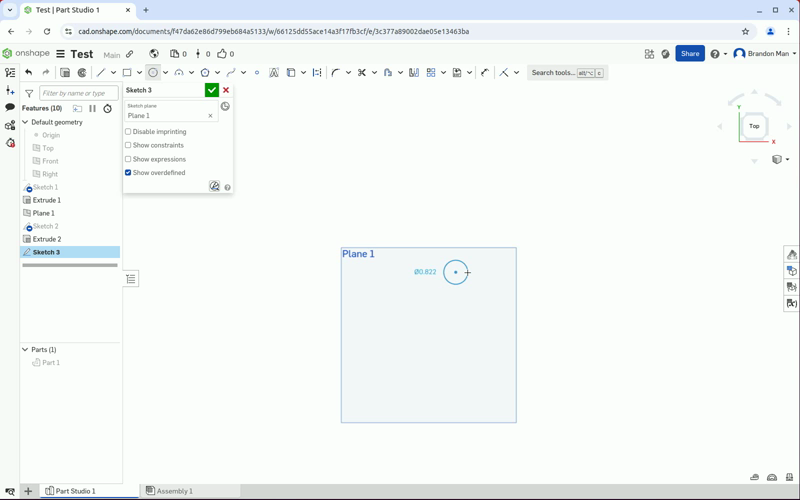
scroll(6)
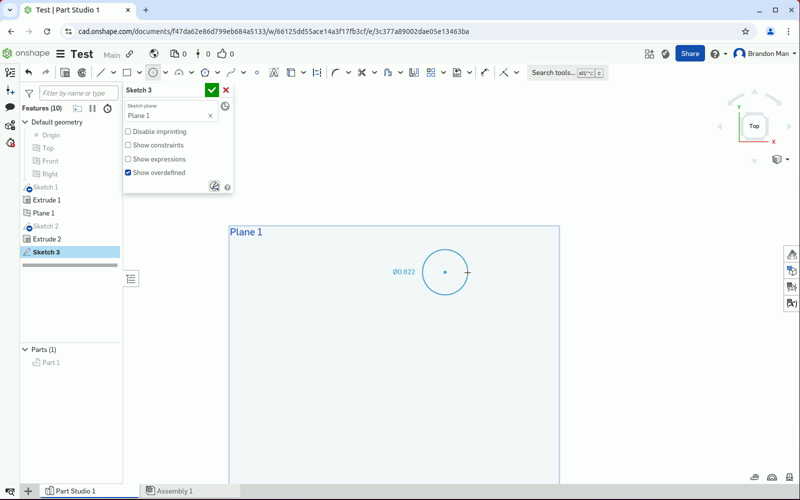
click(467, 272)
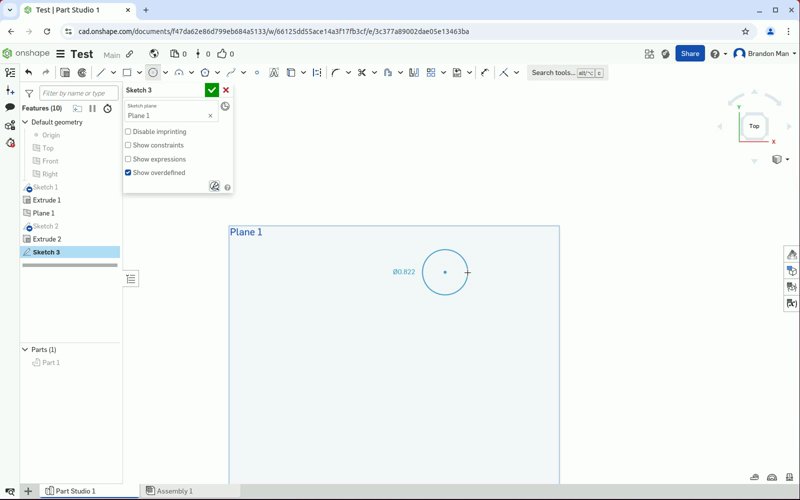
scroll(-6)
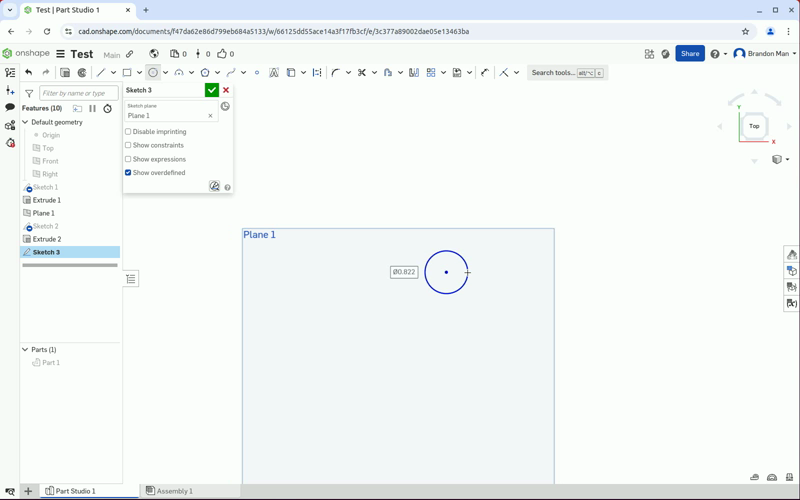
scroll(-6)
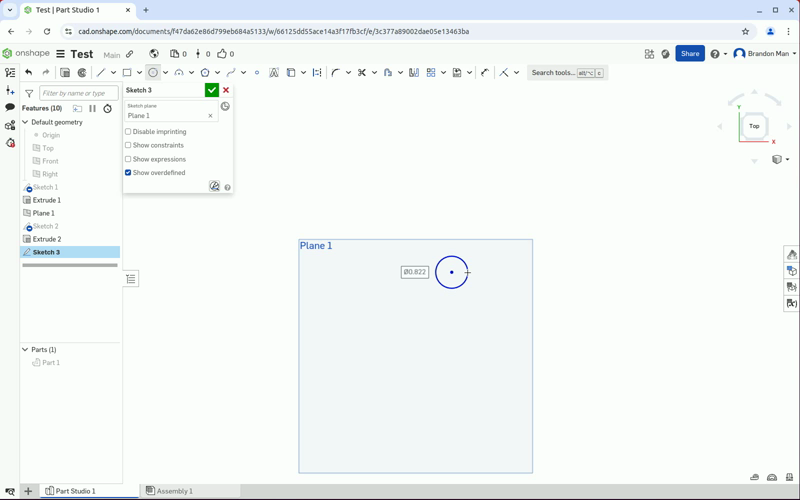
scroll(-6)
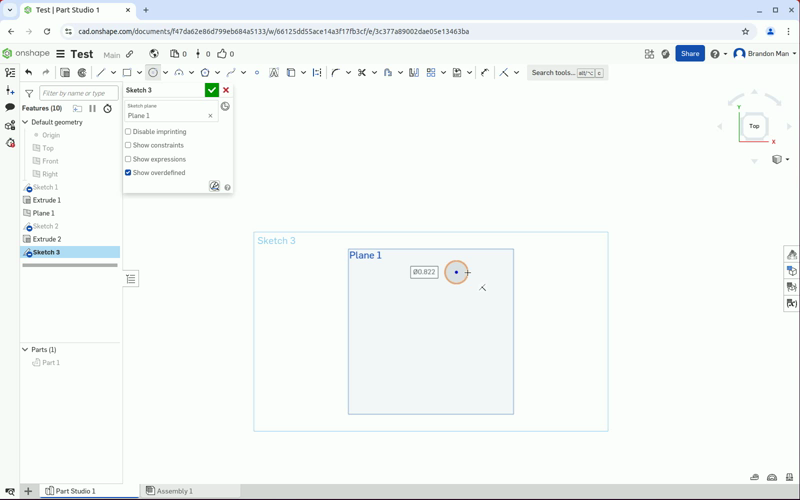
scroll(-6)
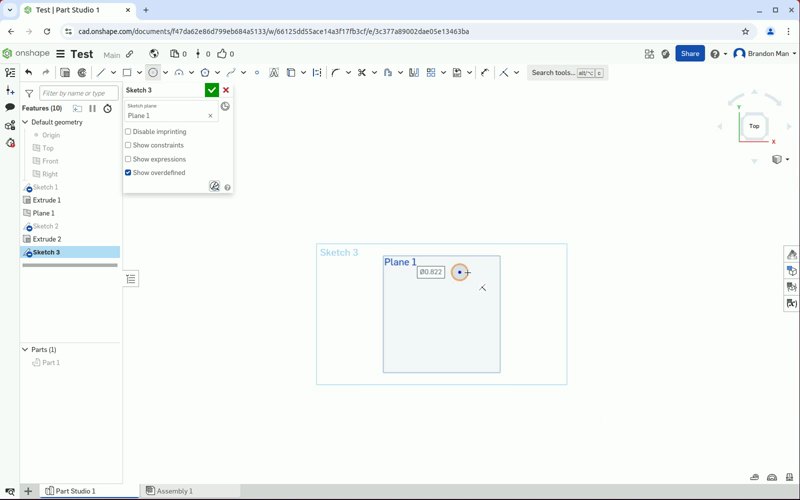
scroll(-6)
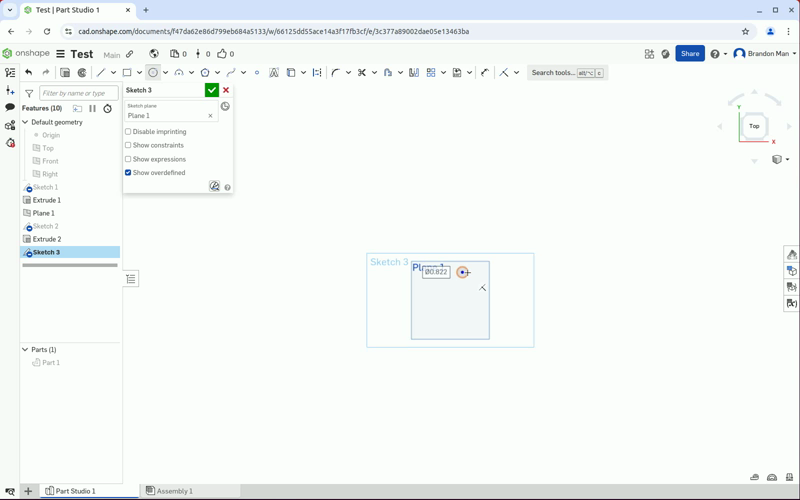
scroll(-6)
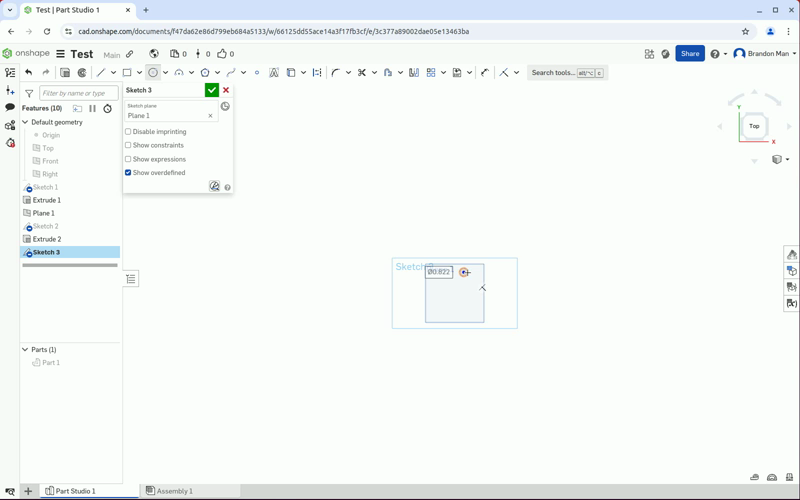
scroll(-6)
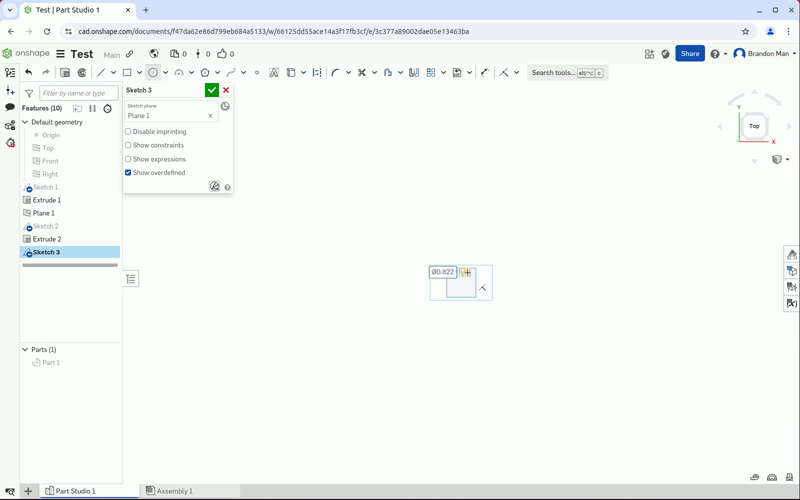
key(esc)
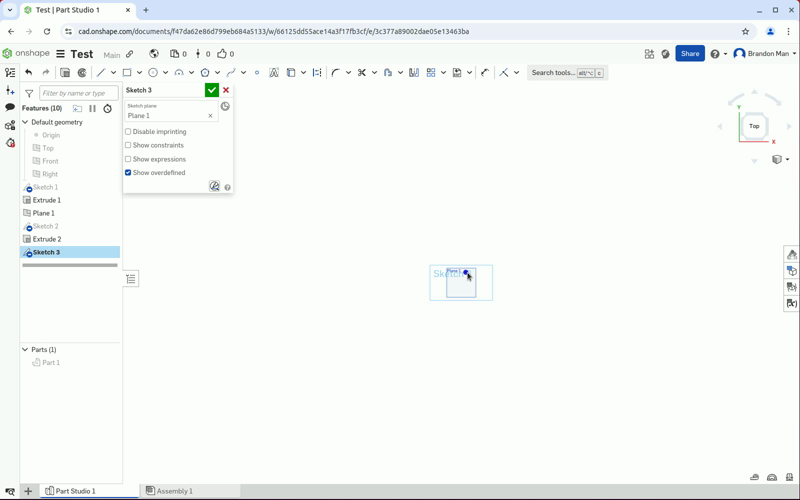
mouse_move(467, 272)
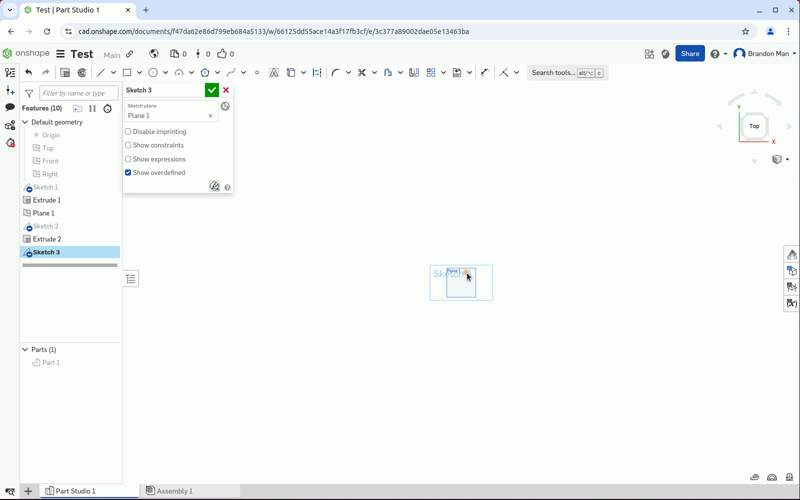
scroll(6)
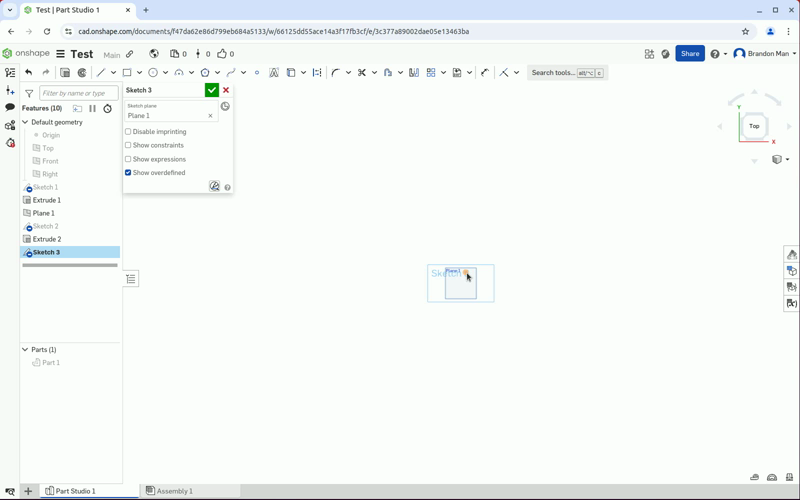
scroll(6)
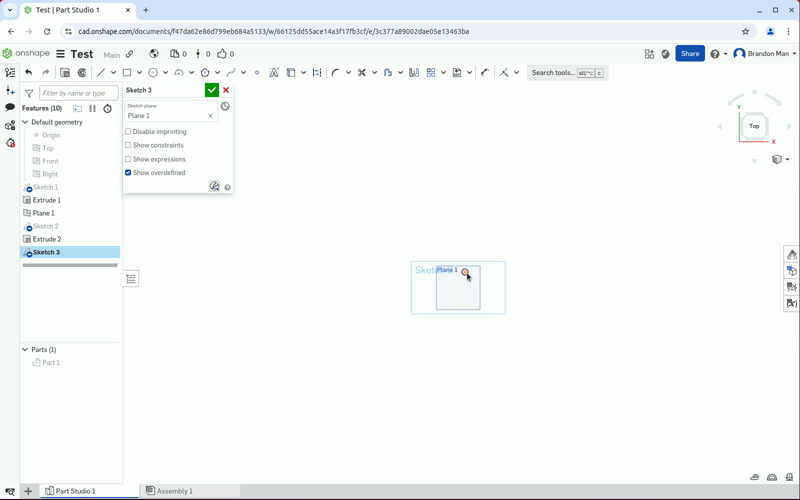
scroll(6)
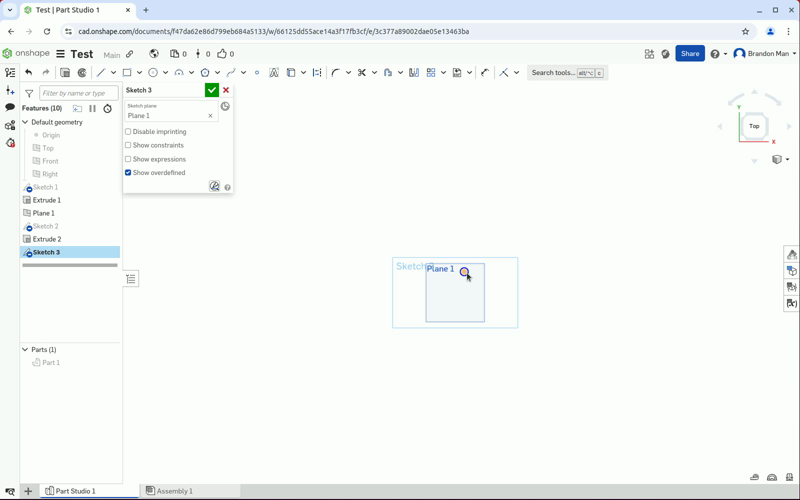
scroll(6)
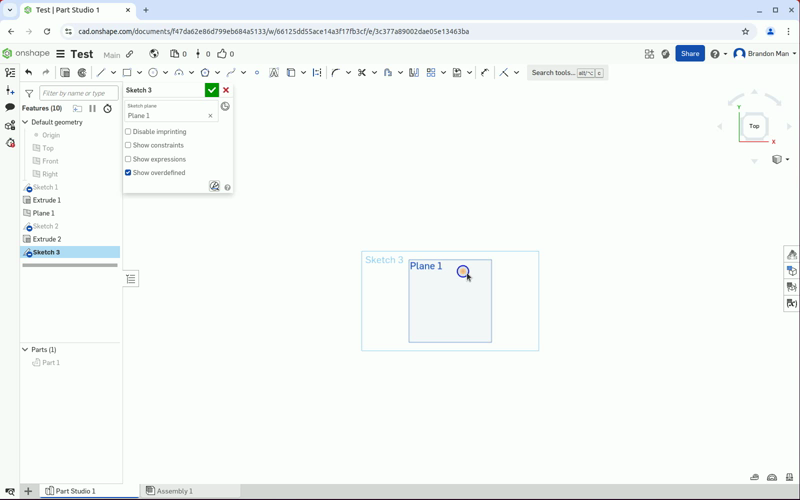
scroll(6)
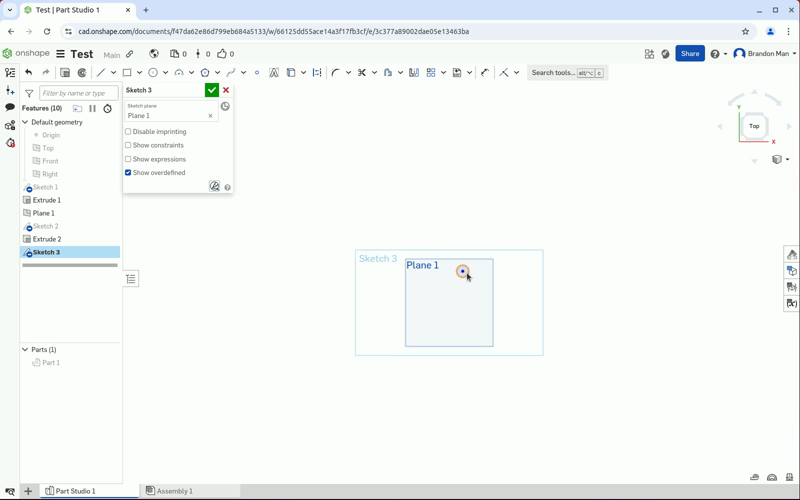
scroll(6)
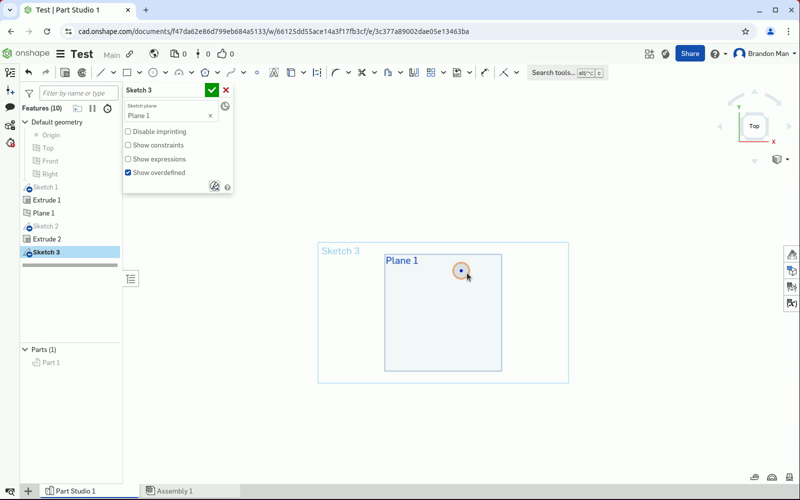
scroll(6)
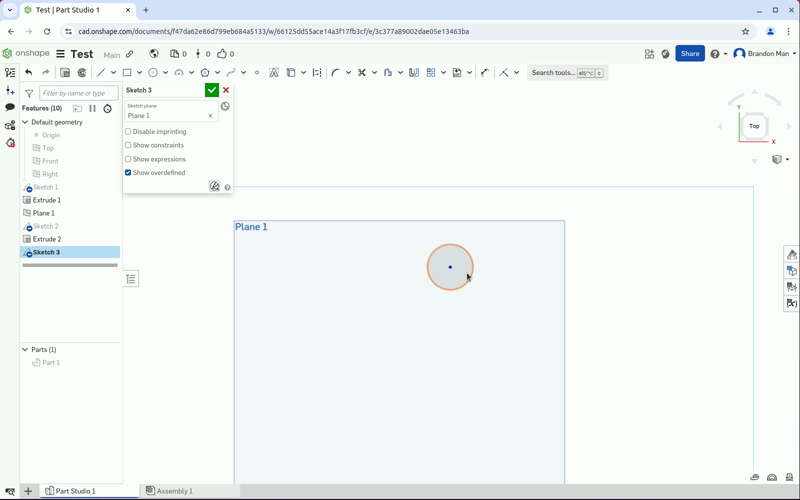
click(467, 272)
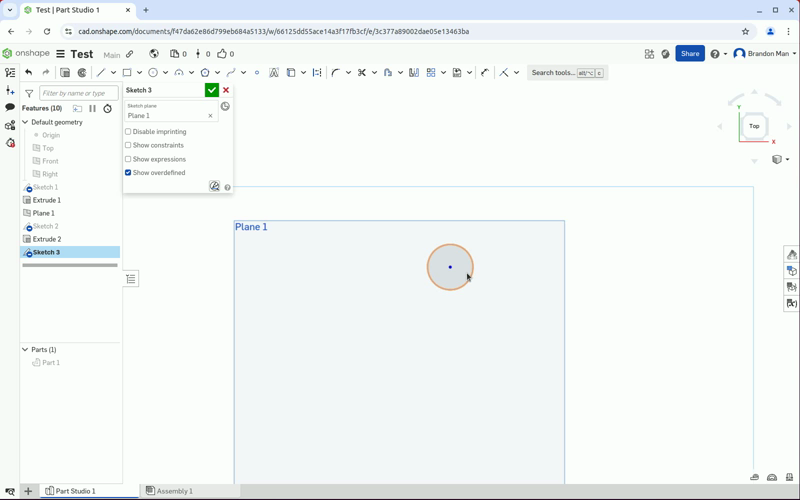
scroll(-6)
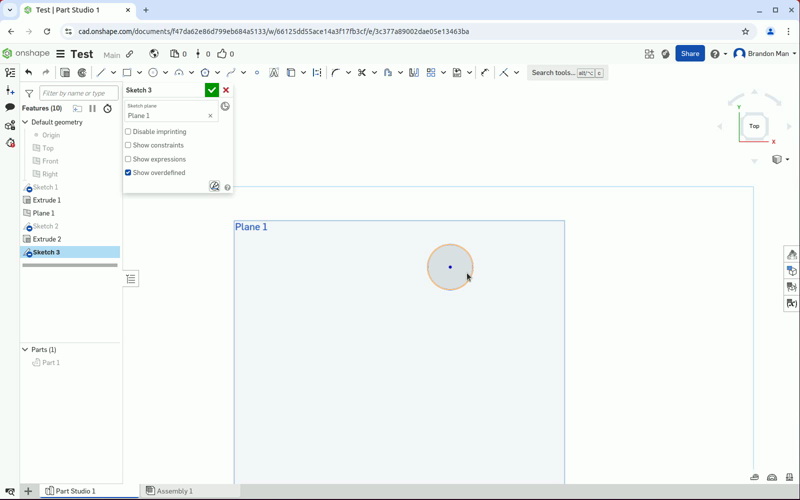
scroll(-6)
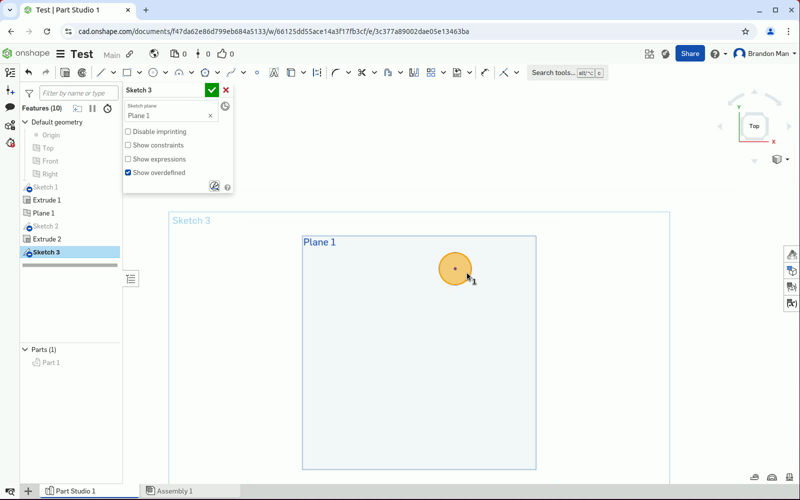
scroll(-6)
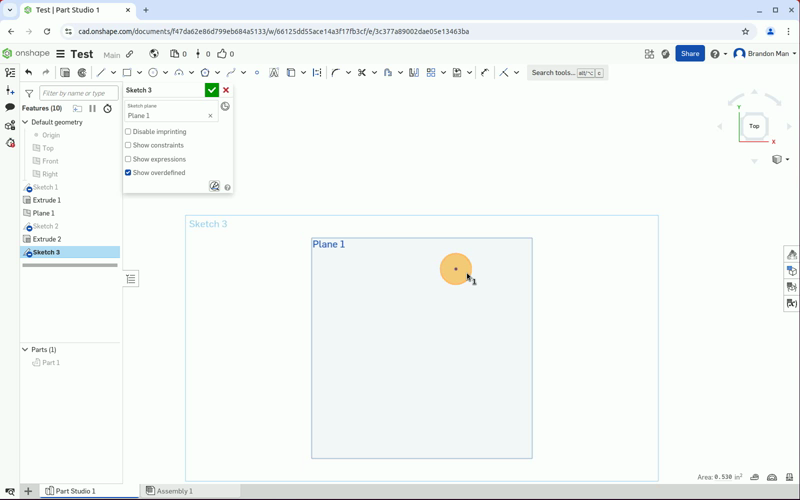
scroll(-6)
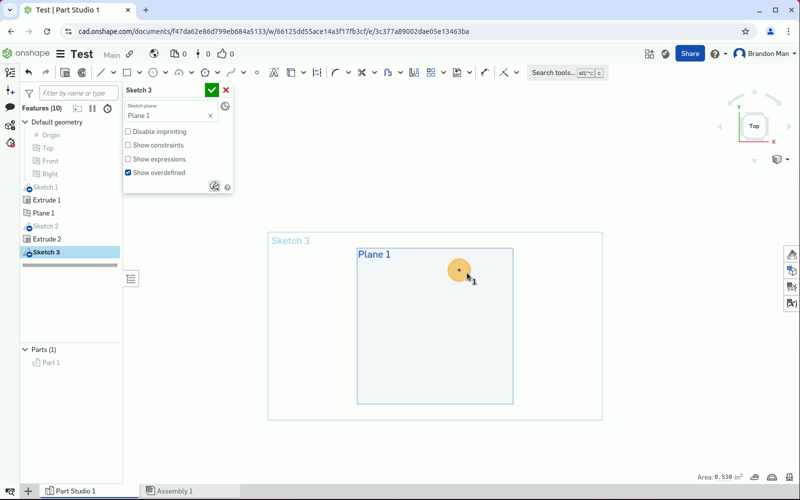
scroll(-6)
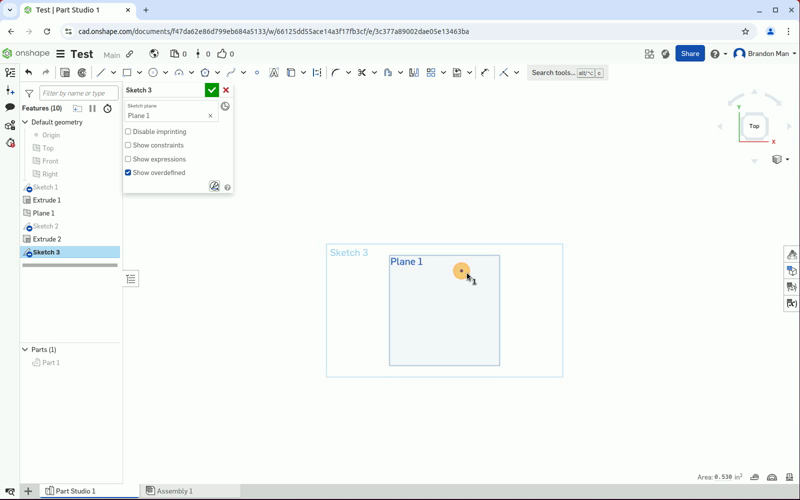
scroll(-6)
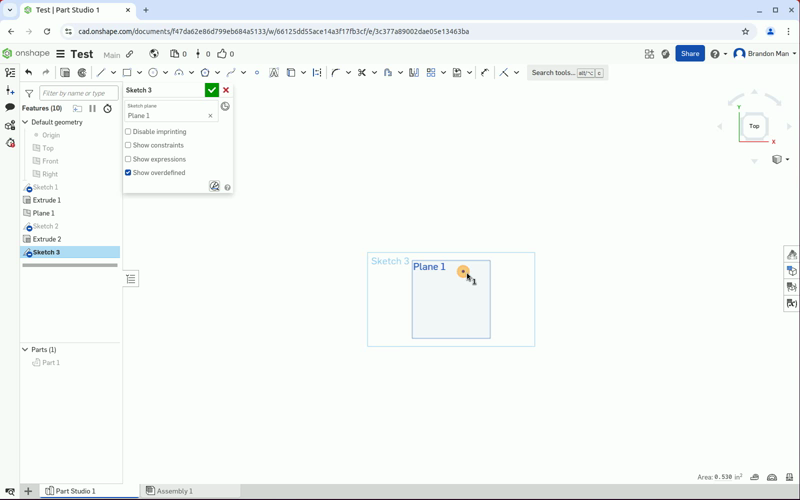
scroll(-6)
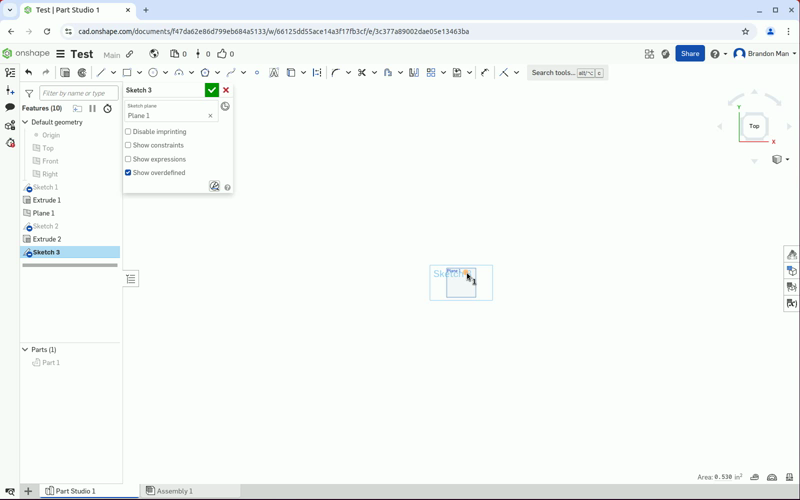
mouse_move(73, 352)
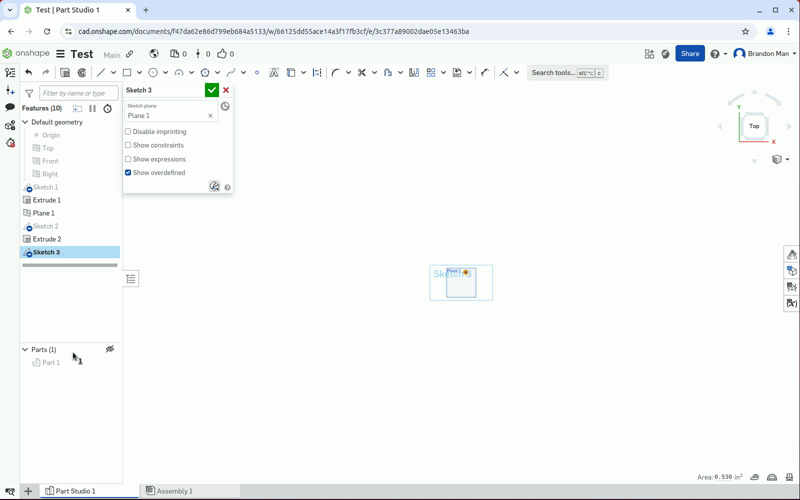
key(shift+y)
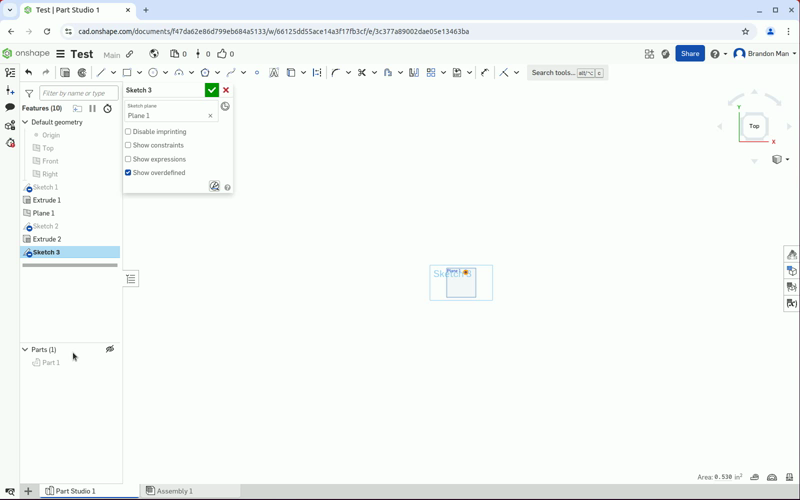
key(shift+e)
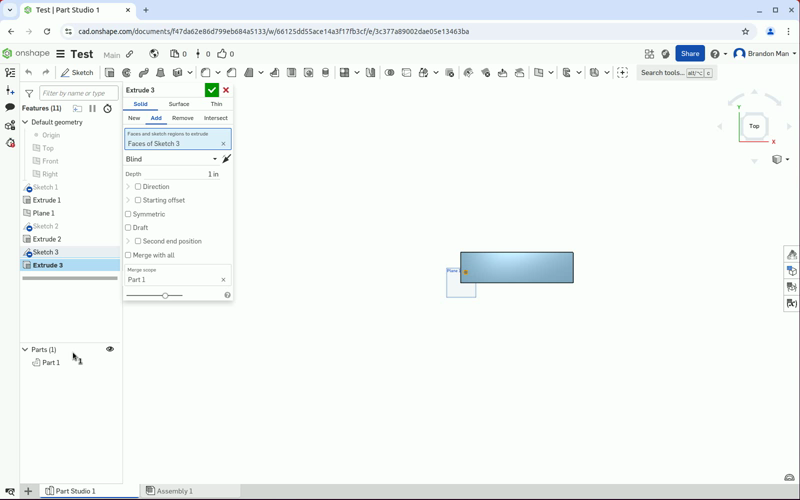
mouse_move(143, 106)
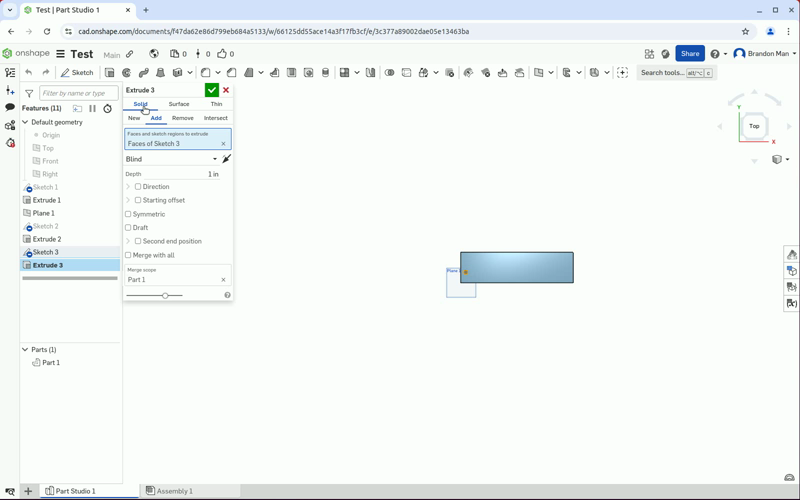
click(143, 106)
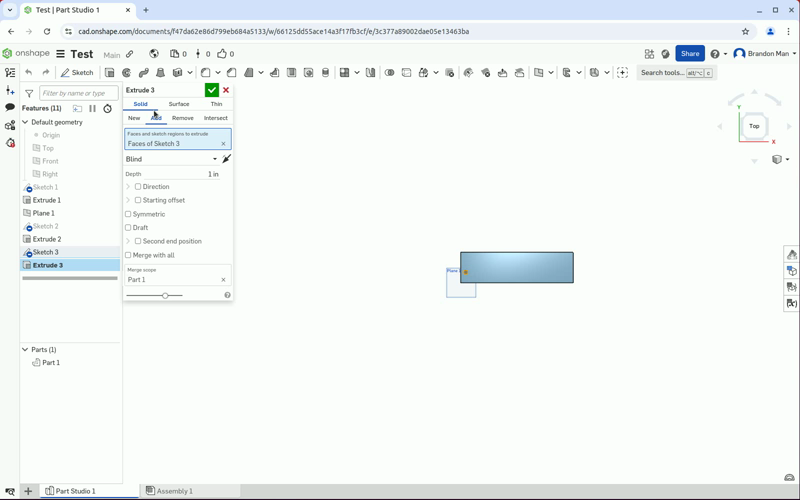
mouse_move(186, 120)
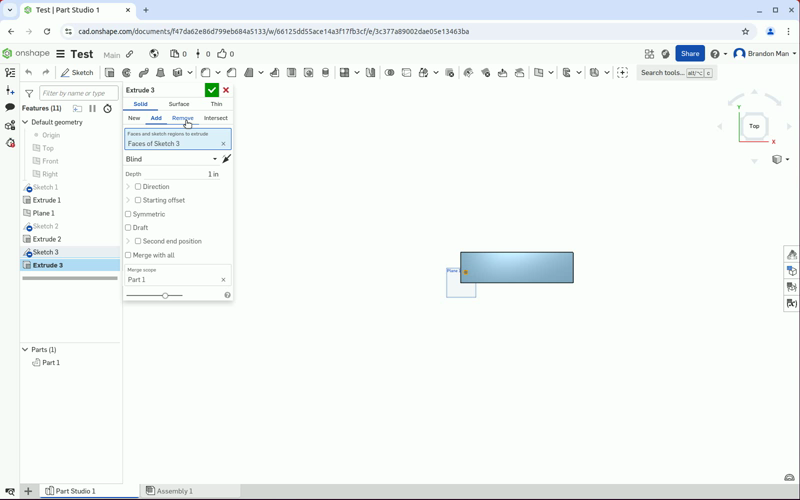
click(186, 120)
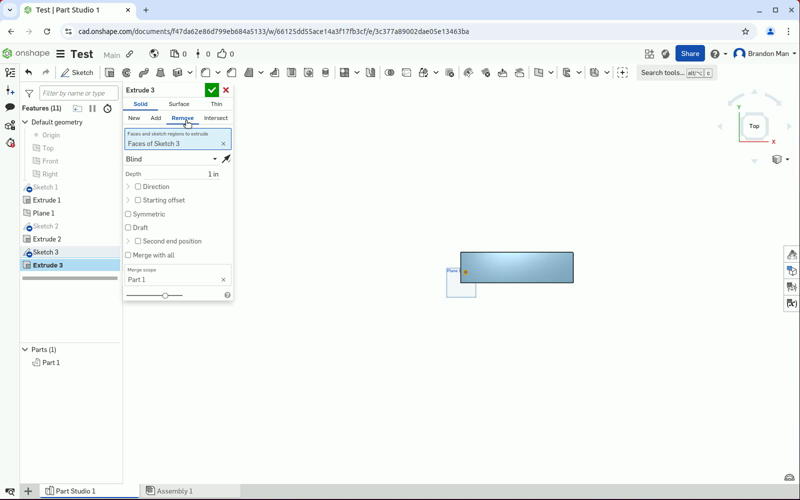
key(tab, 4)
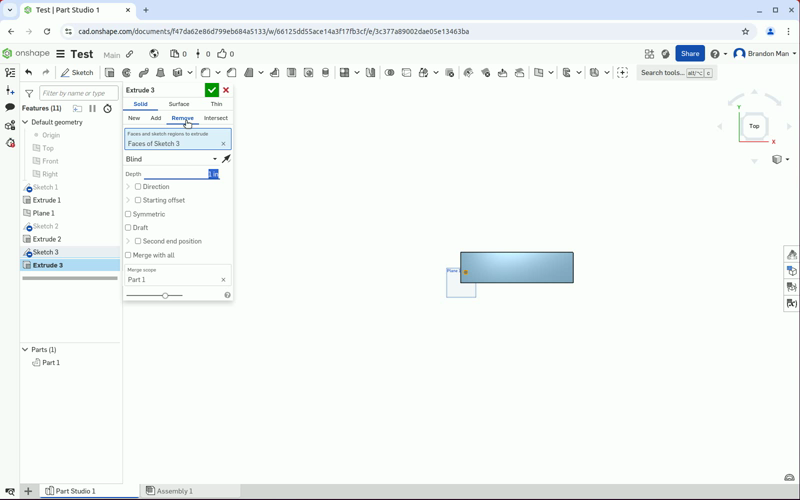
text(2.166)
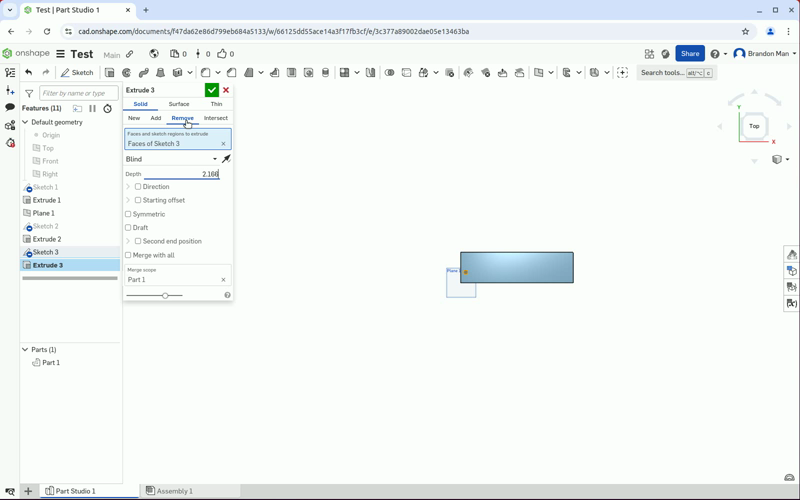
key(tab, 6)
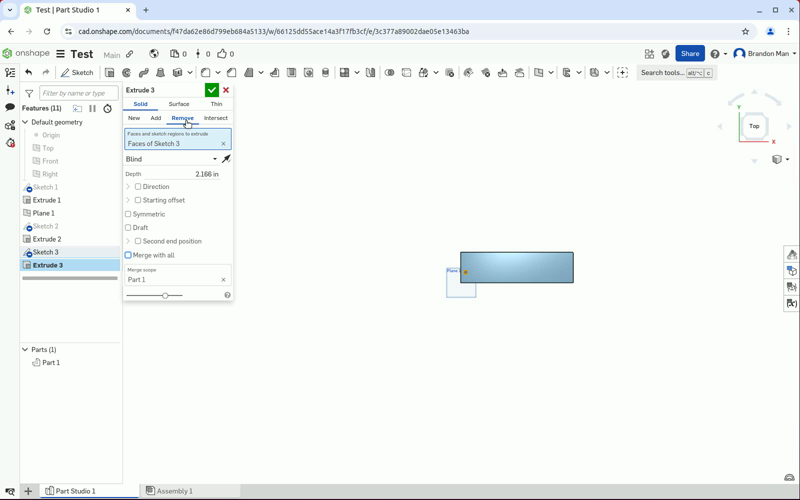
key(space)
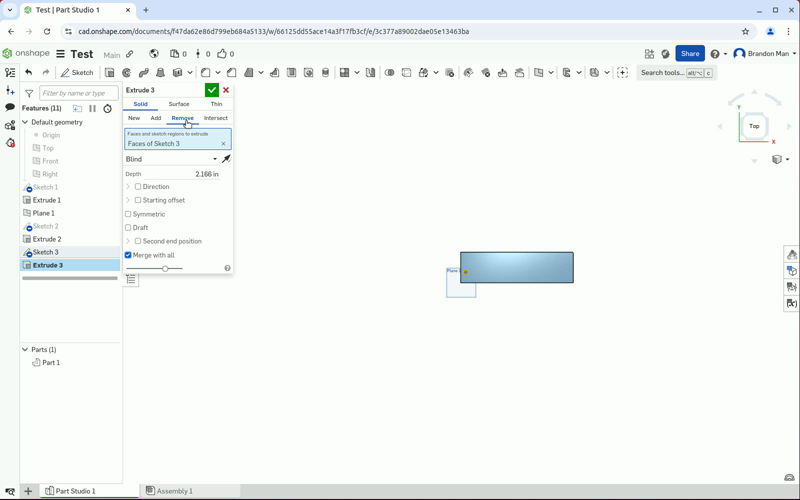
key(enter)
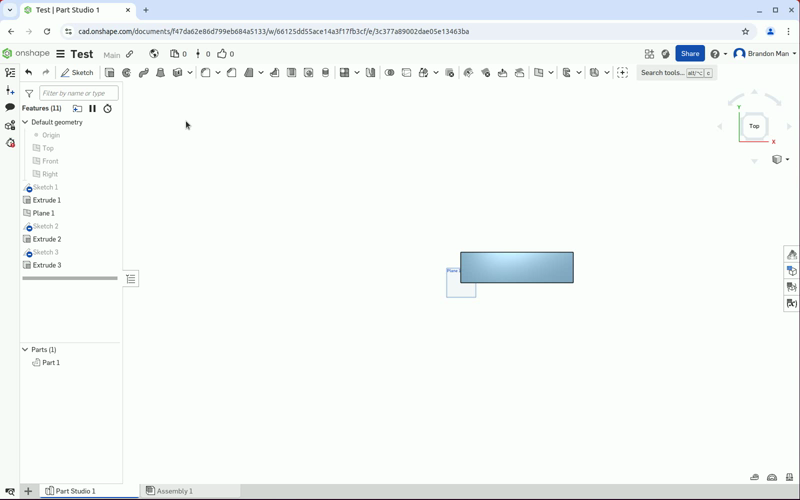
key(shift+h)
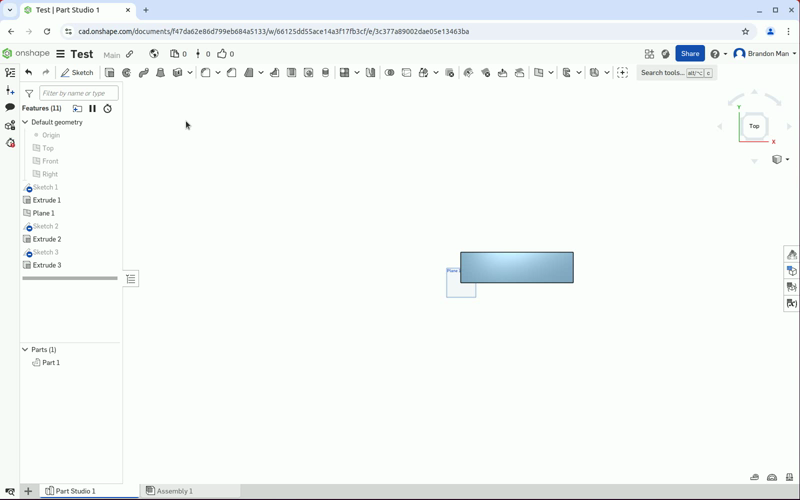
key(shift+h)
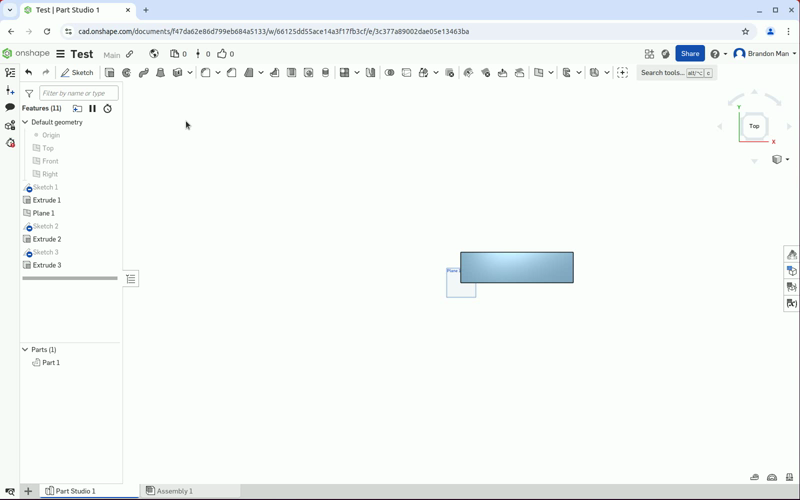
mouse_move(73, 189)
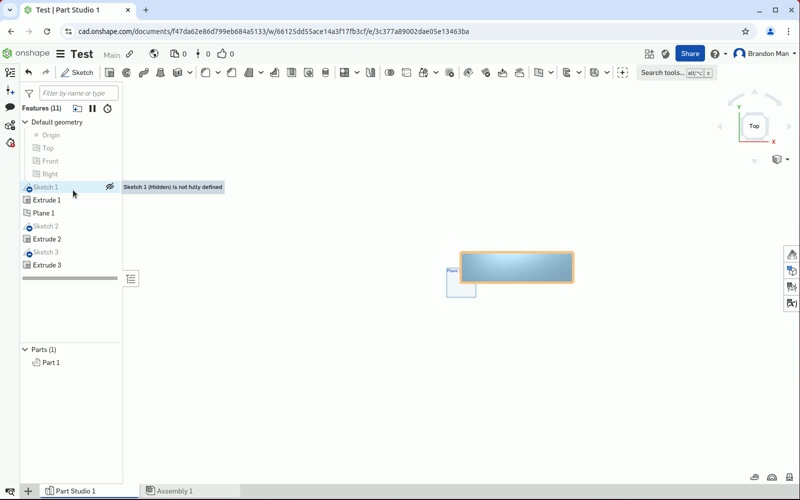
click(73, 189)
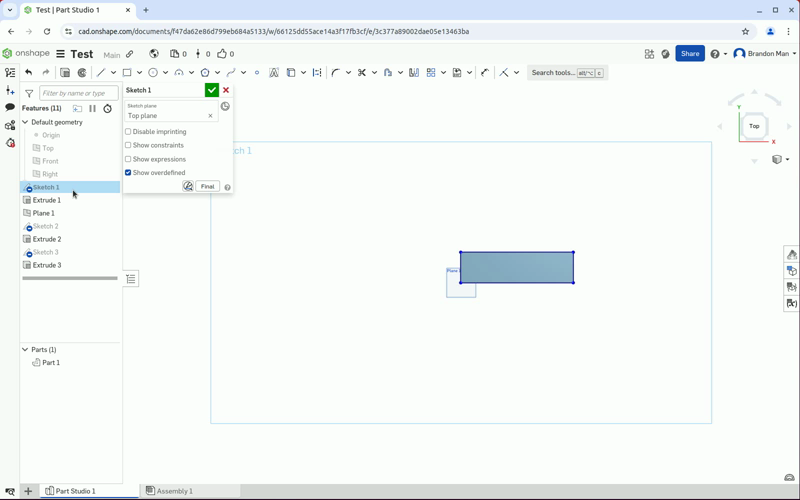
mouse_move(229, 92)
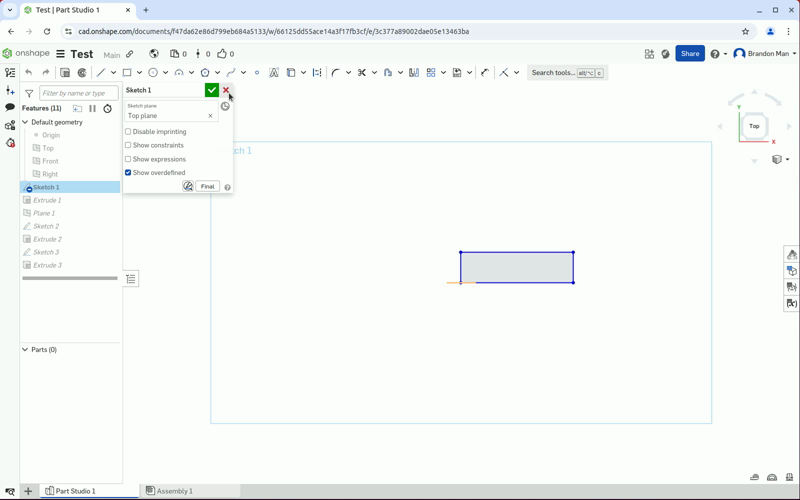
click(229, 92)
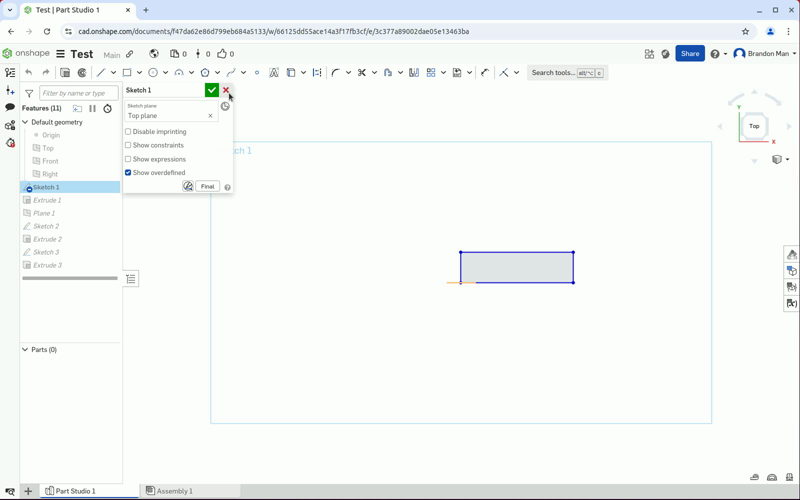
key(shift+s)
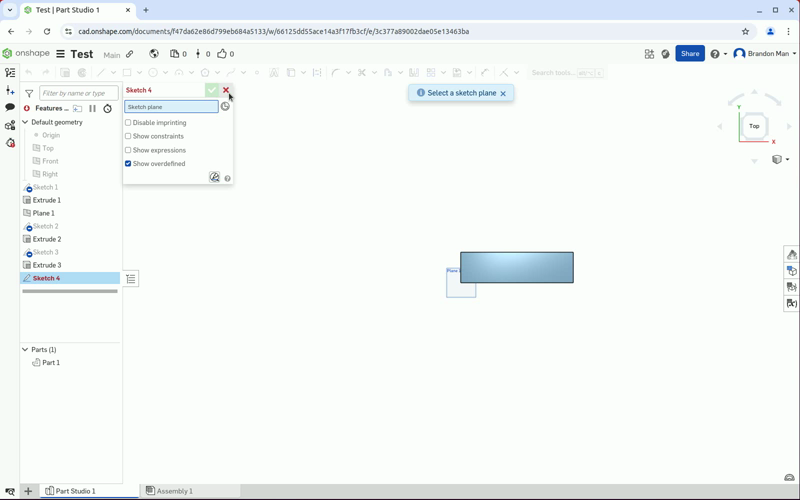
mouse_move(73, 215)
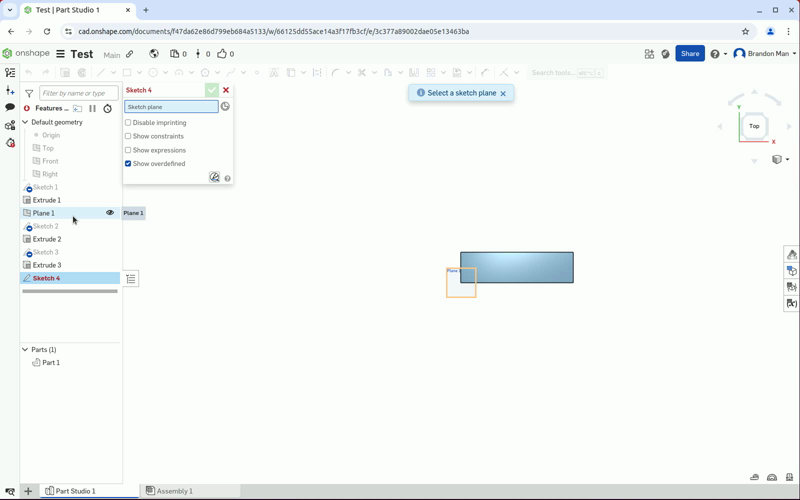
click(73, 215)
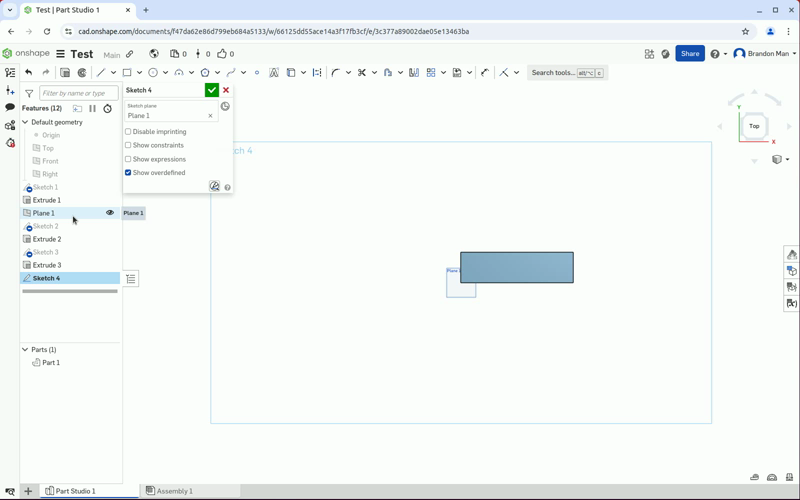
mouse_move(73, 352)
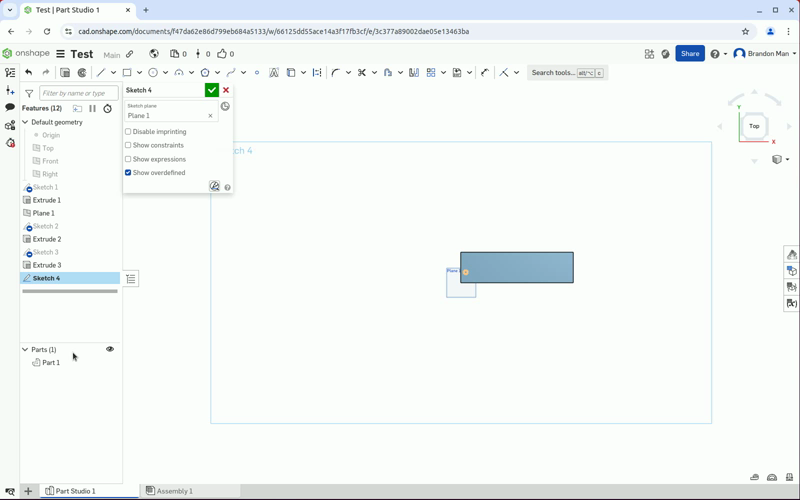
key(y)
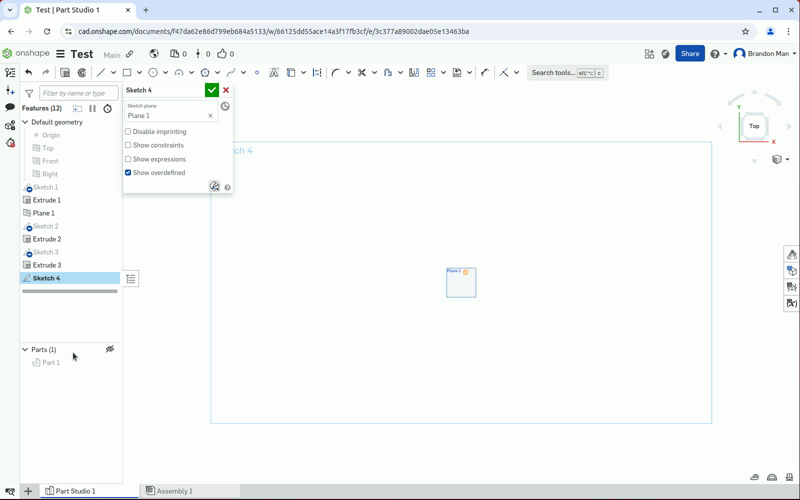
key(c)
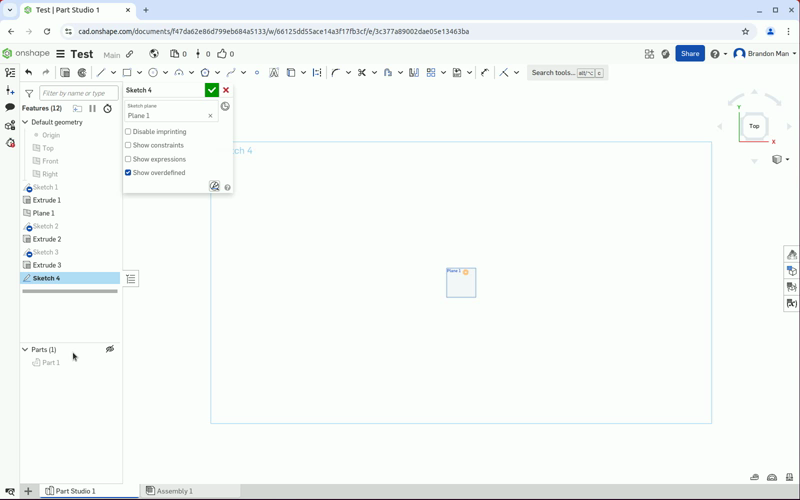
key_down(shift)
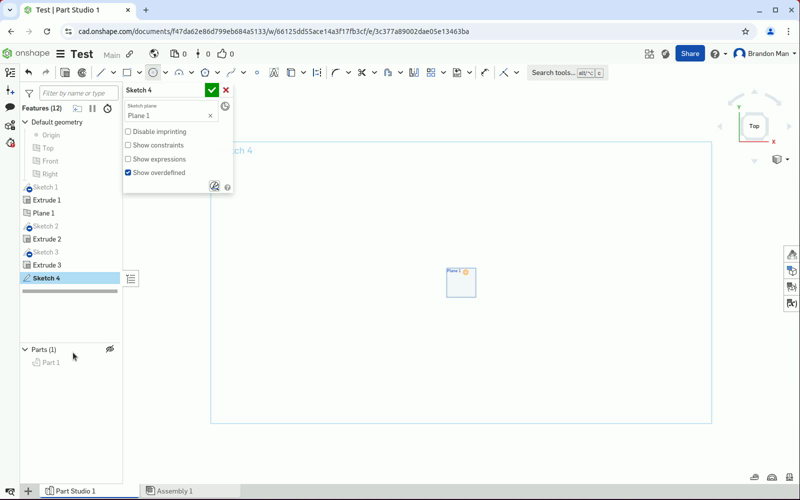
mouse_move(563, 262)
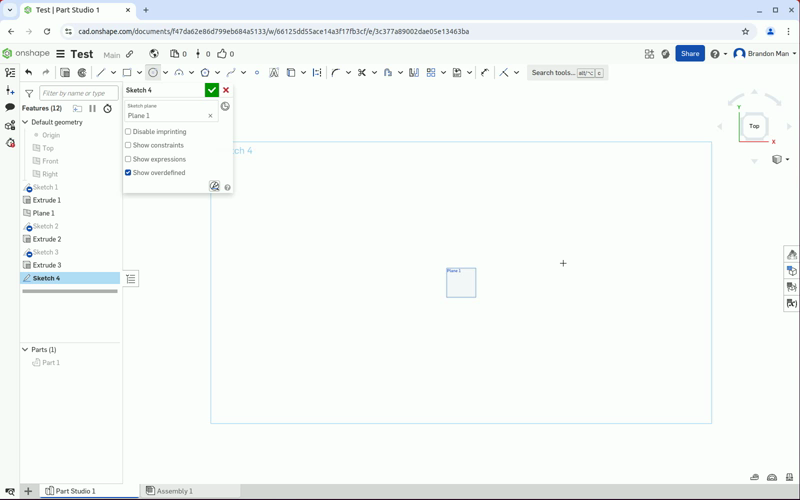
click(563, 262)
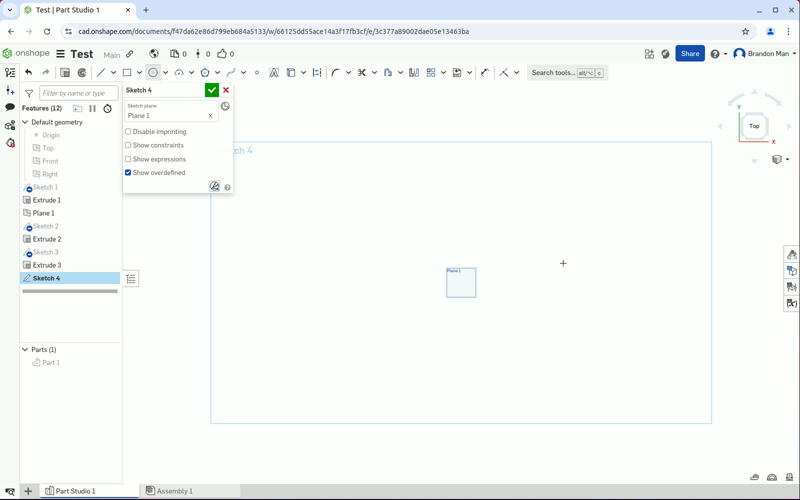
key_up(shift)
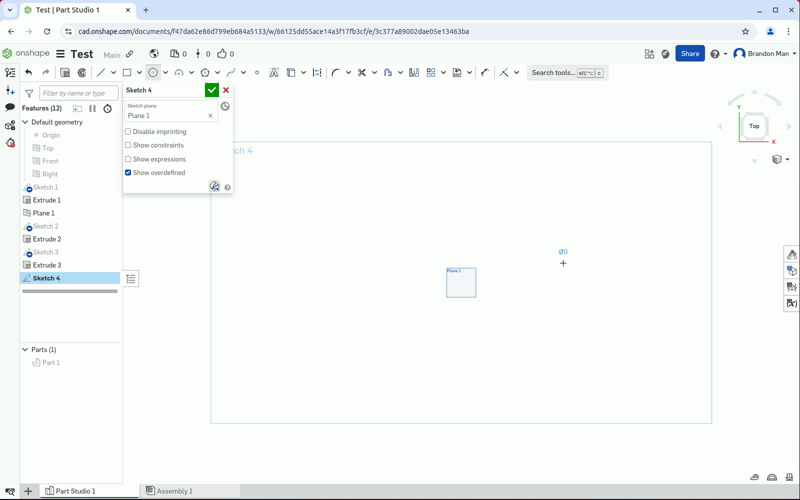
mouse_move(565, 262)
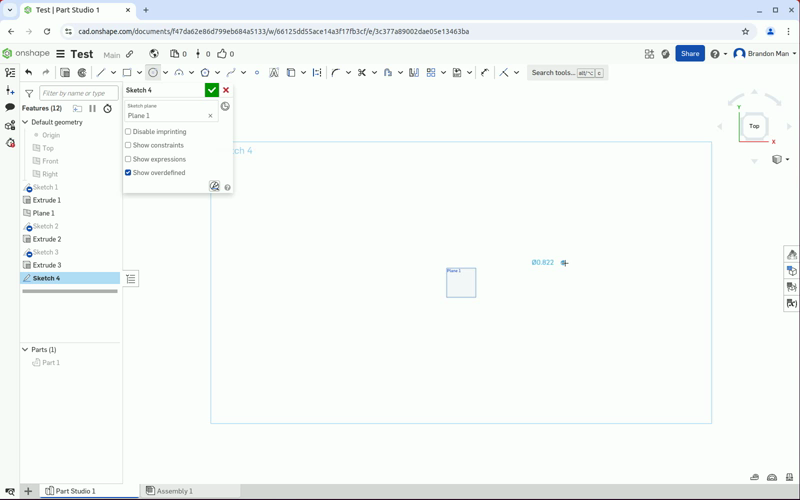
scroll(6)
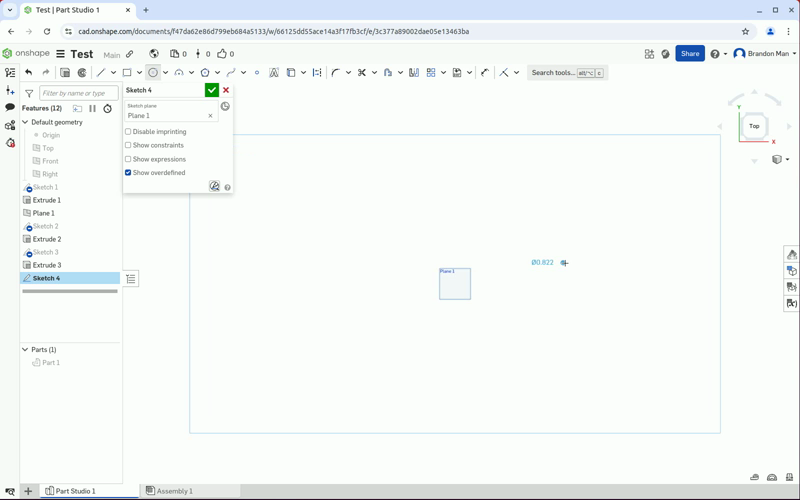
scroll(6)
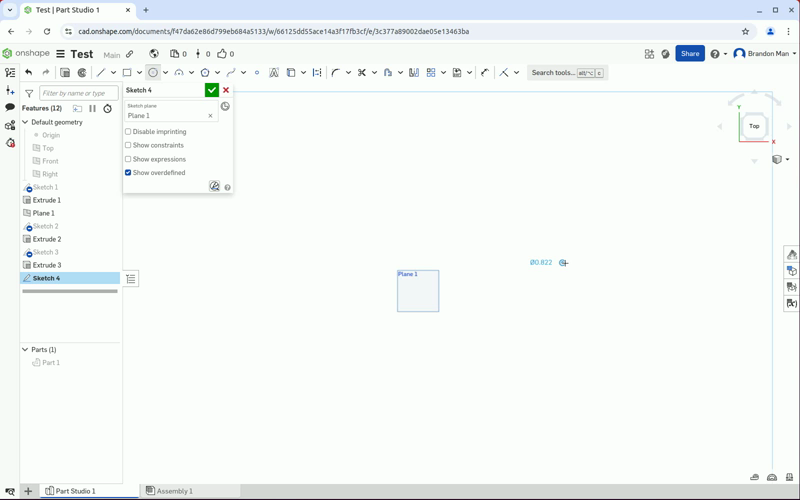
scroll(6)
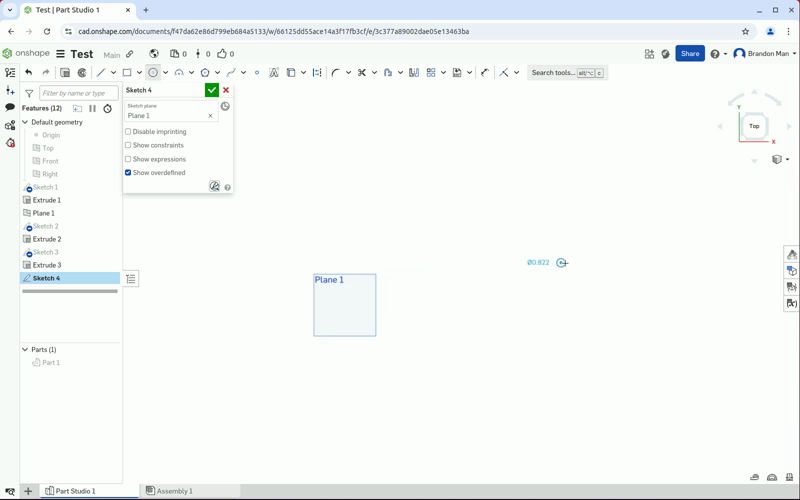
scroll(6)
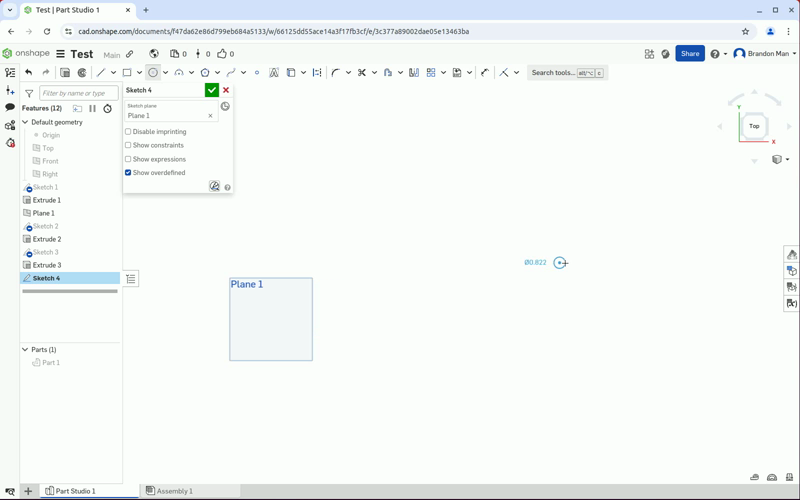
scroll(6)
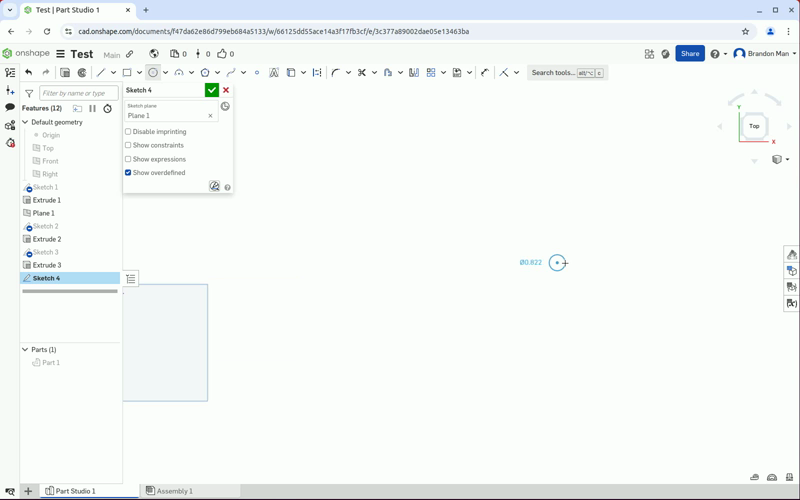
scroll(6)
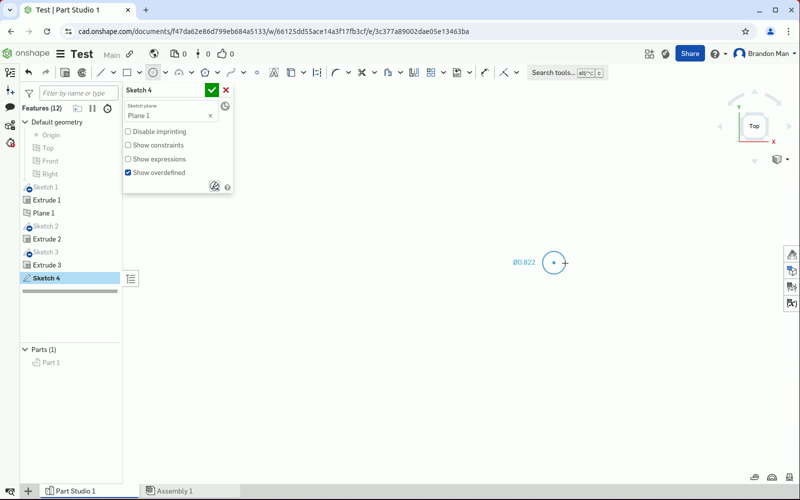
scroll(6)
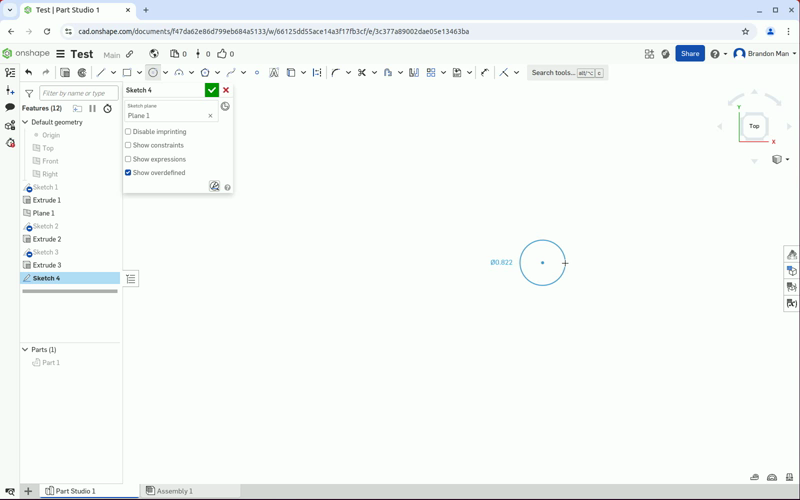
click(565, 262)
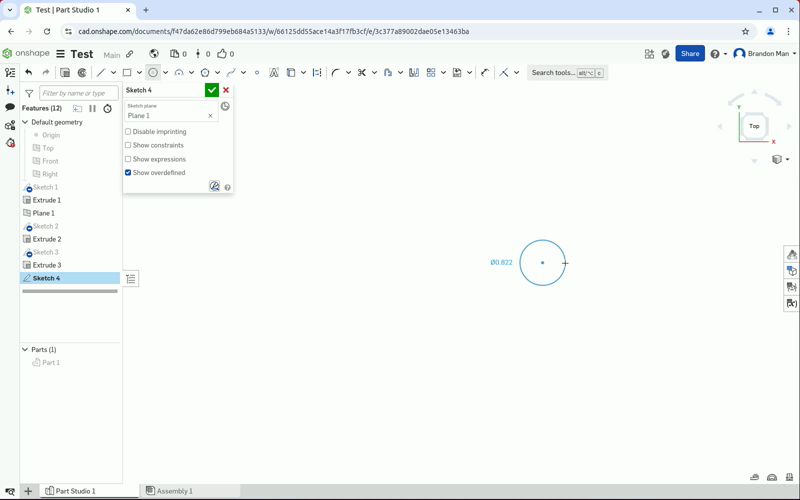
scroll(-6)
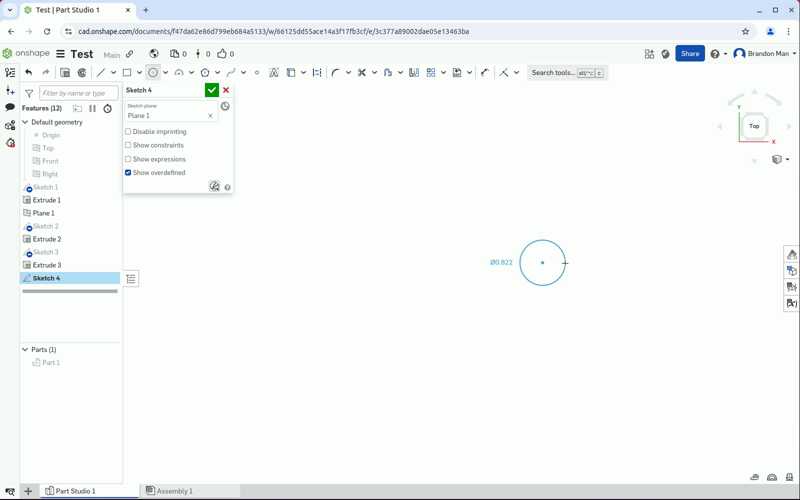
scroll(-6)
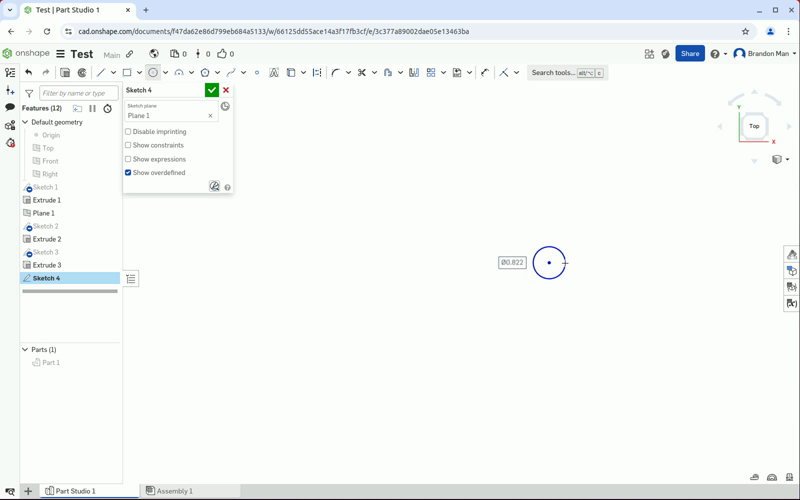
scroll(-6)
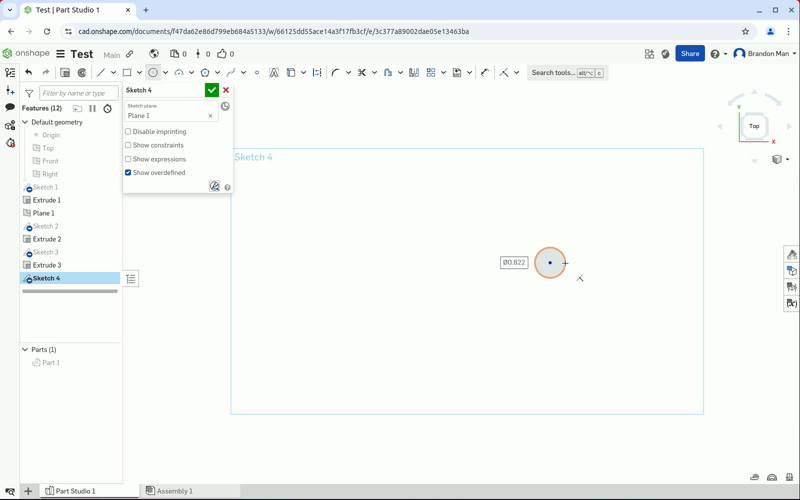
scroll(-6)
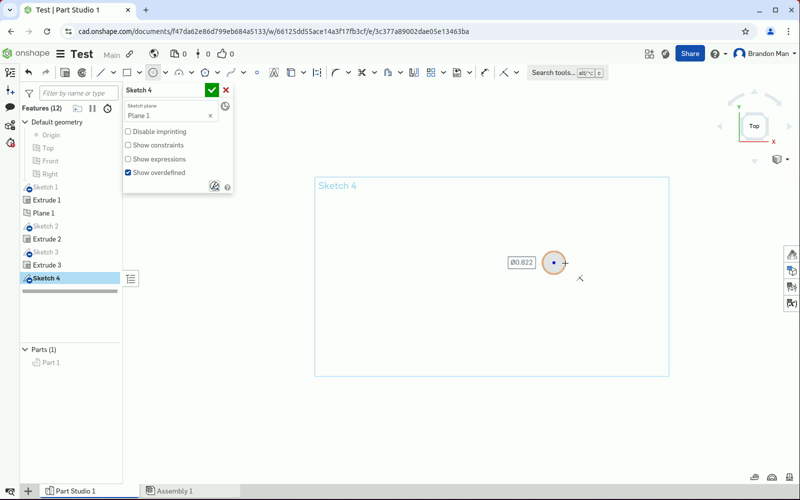
scroll(-6)
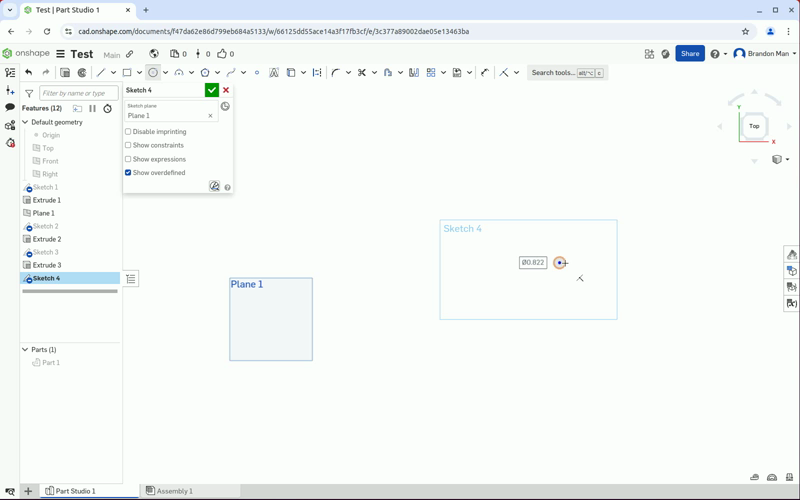
scroll(-6)
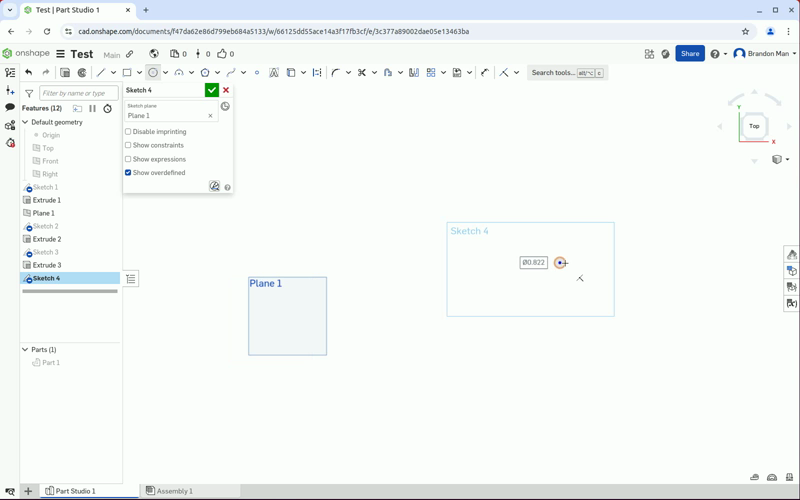
scroll(-6)
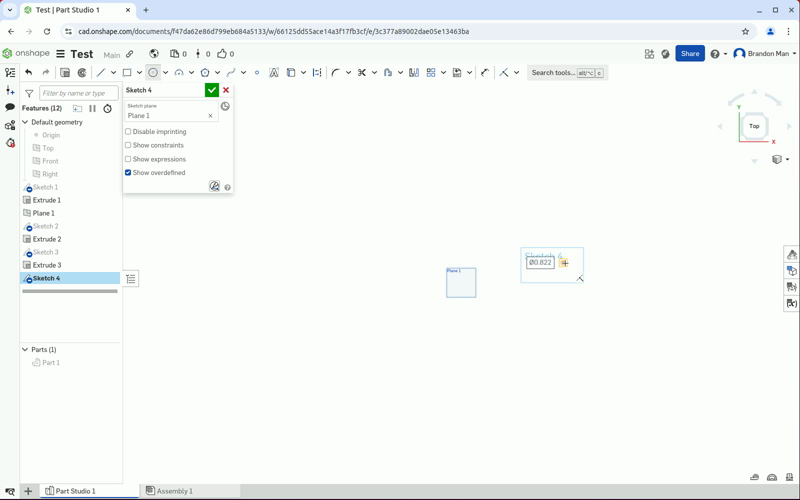
key(esc)
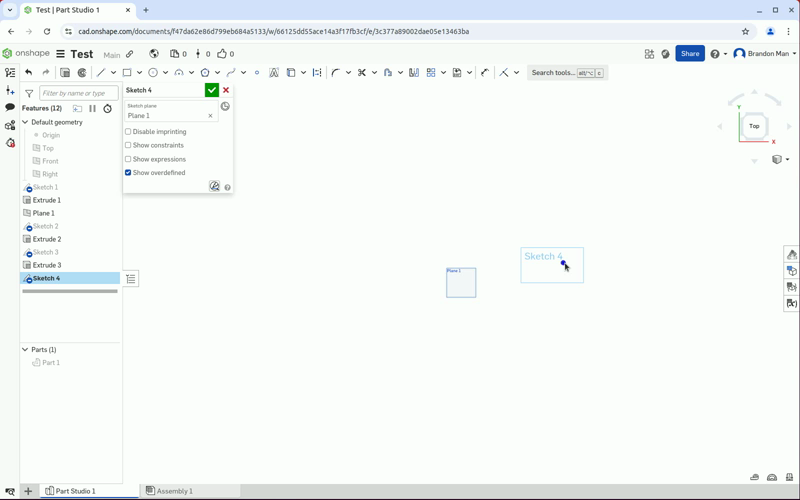
mouse_move(564, 262)
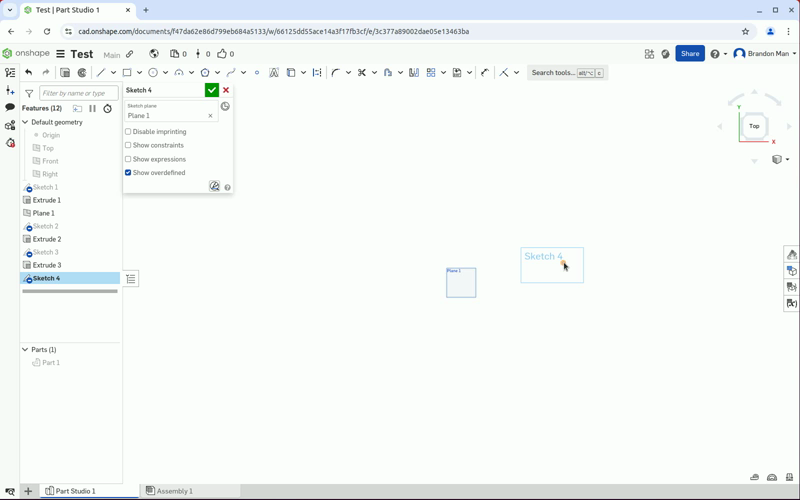
scroll(6)
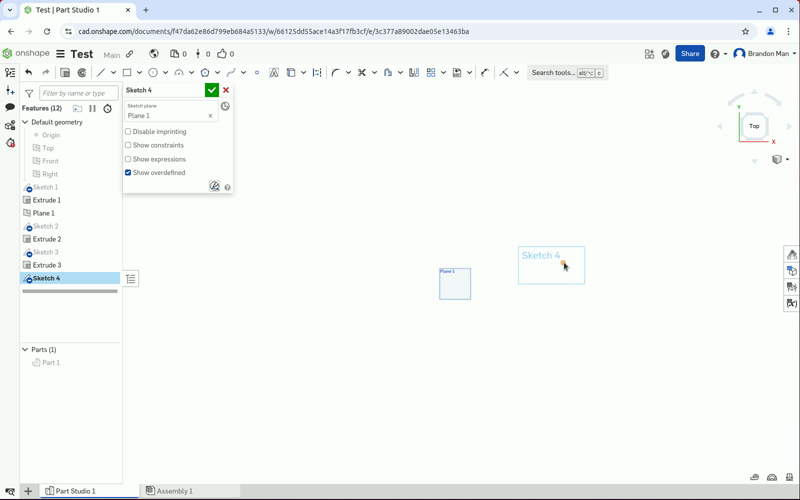
scroll(6)
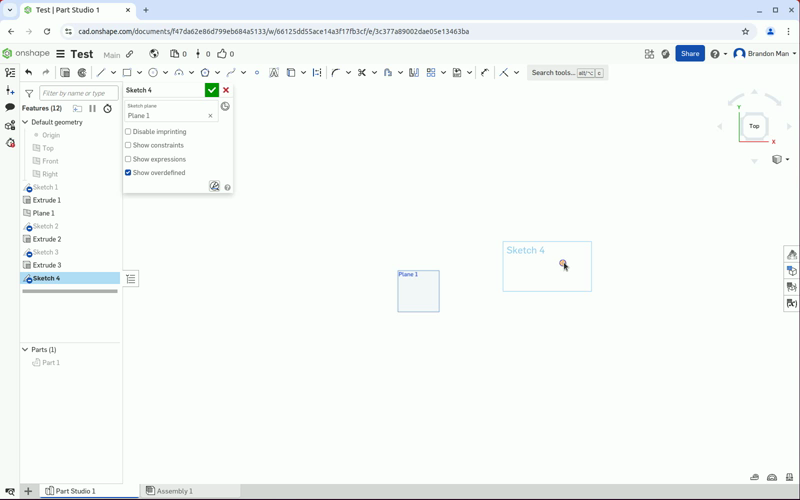
scroll(6)
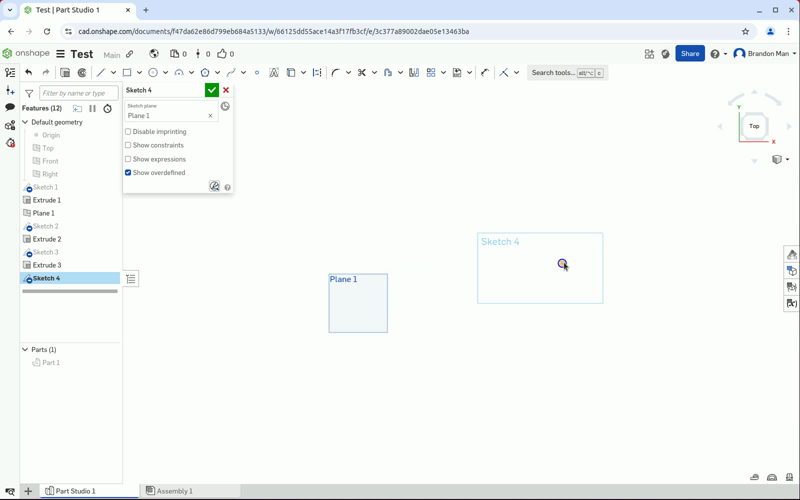
scroll(6)
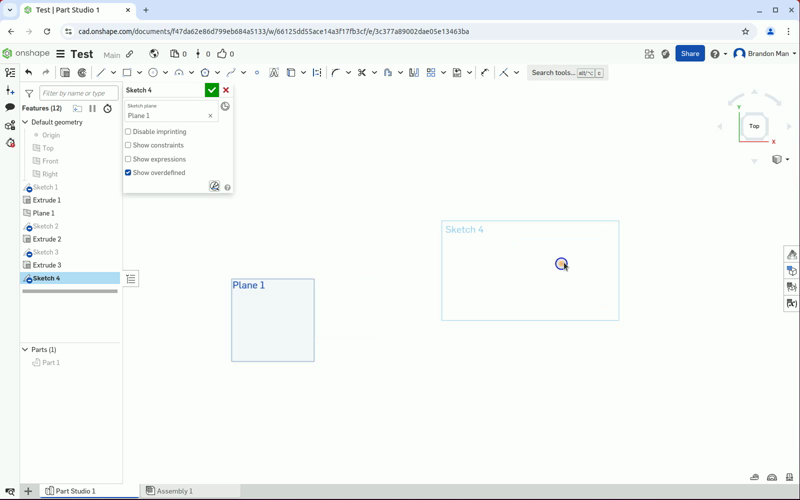
scroll(6)
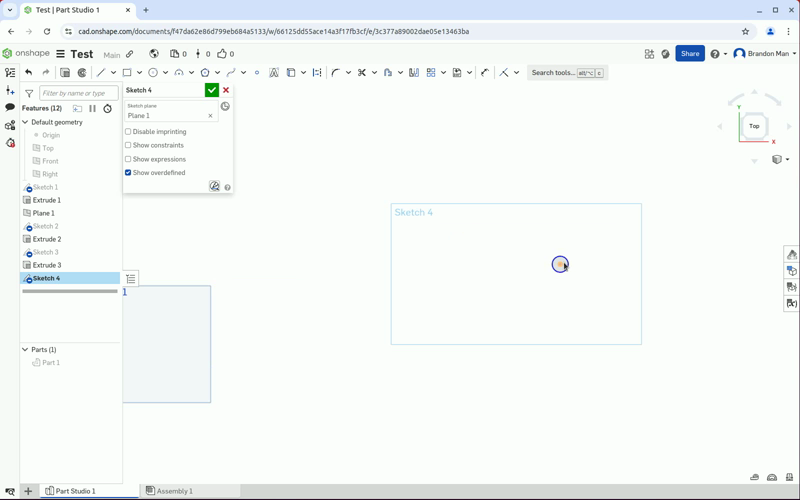
scroll(6)
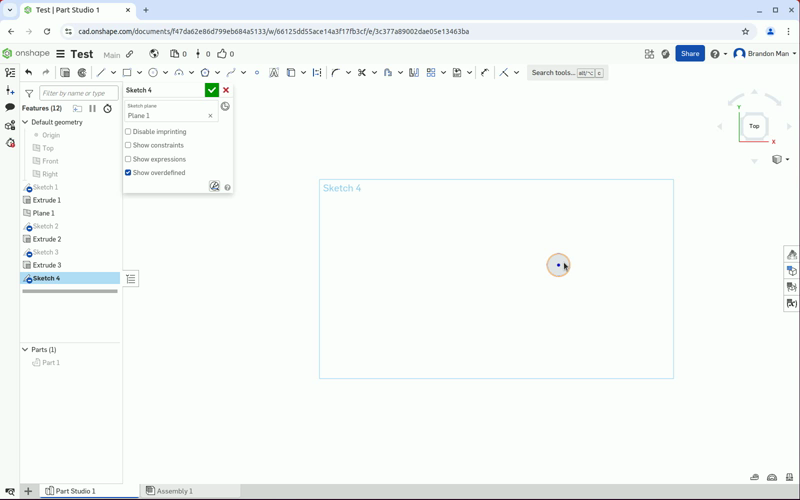
scroll(6)
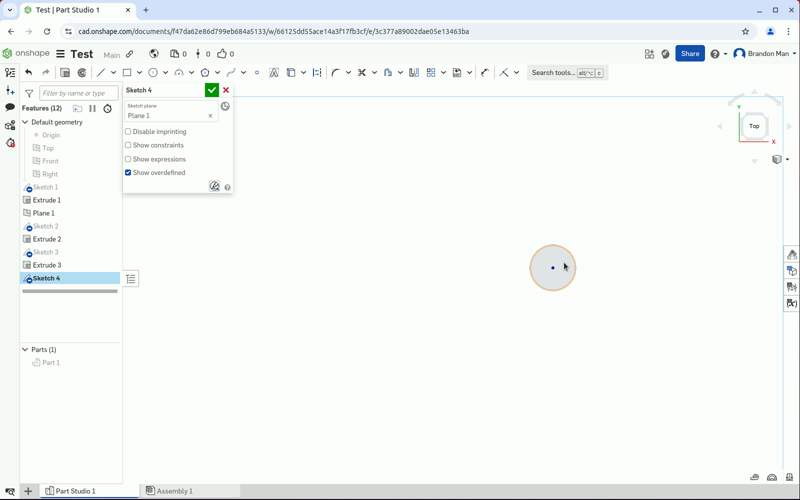
click(564, 262)
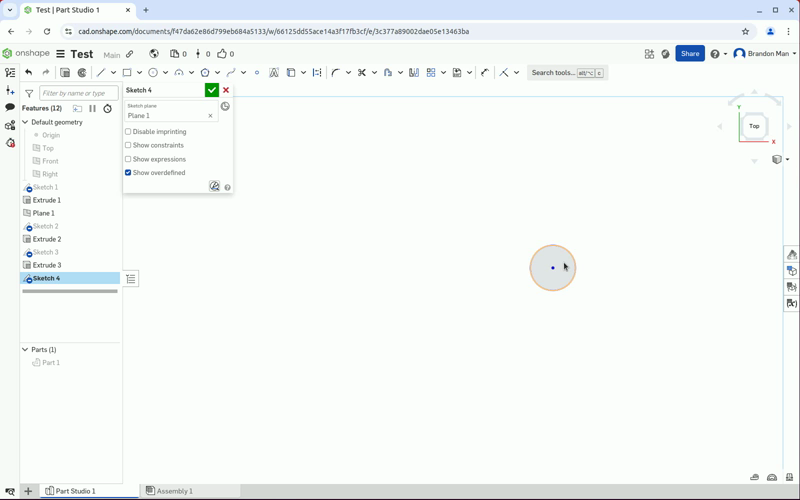
scroll(-6)
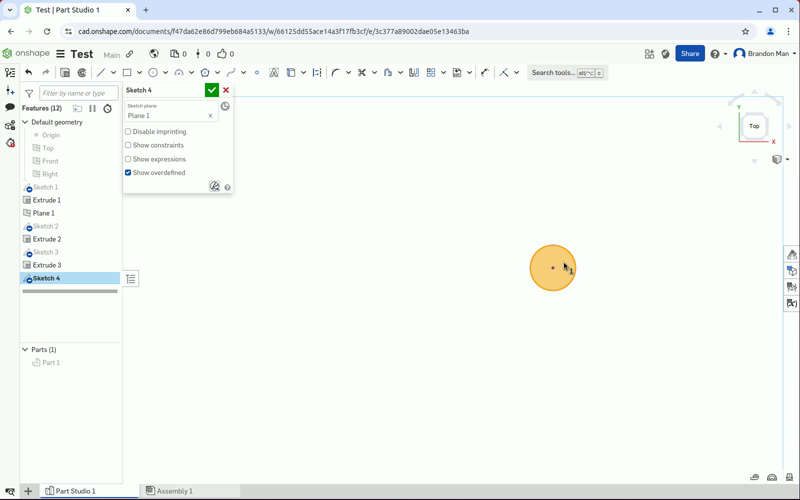
scroll(-6)
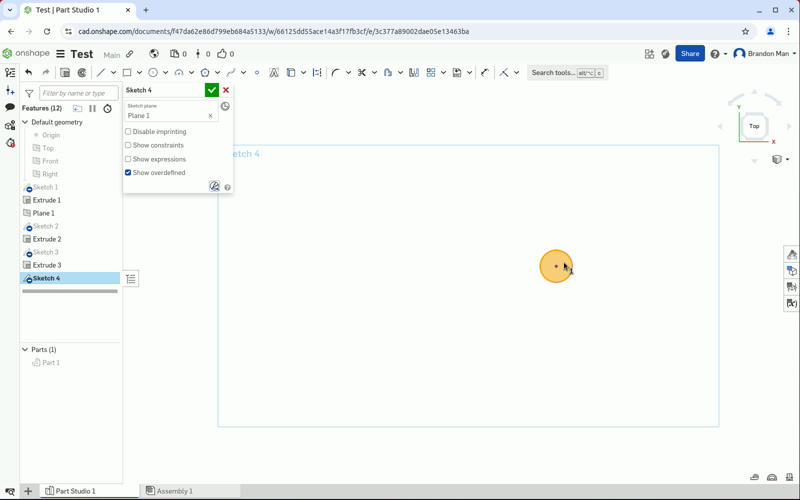
scroll(-6)
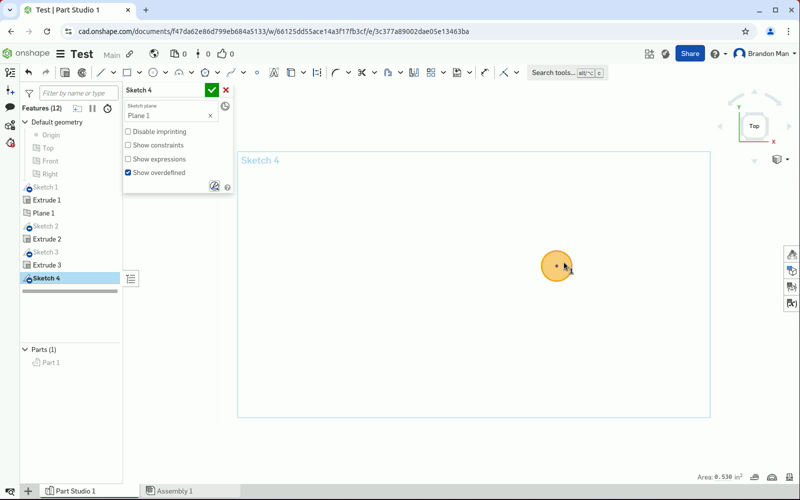
scroll(-6)
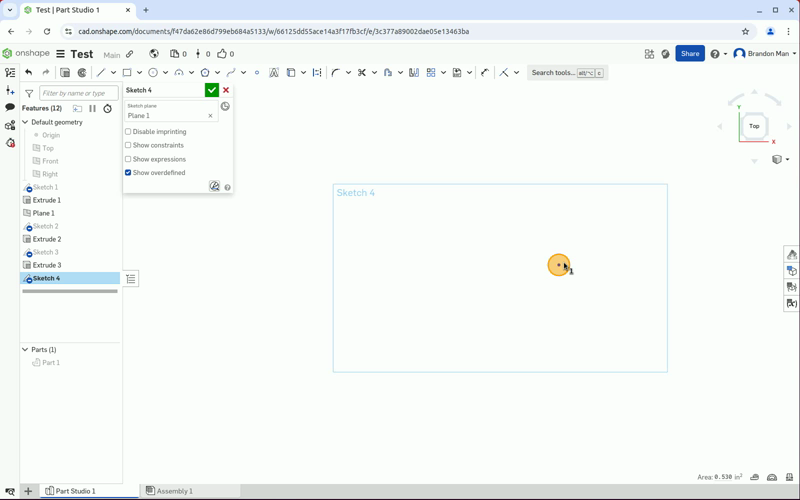
scroll(-6)
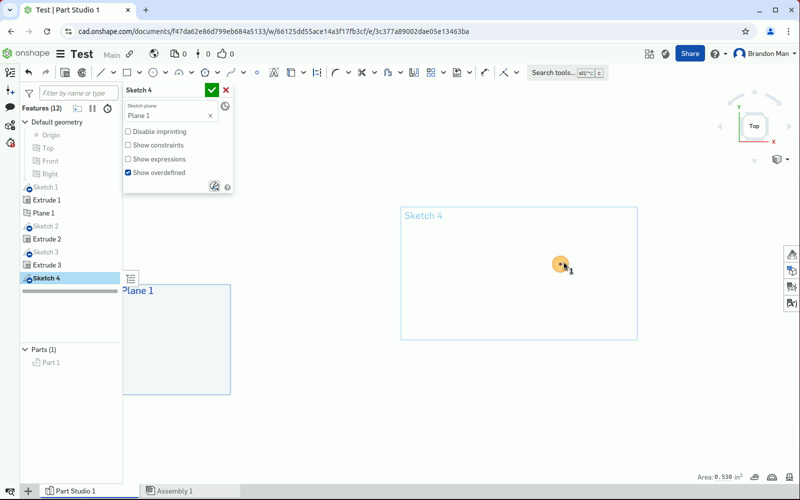
scroll(-6)
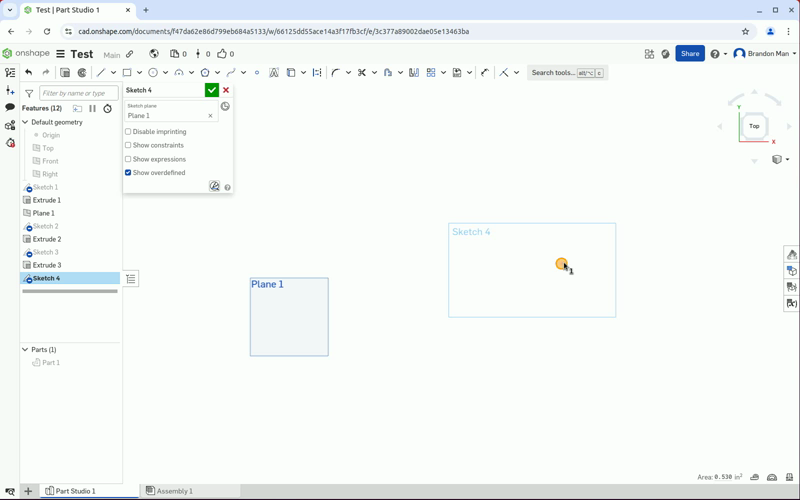
scroll(-6)
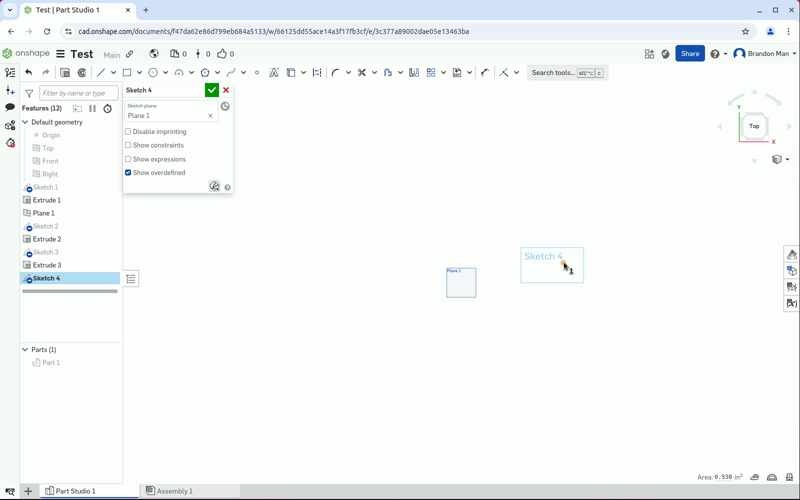
mouse_move(73, 352)
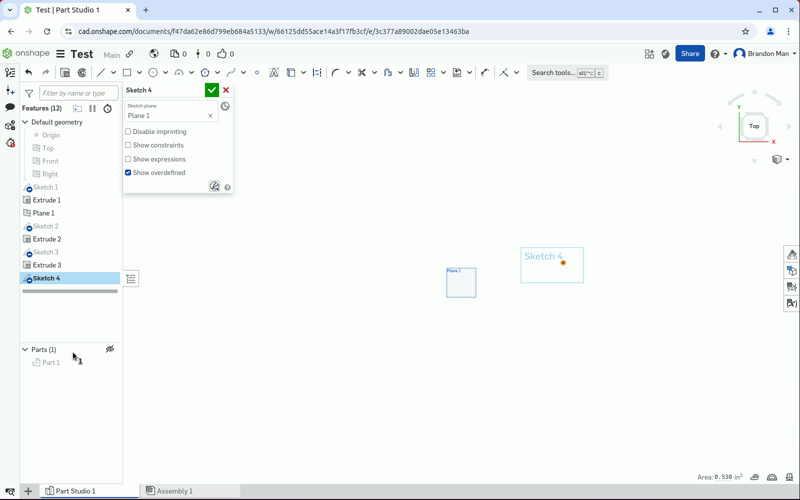
key(shift+y)
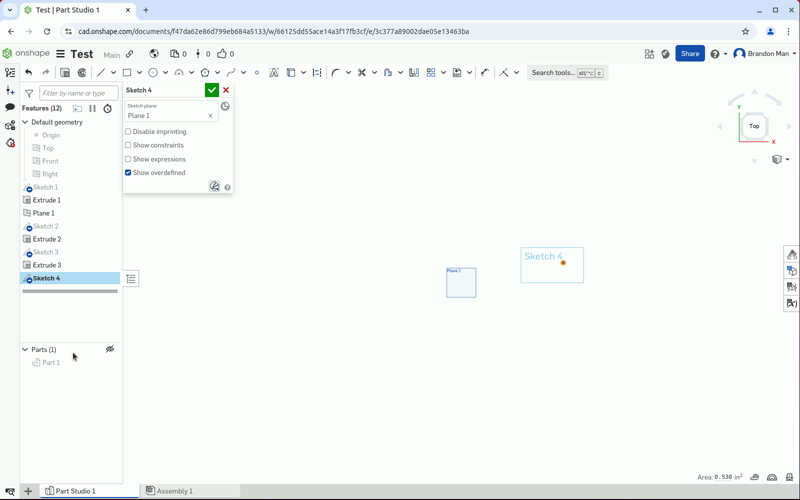
key(shift+e)
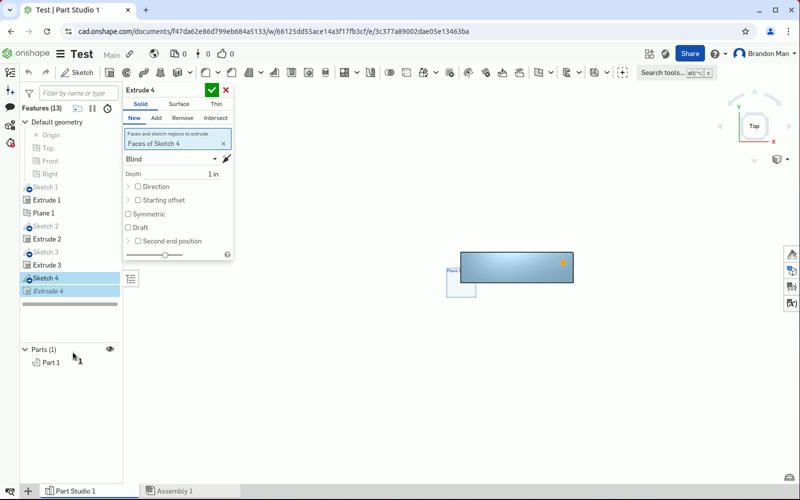
mouse_move(143, 106)
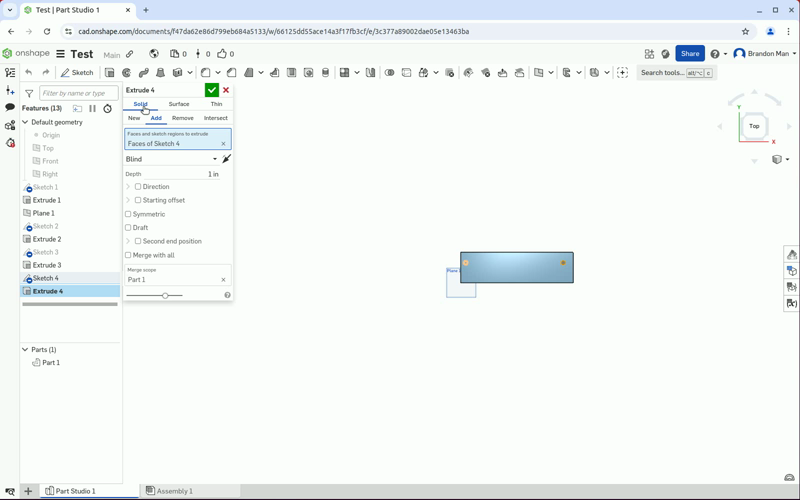
click(143, 106)
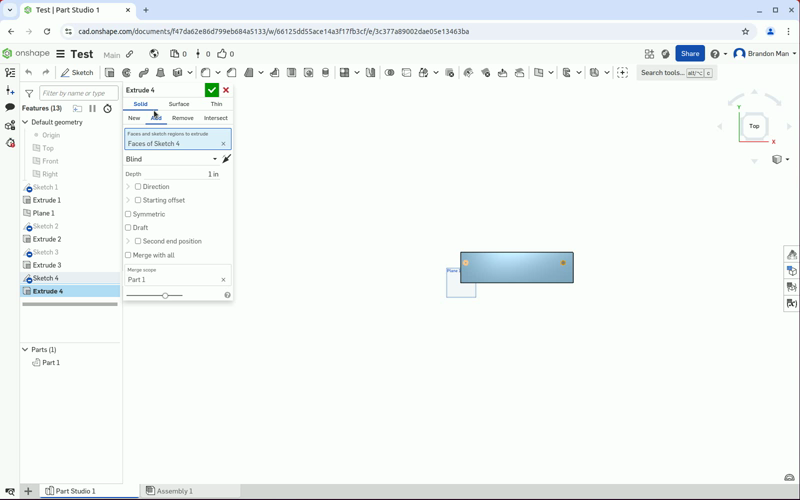
mouse_move(186, 120)
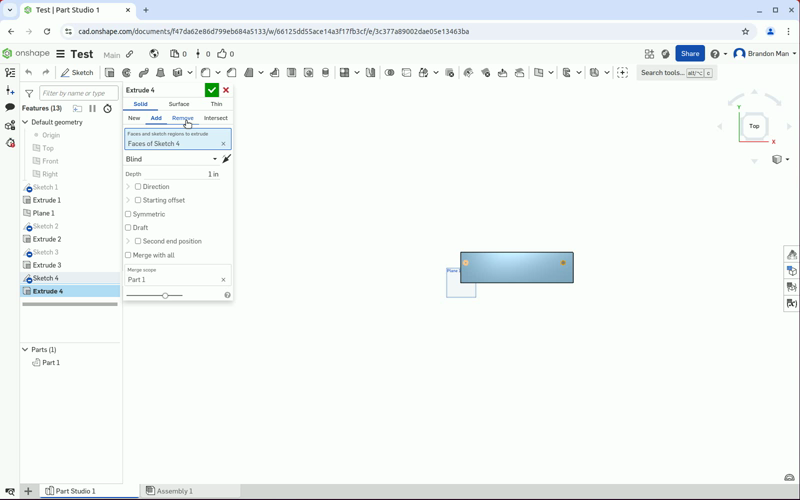
click(186, 120)
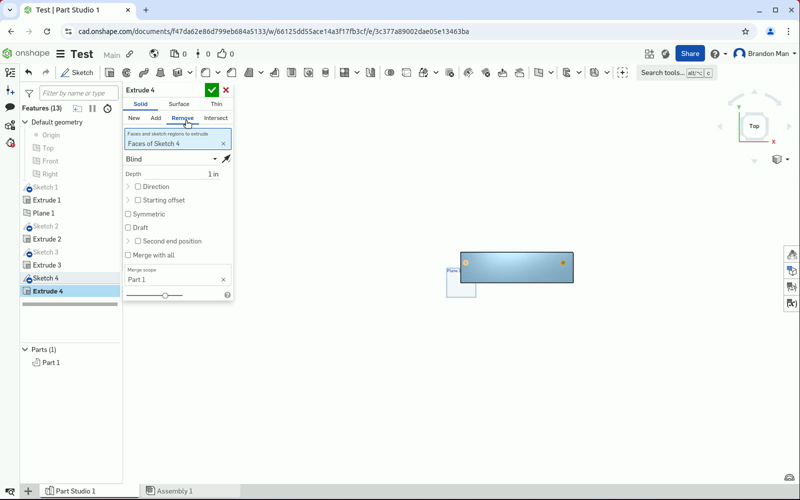
key(tab, 4)
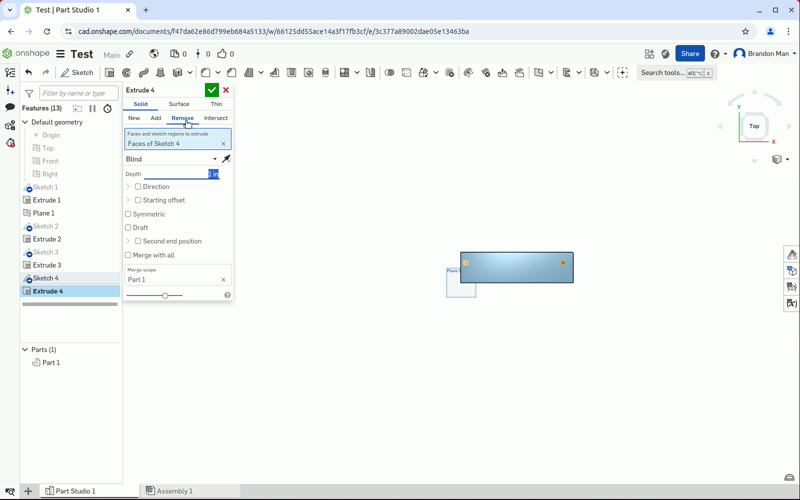
text(2.166)
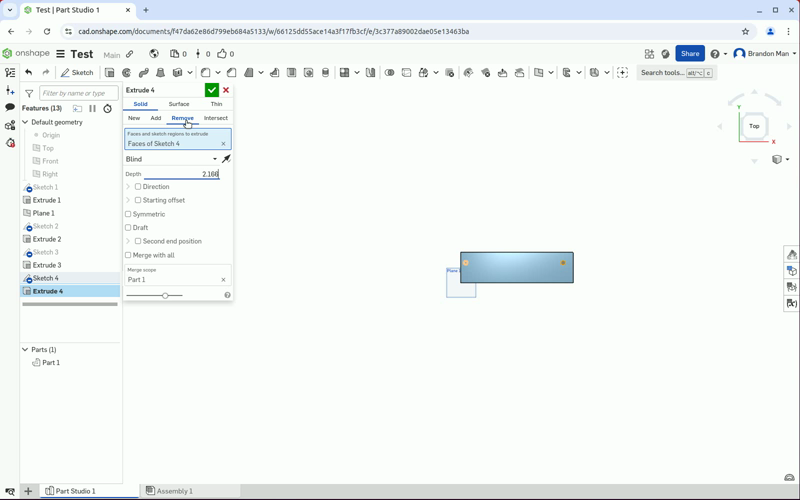
key(tab, 6)
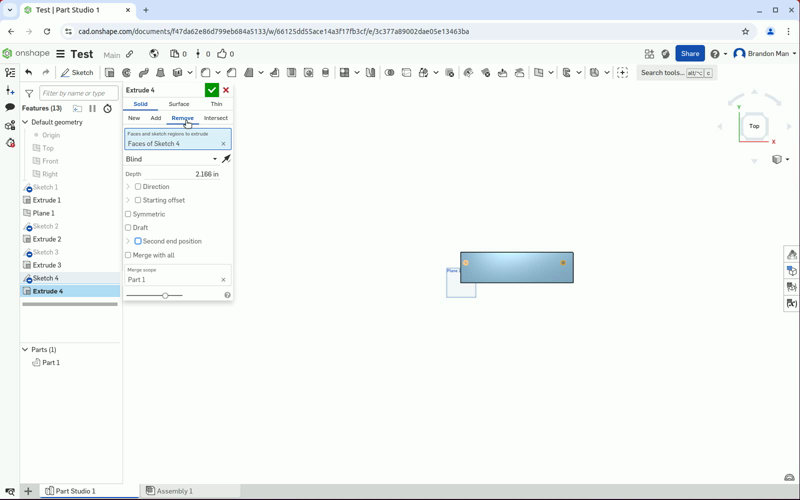
key(space)
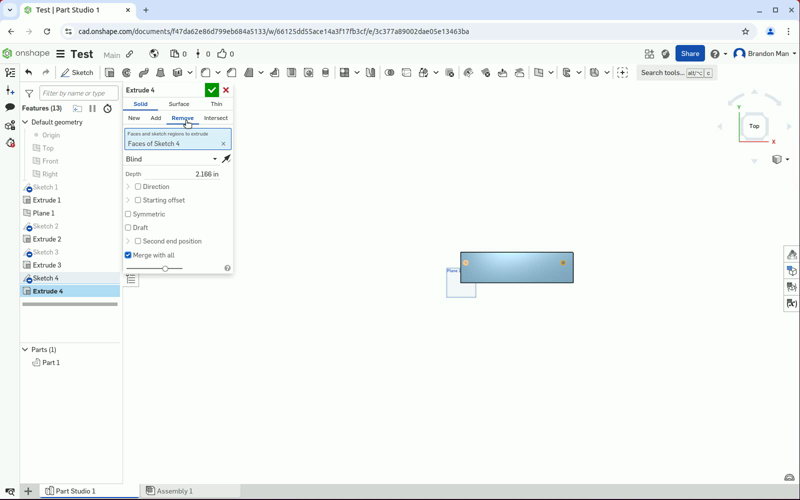
key(enter)
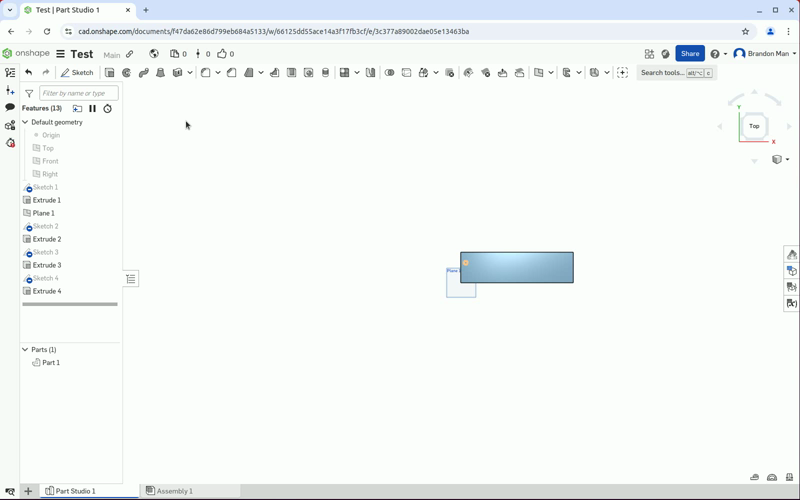
key(shift+h)
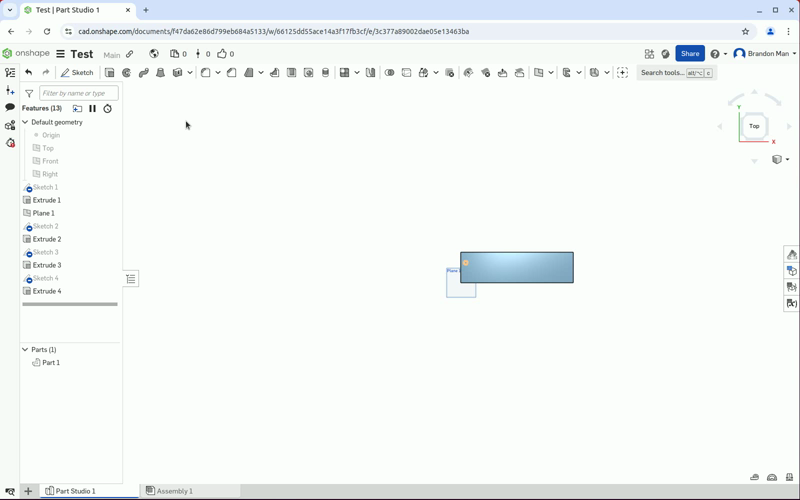
key(shift+h)
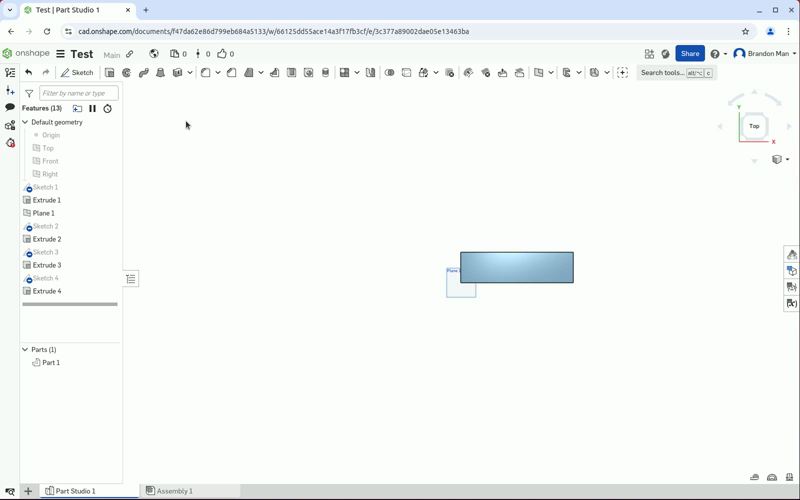
mouse_move(73, 189)
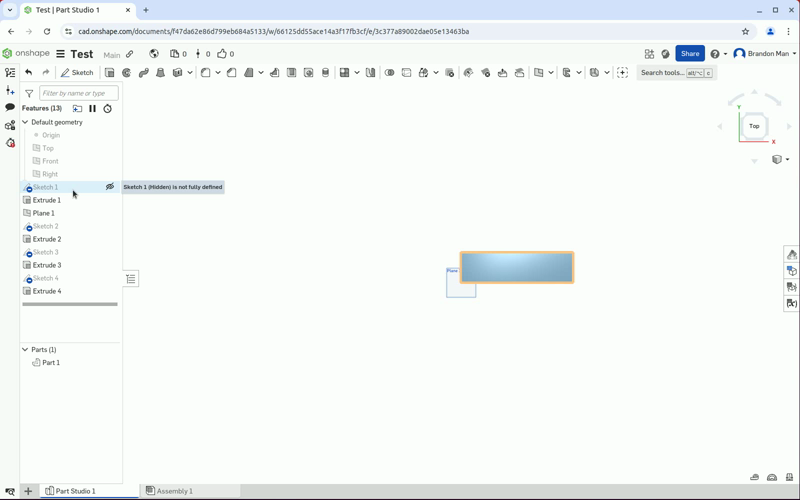
click(73, 189)
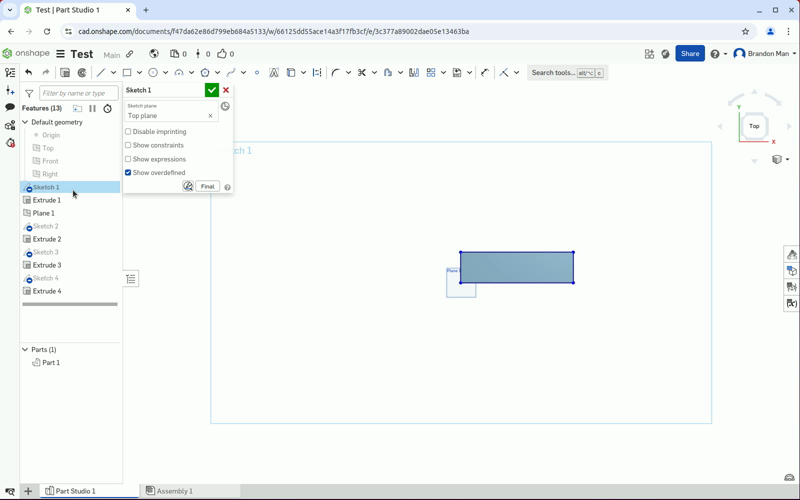
mouse_move(229, 92)
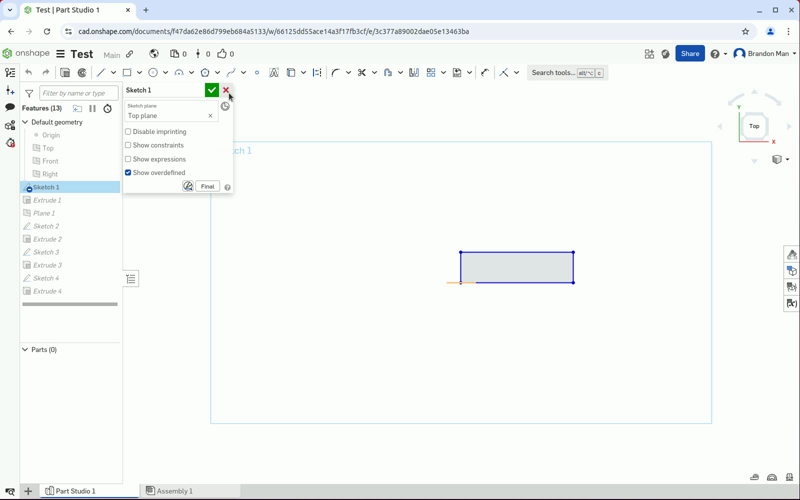
click(229, 92)
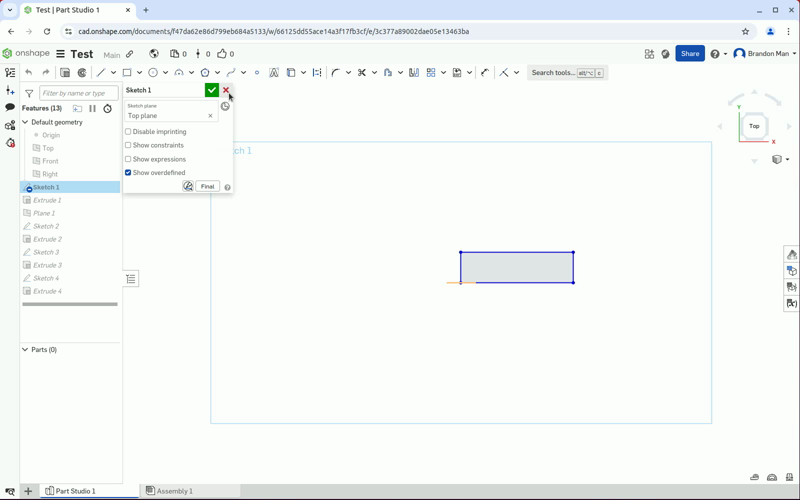
key(shift+s)
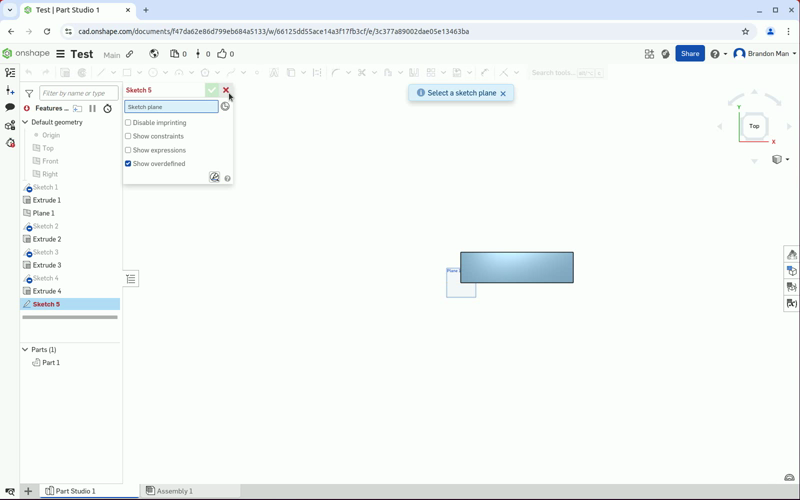
mouse_move(73, 215)
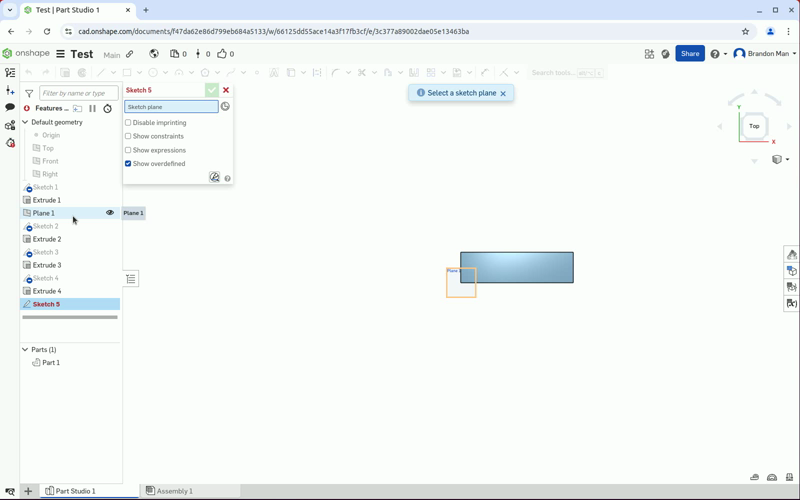
click(73, 215)
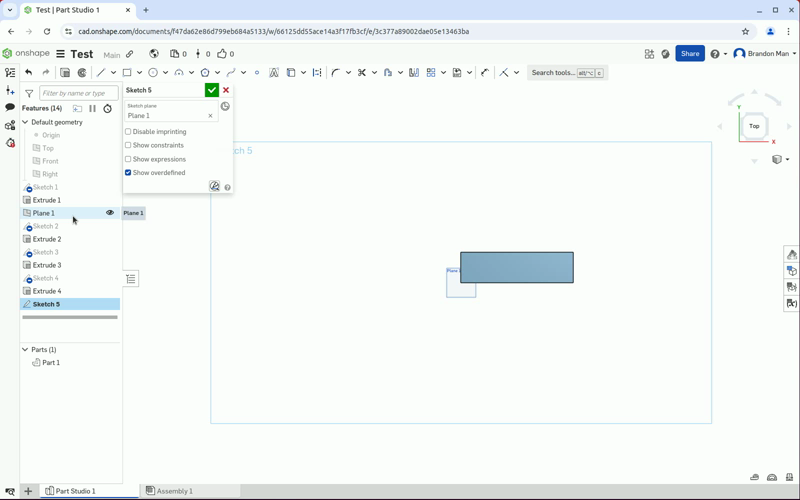
mouse_move(73, 352)
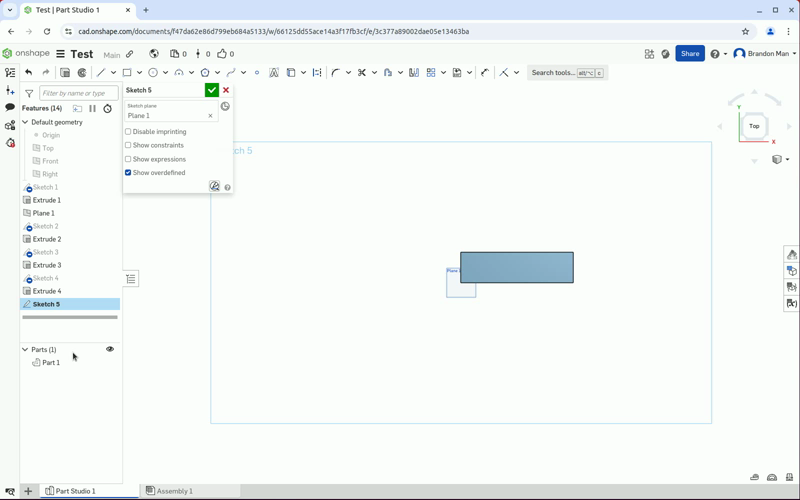
key(y)
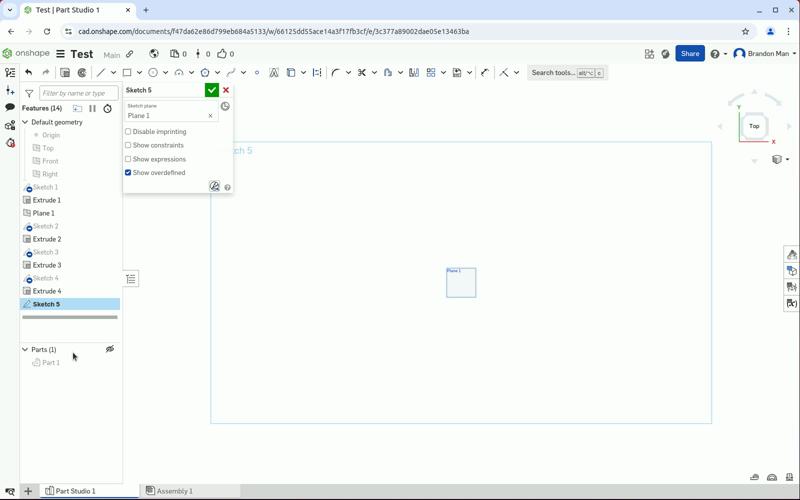
key(c)
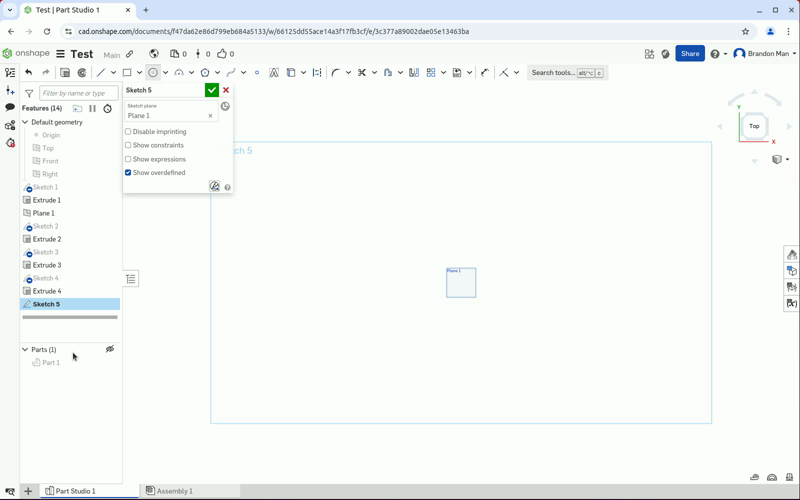
key_down(shift)
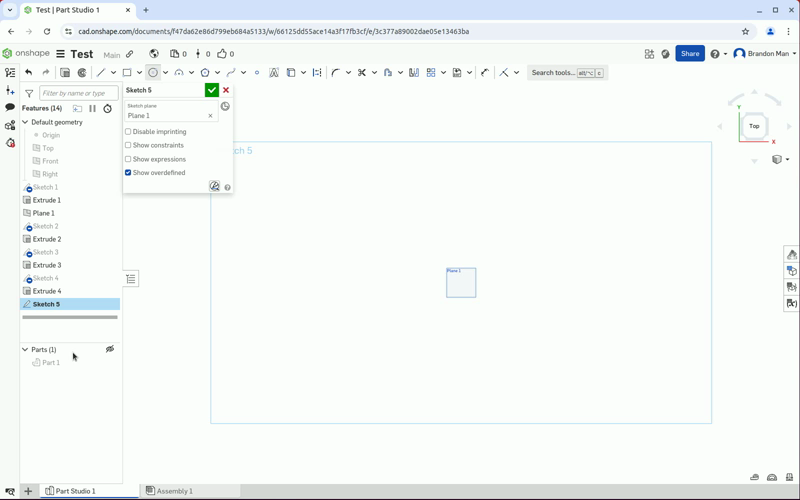
mouse_move(563, 272)
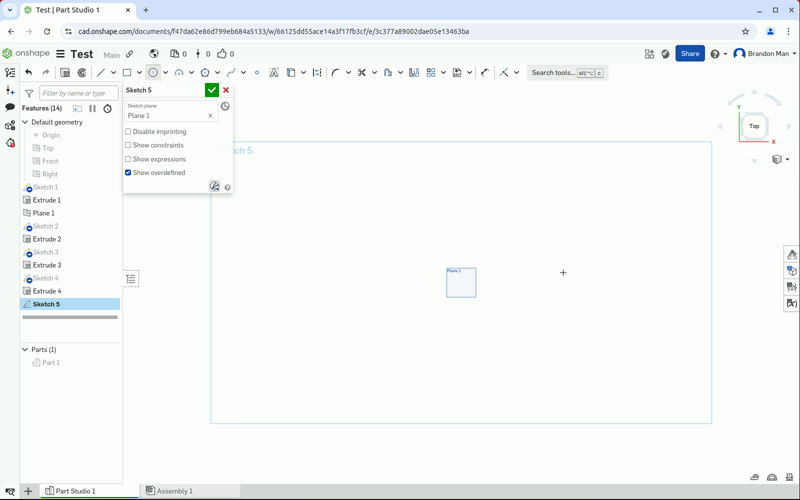
click(563, 272)
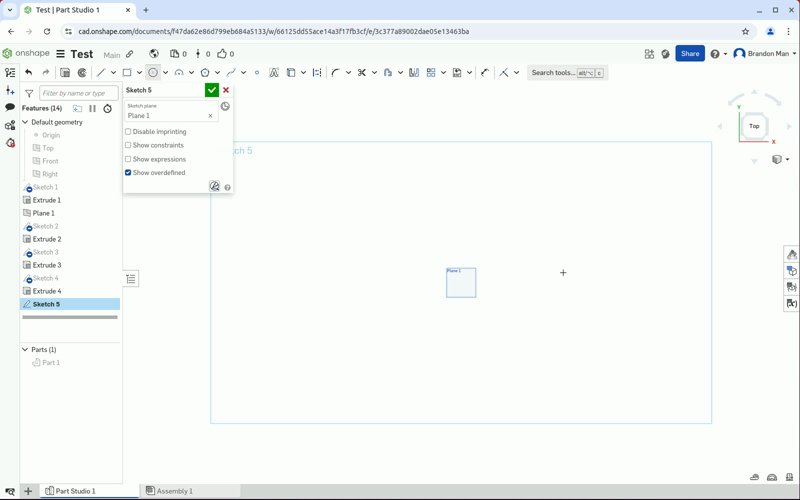
key_up(shift)
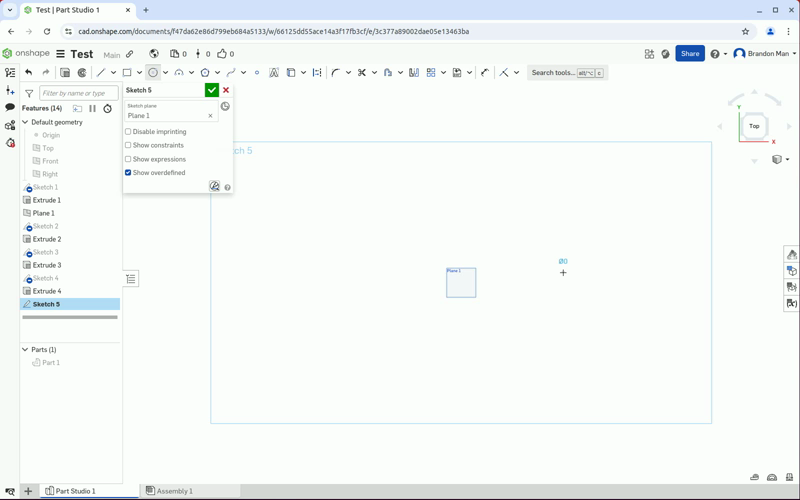
mouse_move(565, 272)
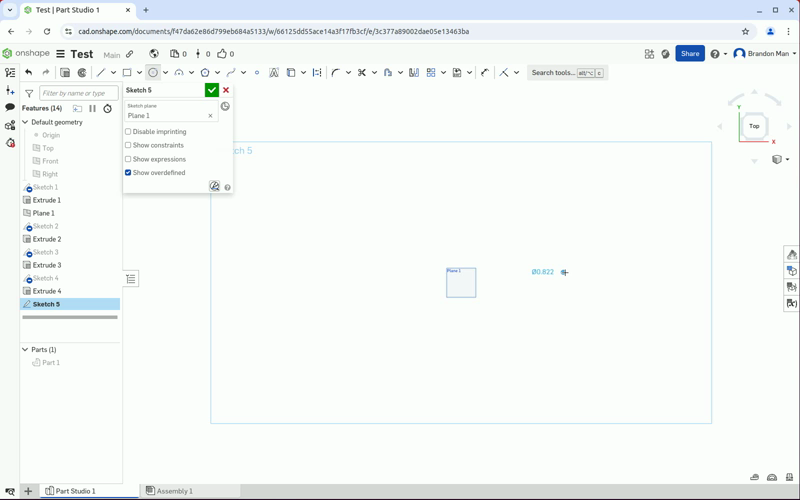
scroll(6)
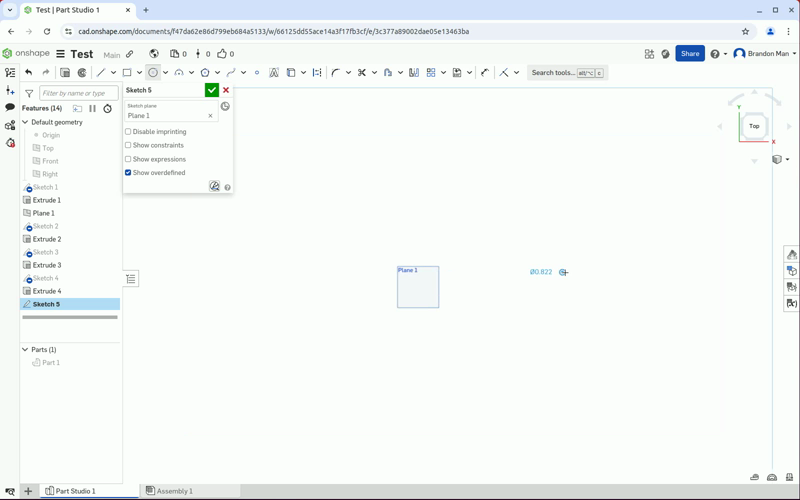
scroll(6)
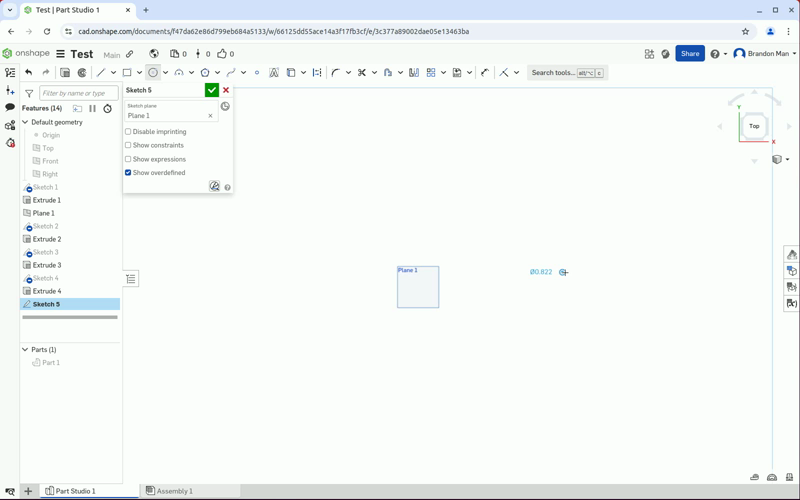
scroll(6)
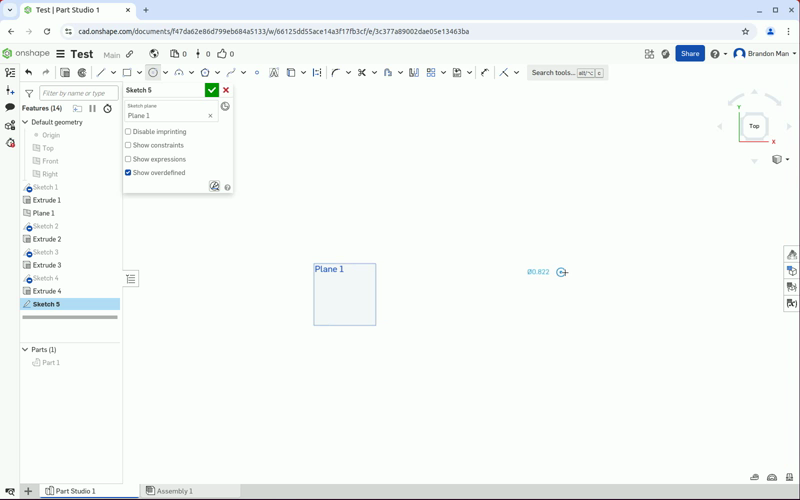
scroll(6)
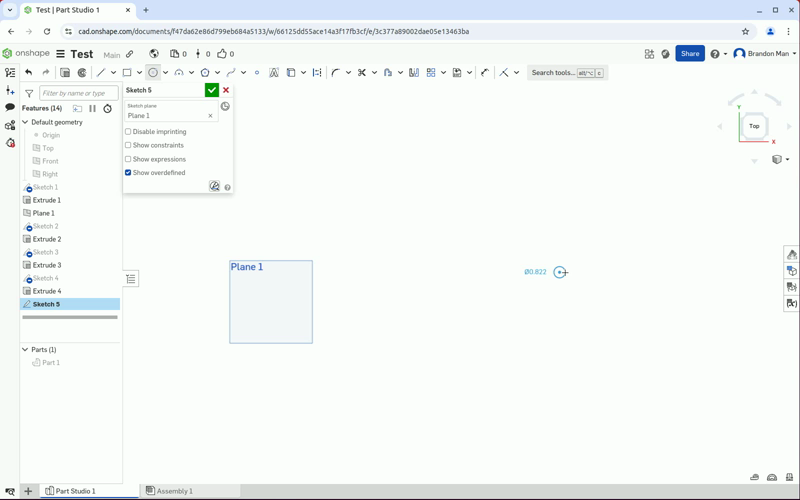
scroll(6)
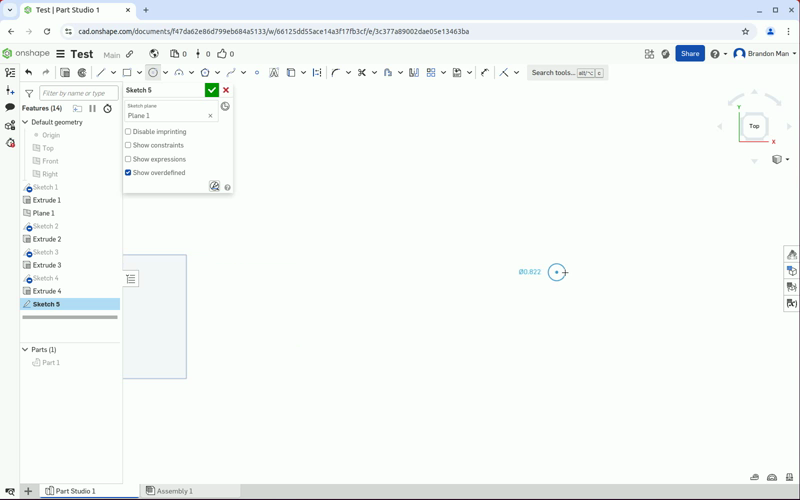
scroll(6)
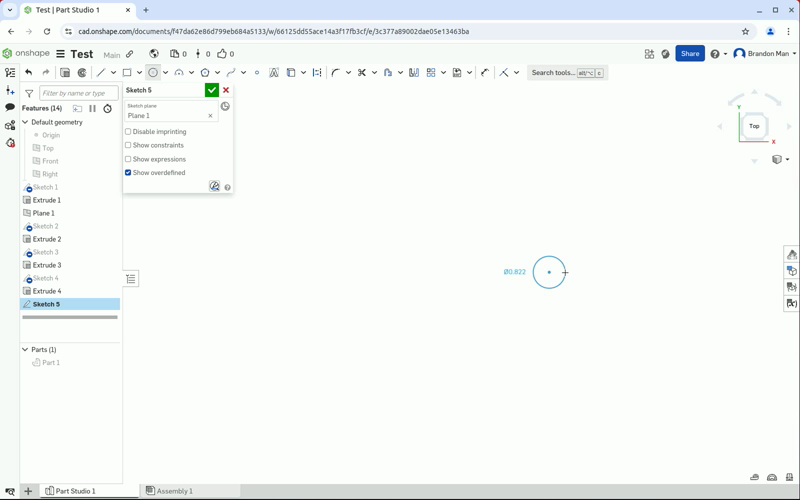
scroll(6)
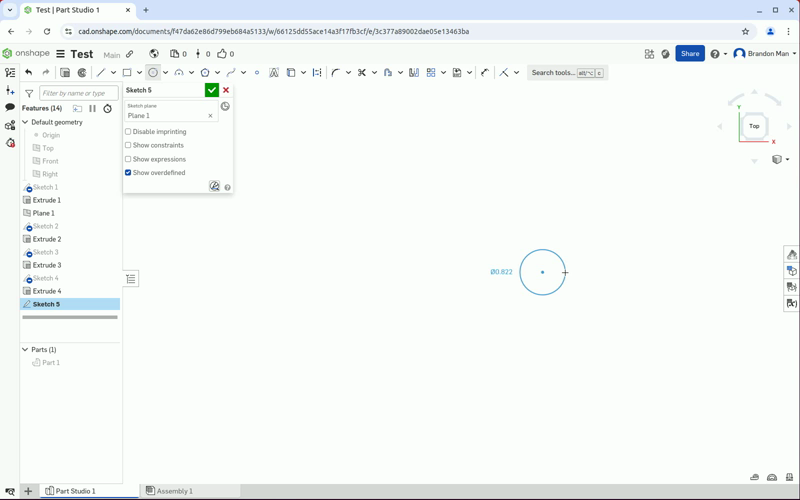
click(565, 272)
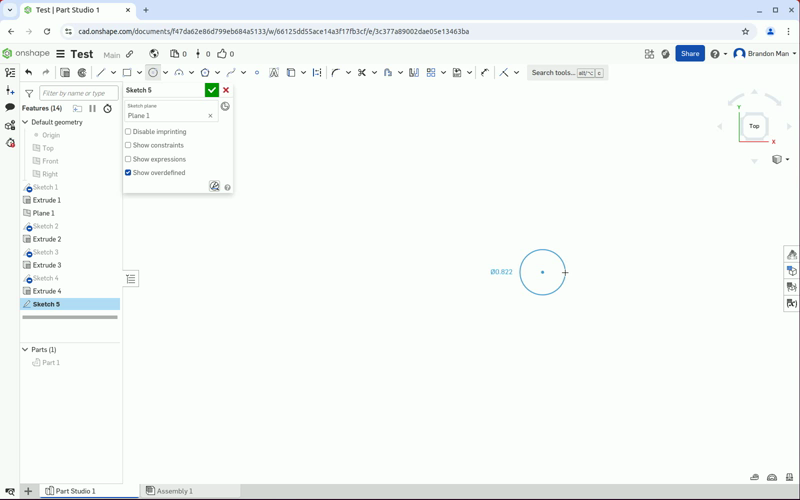
scroll(-6)
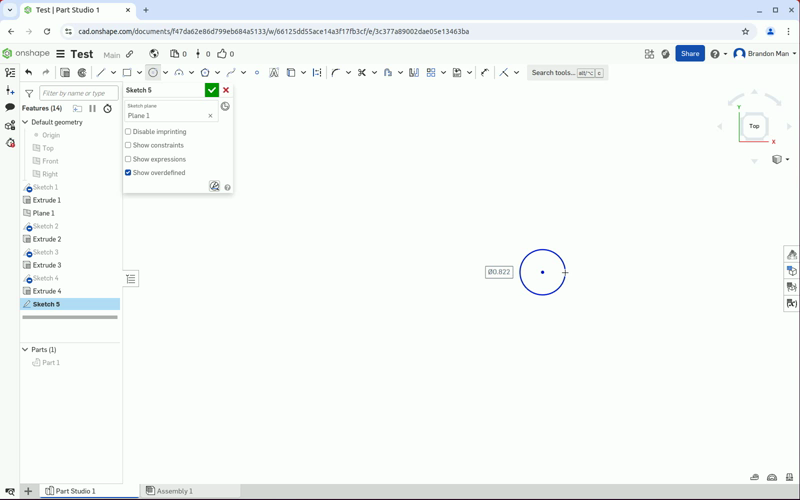
scroll(-6)
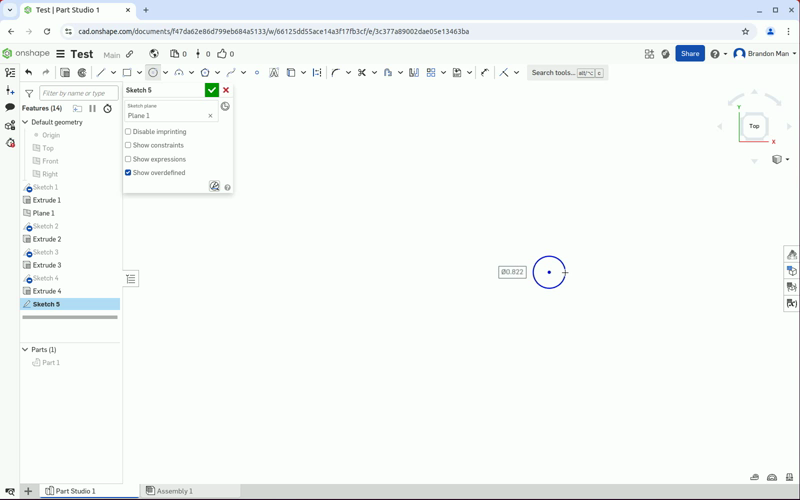
scroll(-6)
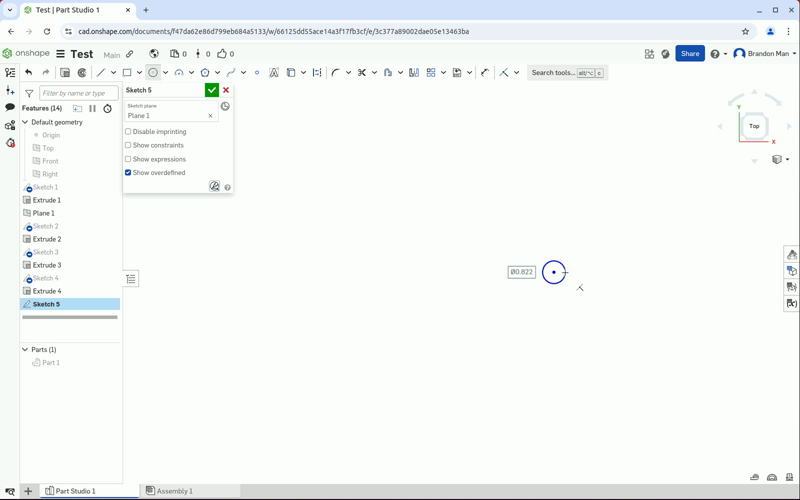
scroll(-6)
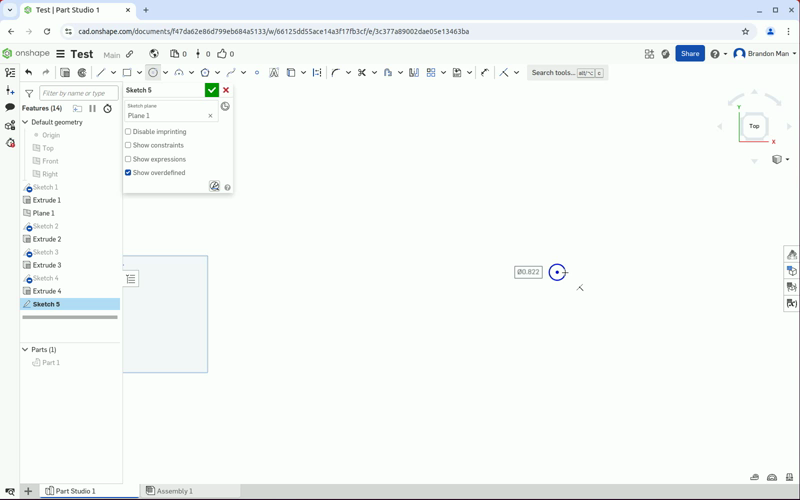
scroll(-6)
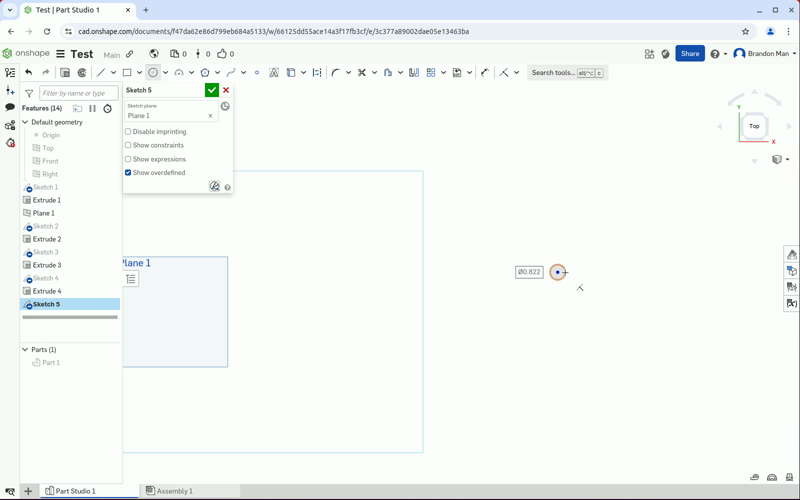
scroll(-6)
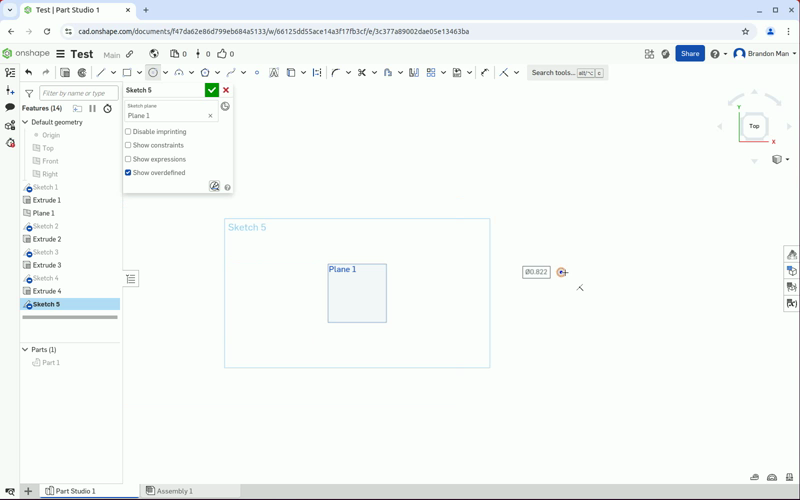
scroll(-6)
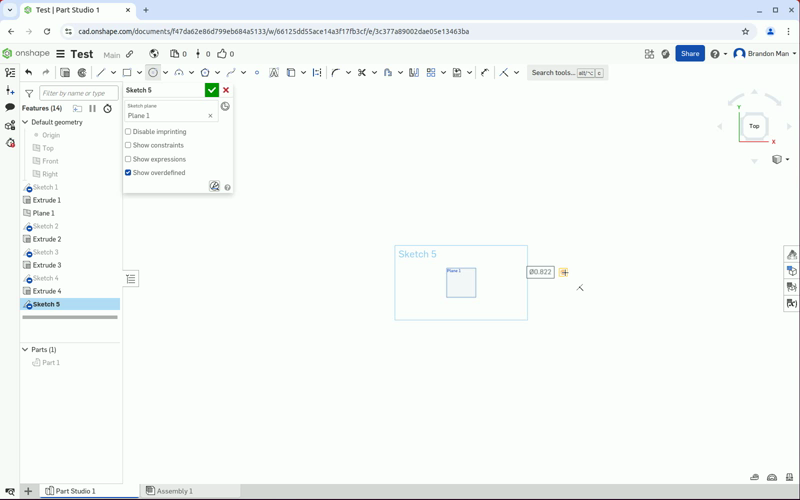
key(esc)
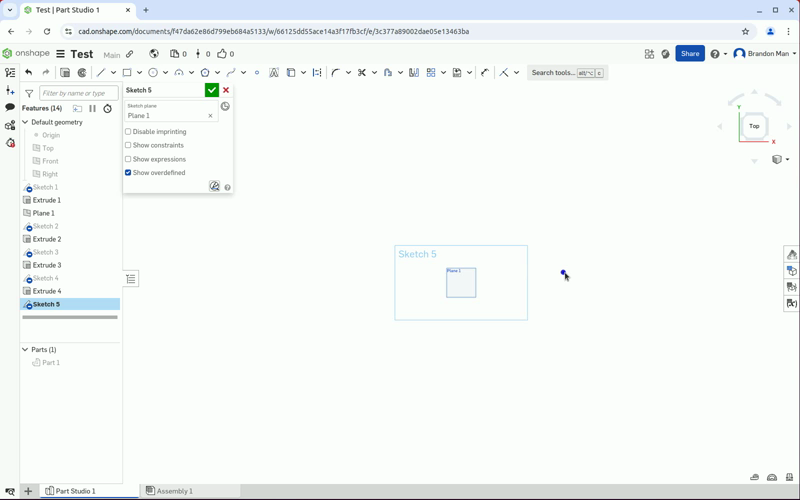
mouse_move(563, 272)
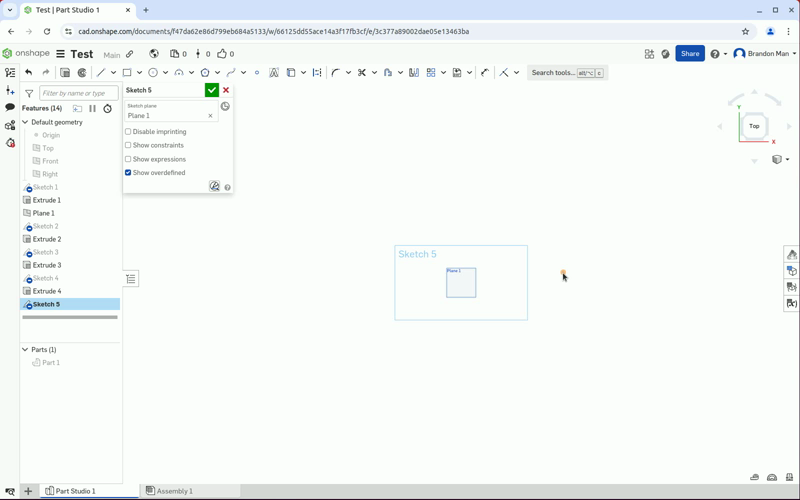
scroll(6)
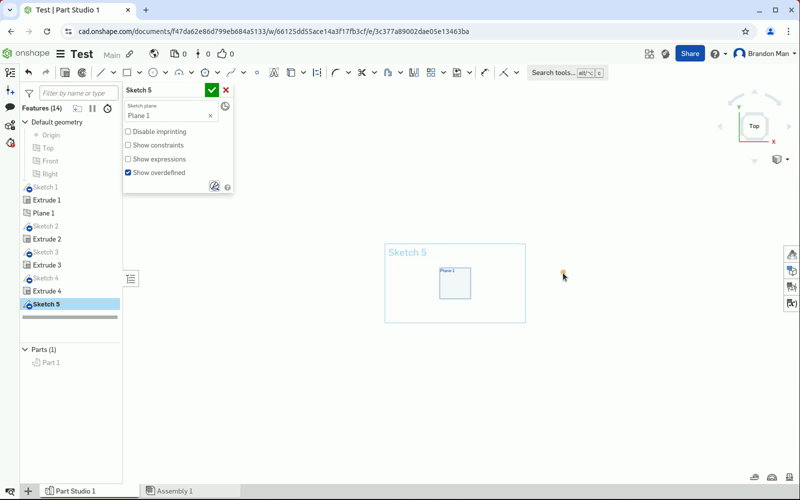
scroll(6)
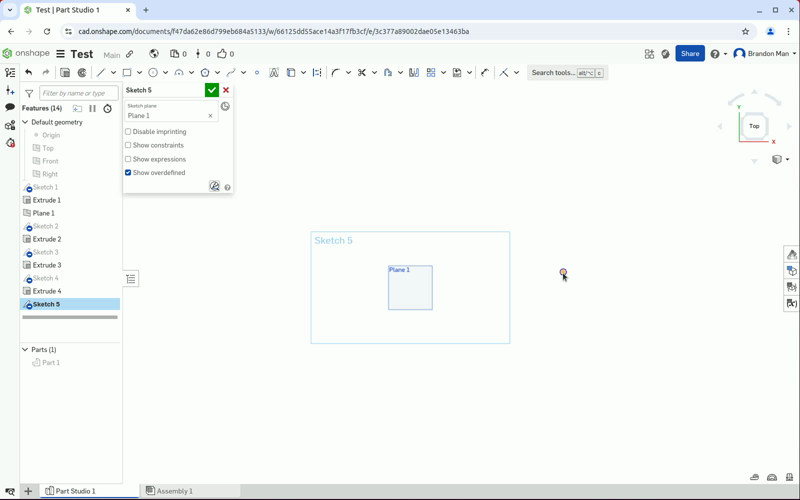
scroll(6)
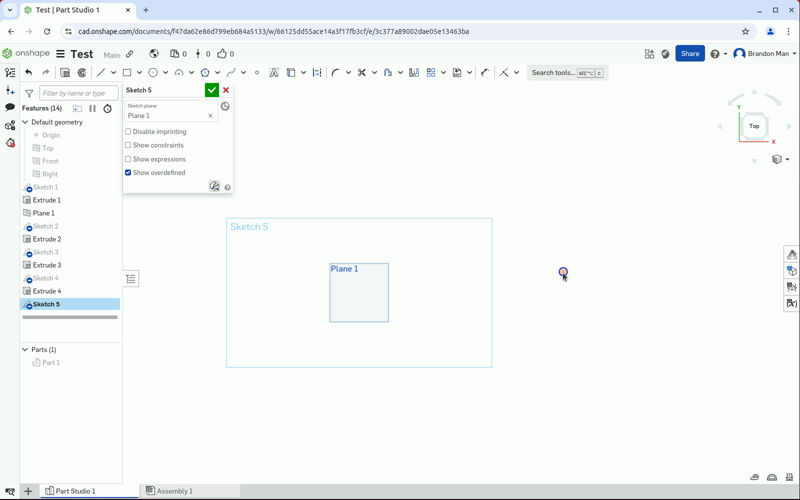
scroll(6)
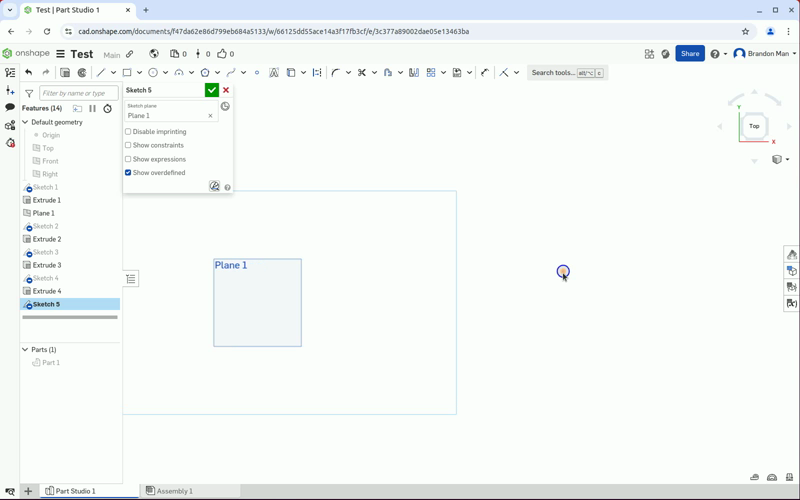
scroll(6)
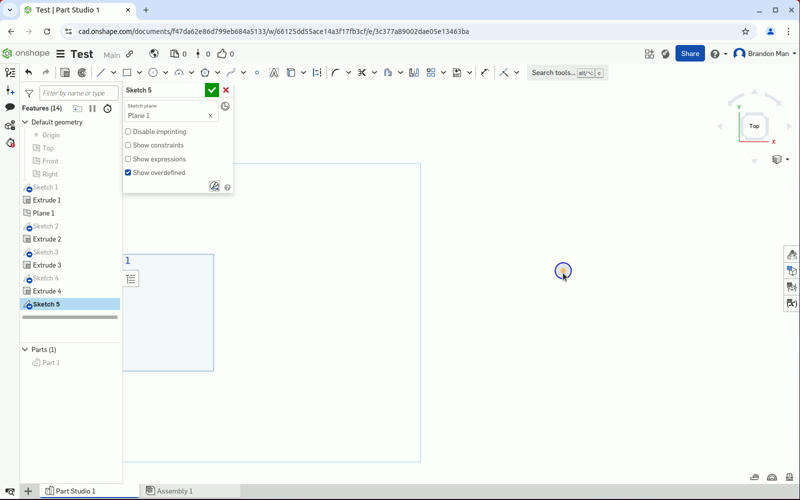
scroll(6)
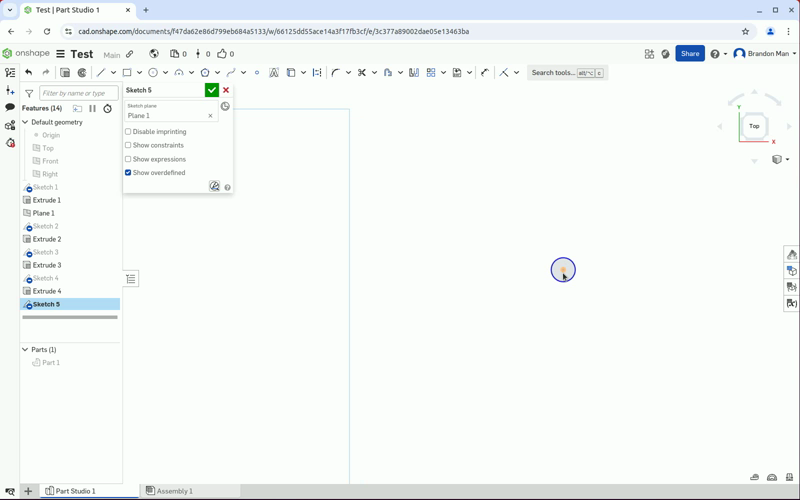
scroll(6)
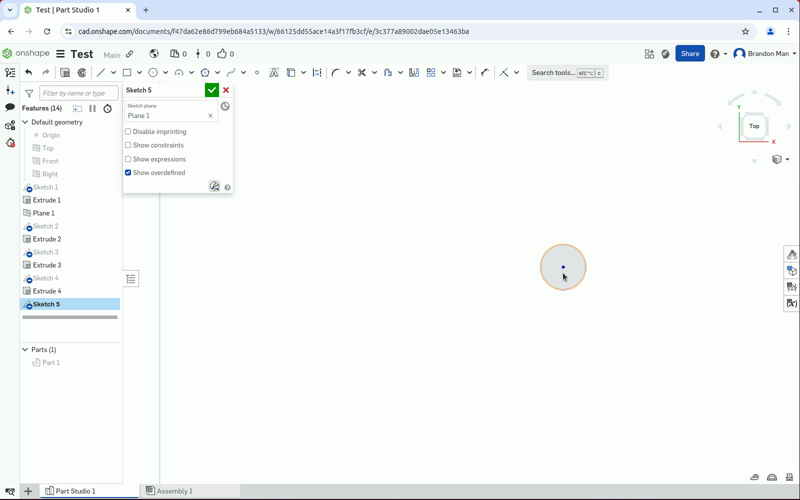
click(563, 272)
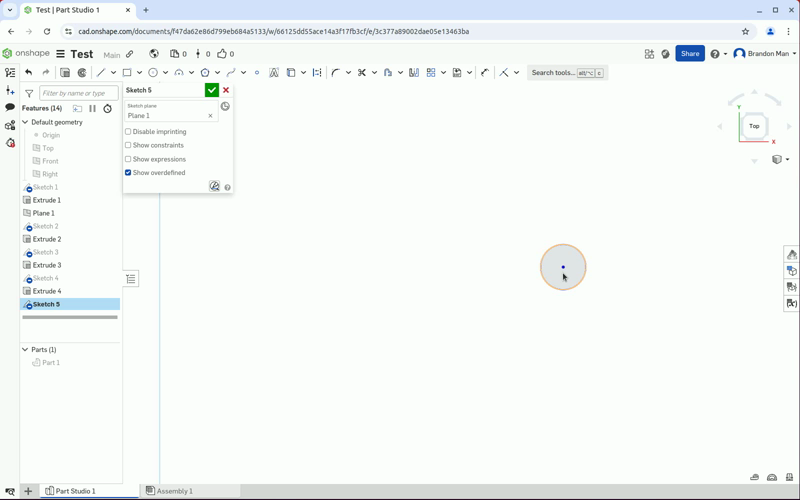
scroll(-6)
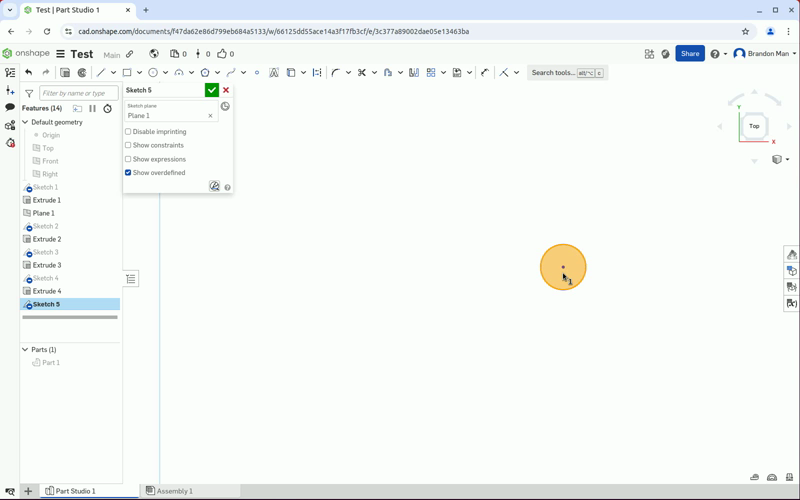
scroll(-6)
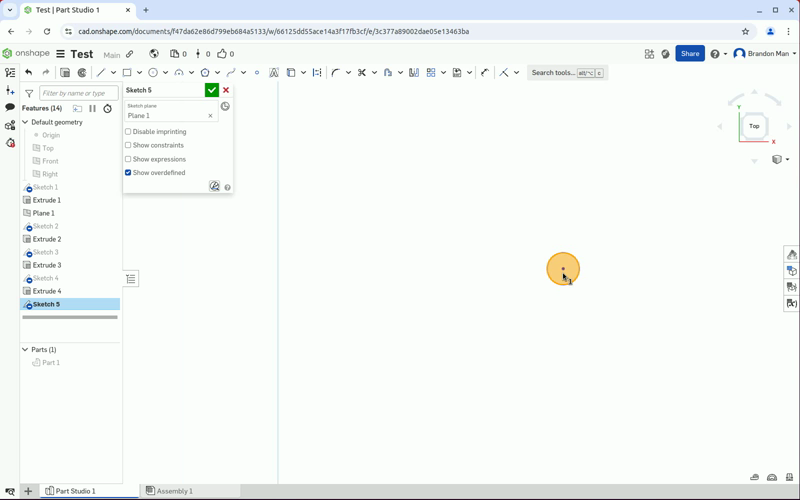
scroll(-6)
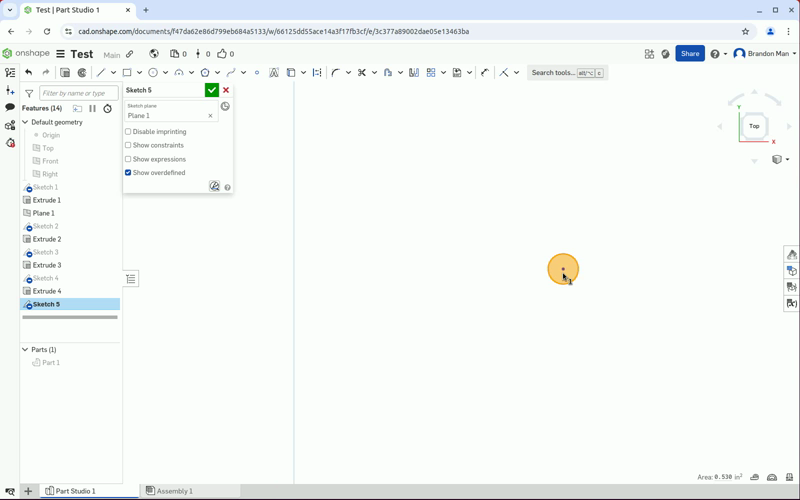
scroll(-6)
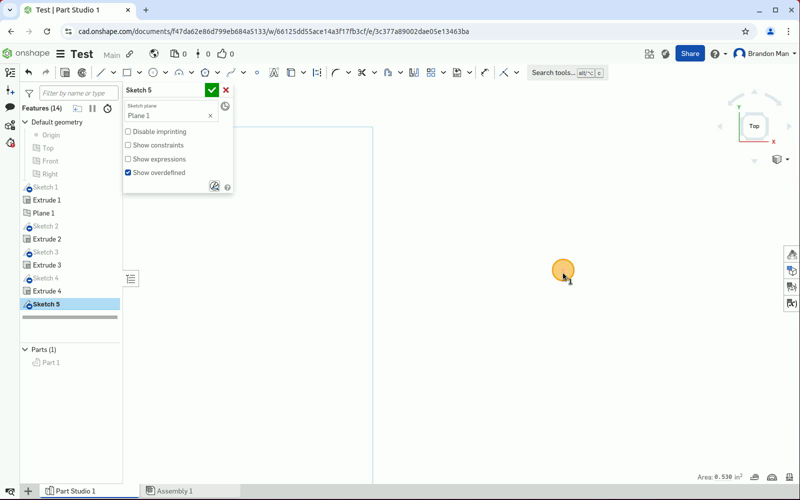
scroll(-6)
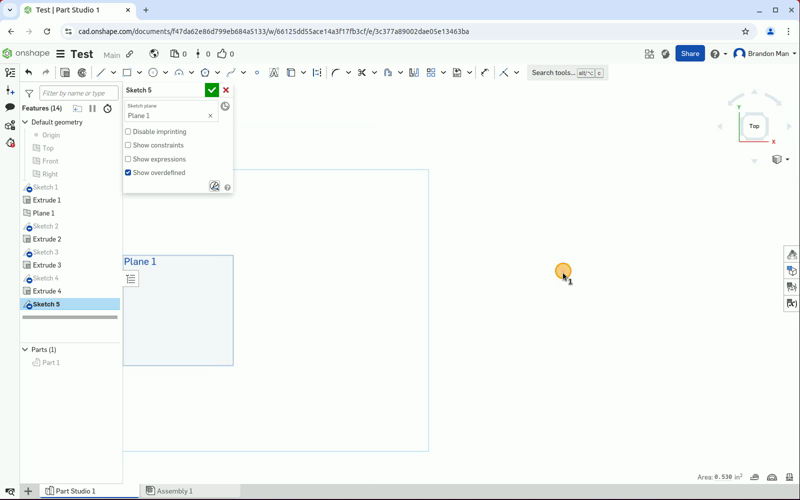
scroll(-6)
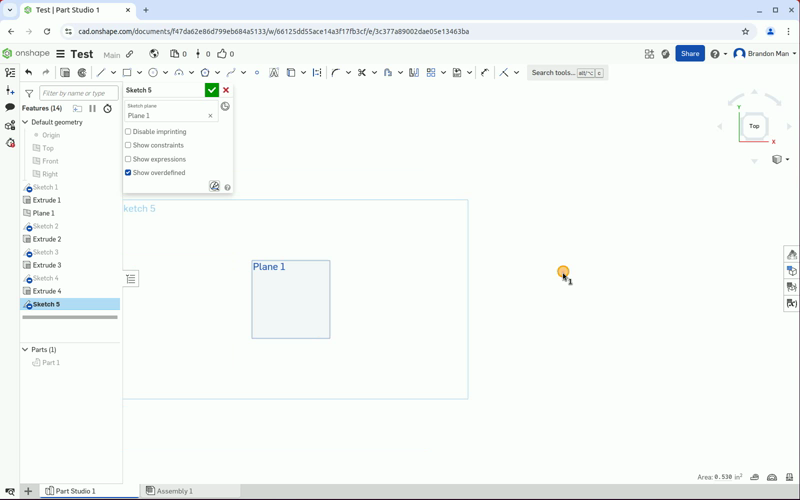
scroll(-6)
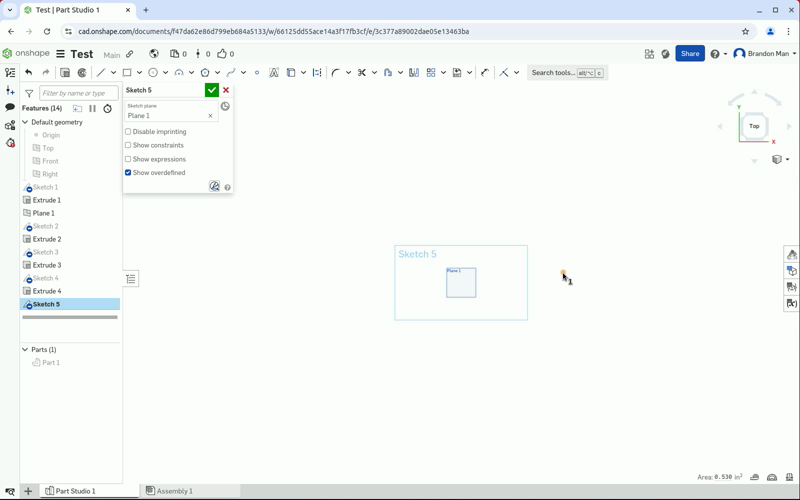
mouse_move(73, 352)
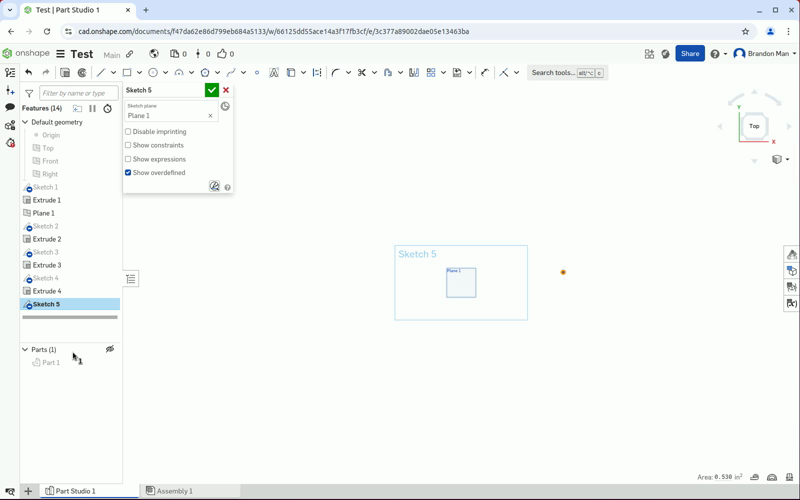
key(shift+y)
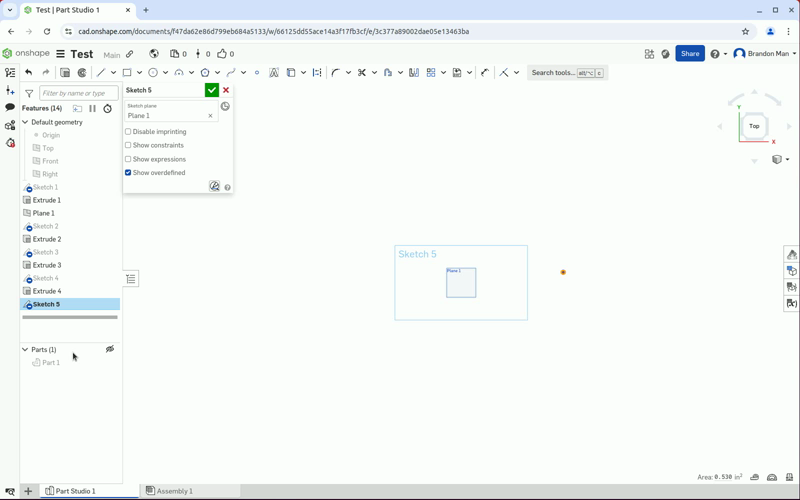
key(shift+e)
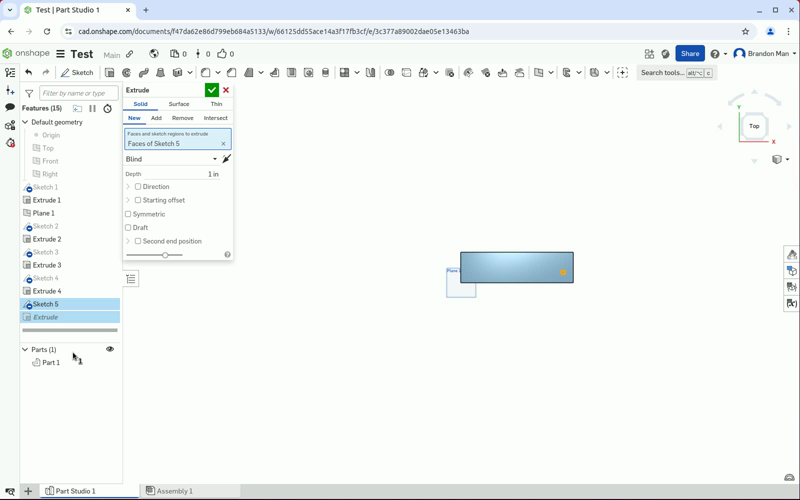
mouse_move(143, 106)
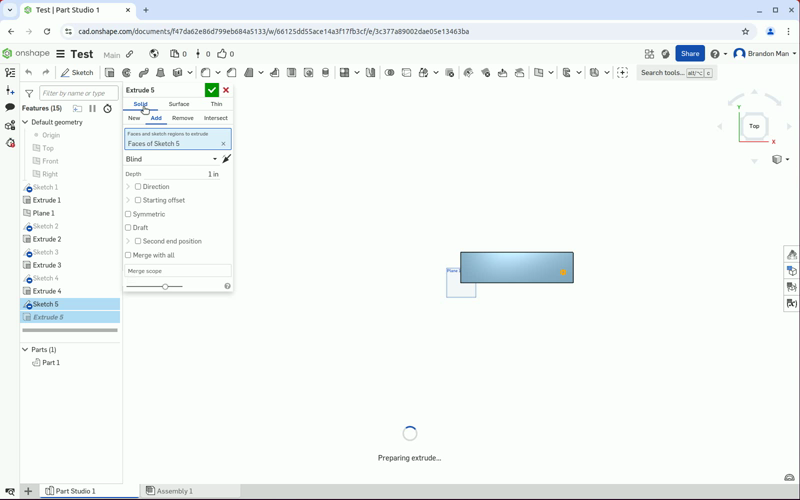
click(143, 106)
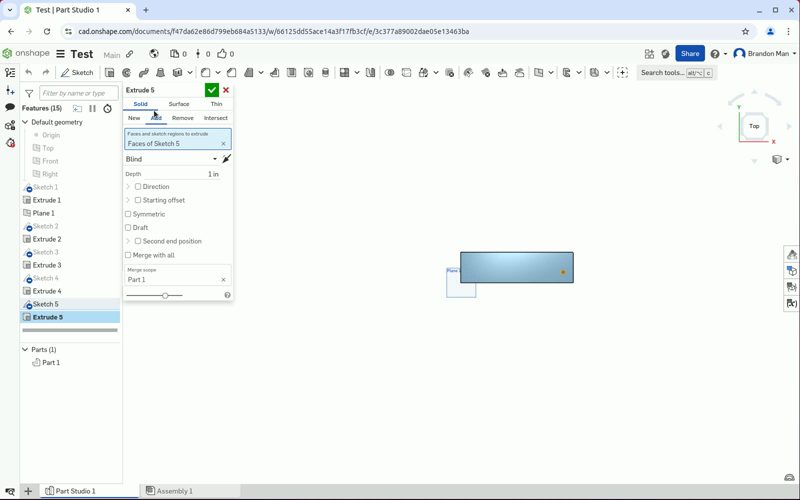
mouse_move(186, 120)
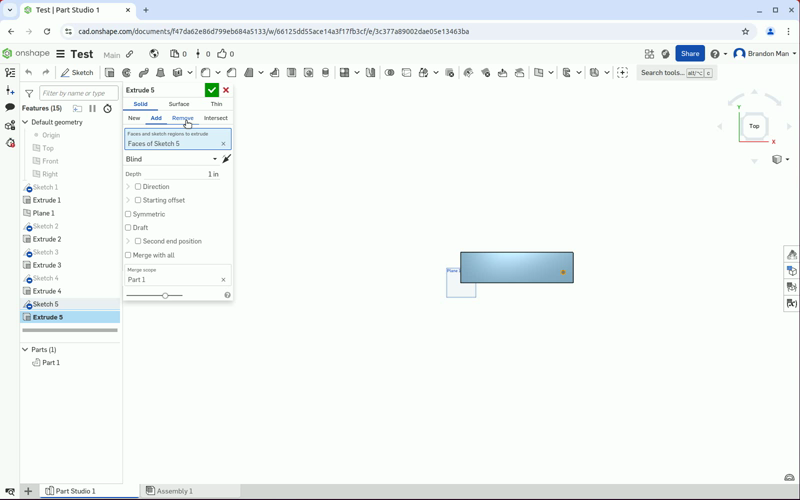
click(186, 120)
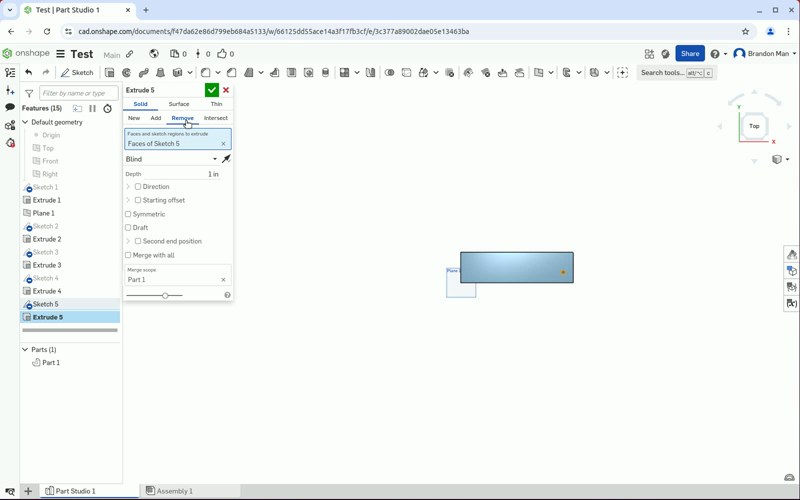
key(tab, 4)
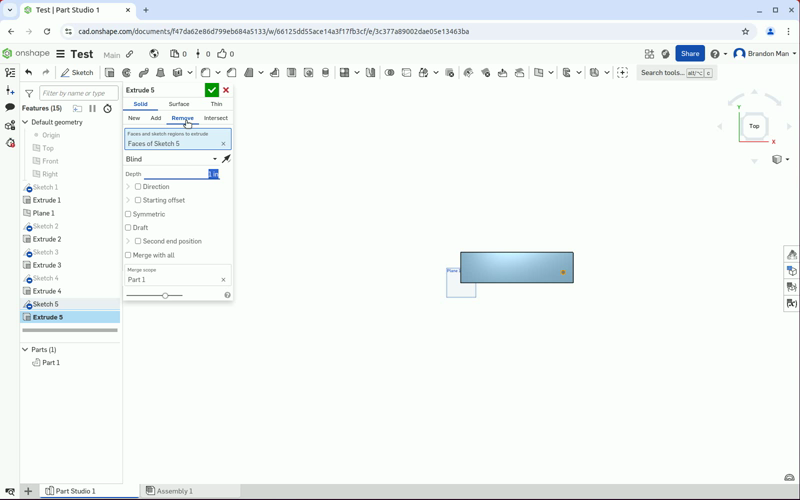
text(2.166)
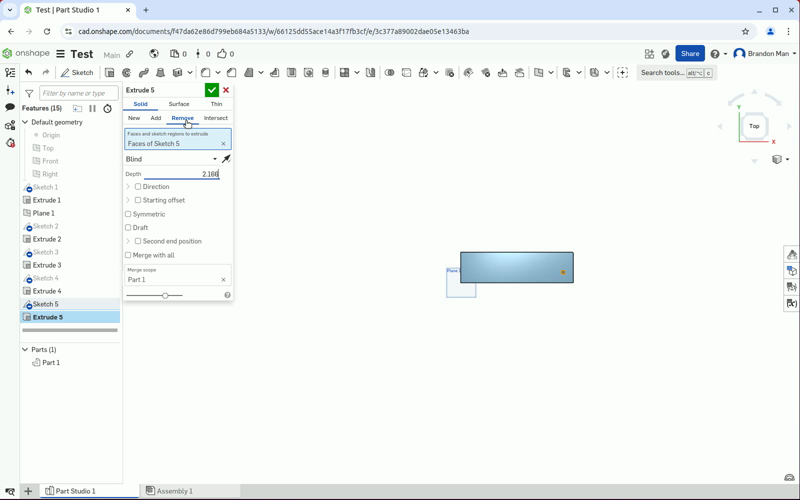
key(tab, 6)
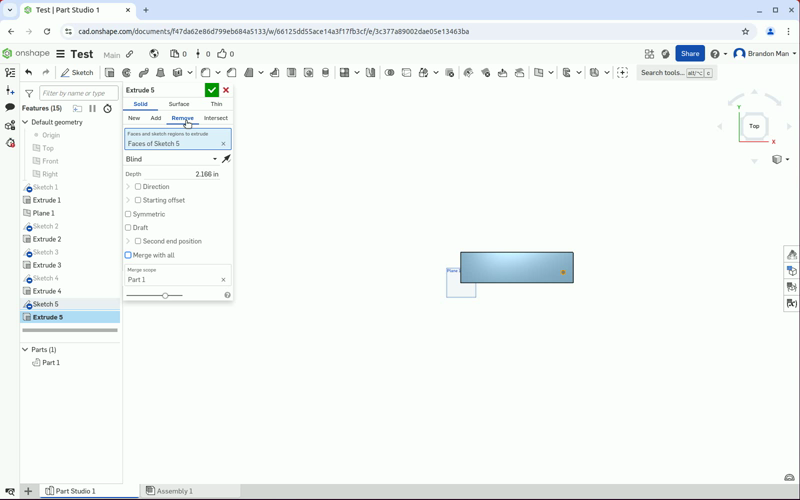
key(space)
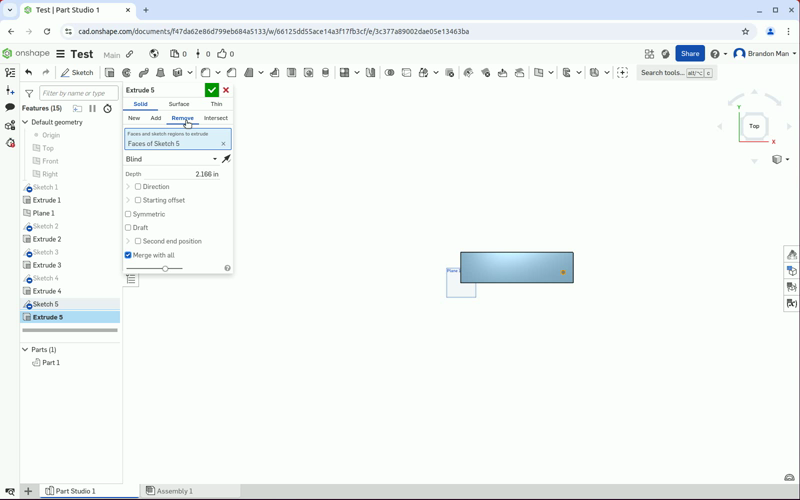
key(enter)
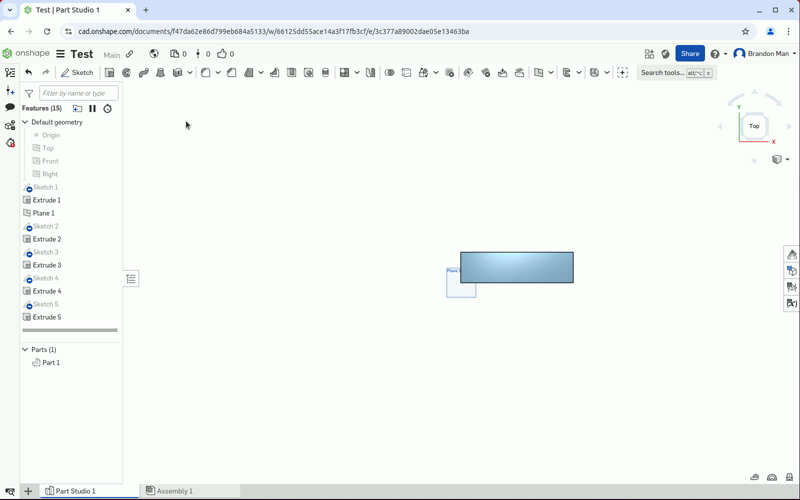
key(shift+h)
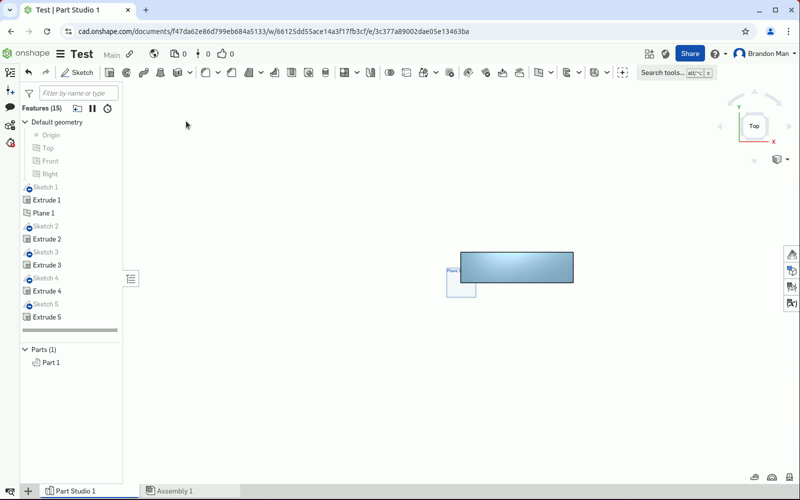
key(shift+h)
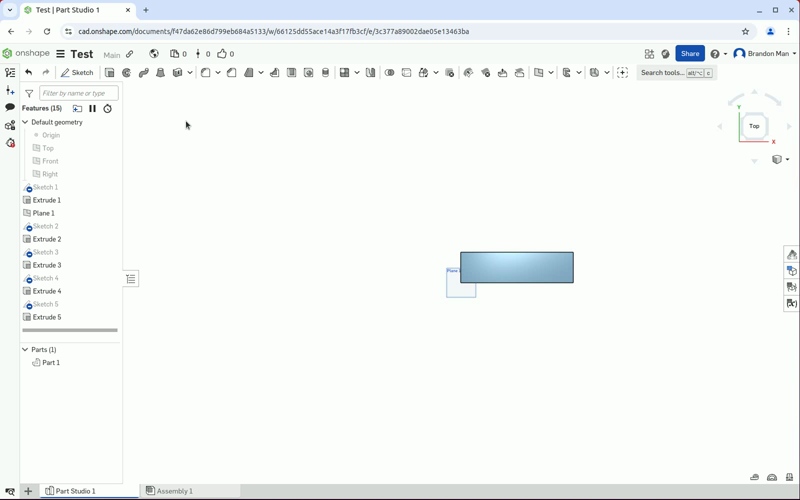
mouse_move(73, 189)
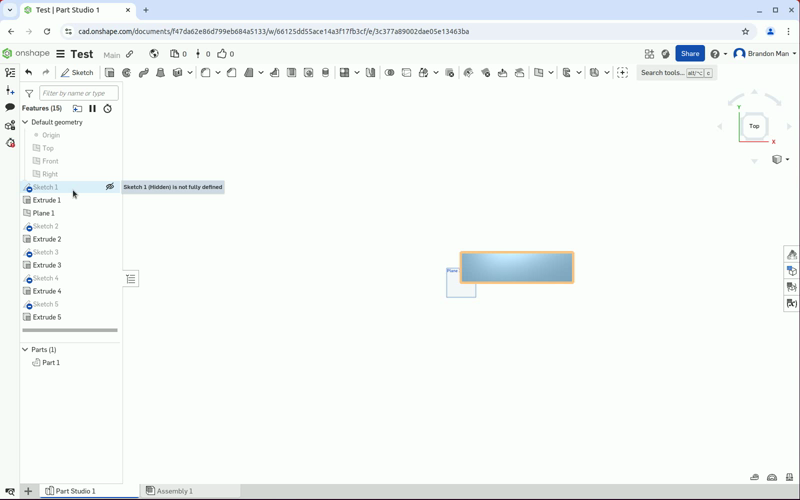
click(73, 189)
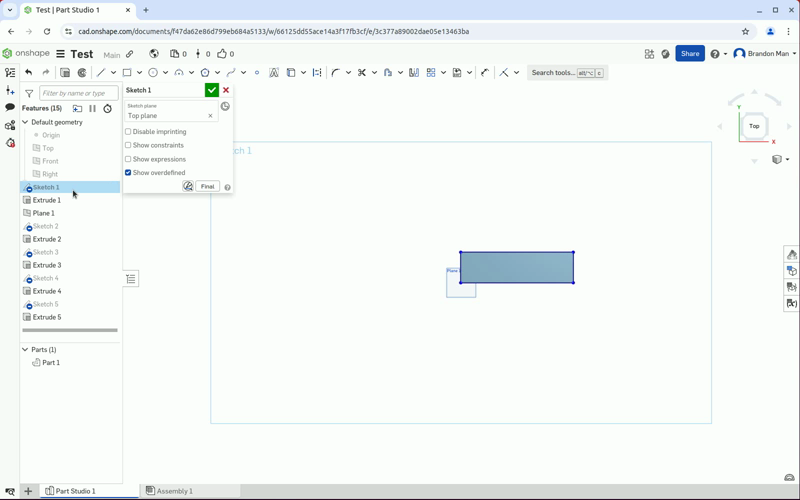
mouse_move(229, 92)
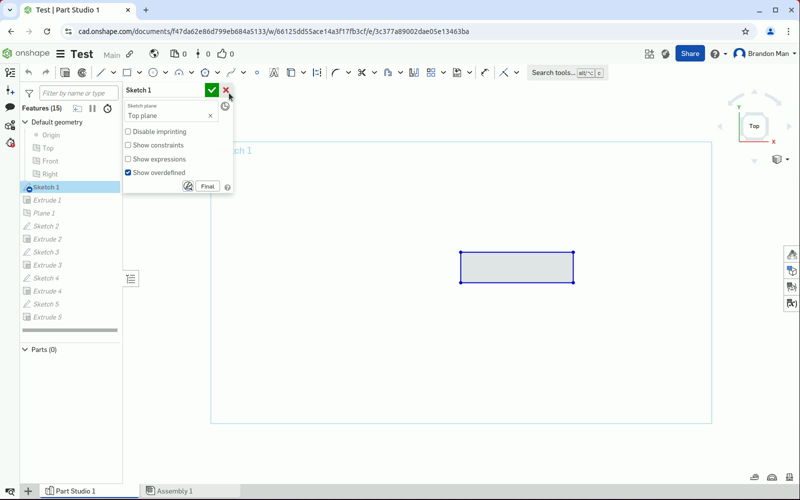
click(229, 92)
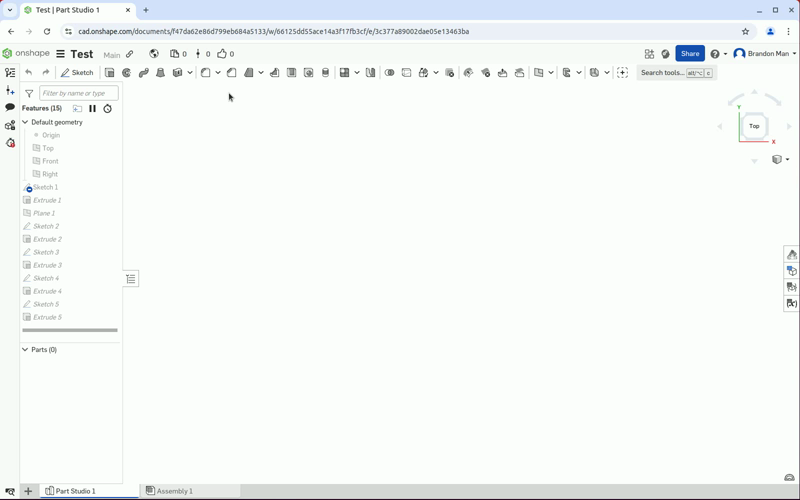
key(shift+s)
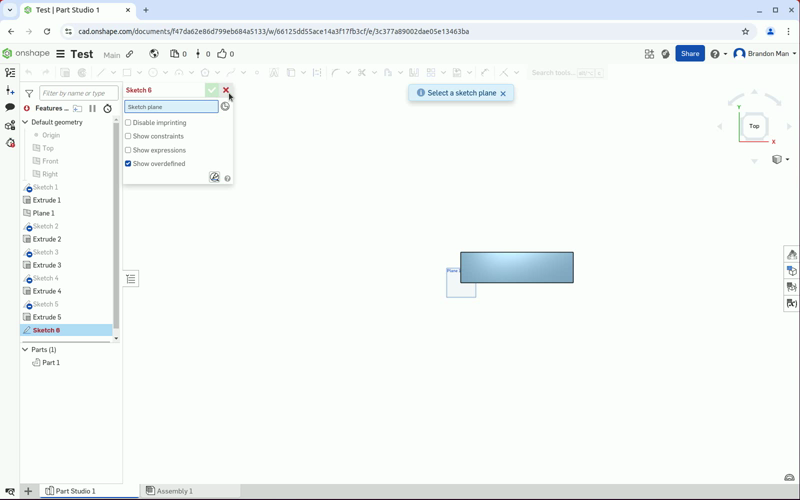
mouse_move(69, 215)
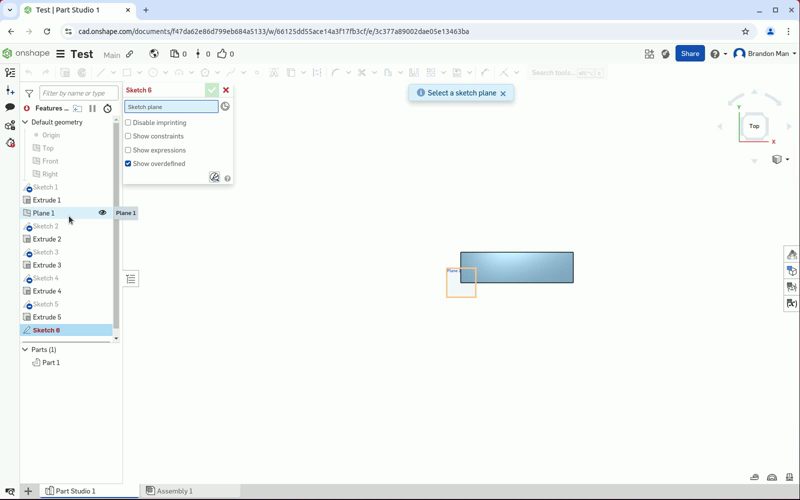
click(69, 215)
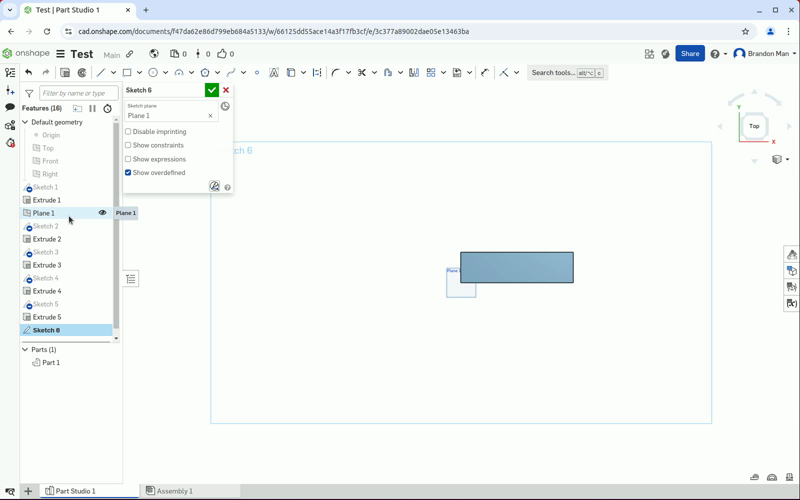
mouse_move(73, 352)
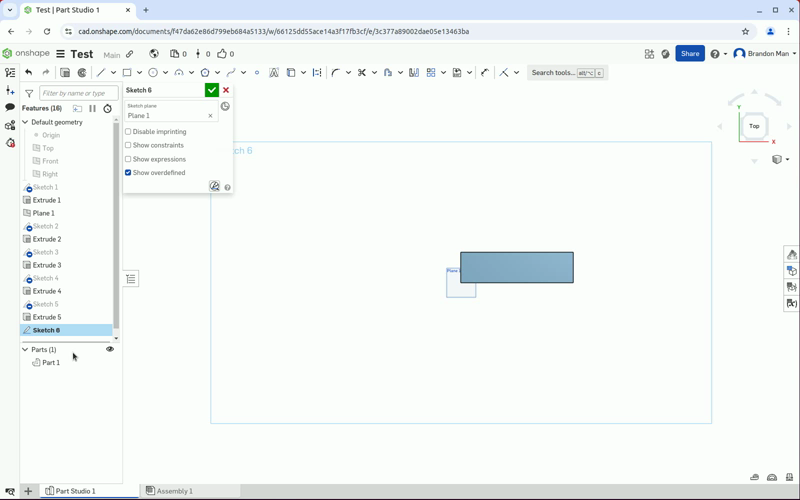
key(y)
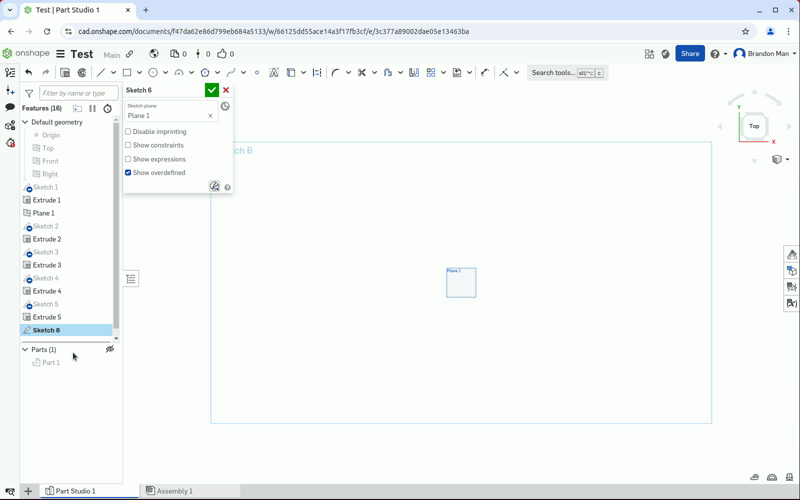
key(c)
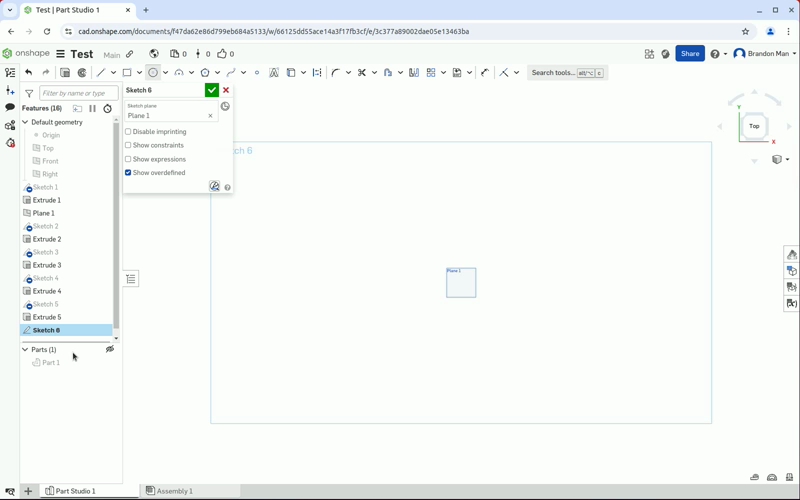
key_down(shift)
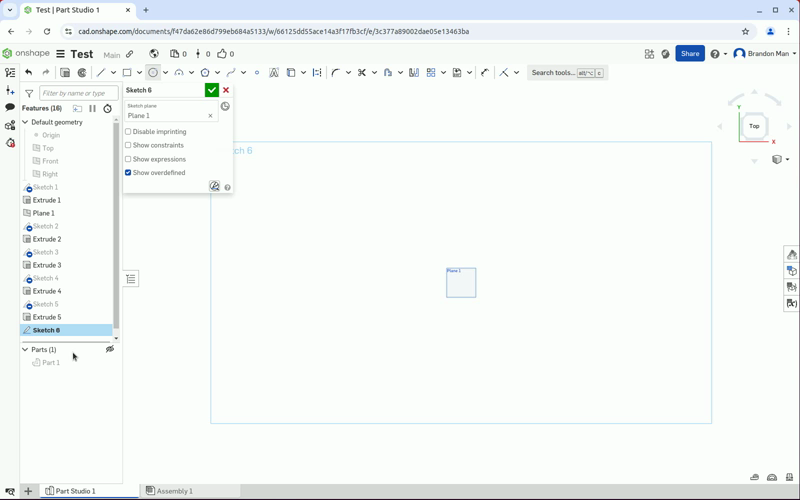
mouse_move(499, 262)
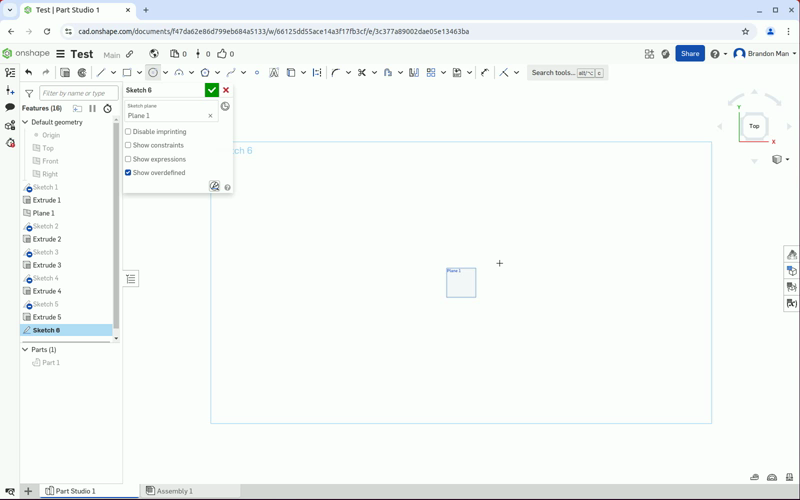
click(499, 262)
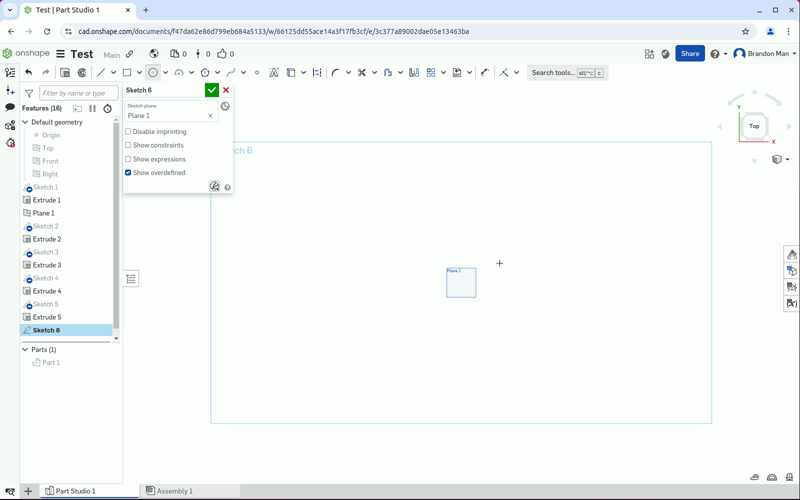
key_up(shift)
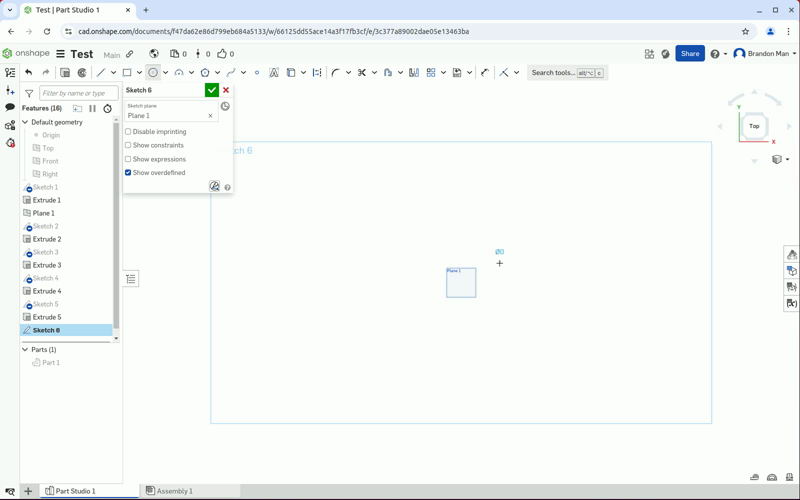
mouse_move(500, 262)
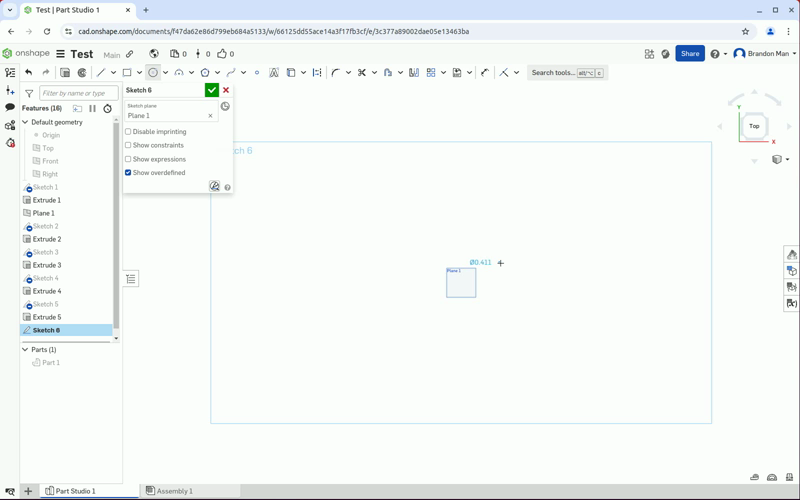
scroll(6)
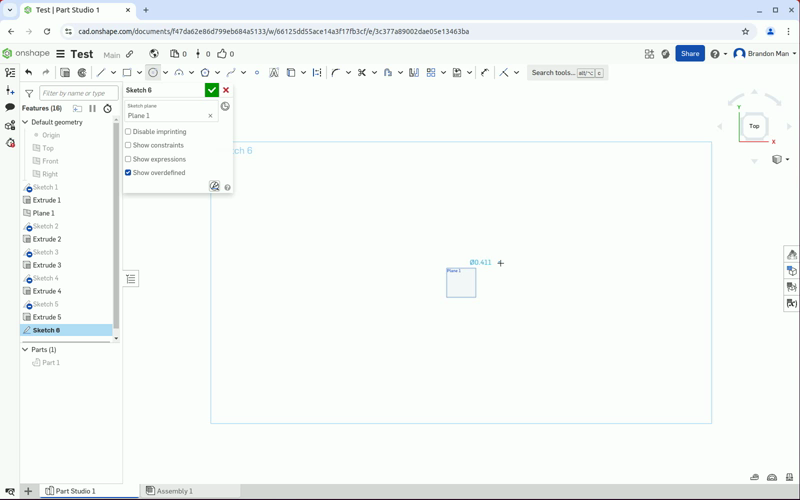
scroll(6)
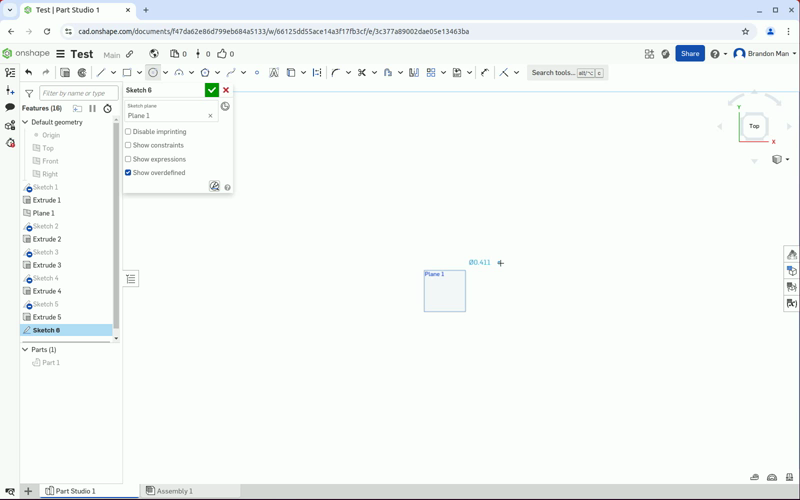
scroll(6)
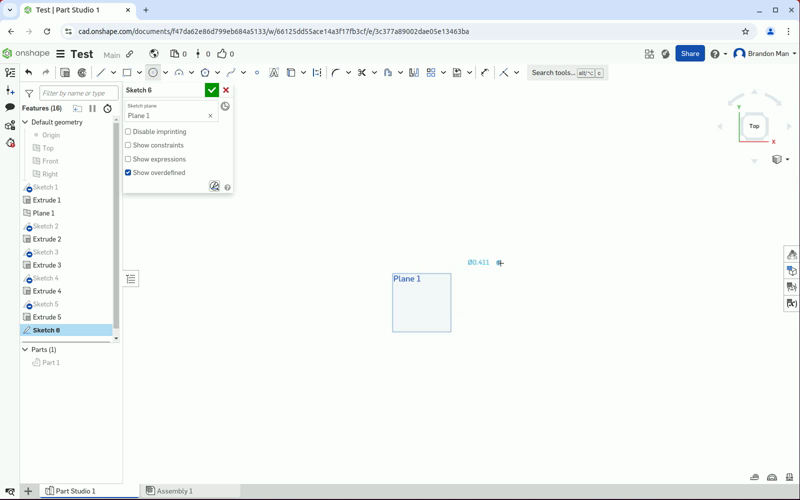
scroll(6)
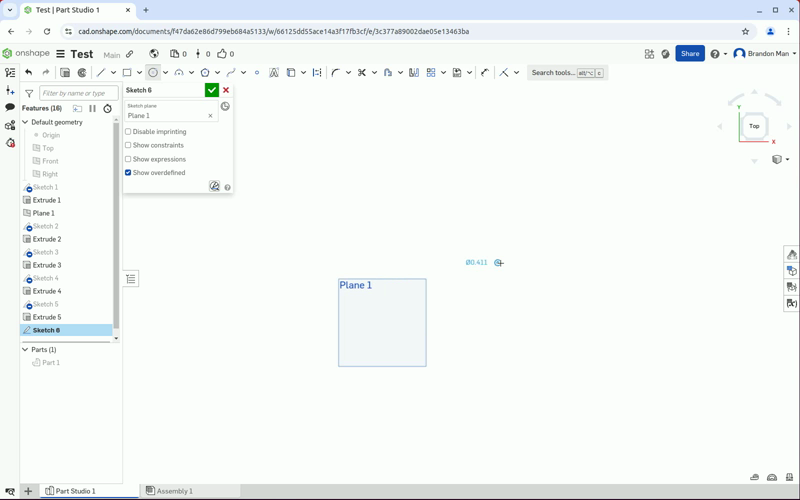
scroll(6)
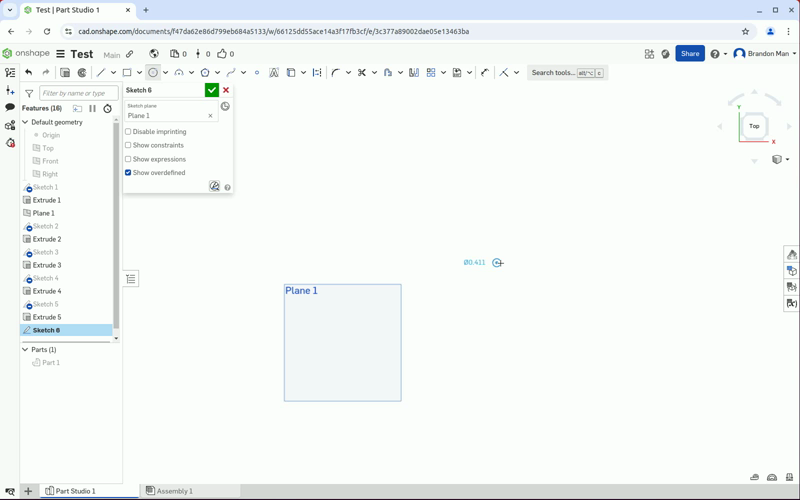
scroll(6)
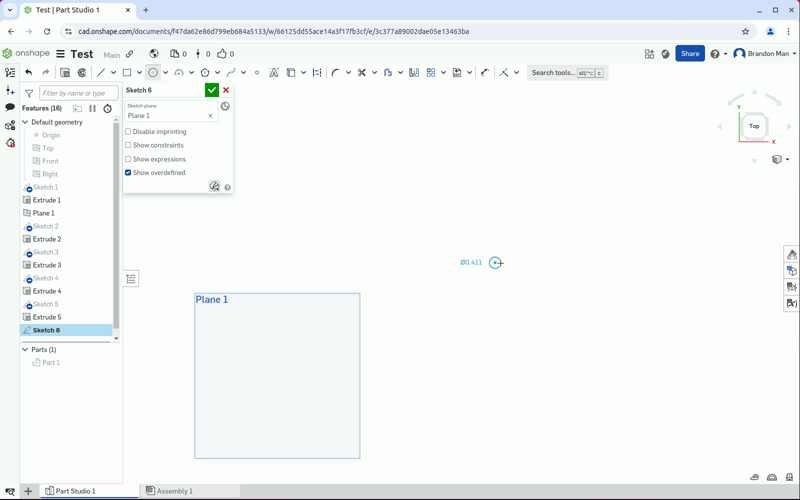
scroll(6)
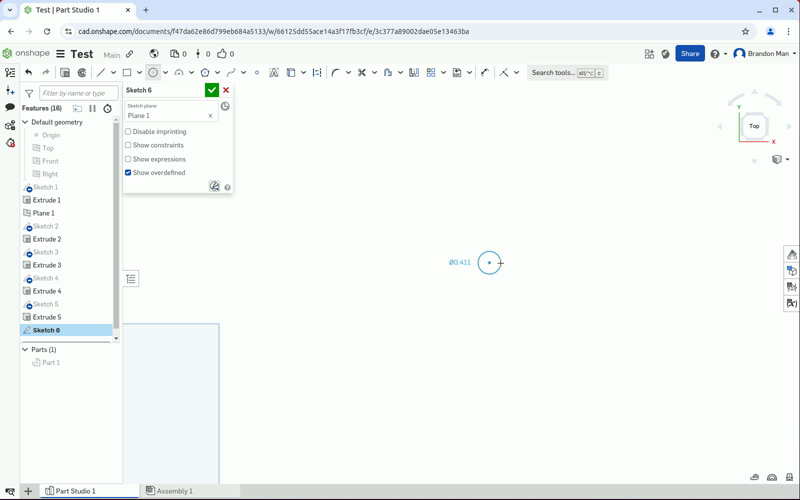
click(500, 262)
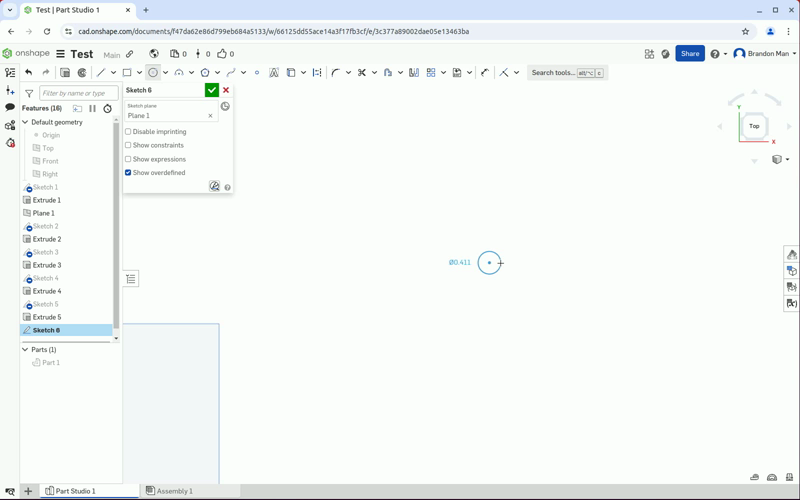
scroll(-6)
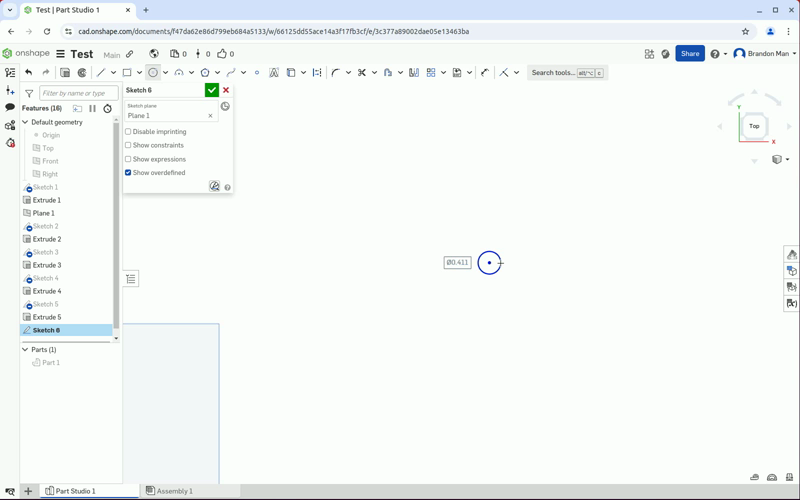
scroll(-6)
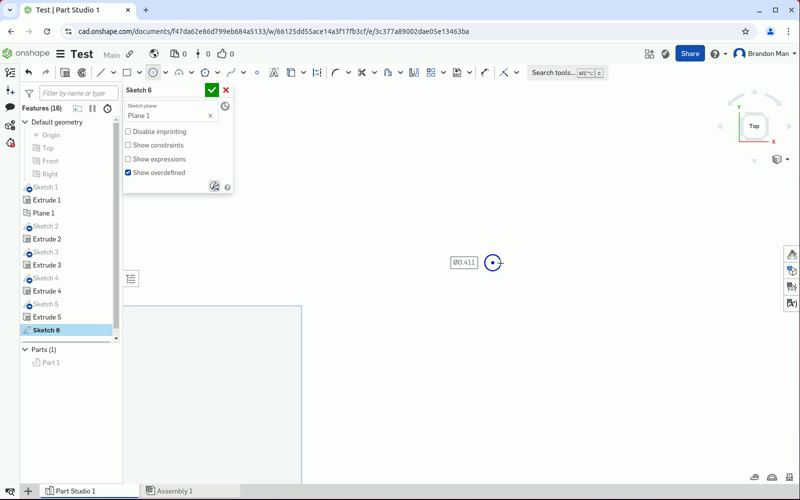
scroll(-6)
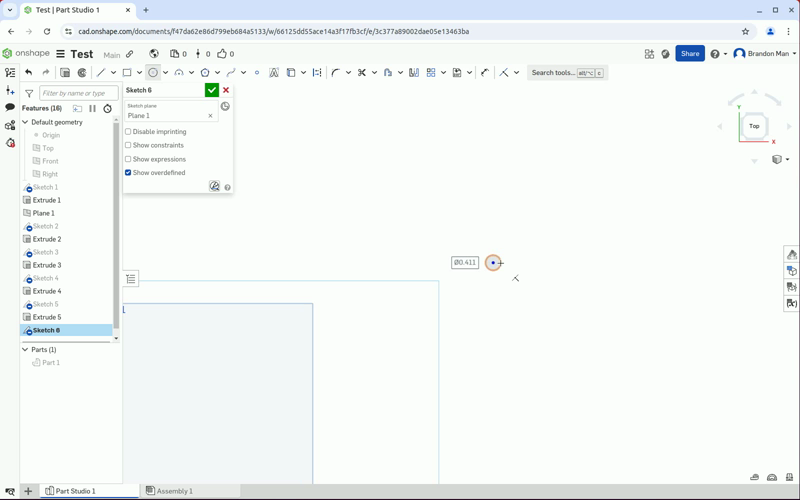
scroll(-6)
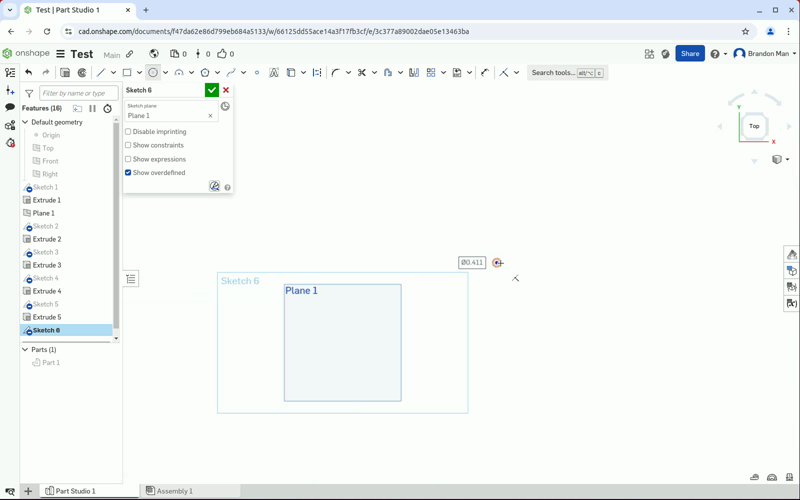
scroll(-6)
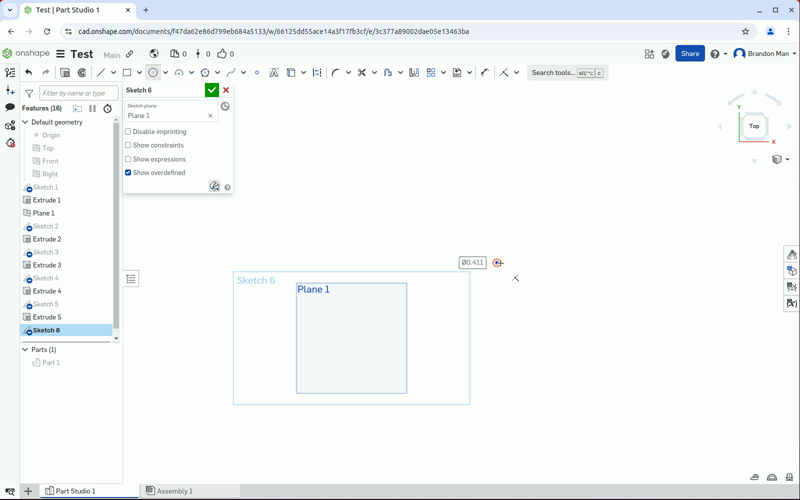
scroll(-6)
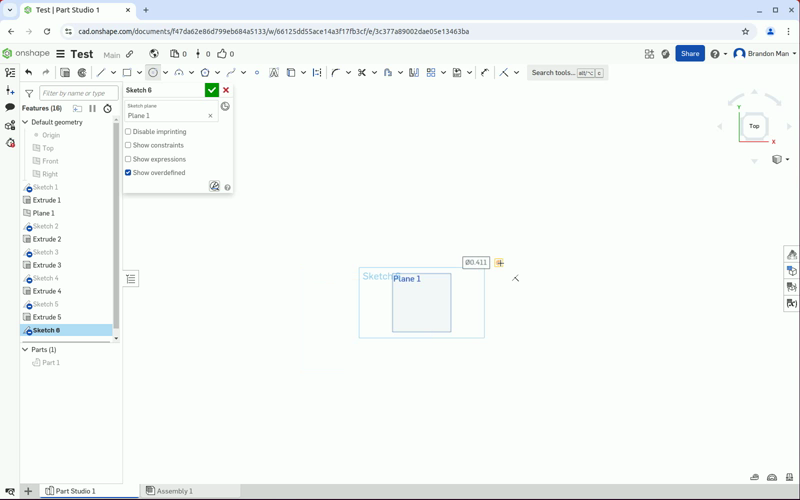
scroll(-6)
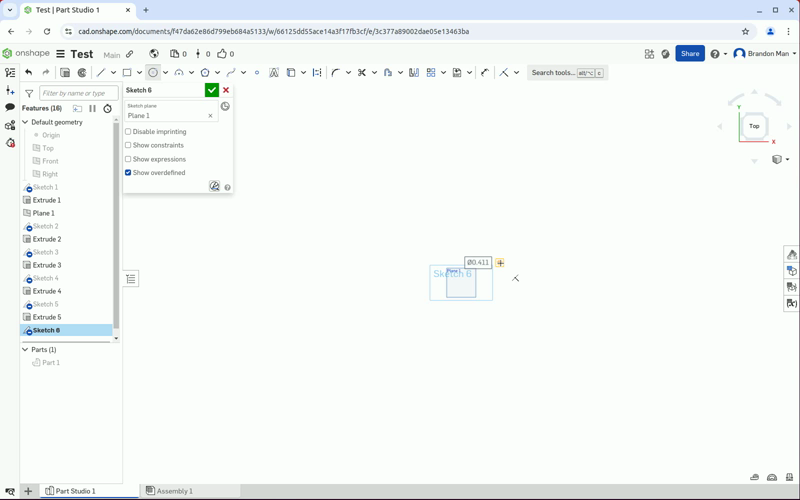
key(esc)
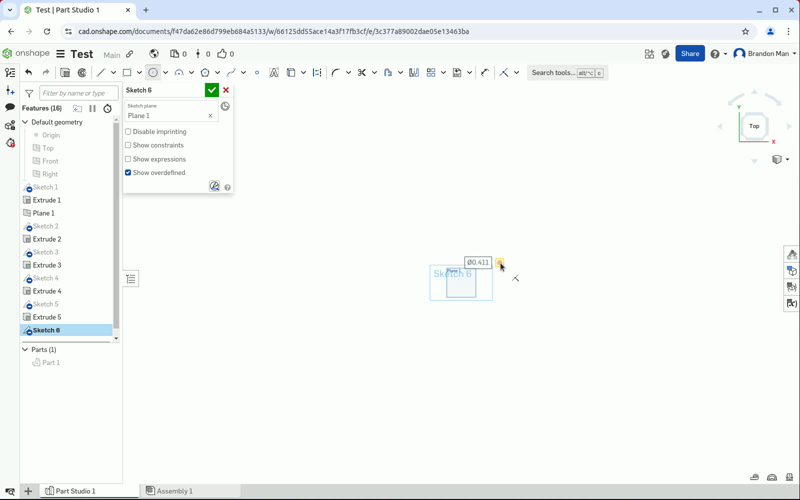
mouse_move(499, 263)
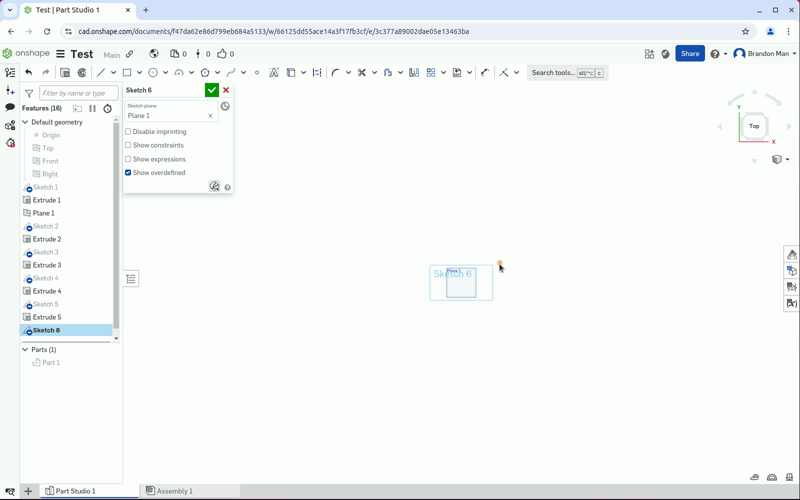
scroll(6)
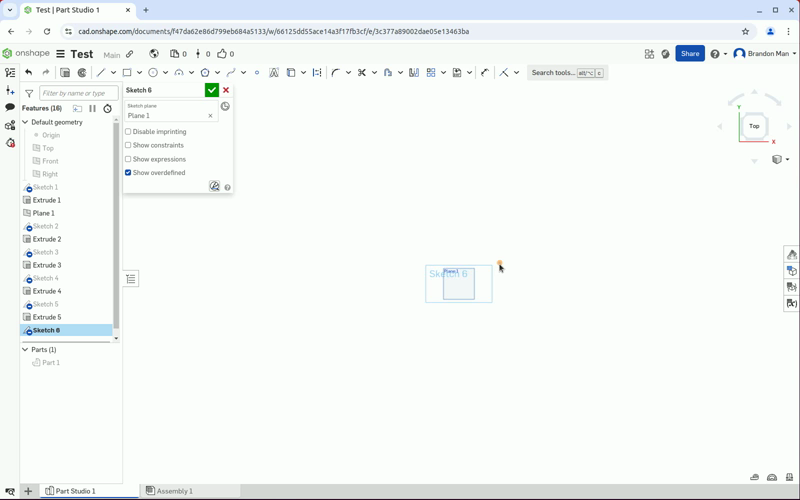
scroll(6)
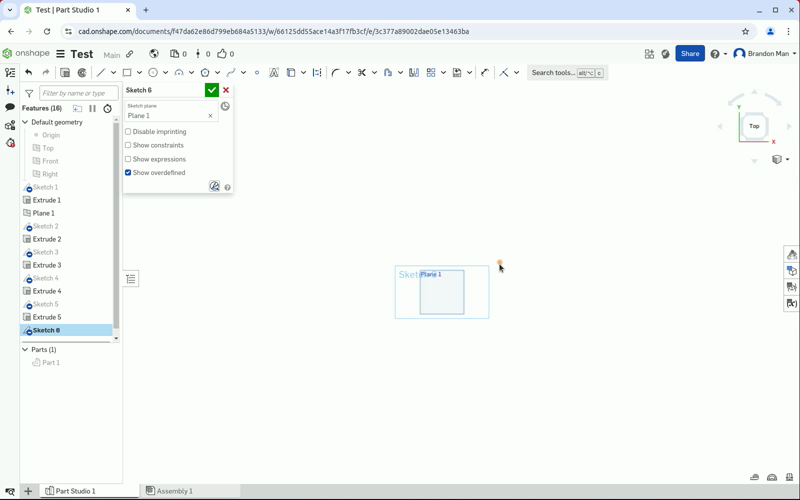
scroll(6)
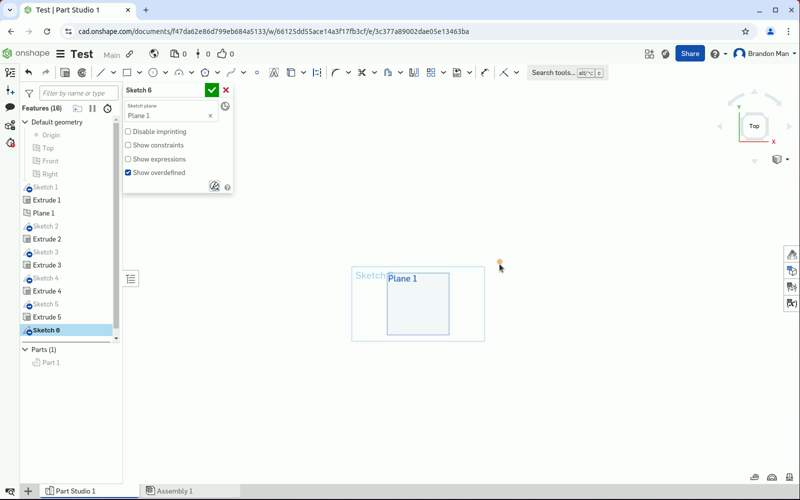
scroll(6)
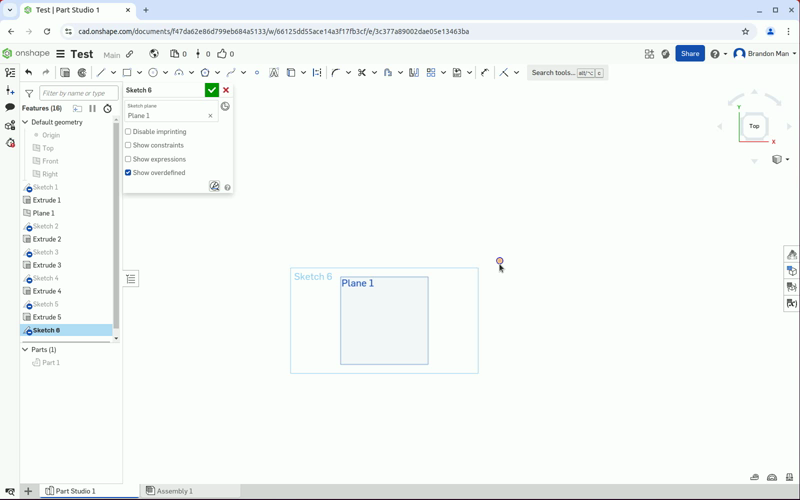
scroll(6)
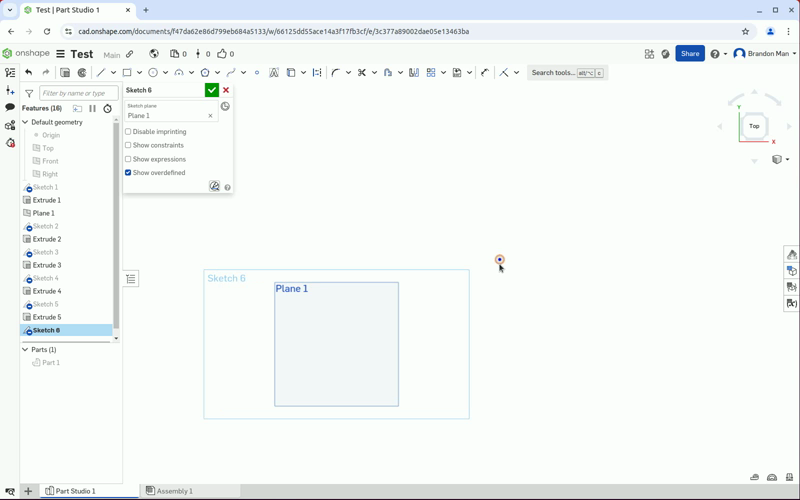
scroll(6)
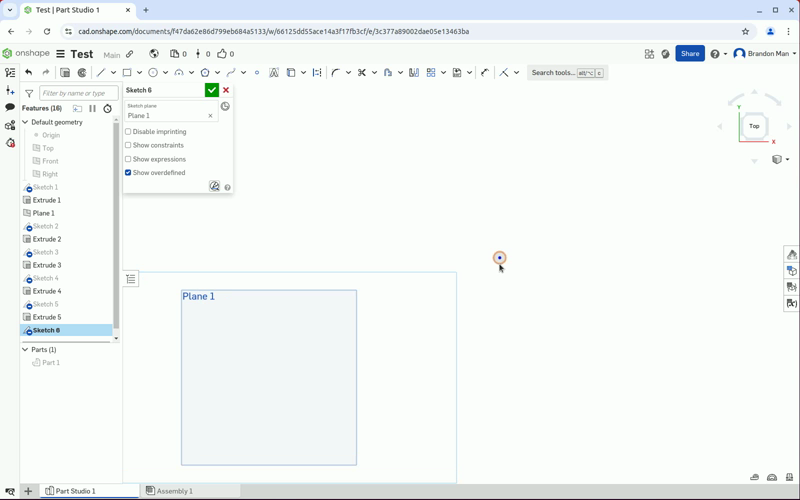
scroll(6)
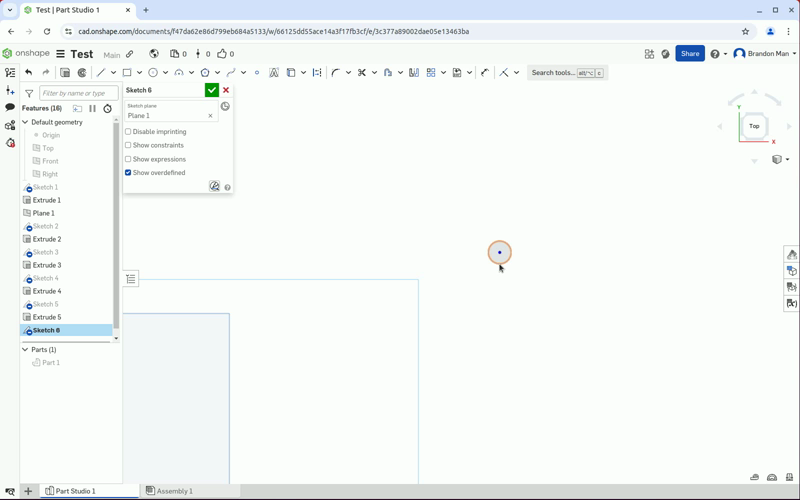
click(499, 263)
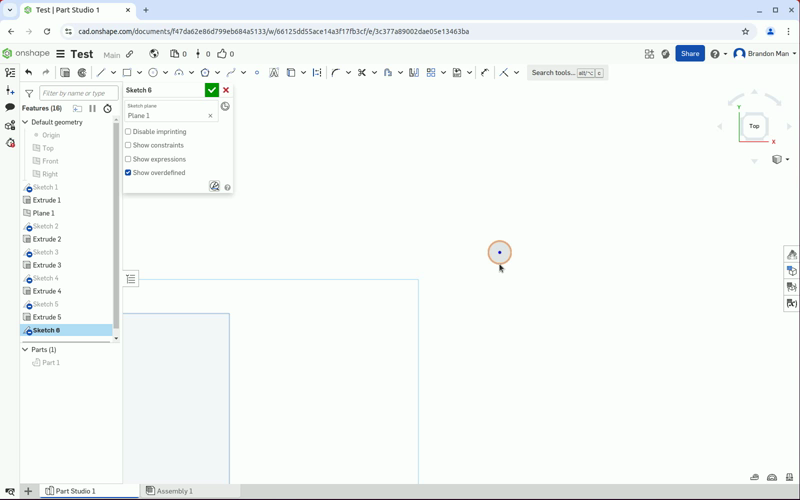
scroll(-6)
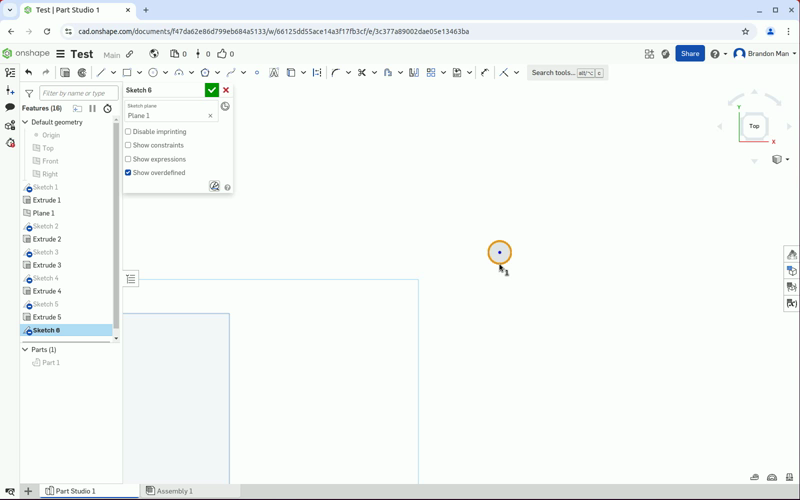
scroll(-6)
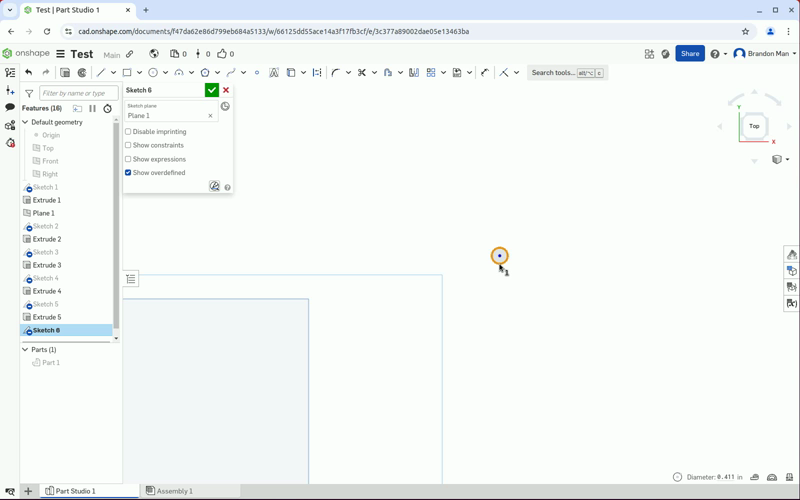
scroll(-6)
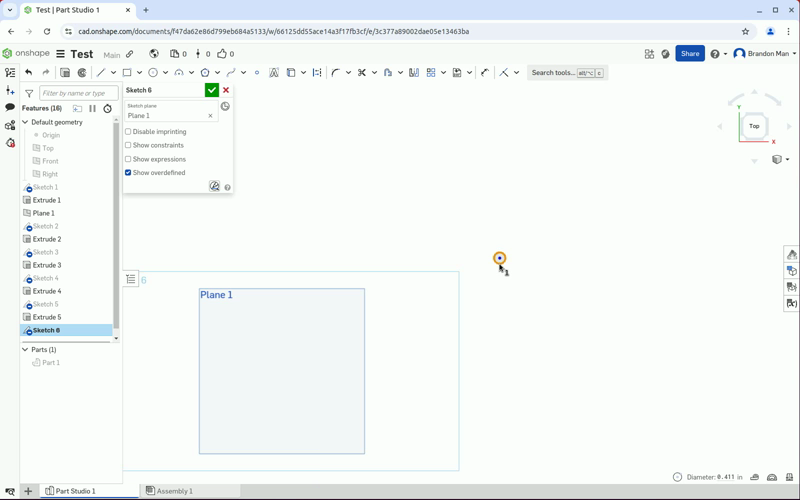
scroll(-6)
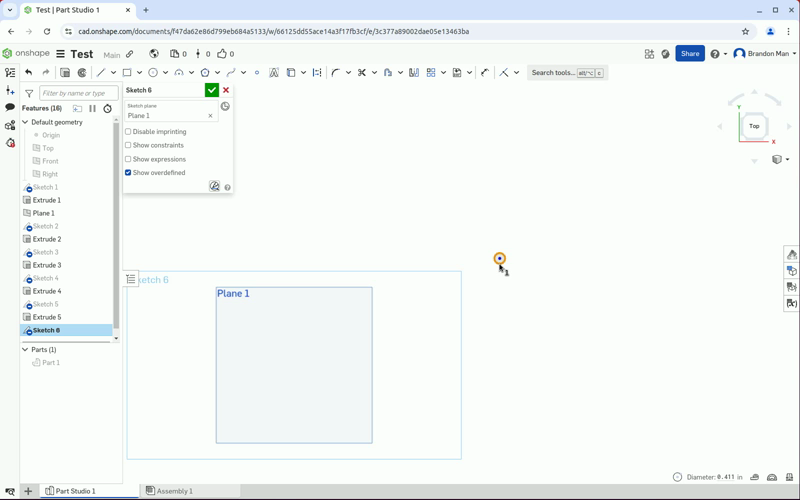
scroll(-6)
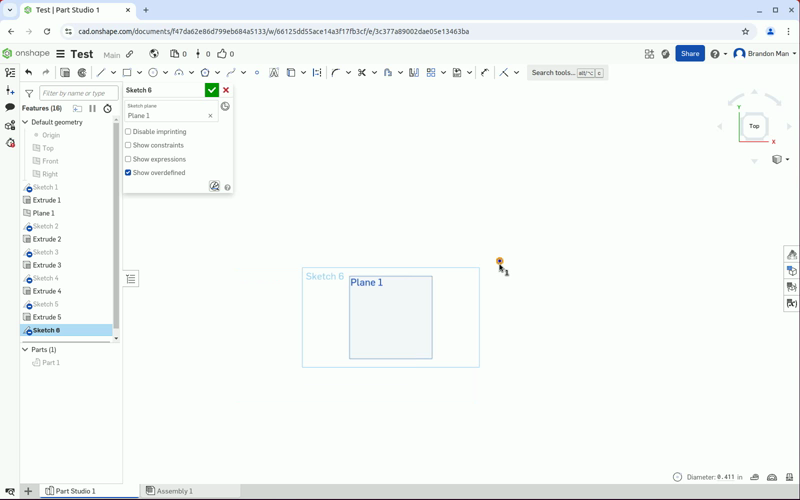
scroll(-6)
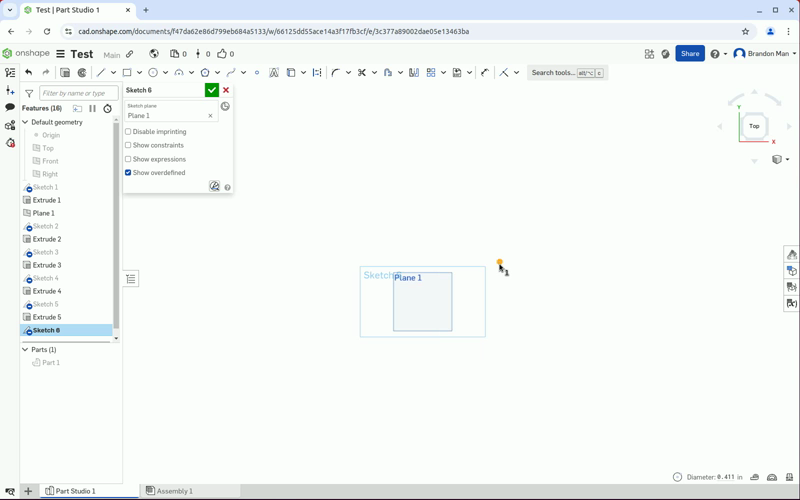
scroll(-6)
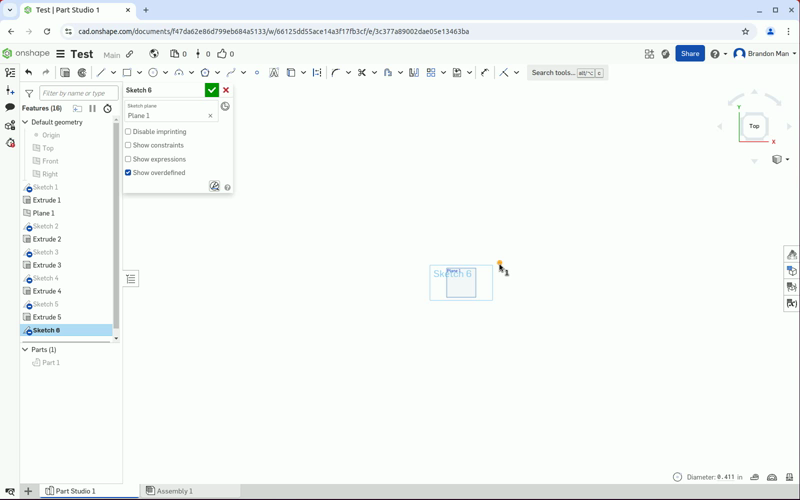
mouse_move(73, 352)
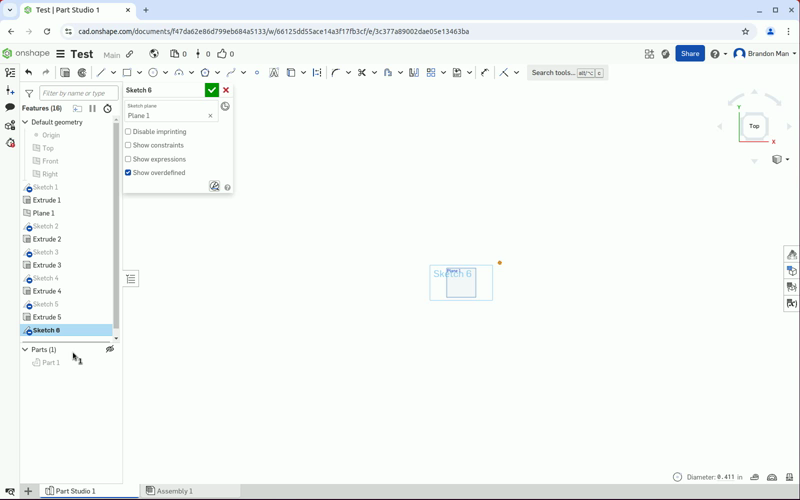
key(shift+y)
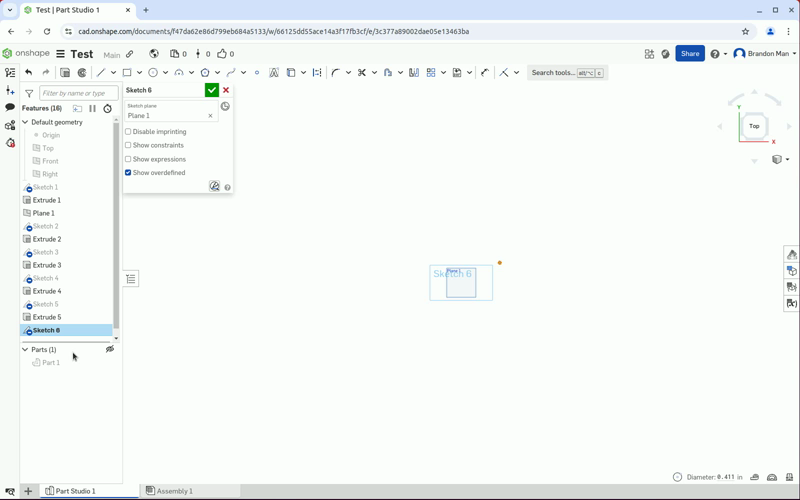
key(shift+e)
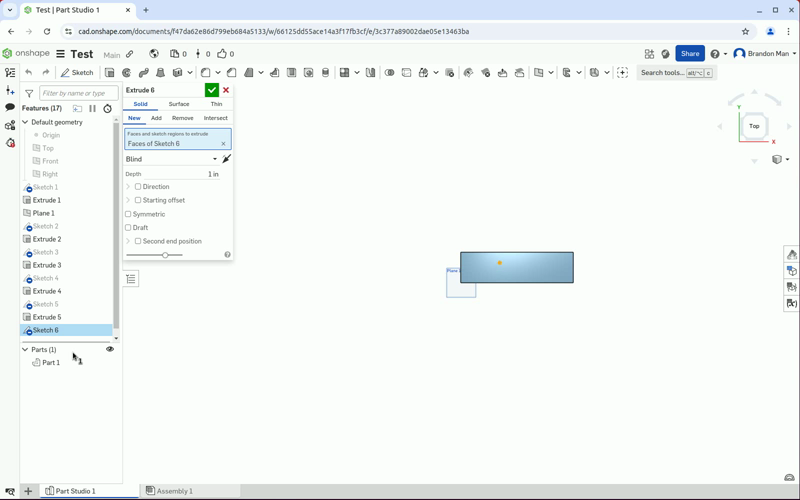
mouse_move(143, 106)
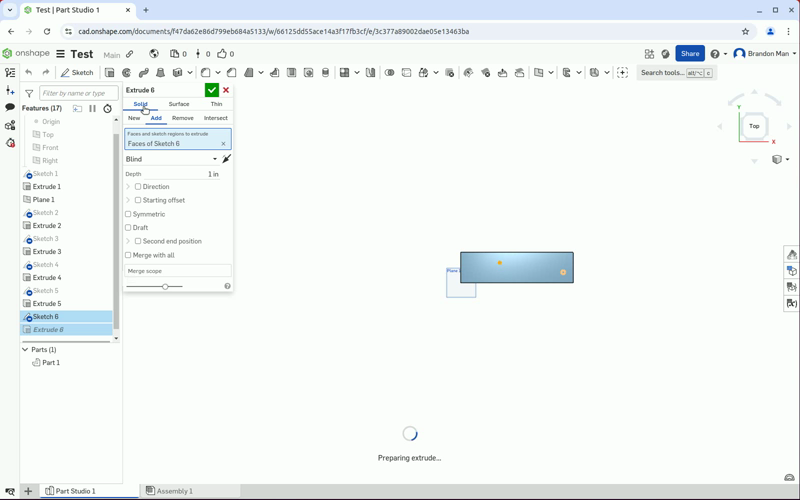
click(143, 106)
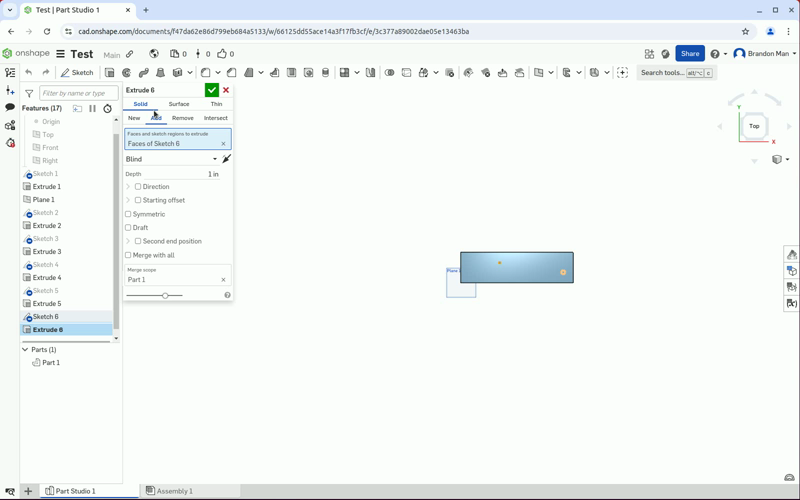
mouse_move(186, 120)
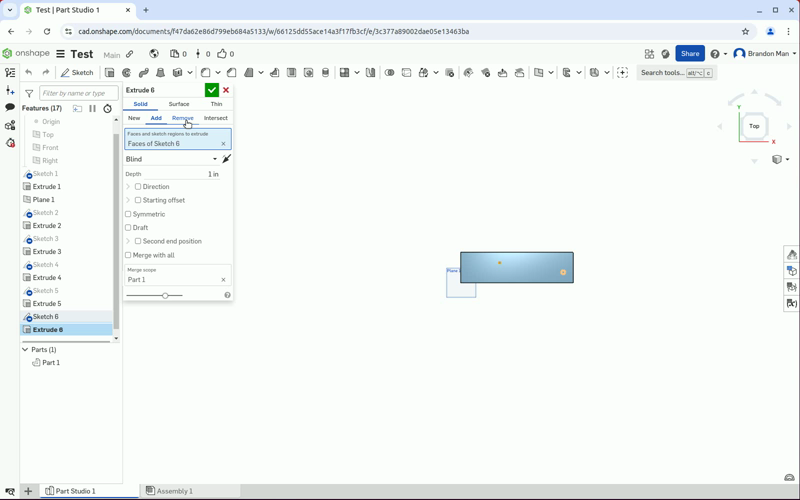
click(186, 120)
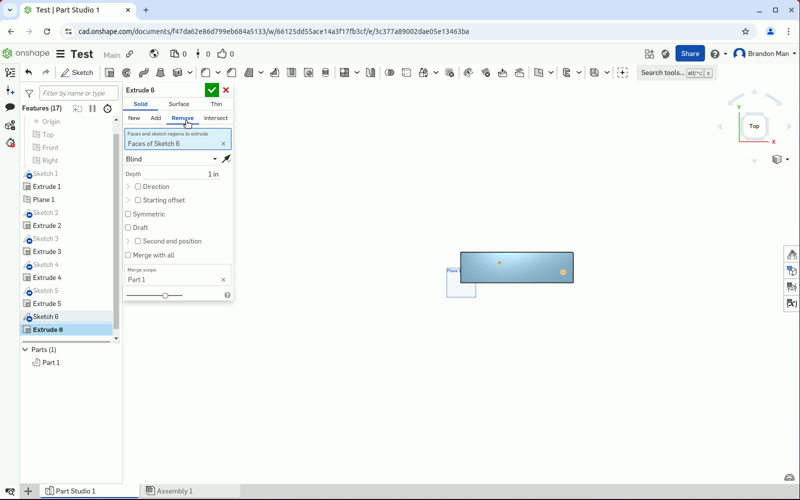
key(tab, 4)
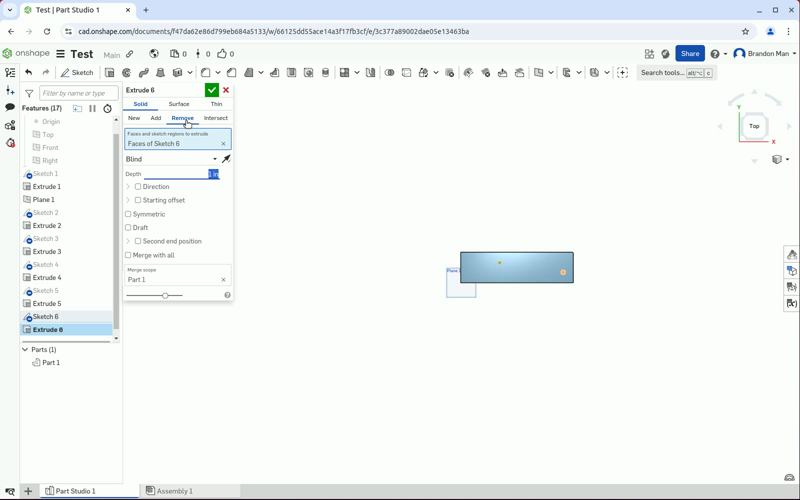
text(2.166)
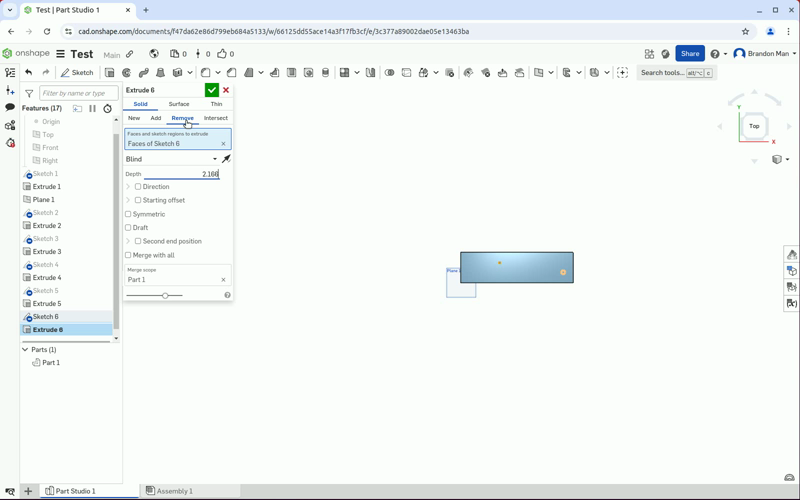
key(tab, 6)
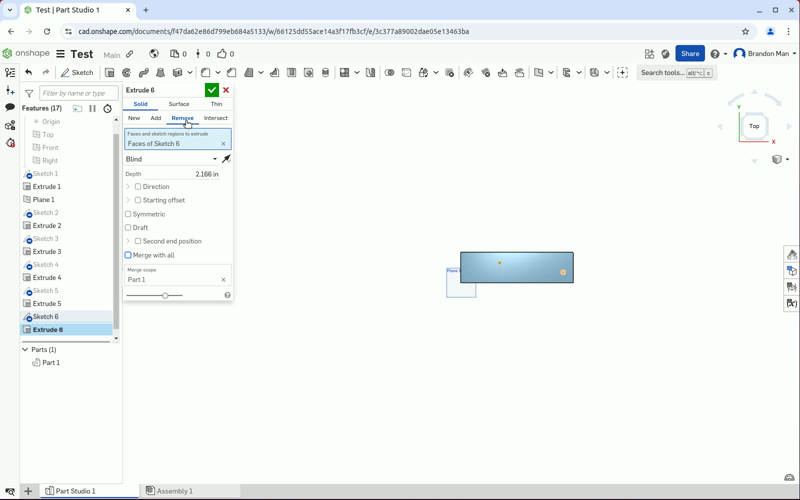
key(space)
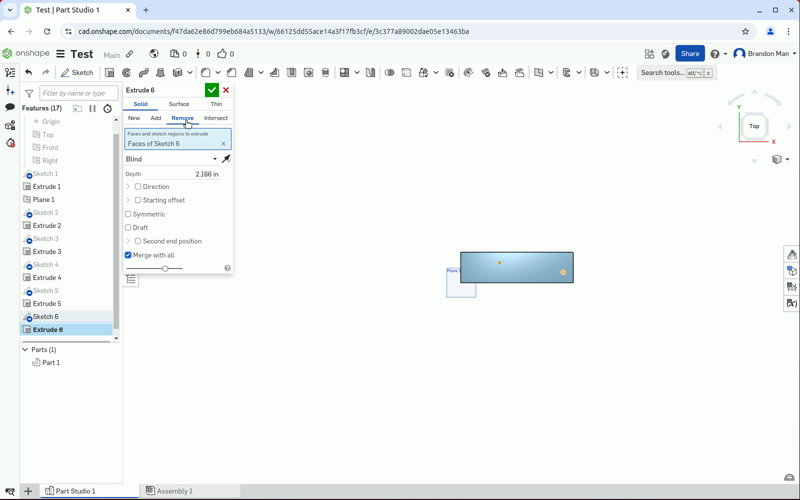
key(enter)
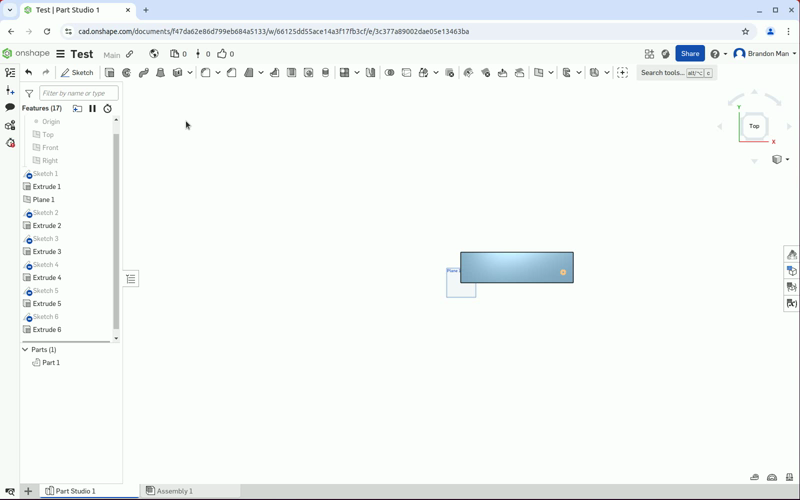
key(shift+h)
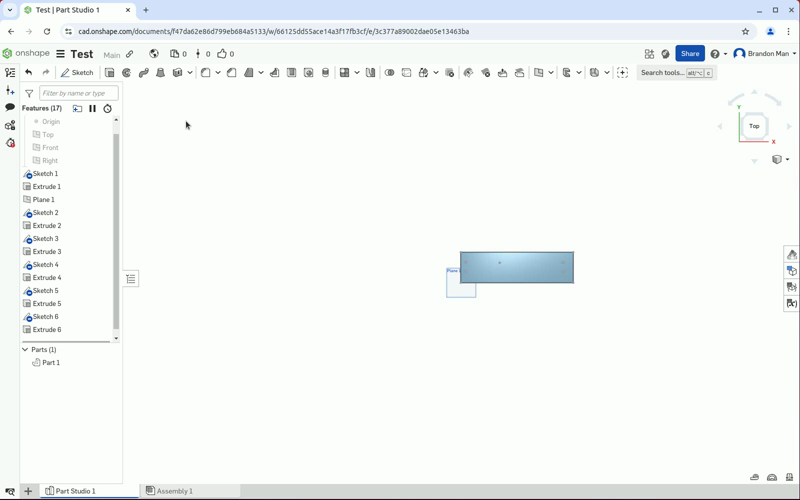
key(shift+h)
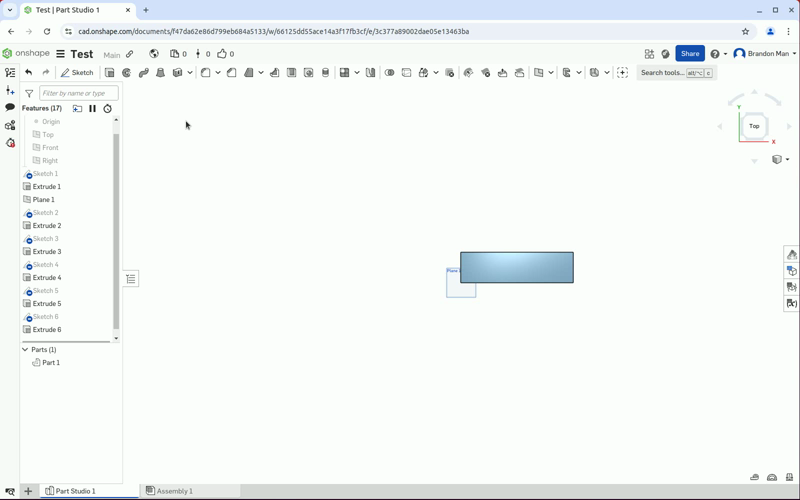
mouse_move(69, 176)
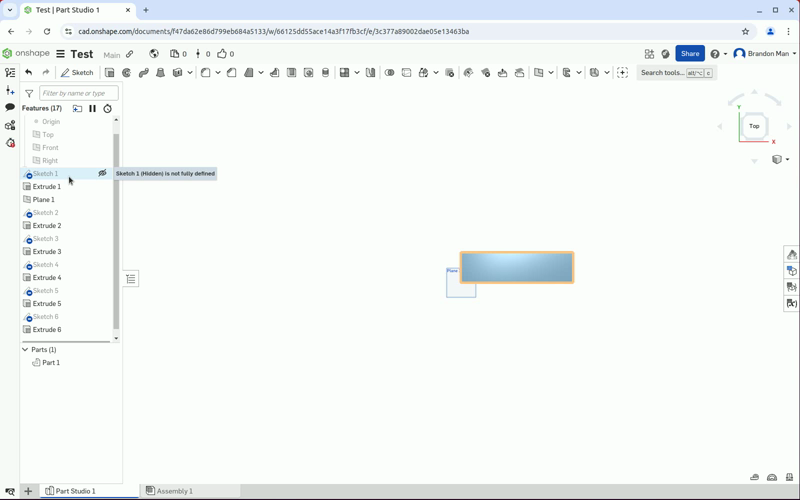
click(69, 176)
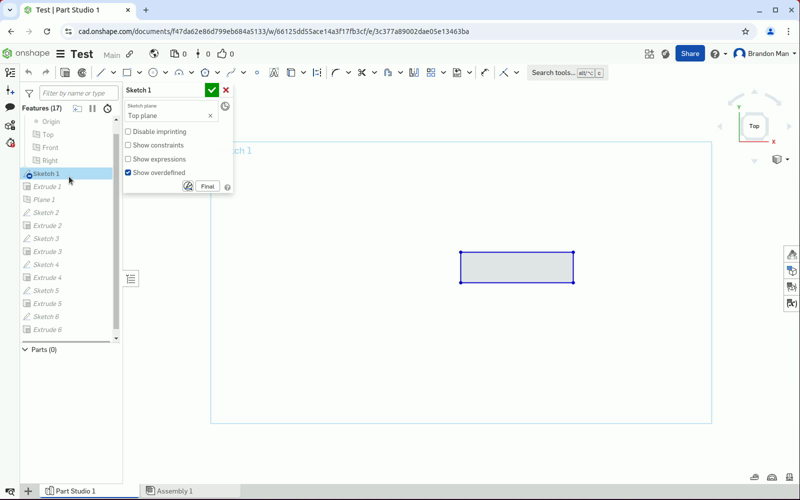
mouse_move(229, 92)
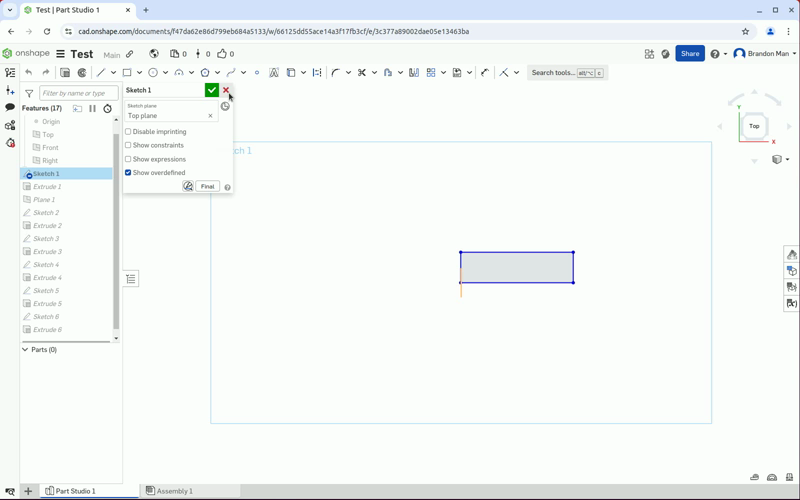
click(229, 92)
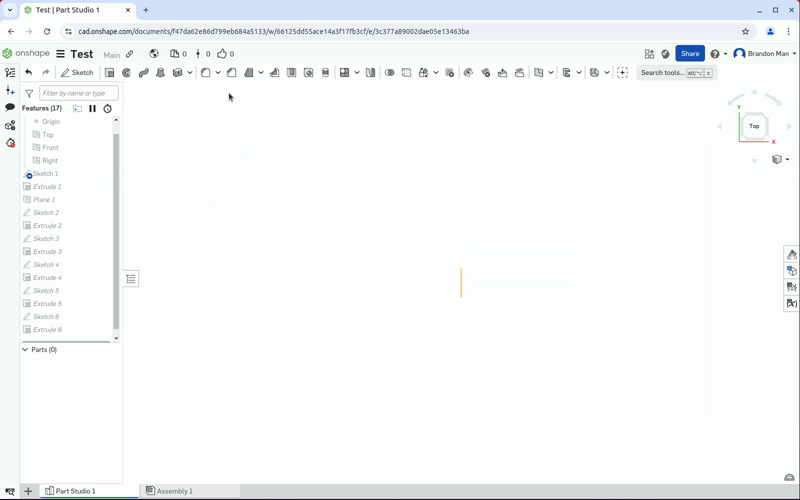
key(shift+s)
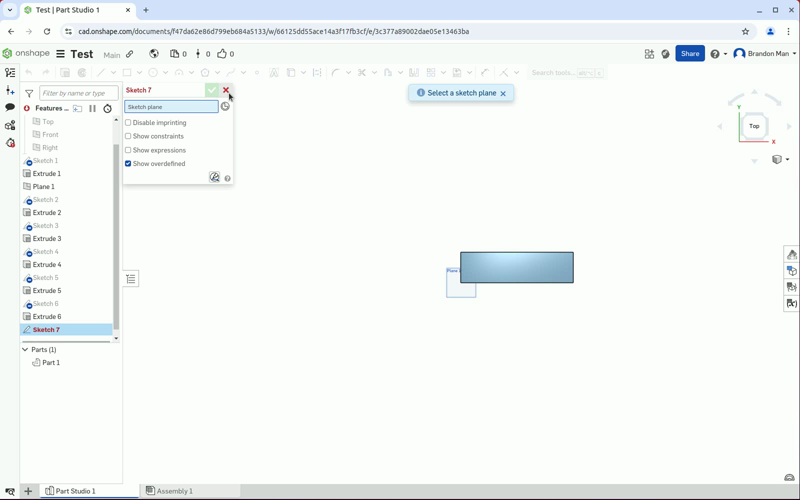
mouse_move(69, 189)
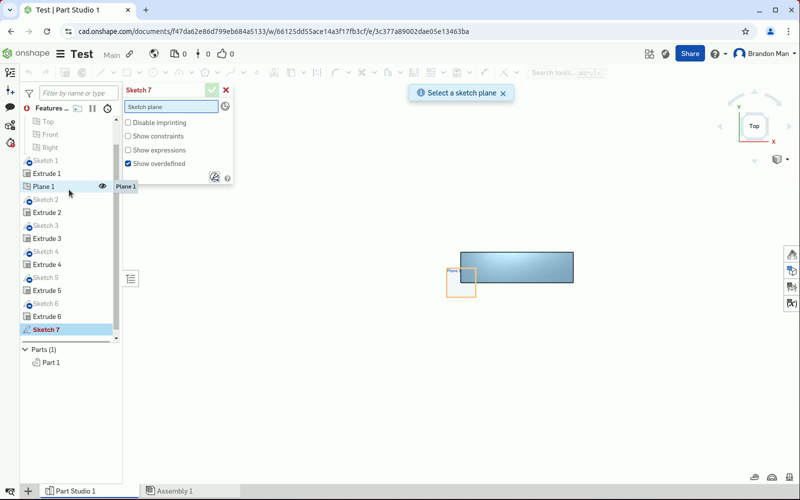
click(69, 189)
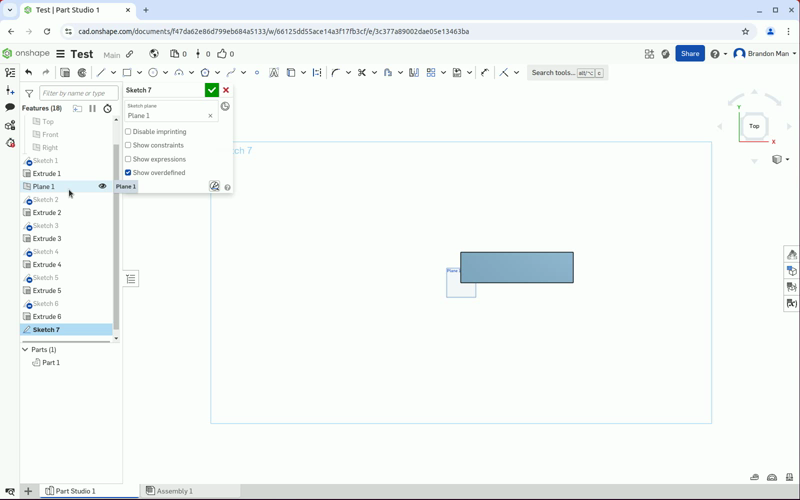
mouse_move(73, 352)
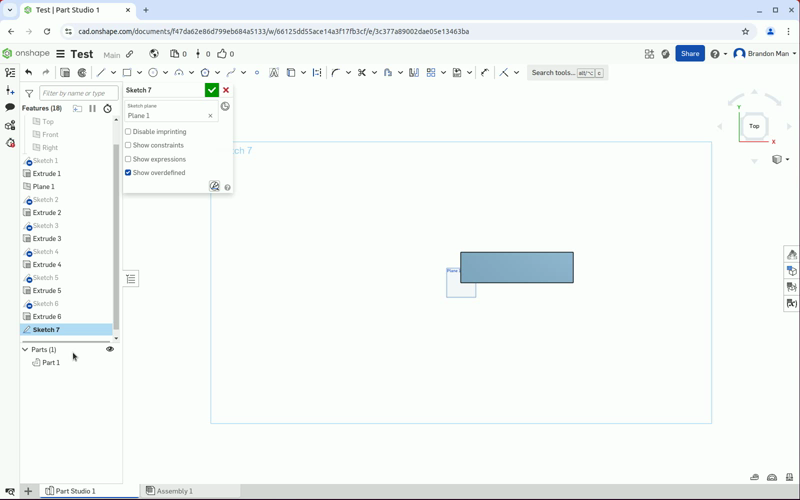
key(y)
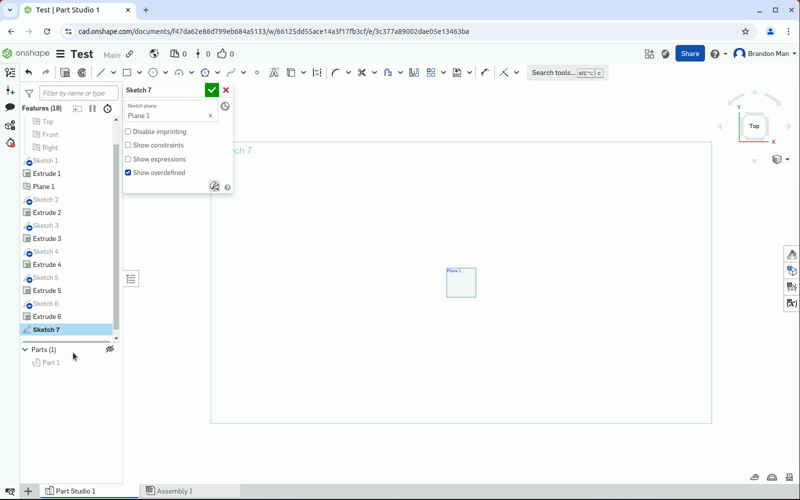
key(c)
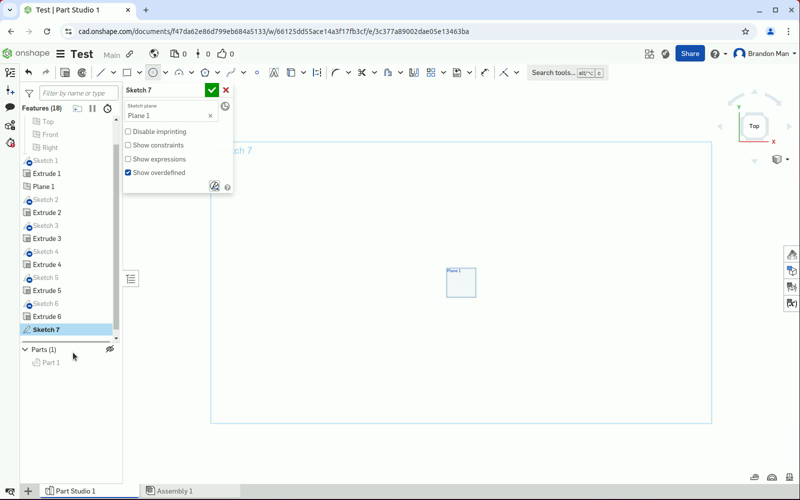
key_down(shift)
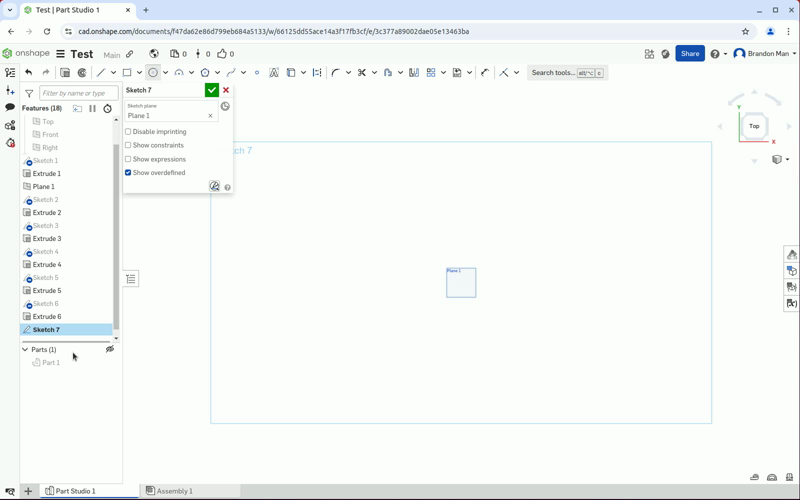
mouse_move(499, 272)
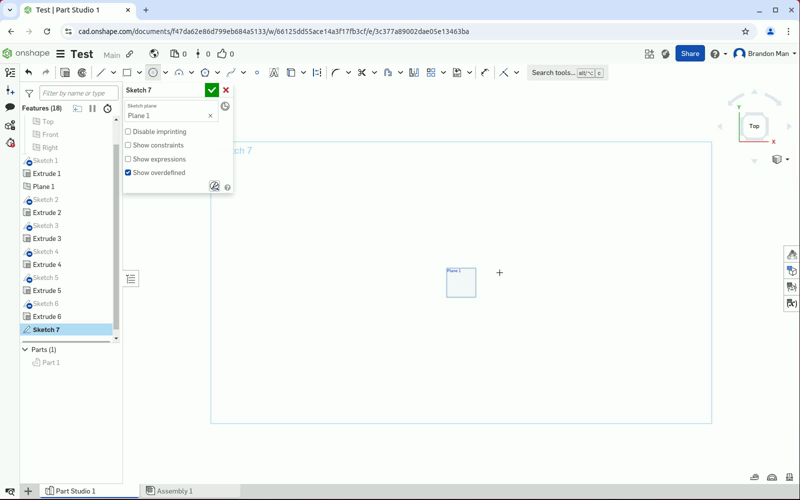
click(499, 272)
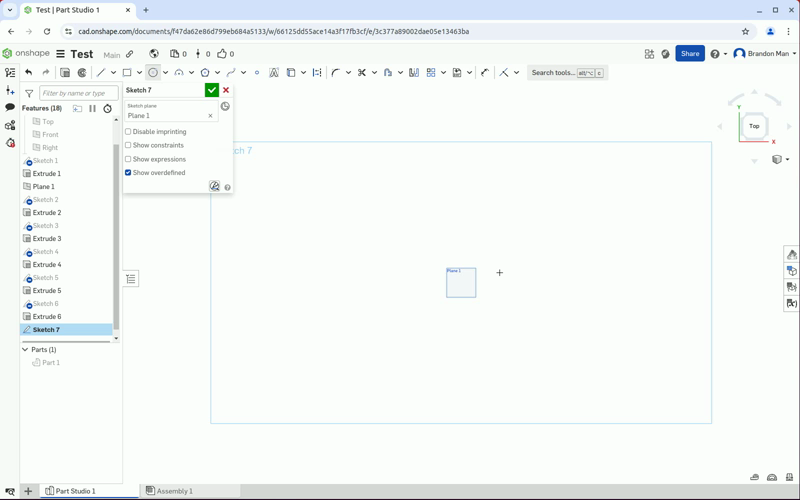
key_up(shift)
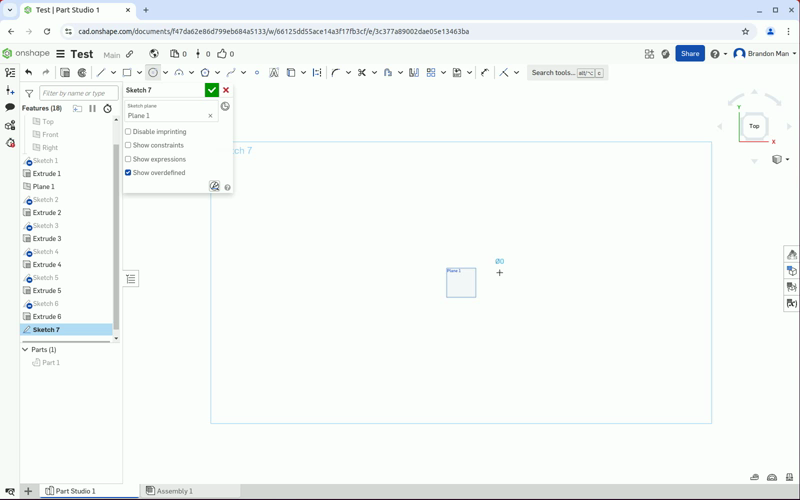
mouse_move(500, 272)
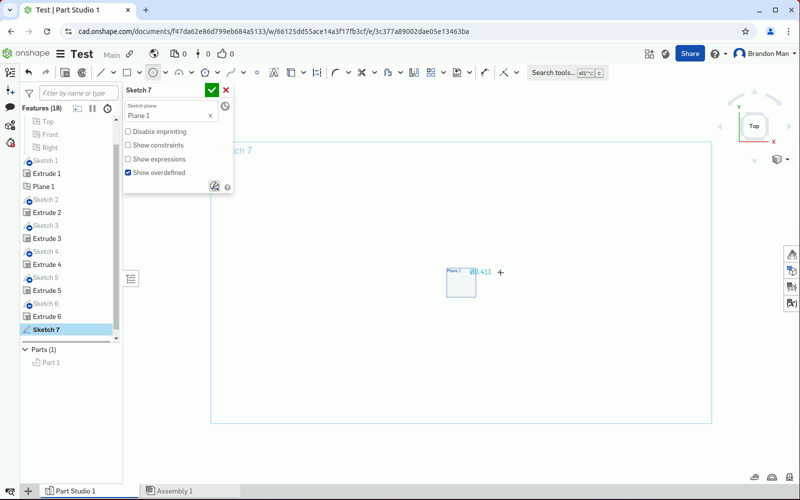
scroll(6)
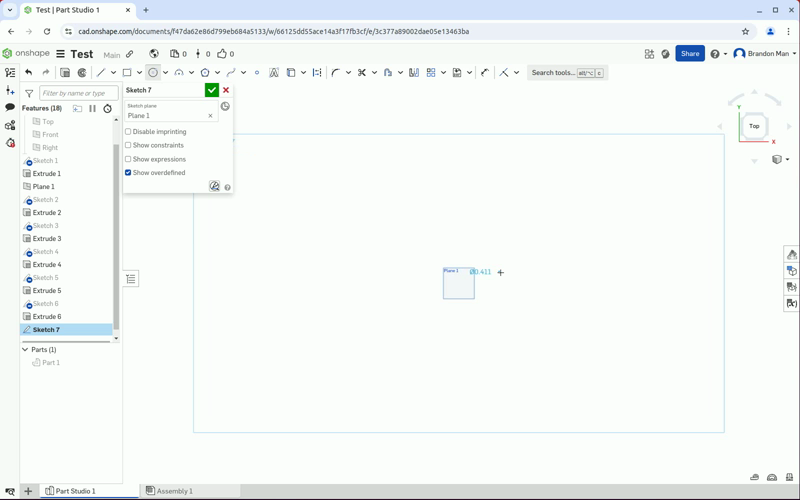
scroll(6)
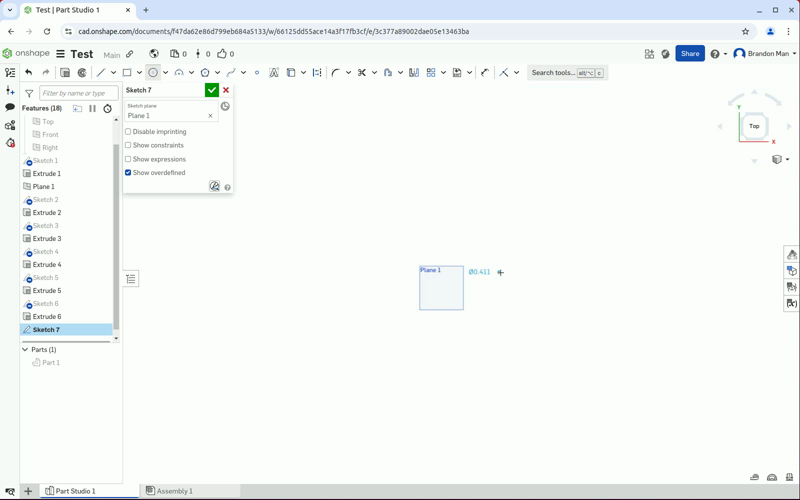
scroll(6)
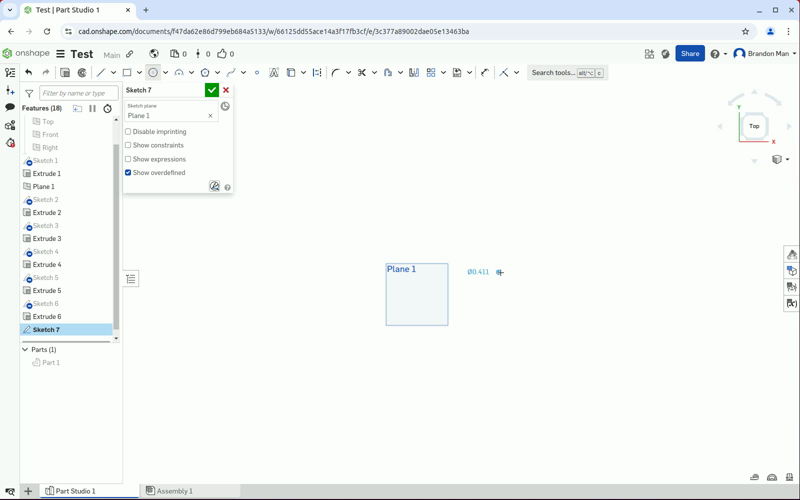
scroll(6)
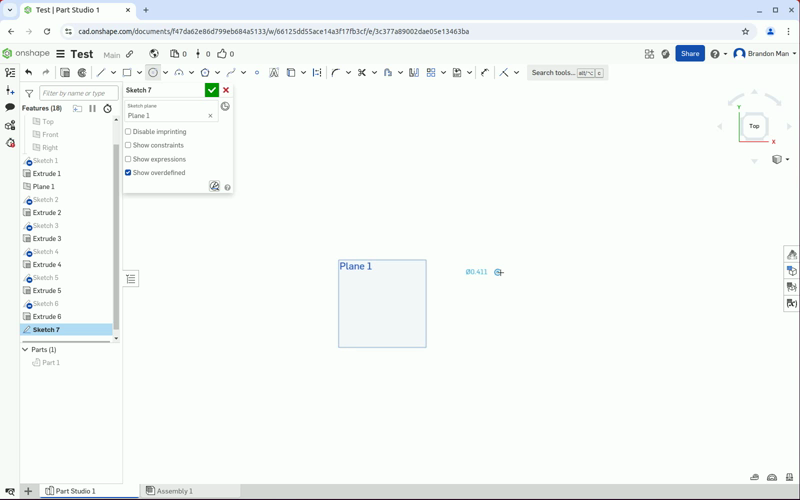
scroll(6)
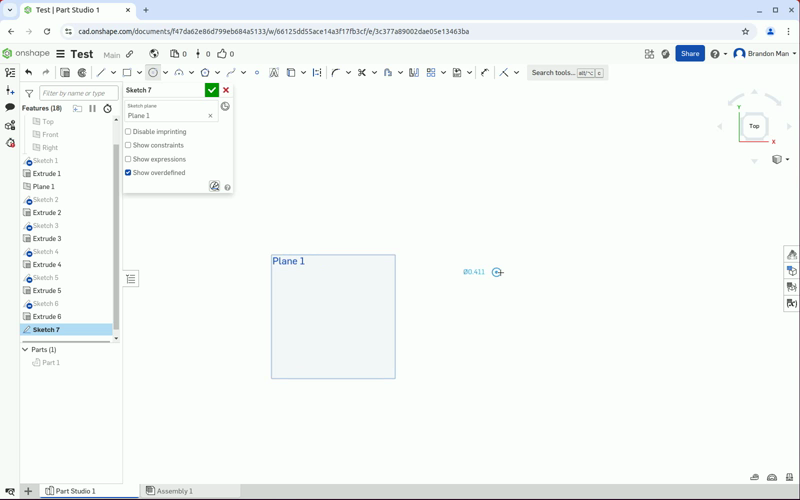
scroll(6)
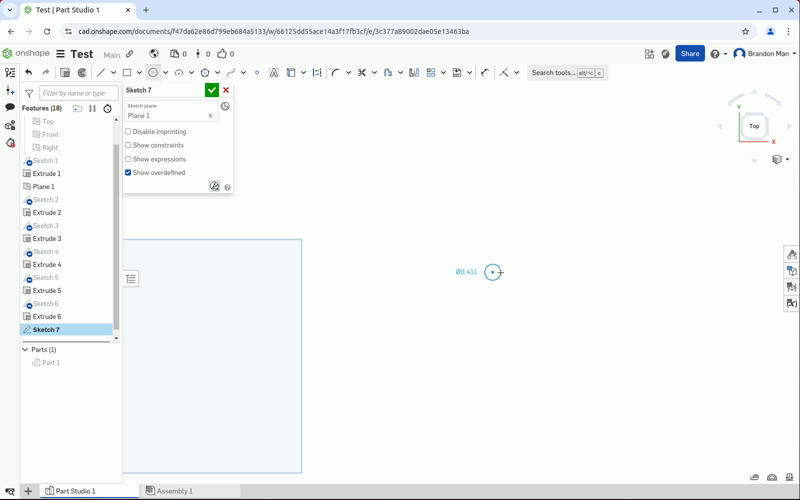
scroll(6)
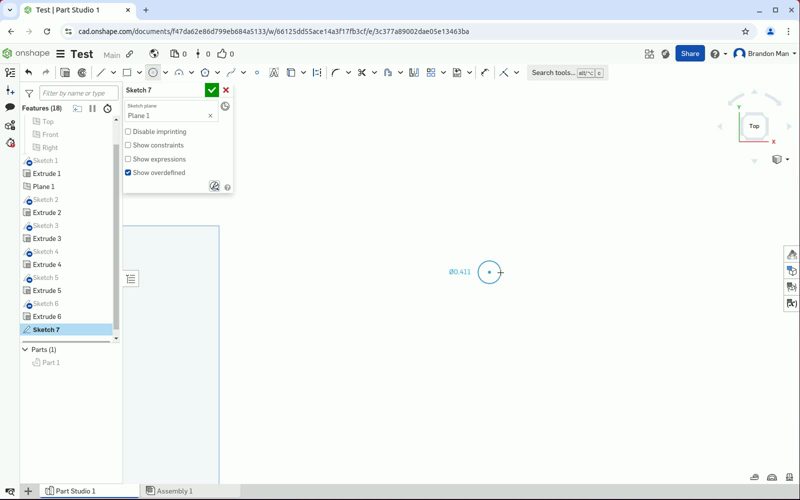
click(500, 272)
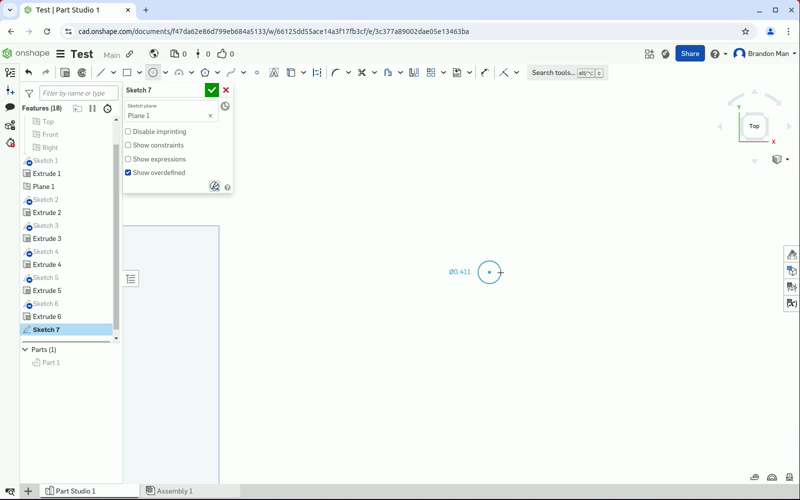
scroll(-6)
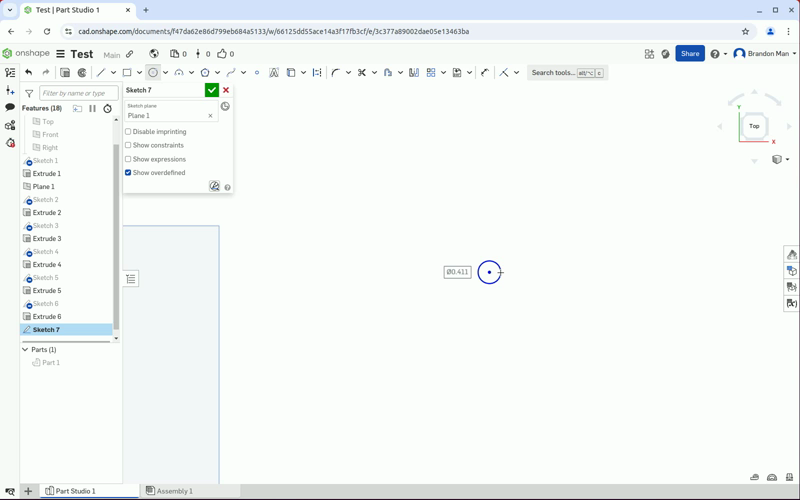
scroll(-6)
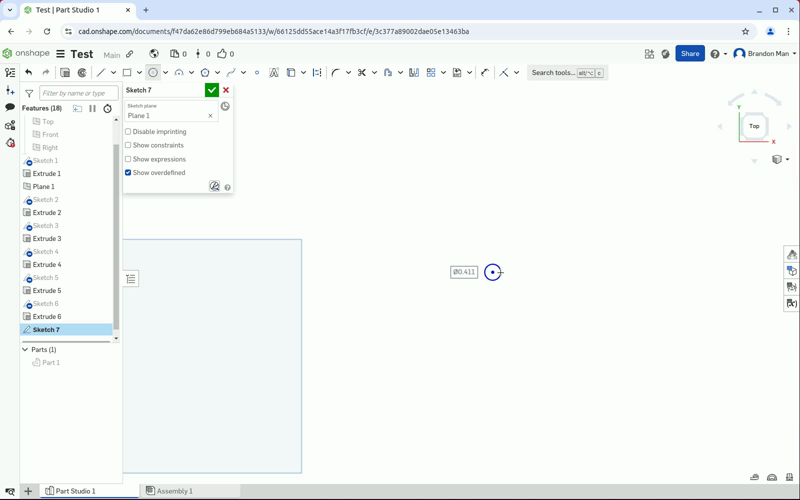
scroll(-6)
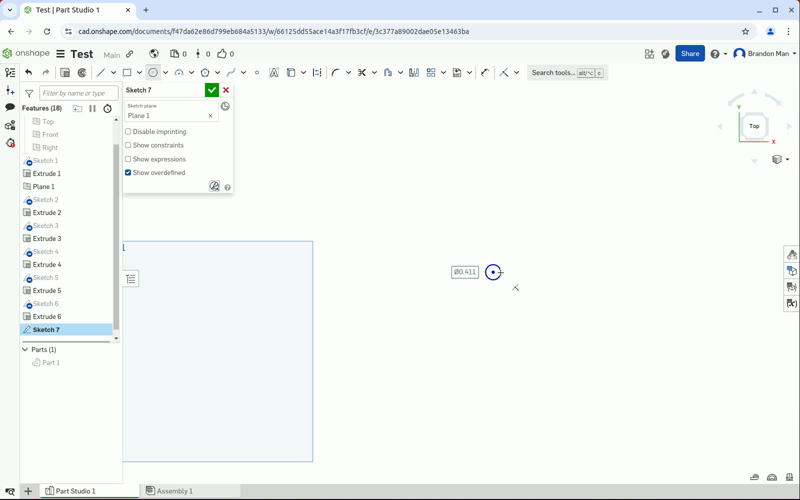
scroll(-6)
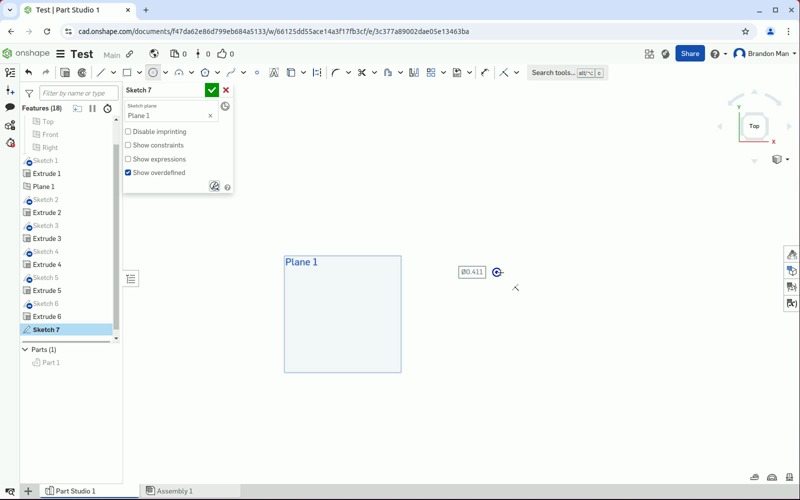
scroll(-6)
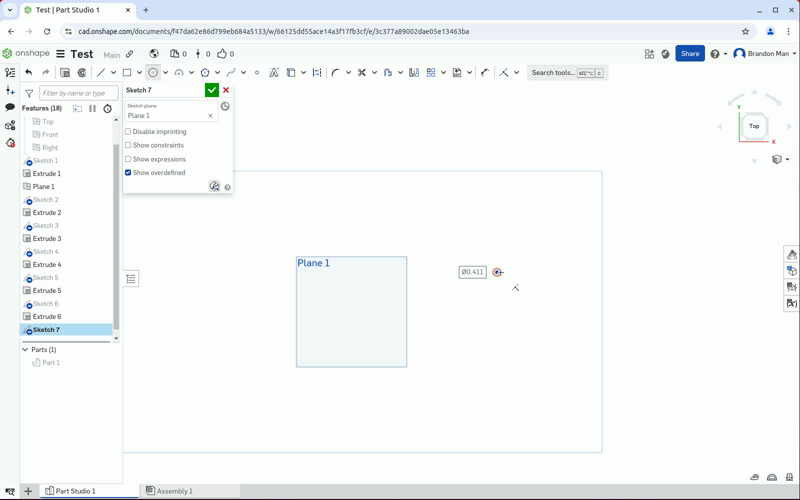
scroll(-6)
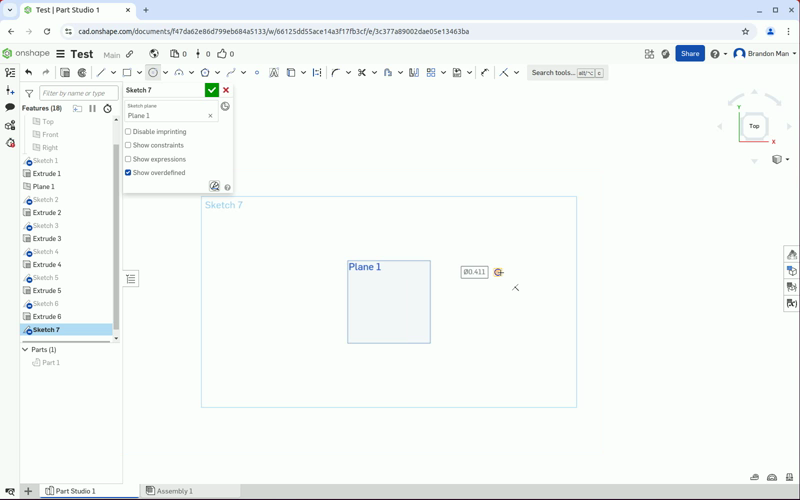
scroll(-6)
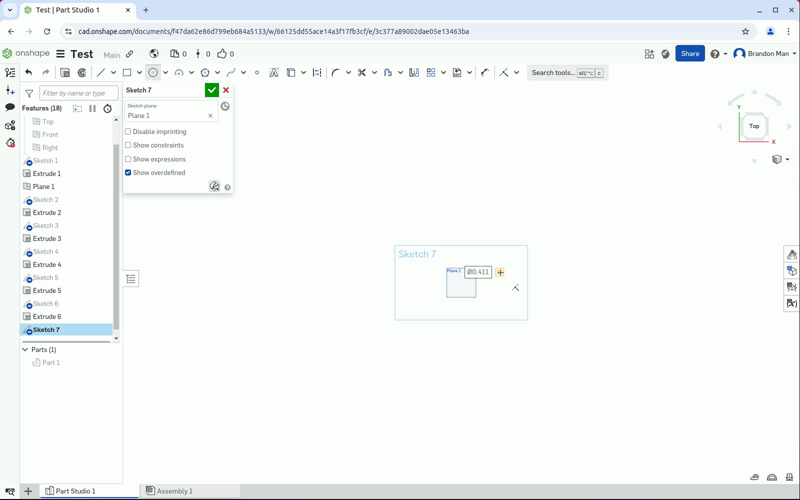
key(esc)
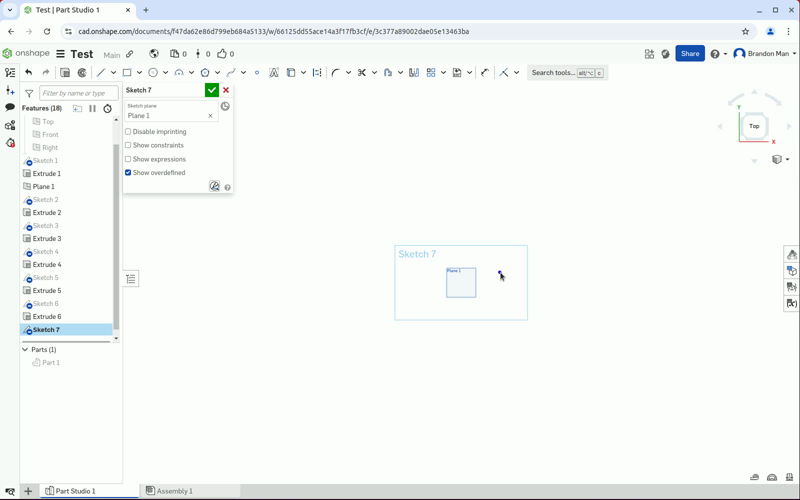
mouse_move(499, 271)
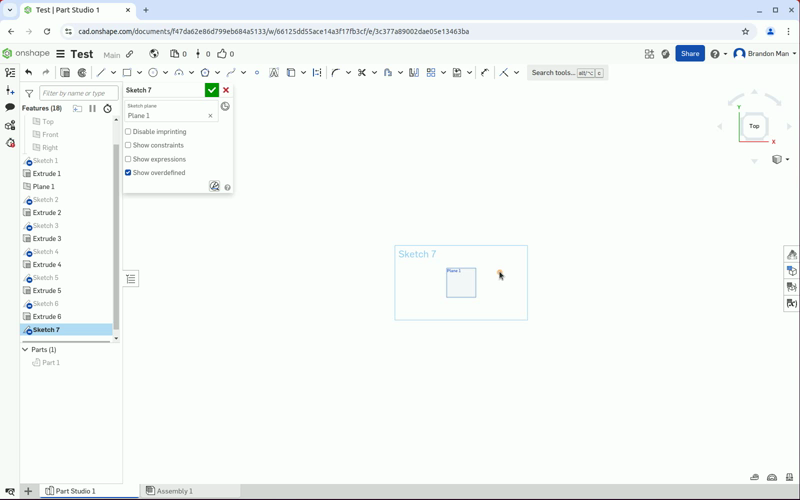
scroll(6)
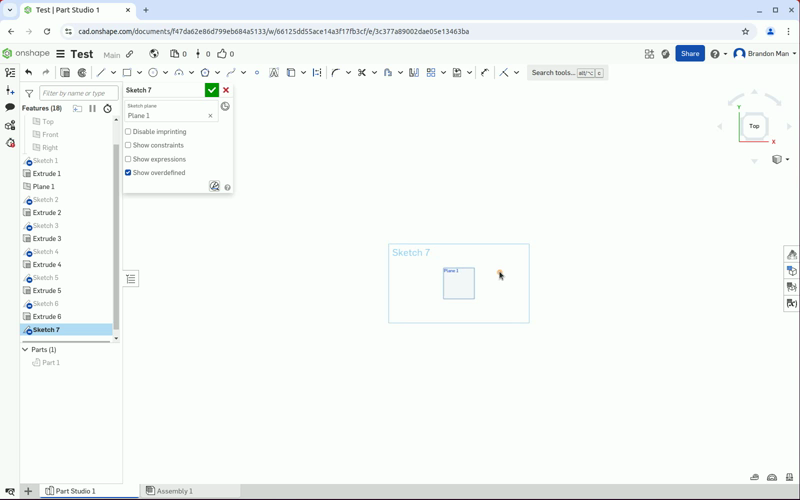
scroll(6)
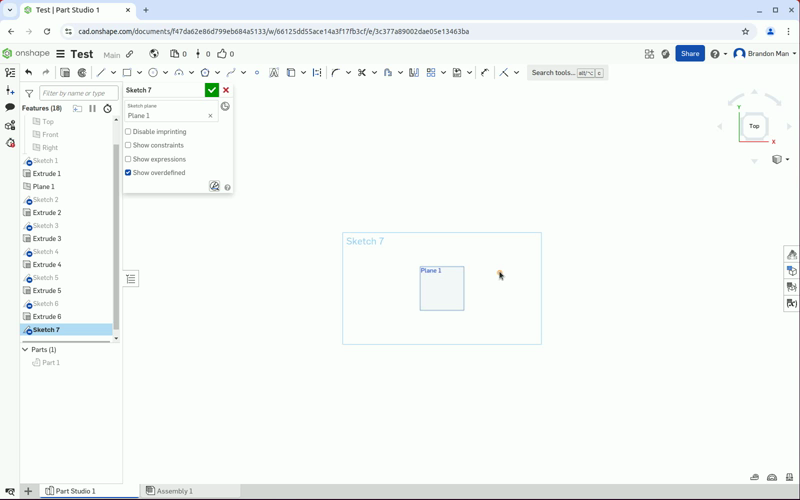
scroll(6)
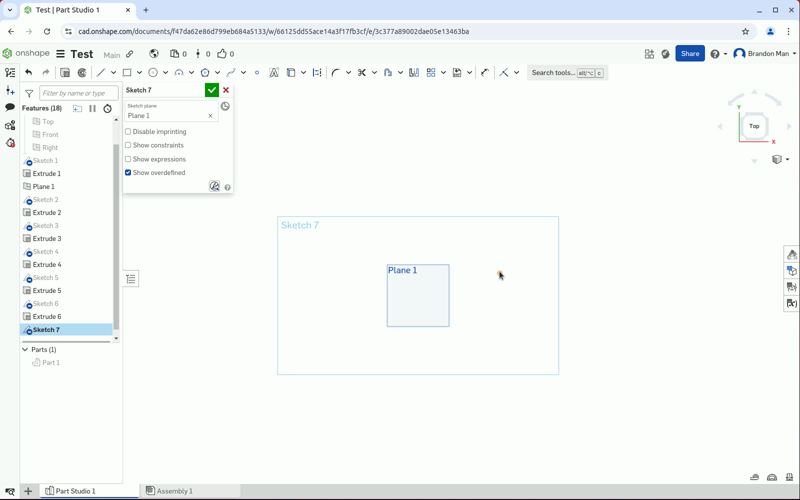
scroll(6)
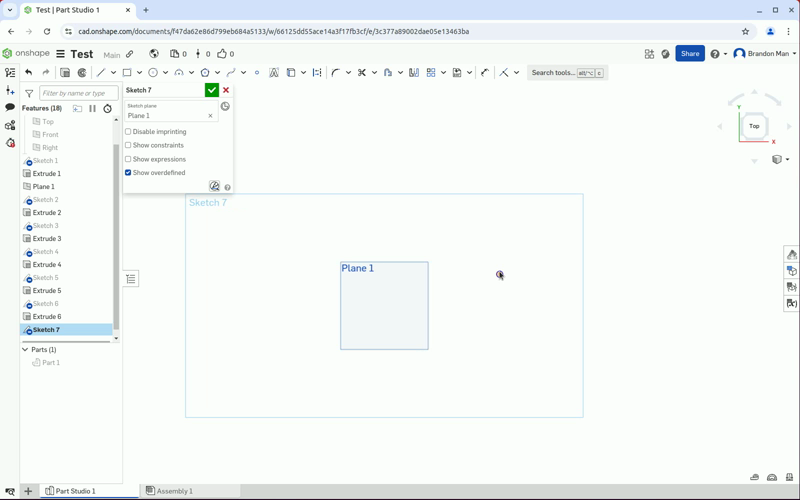
scroll(6)
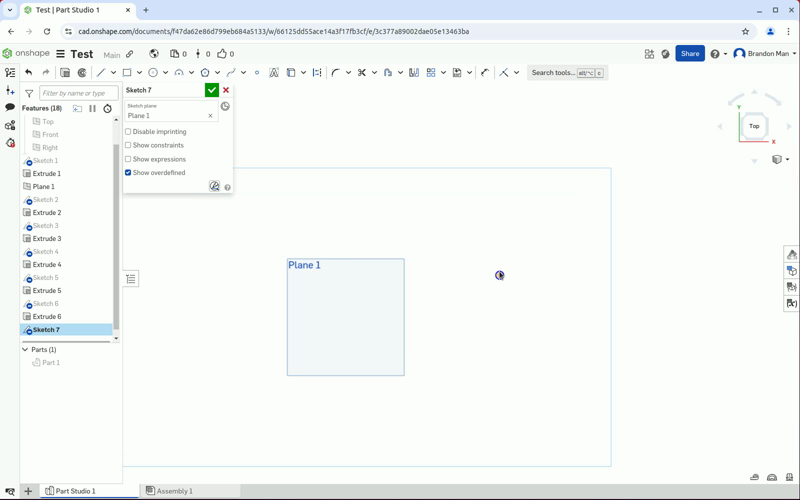
scroll(6)
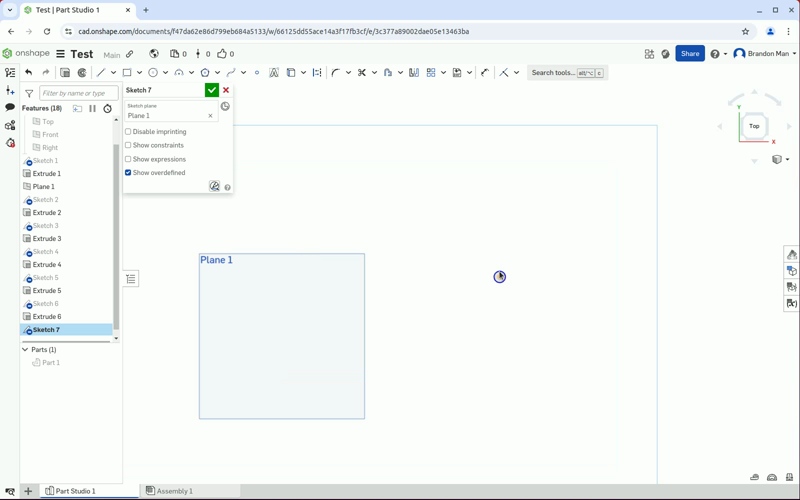
scroll(6)
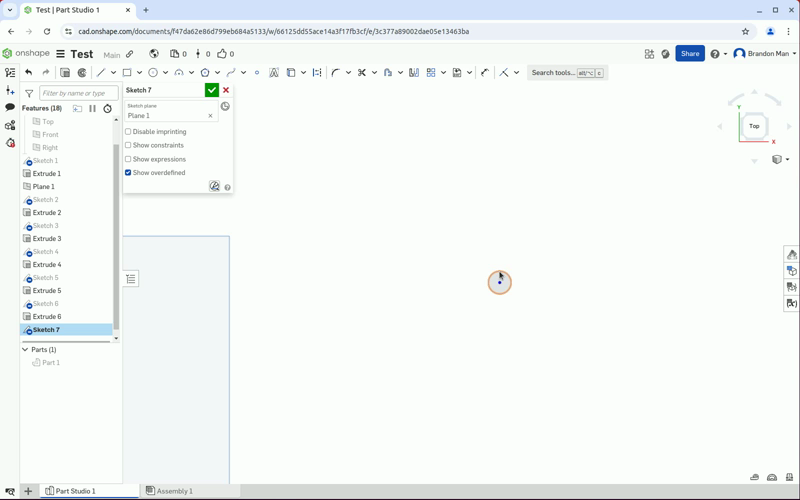
click(499, 271)
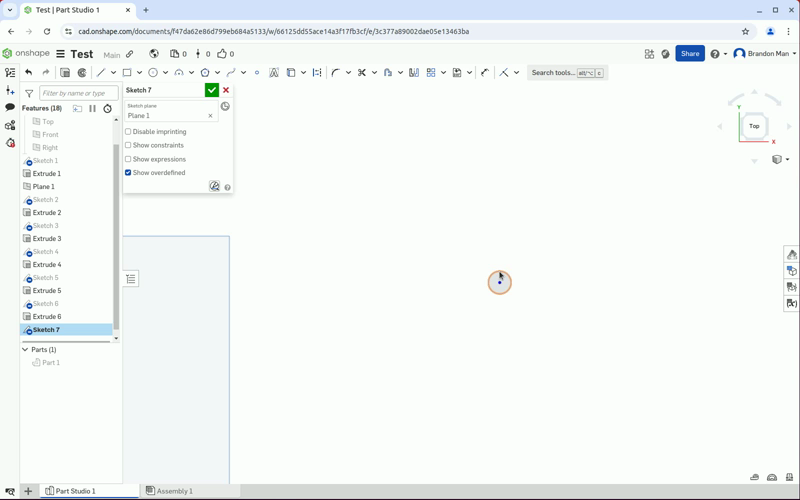
scroll(-6)
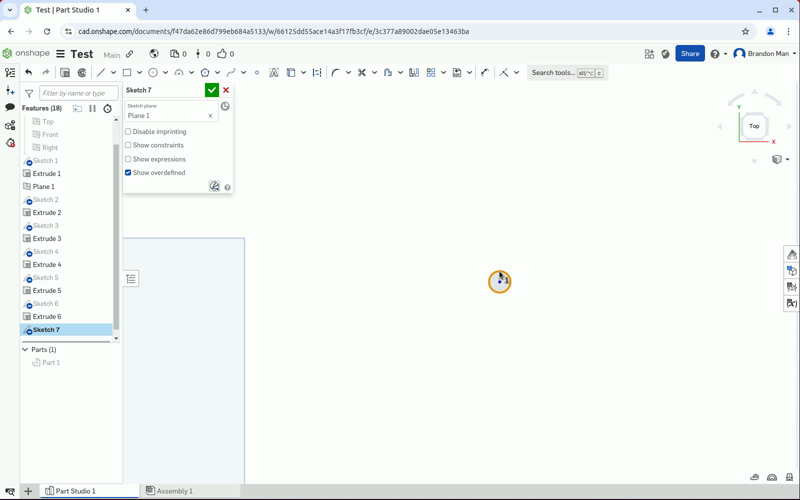
scroll(-6)
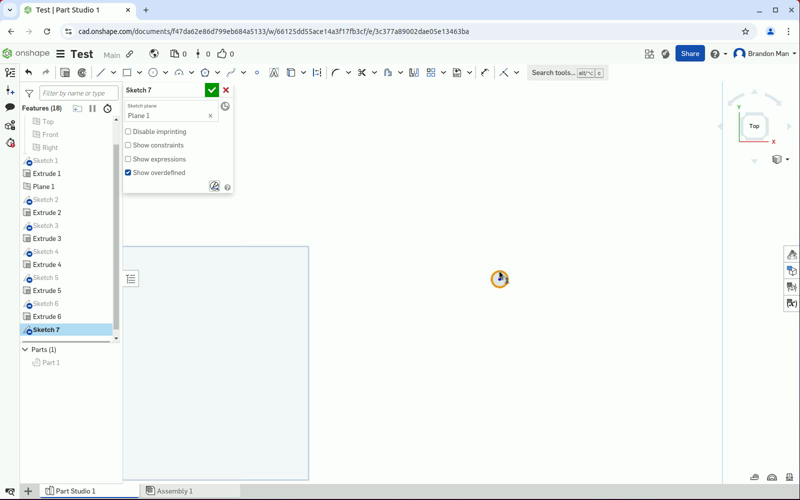
scroll(-6)
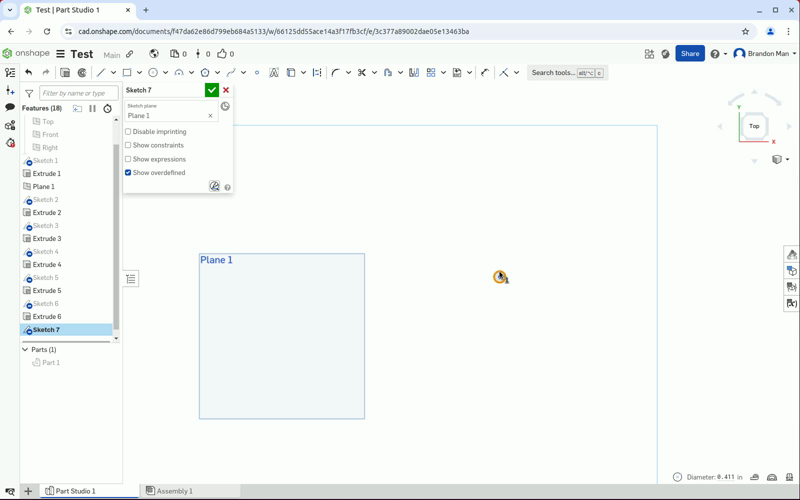
scroll(-6)
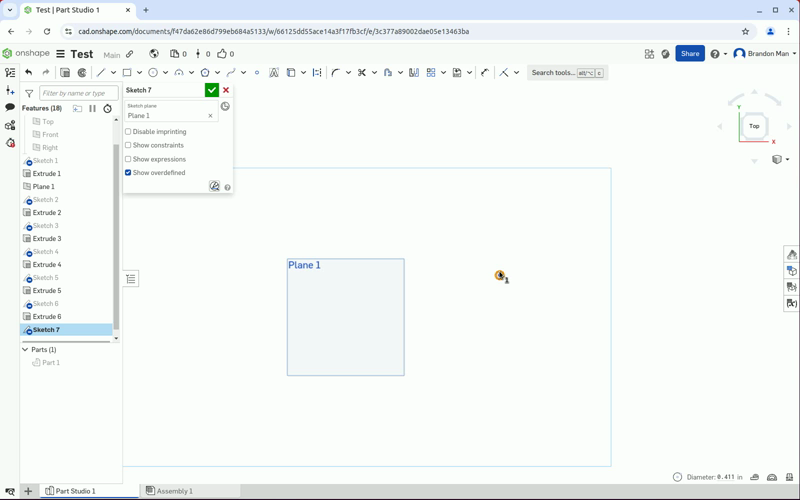
scroll(-6)
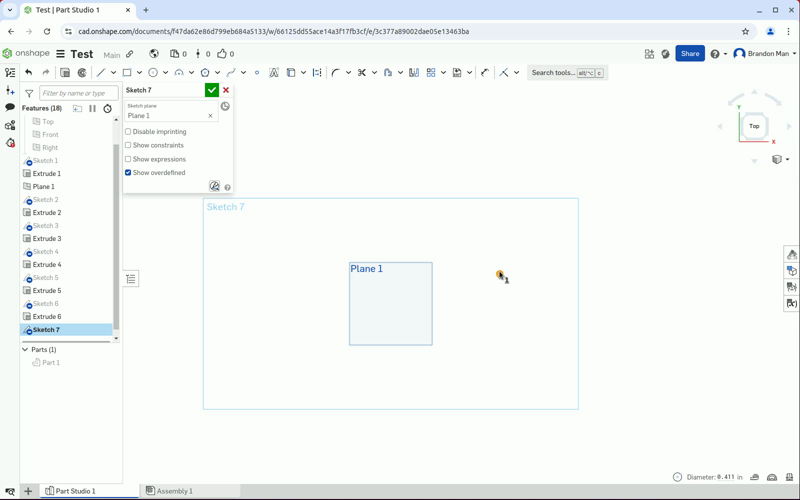
scroll(-6)
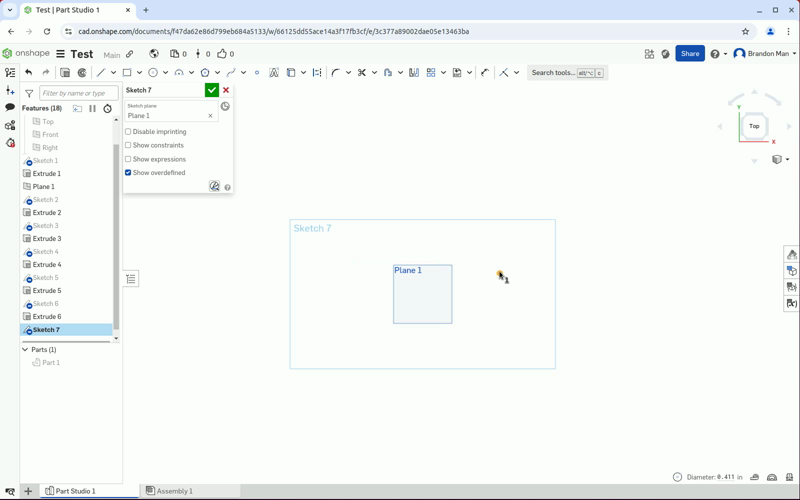
scroll(-6)
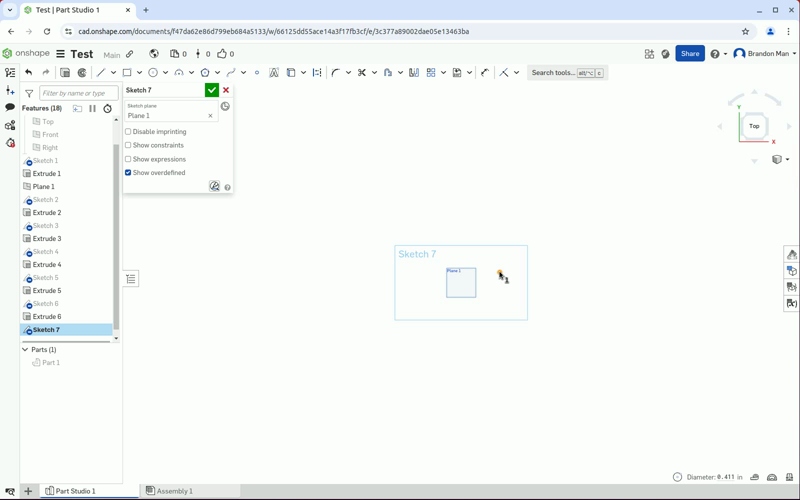
mouse_move(73, 352)
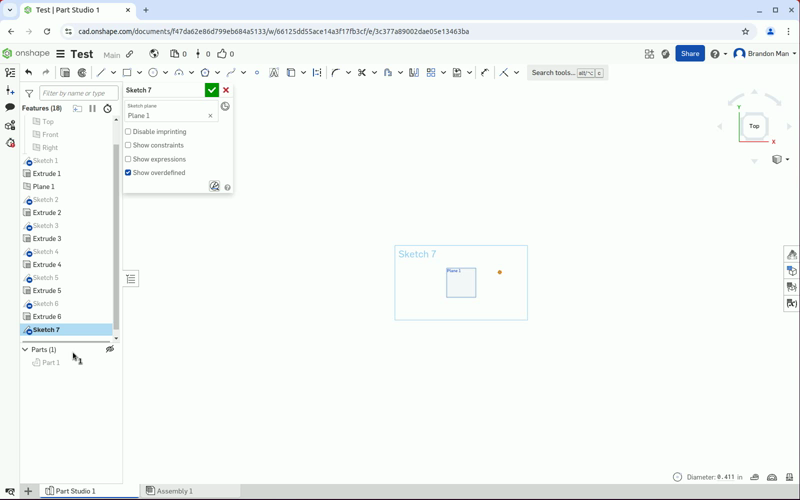
key(shift+y)
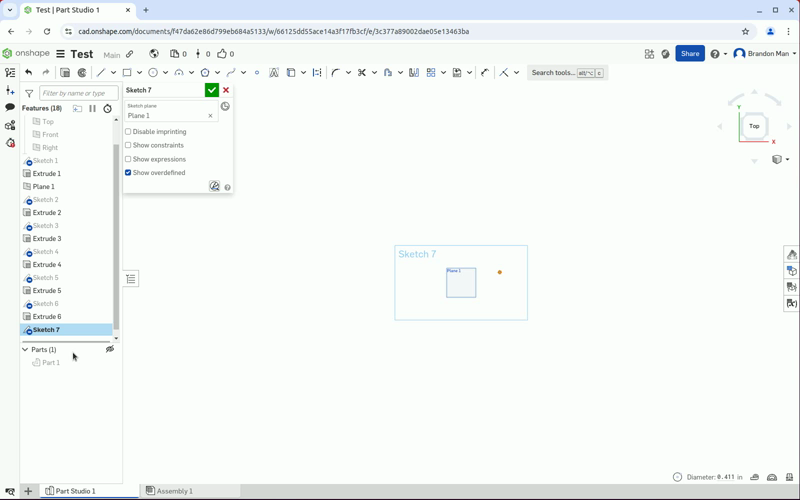
key(shift+e)
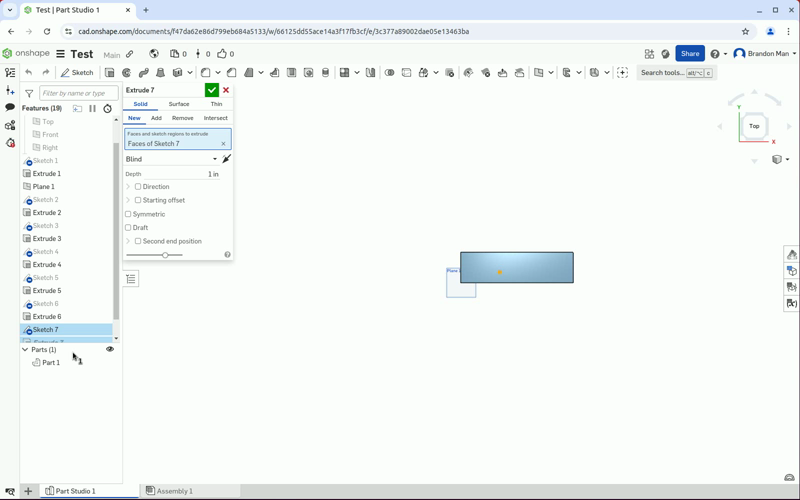
mouse_move(143, 106)
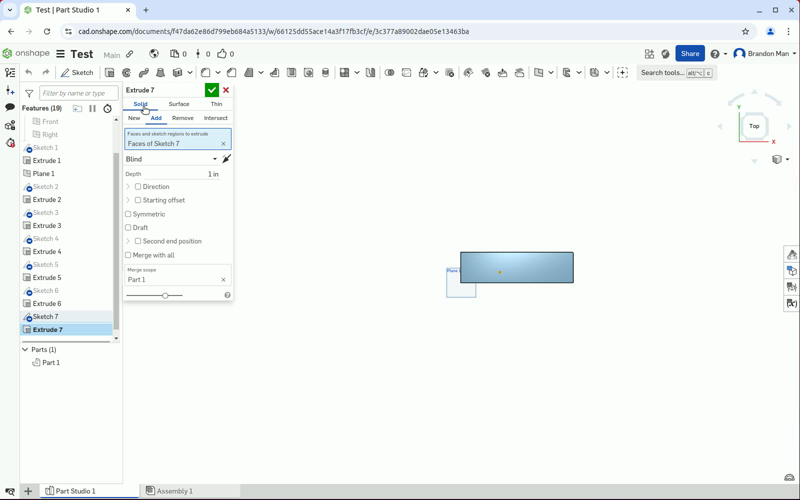
click(143, 106)
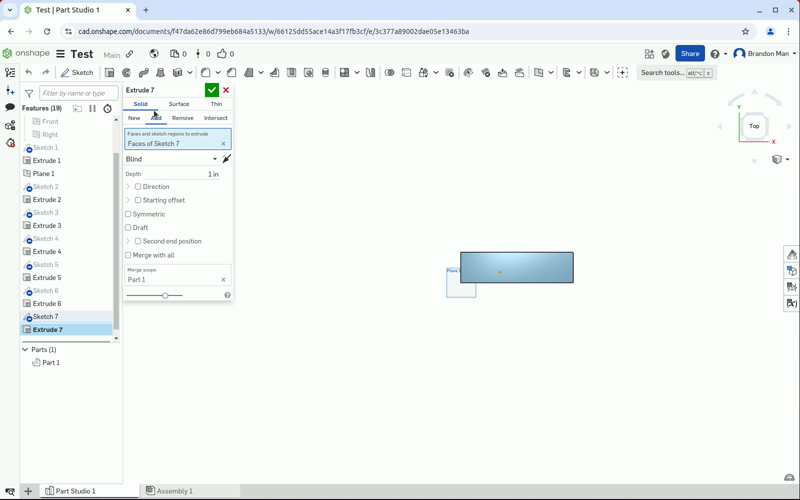
mouse_move(186, 120)
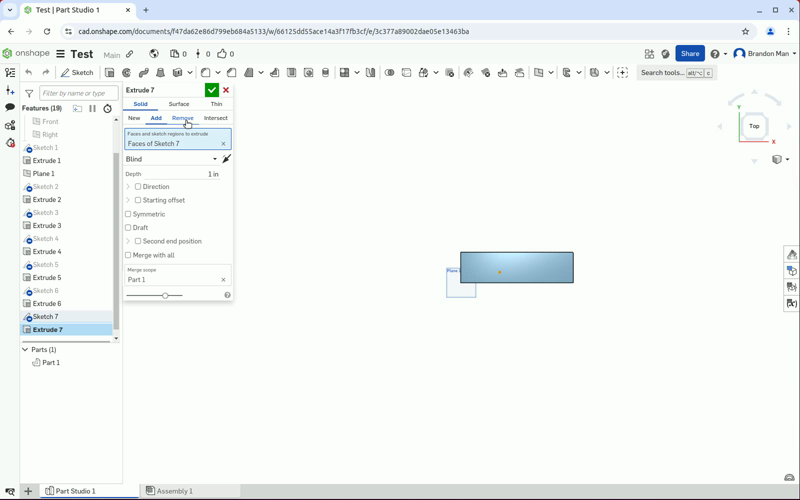
click(186, 120)
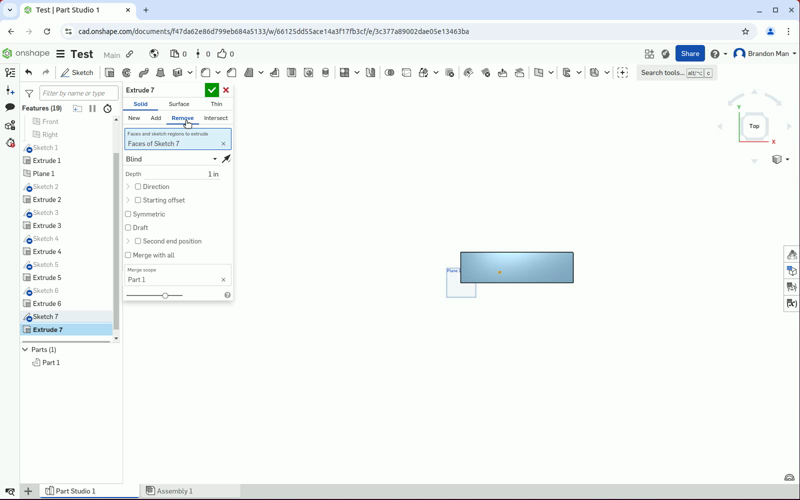
key(tab, 4)
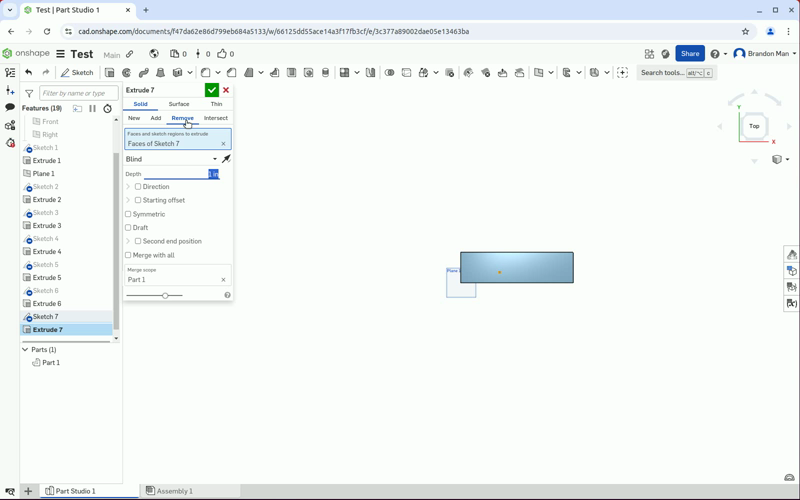
text(2.166)
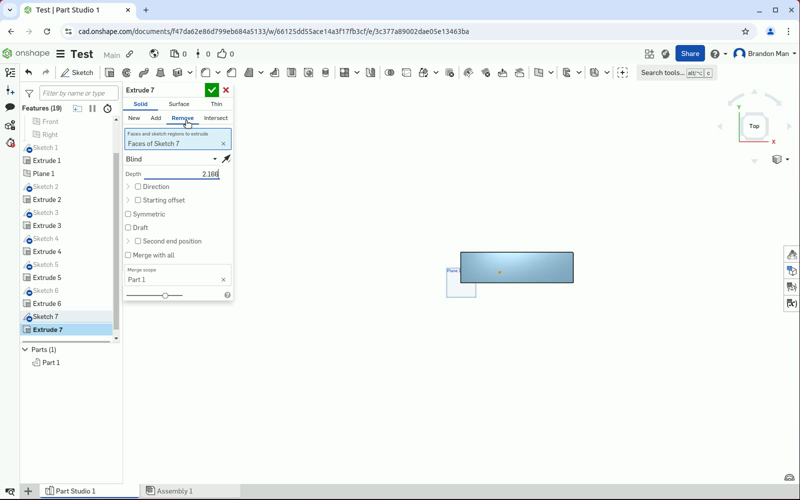
key(tab, 6)
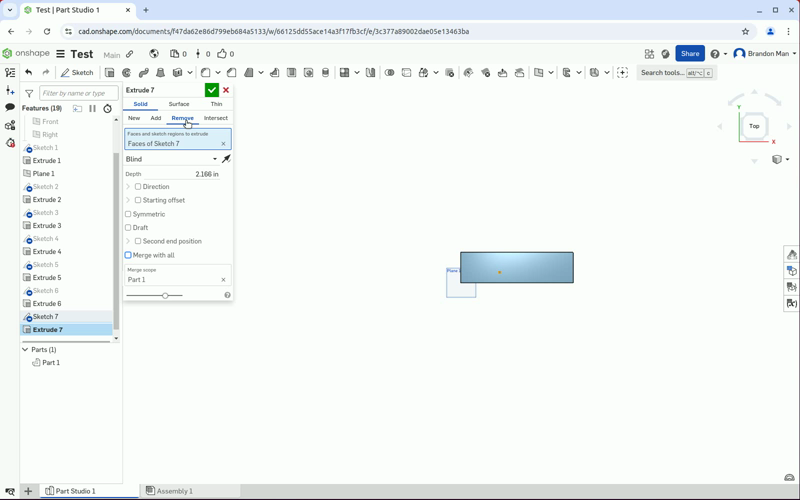
key(space)
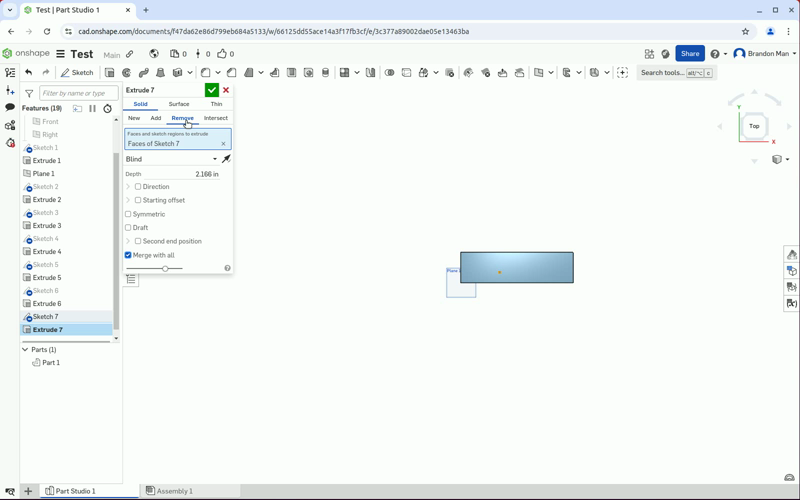
key(enter)
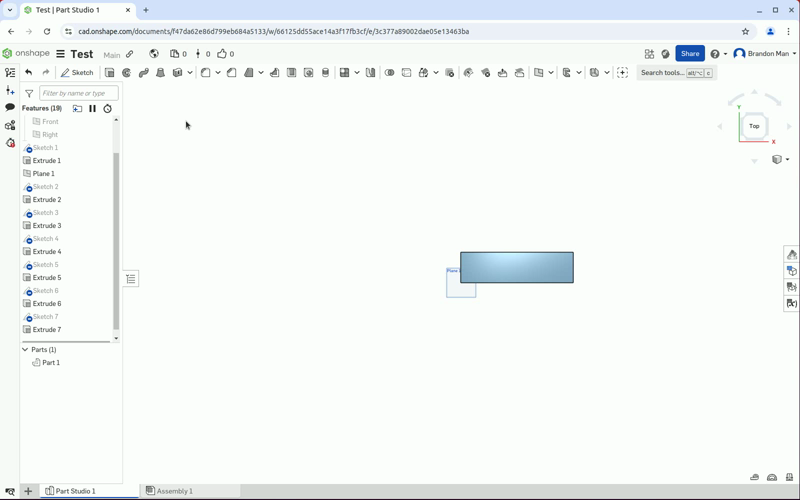
key(shift+h)
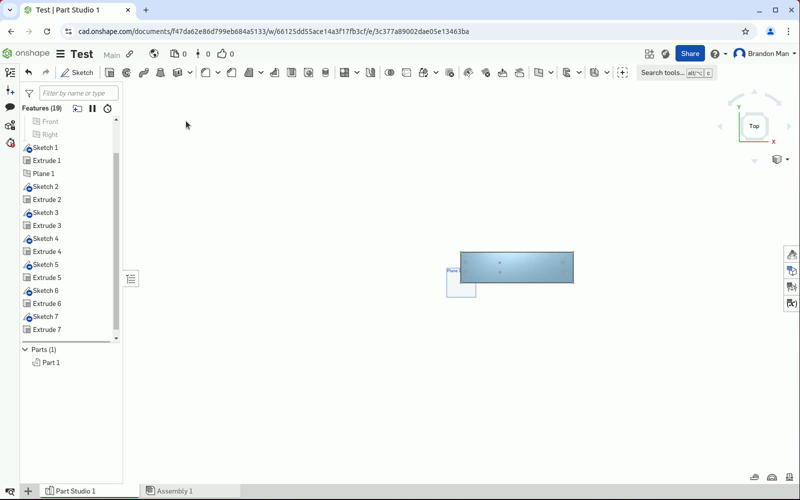
key(shift+h)
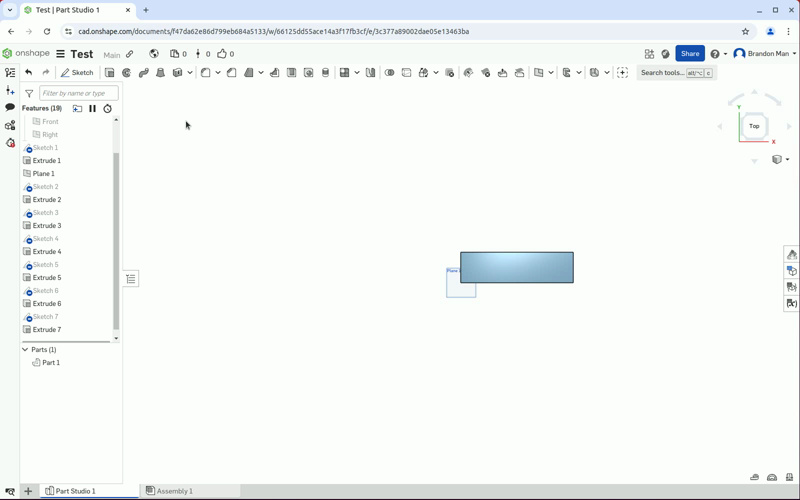
mouse_move(69, 150)
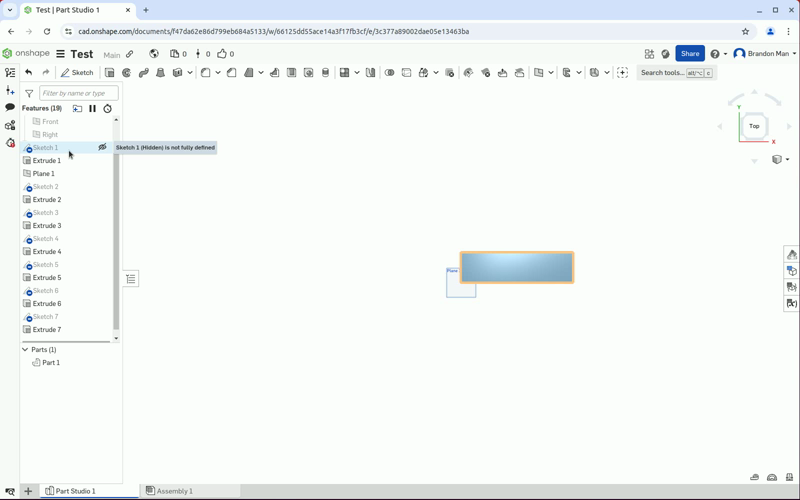
click(69, 150)
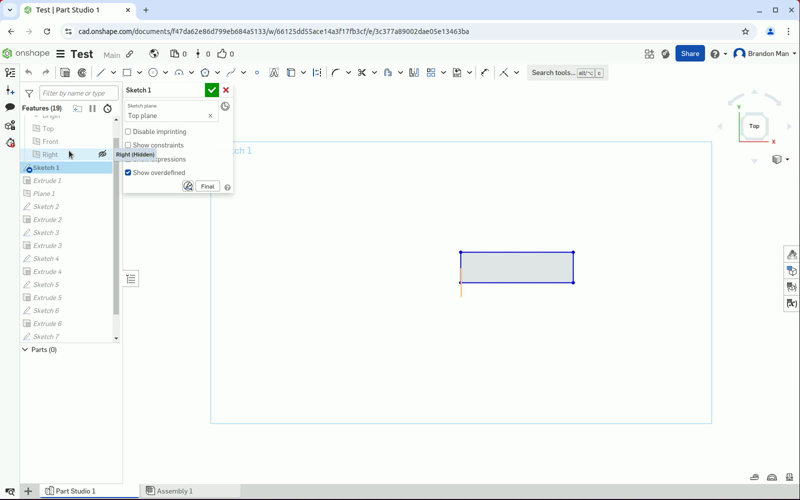
mouse_move(229, 92)
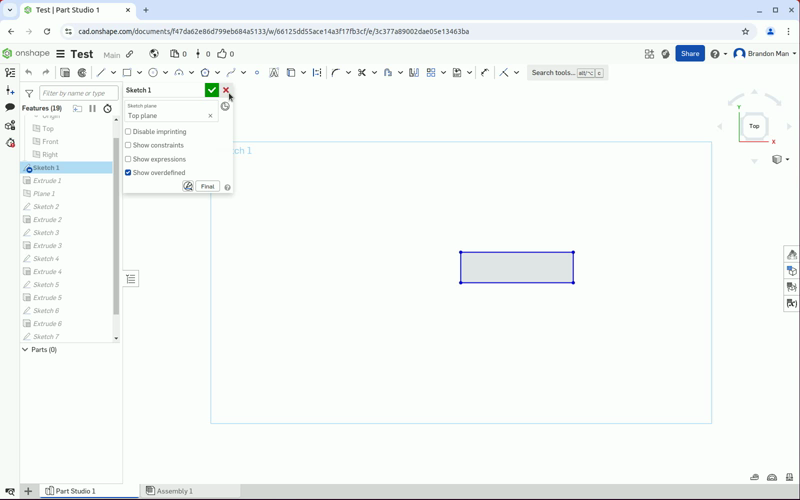
click(229, 92)
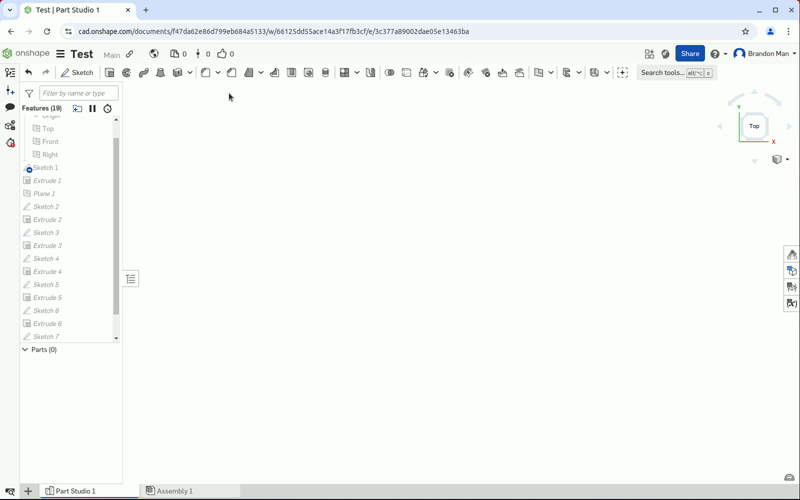
key(shift+s)
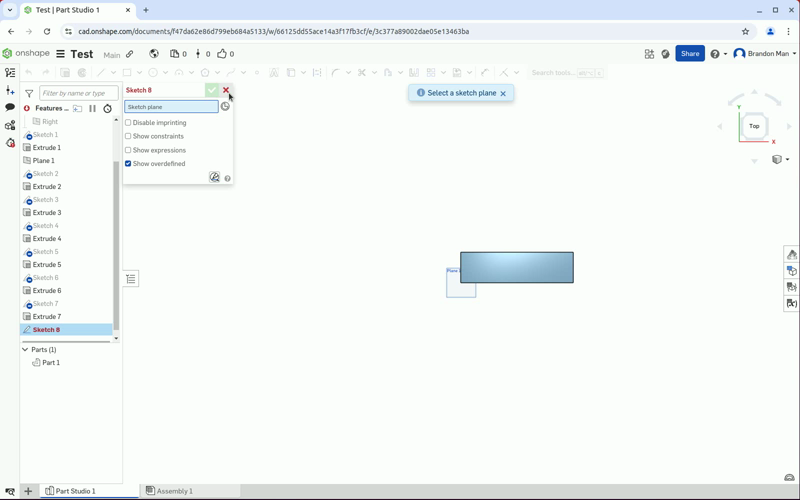
mouse_move(69, 163)
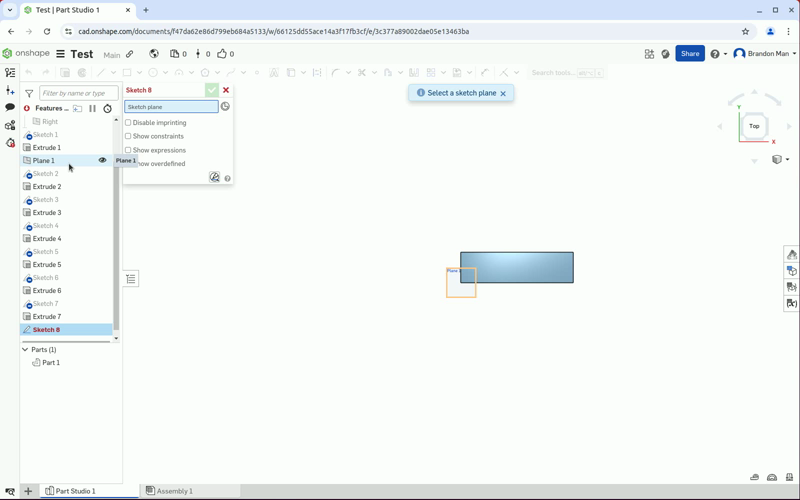
click(69, 163)
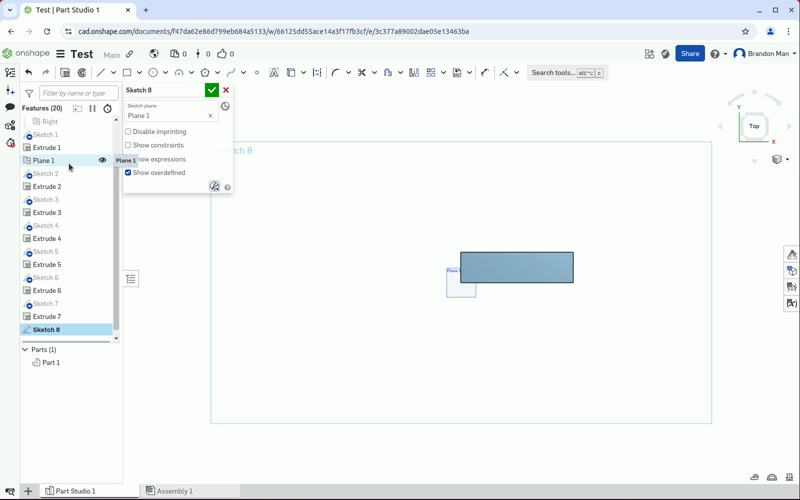
mouse_move(73, 352)
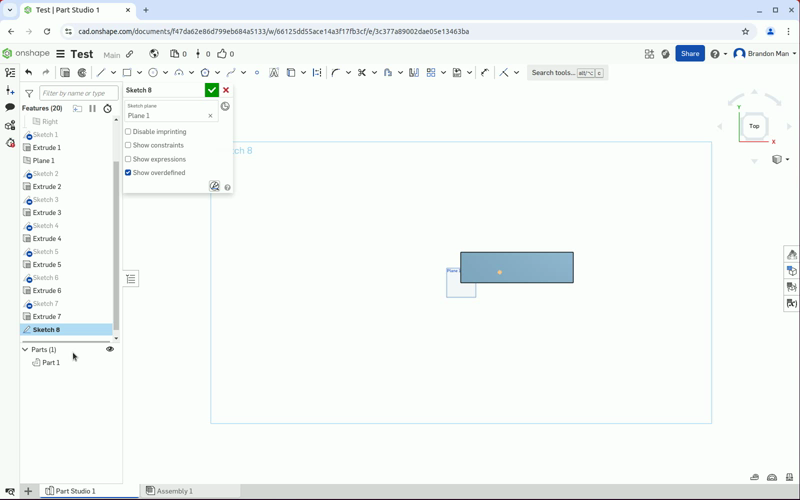
key(y)
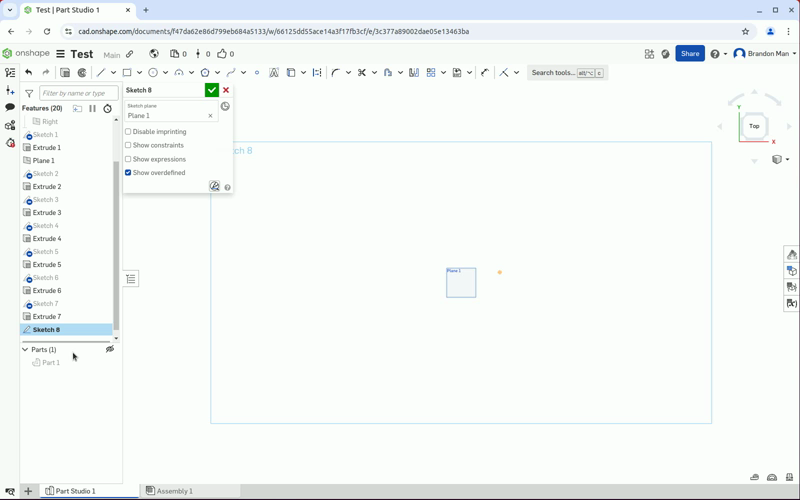
key(c)
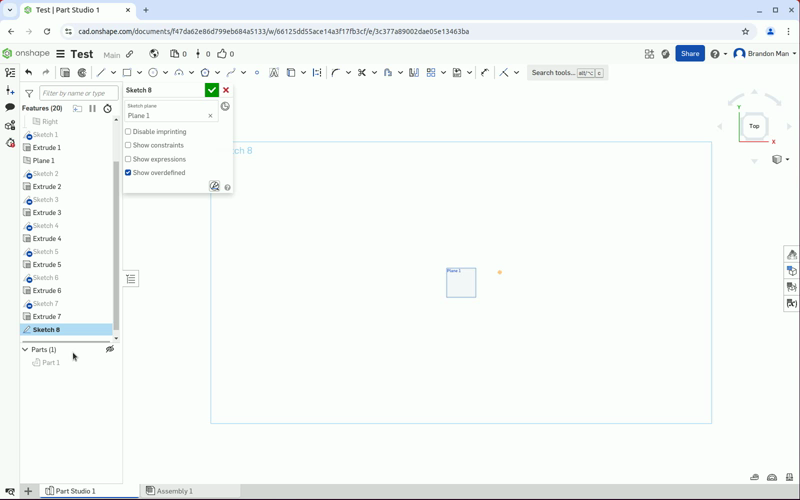
key_down(shift)
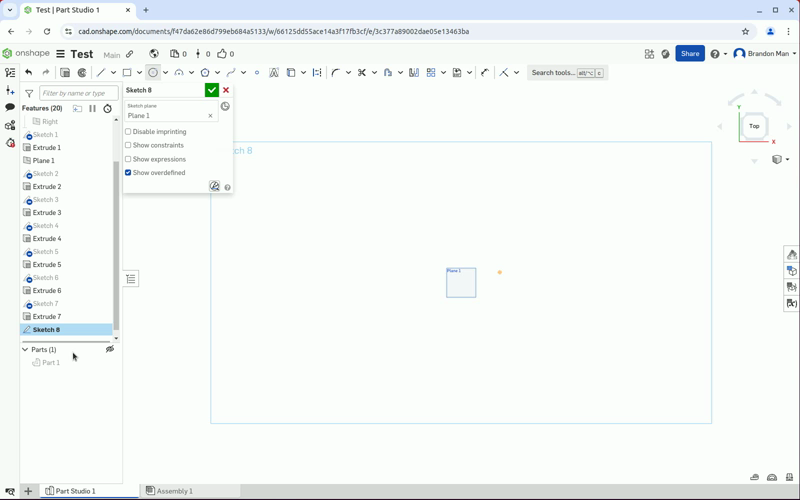
mouse_move(525, 262)
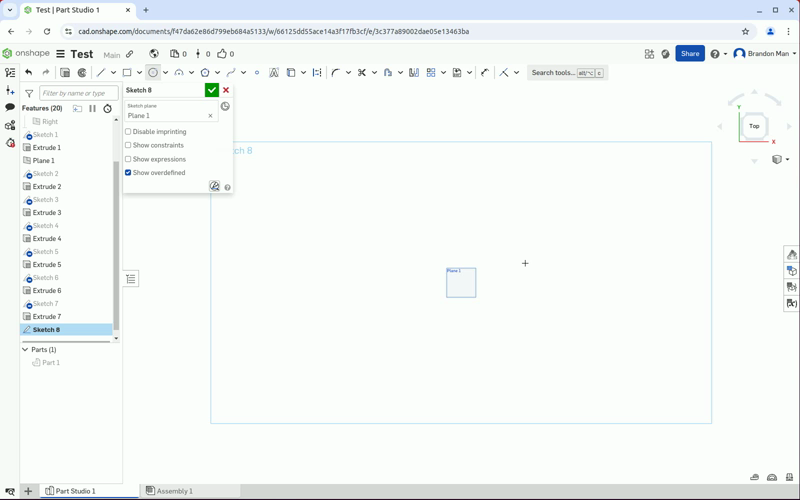
click(525, 262)
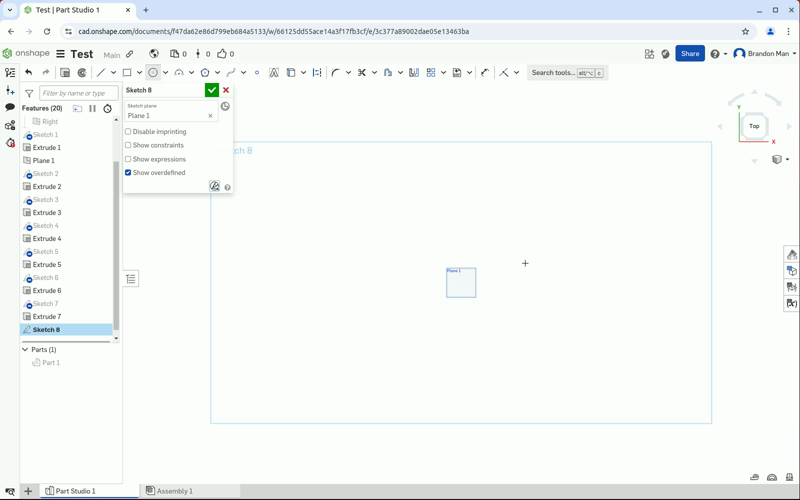
key_up(shift)
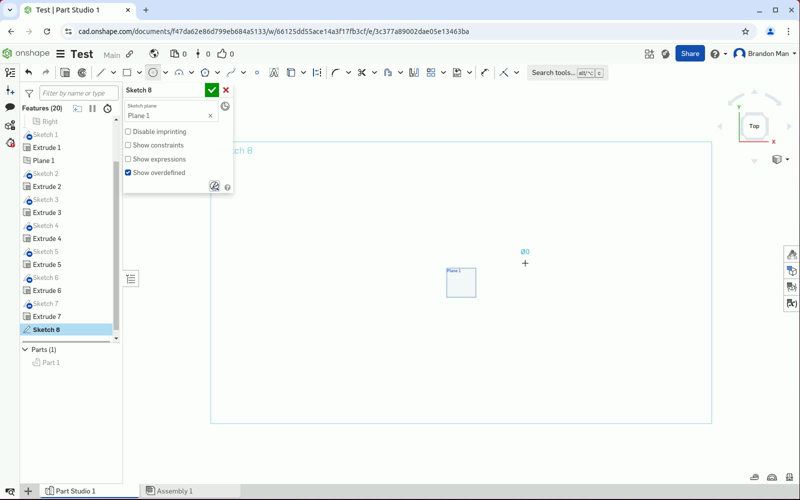
mouse_move(526, 262)
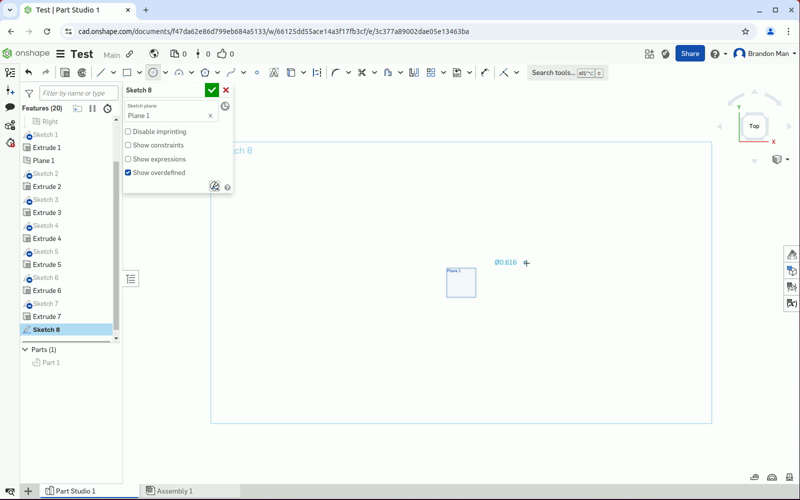
scroll(6)
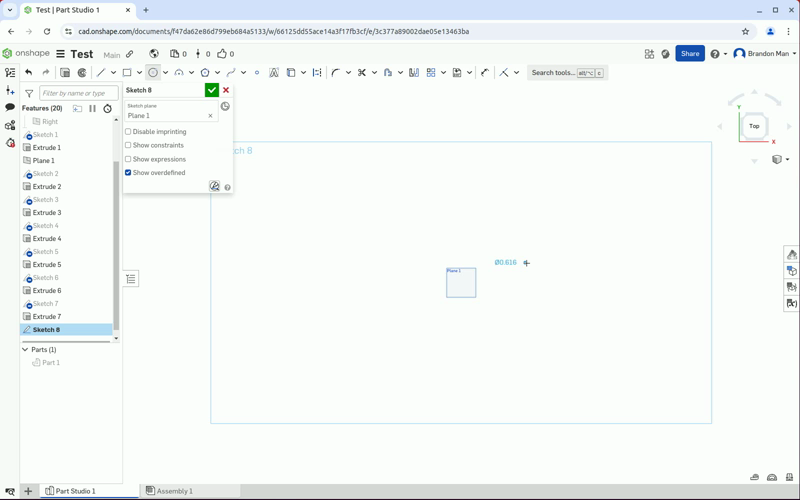
scroll(6)
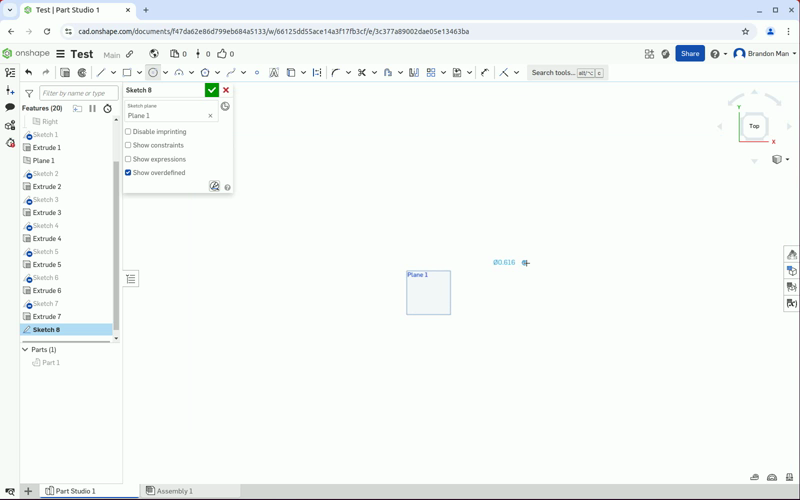
scroll(6)
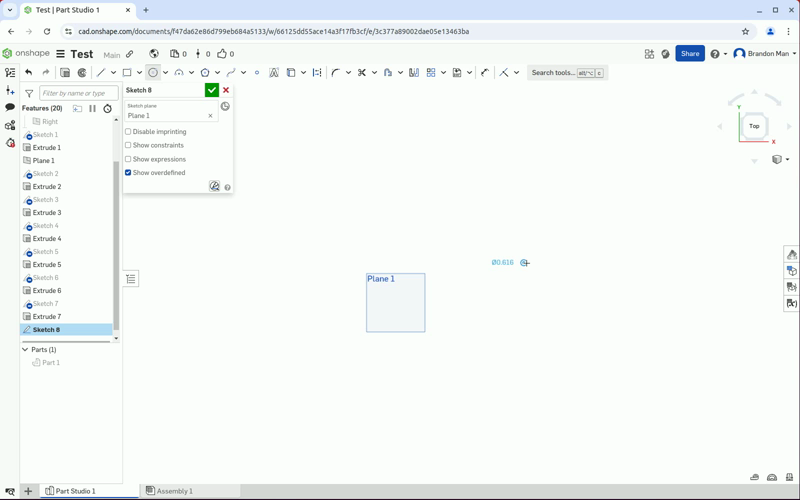
scroll(6)
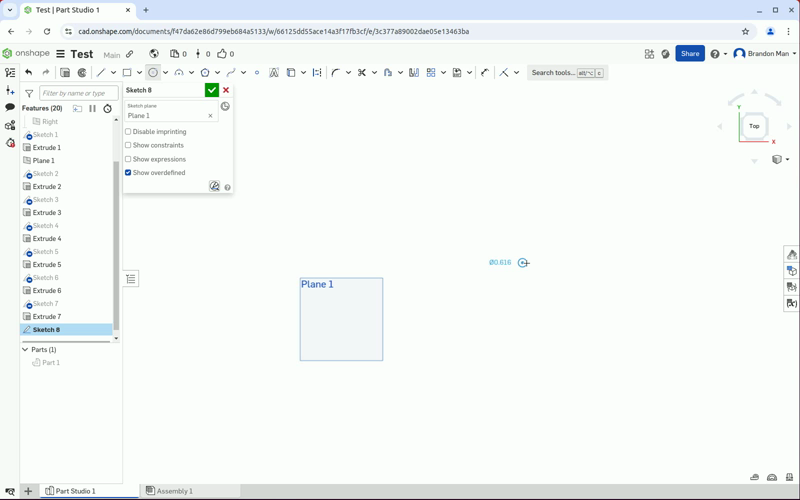
scroll(6)
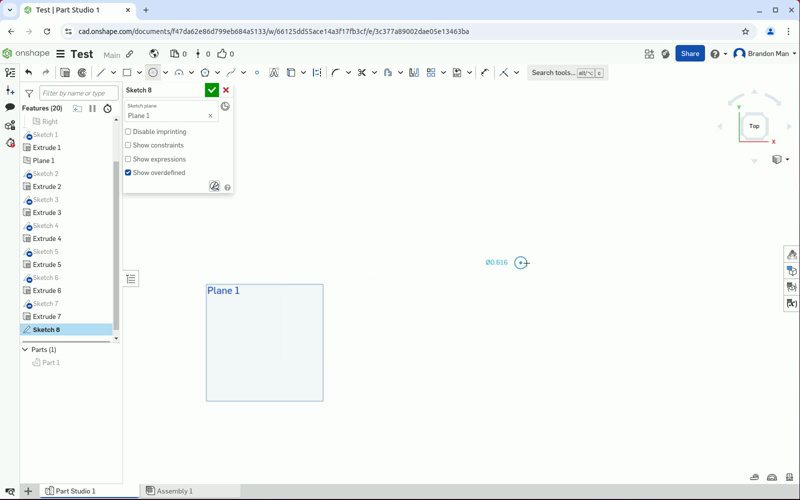
scroll(6)
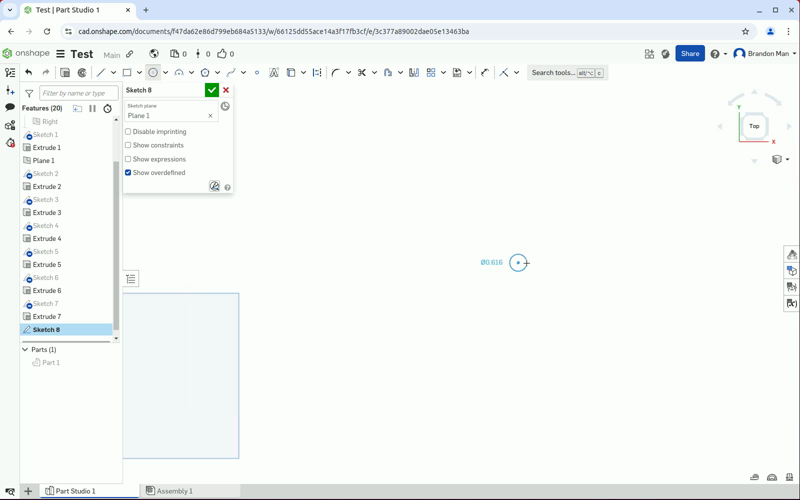
scroll(6)
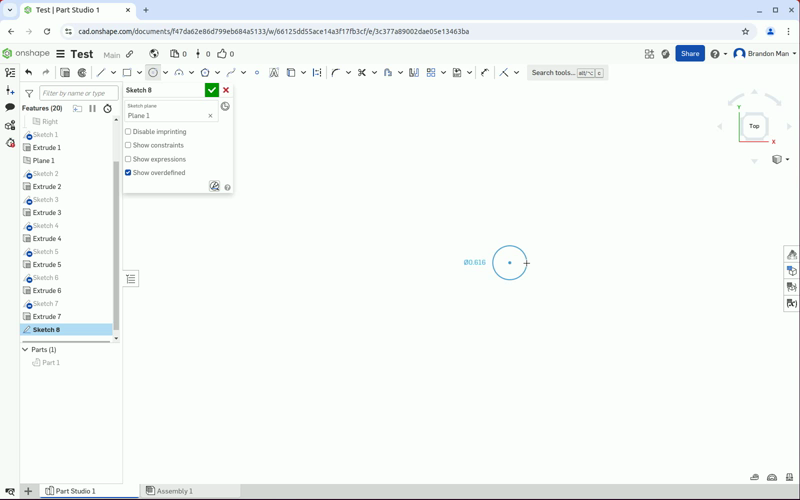
click(526, 262)
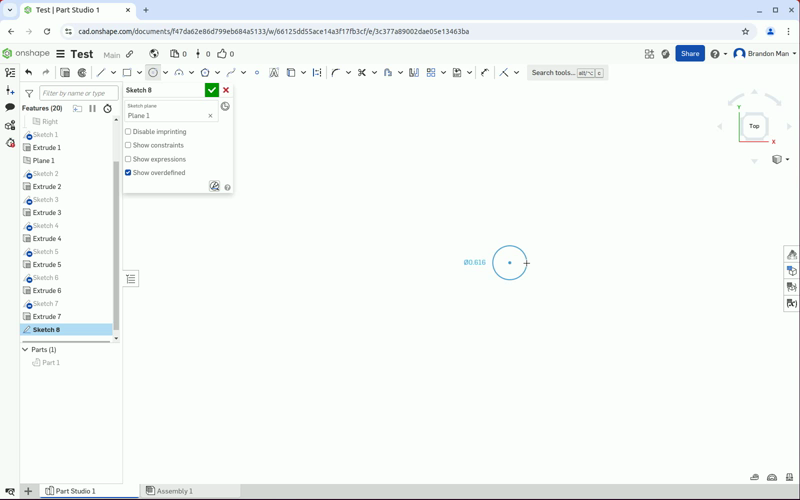
scroll(-6)
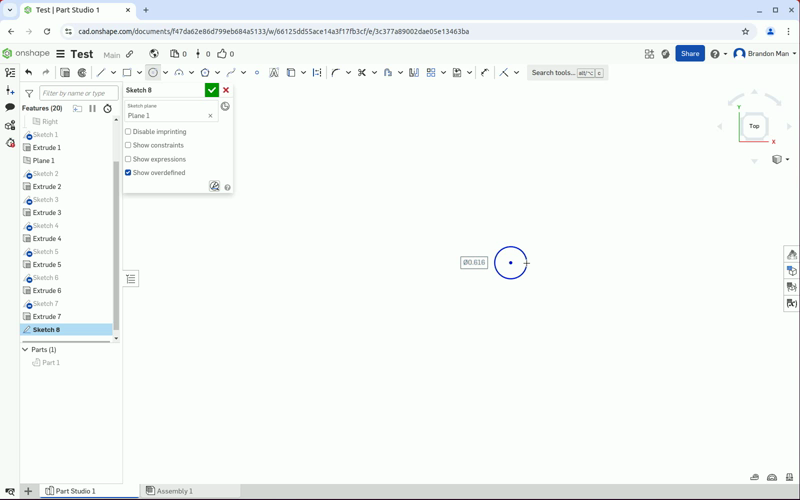
scroll(-6)
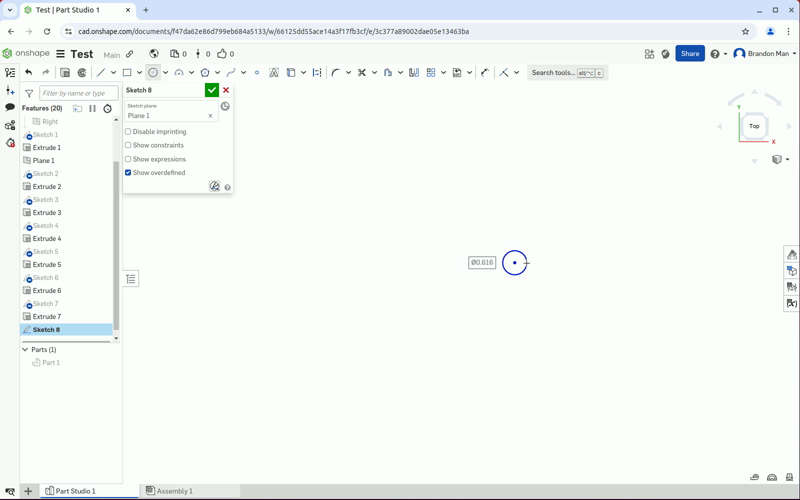
scroll(-6)
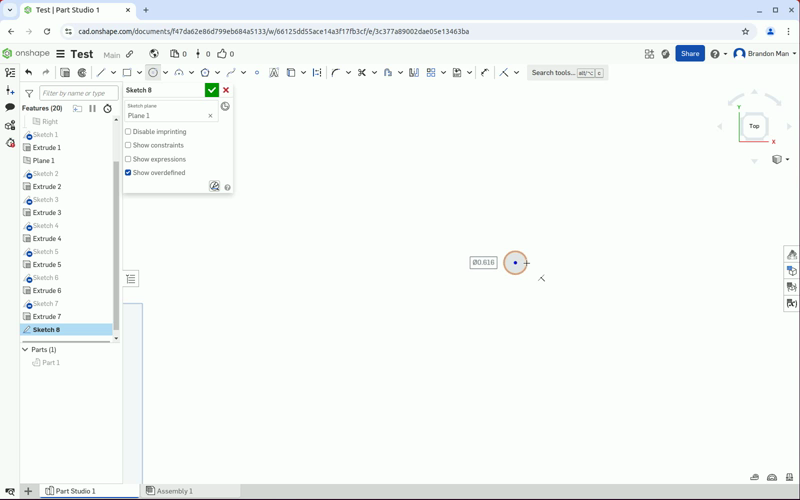
scroll(-6)
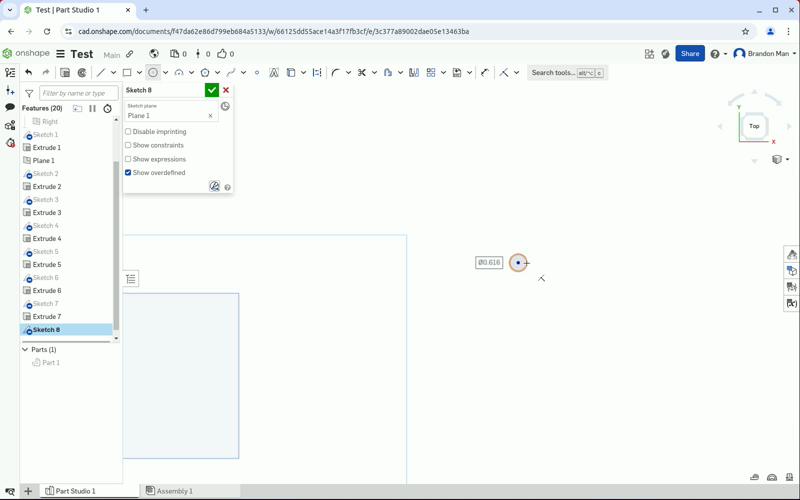
scroll(-6)
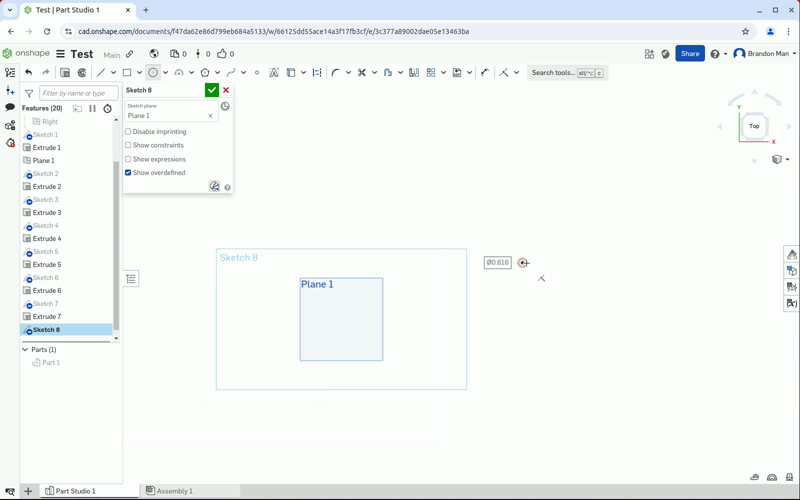
scroll(-6)
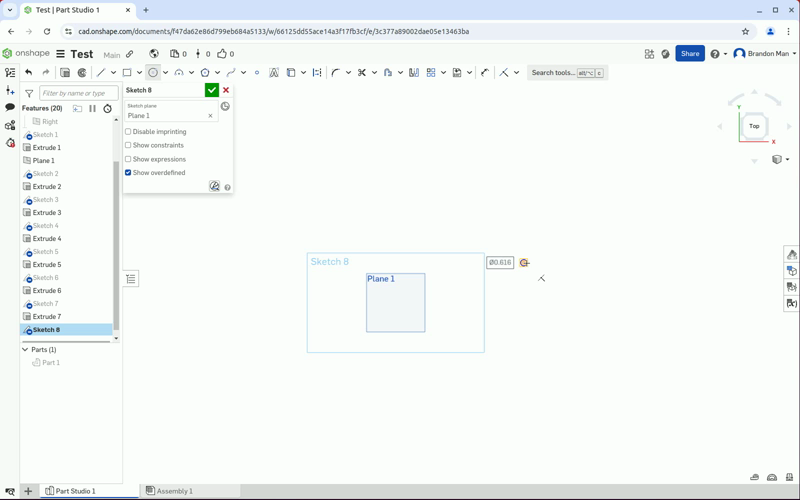
scroll(-6)
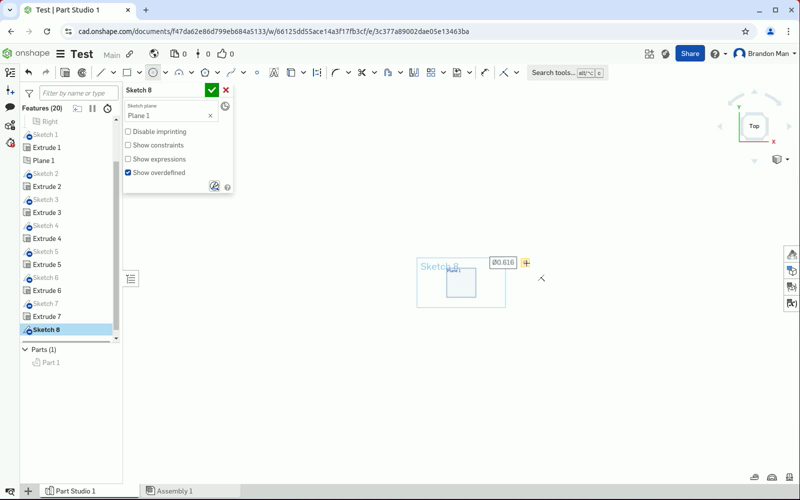
key(esc)
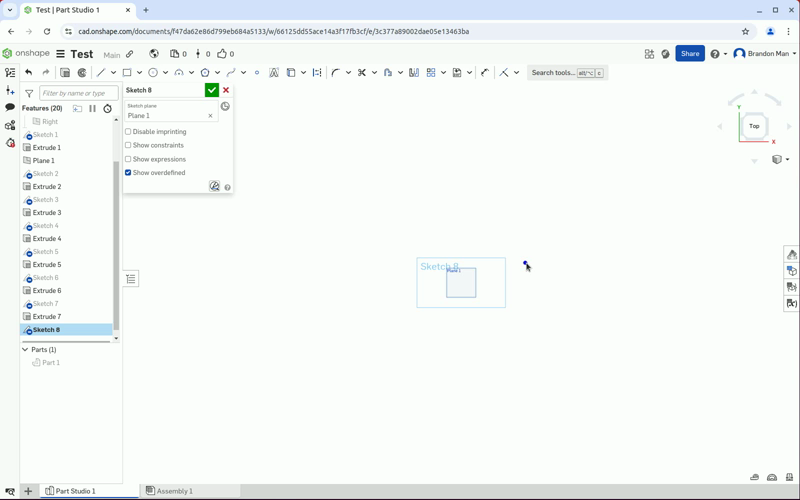
mouse_move(526, 262)
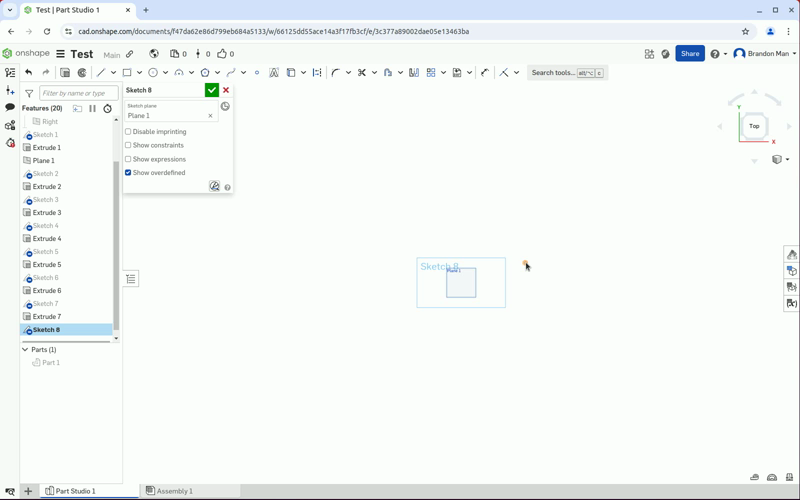
scroll(6)
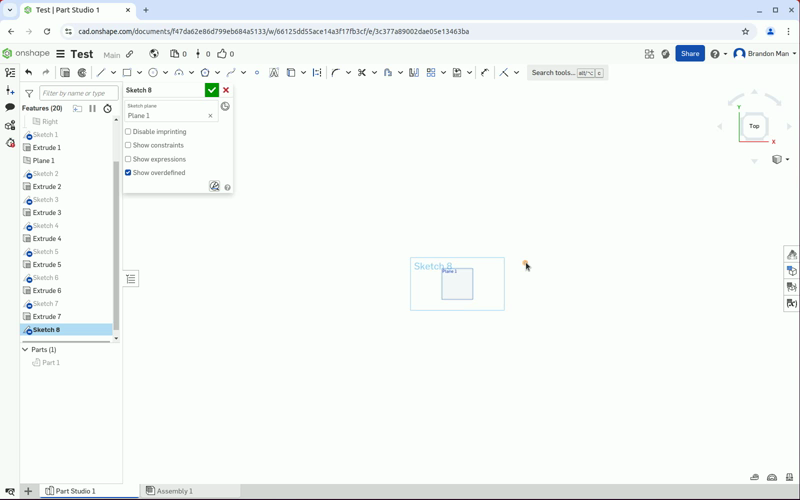
scroll(6)
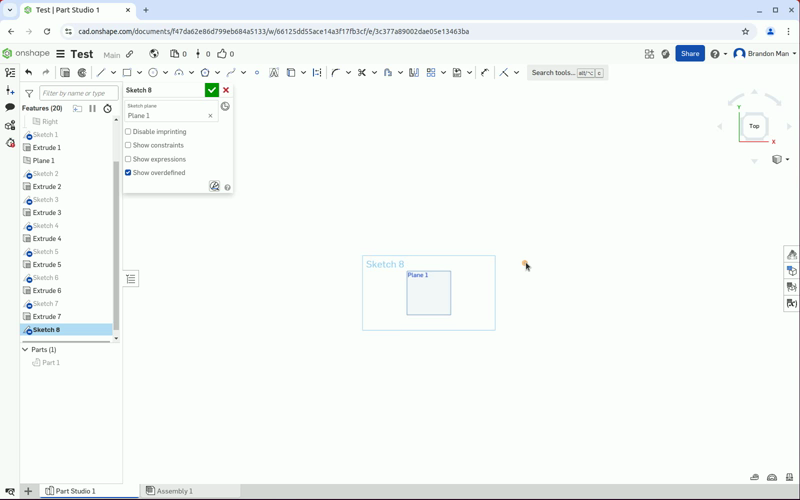
scroll(6)
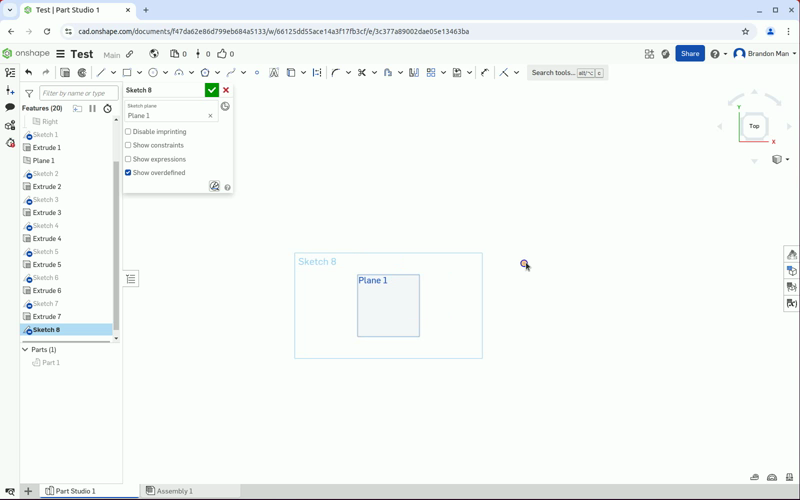
scroll(6)
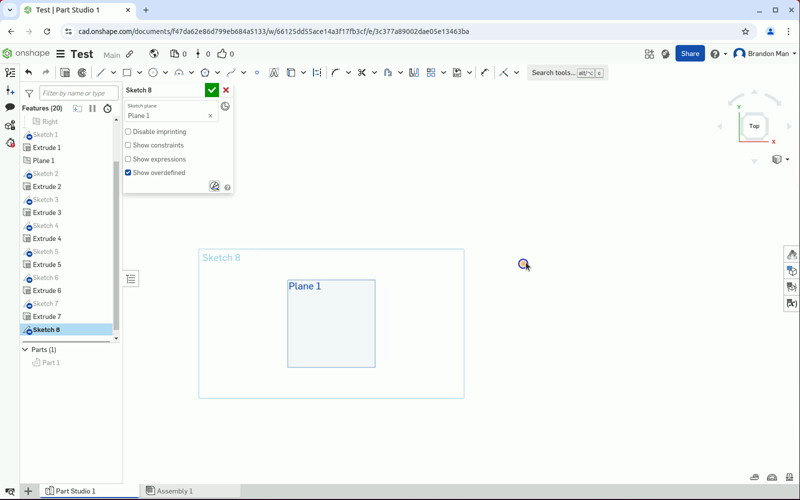
scroll(6)
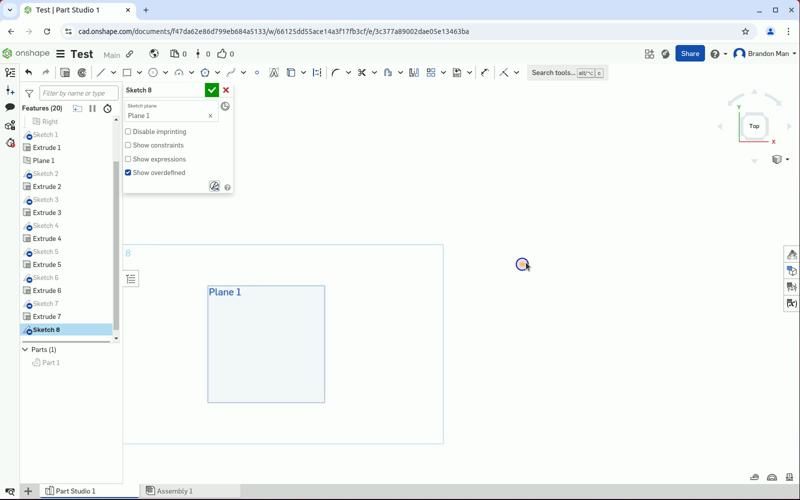
scroll(6)
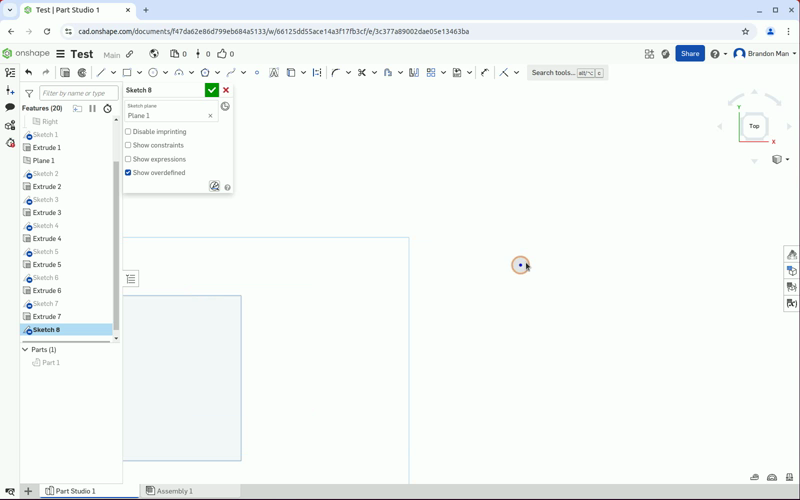
scroll(6)
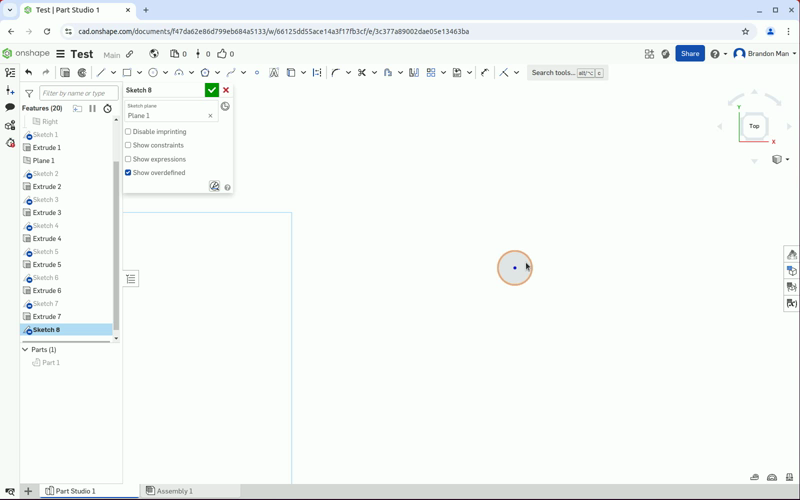
click(526, 262)
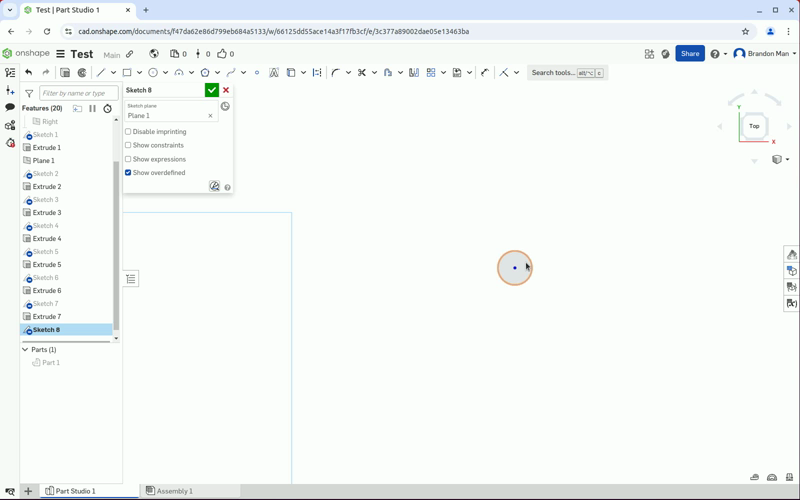
scroll(-6)
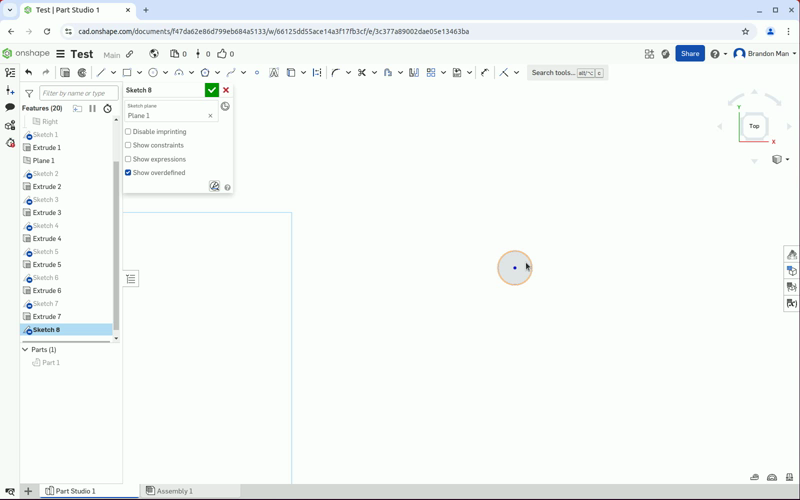
scroll(-6)
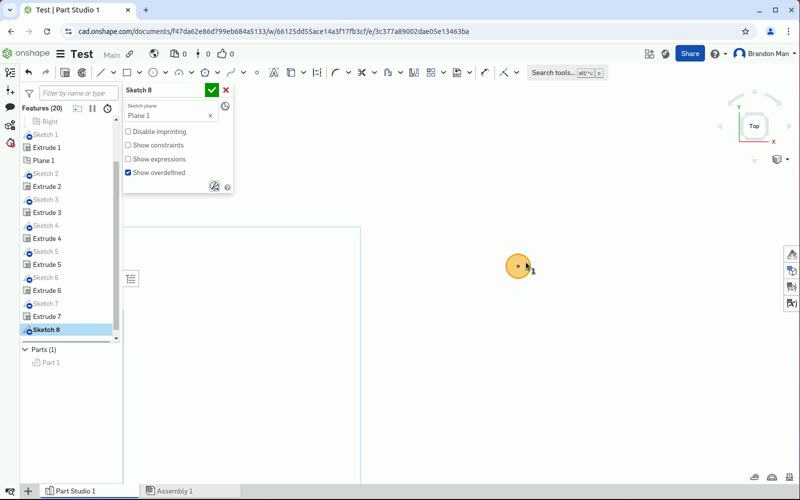
scroll(-6)
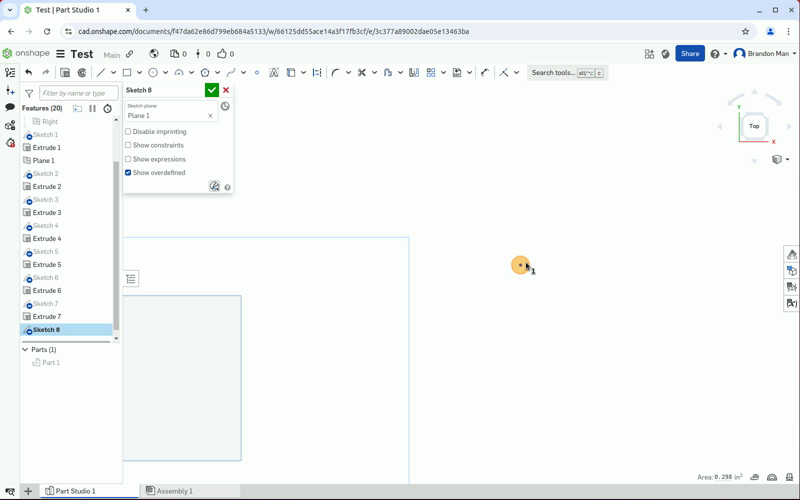
scroll(-6)
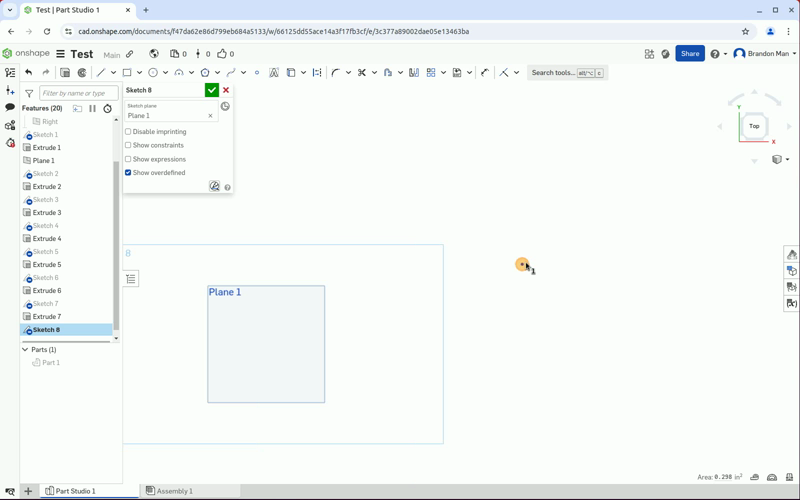
scroll(-6)
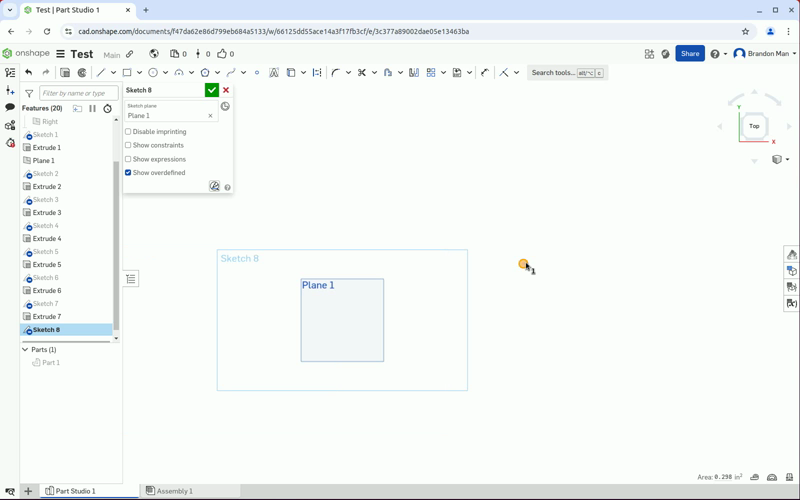
scroll(-6)
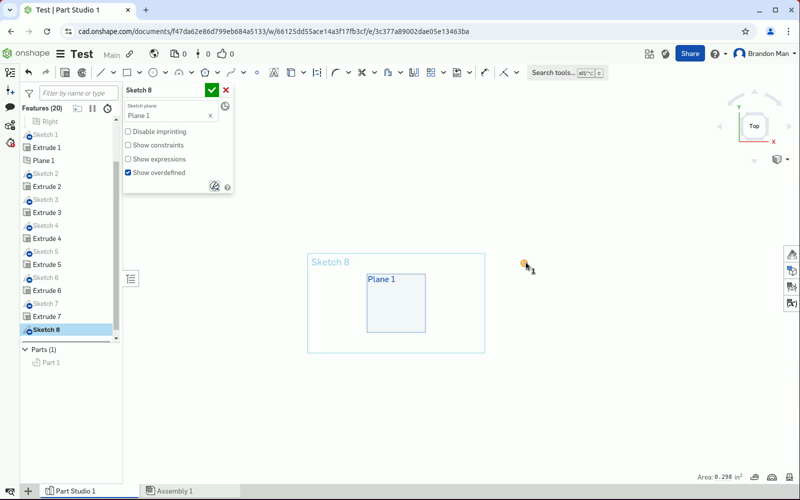
scroll(-6)
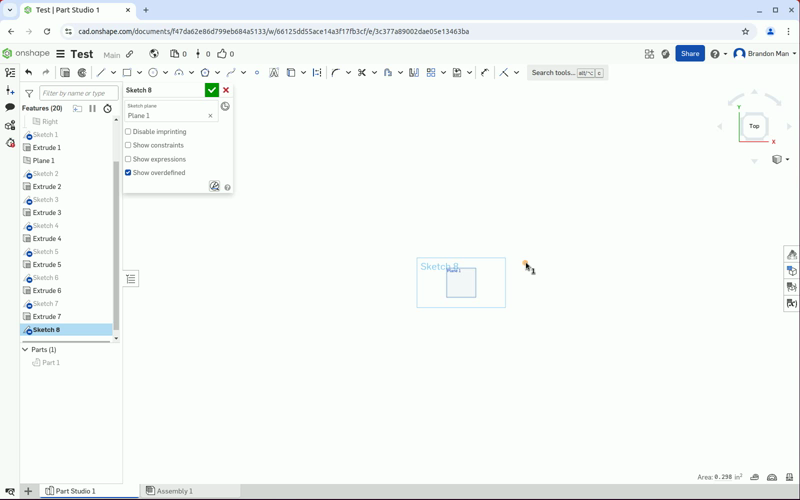
mouse_move(73, 352)
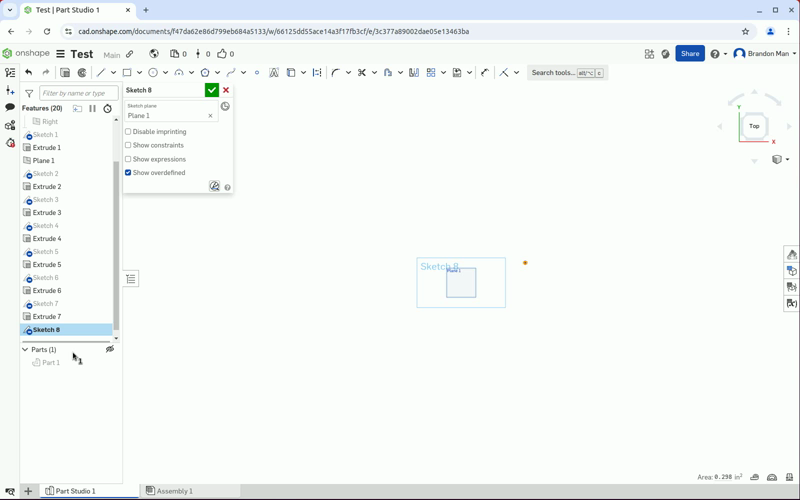
key(shift+y)
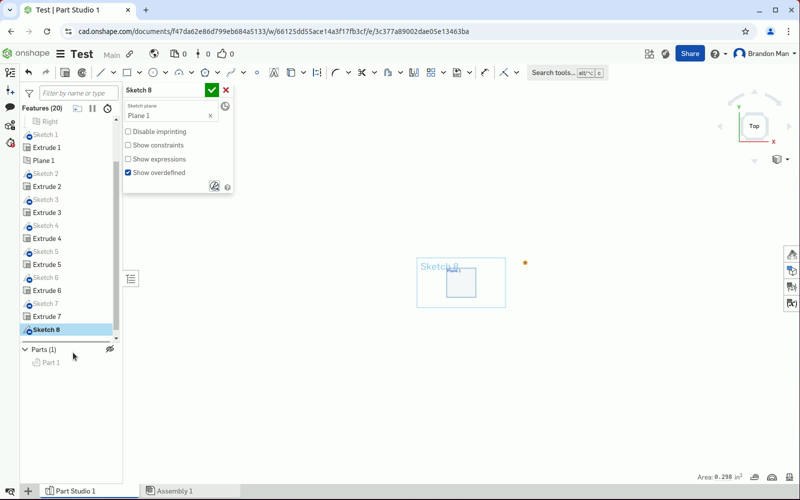
key(shift+e)
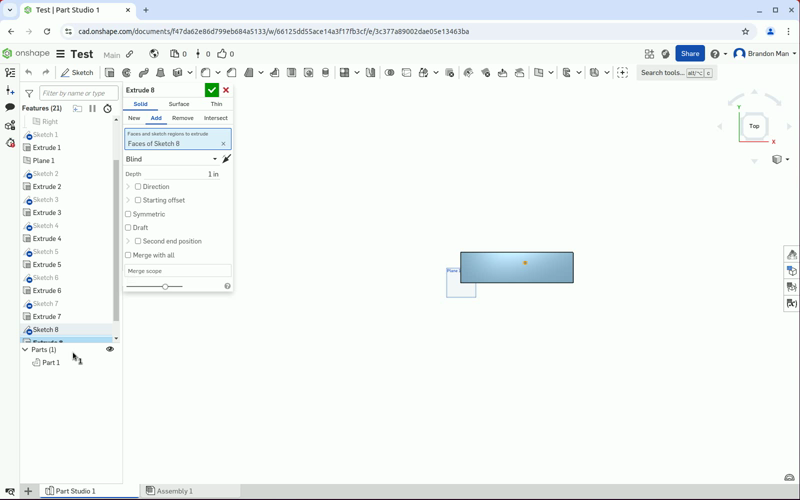
mouse_move(143, 106)
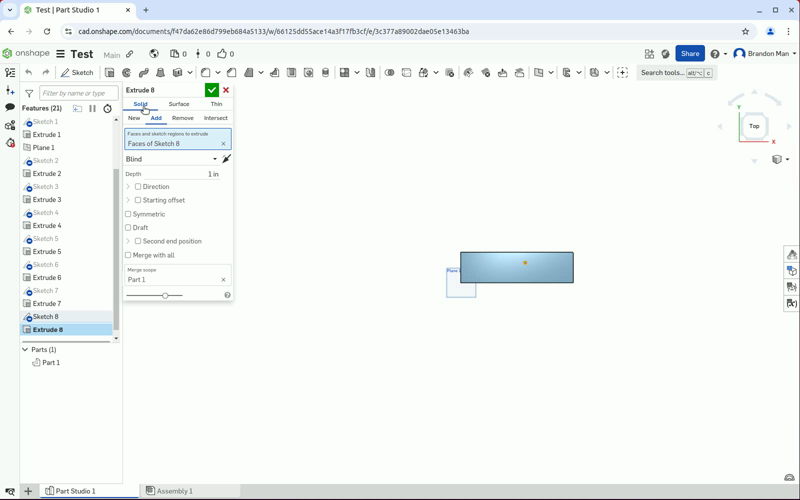
click(143, 106)
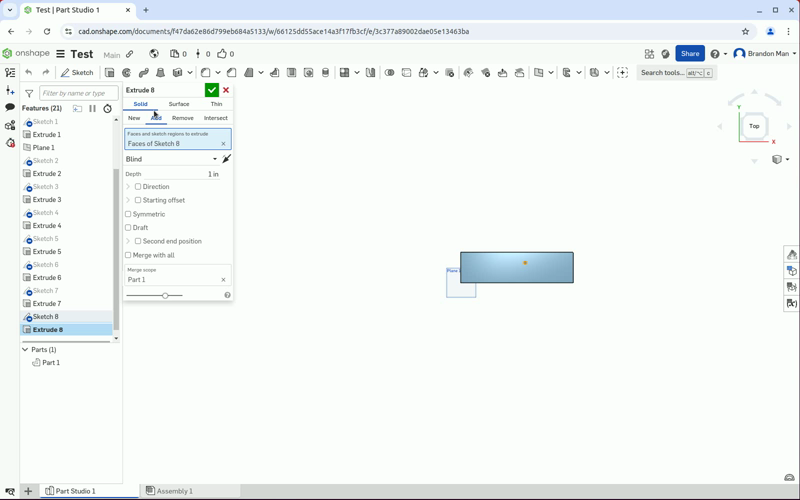
mouse_move(186, 120)
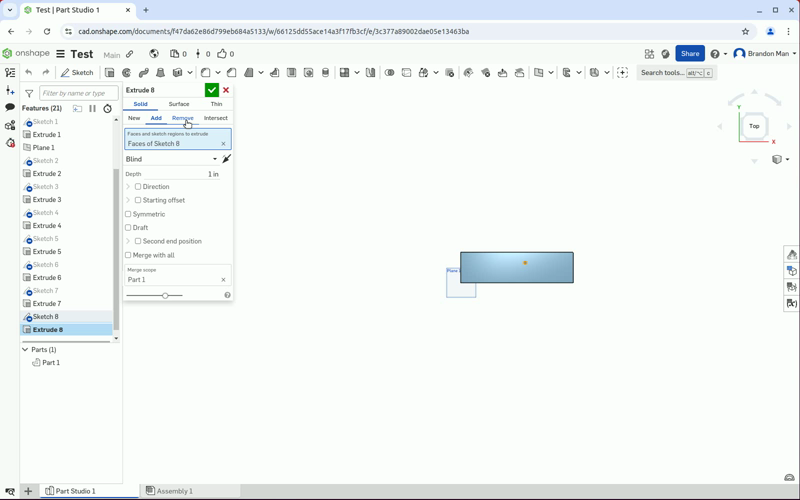
click(186, 120)
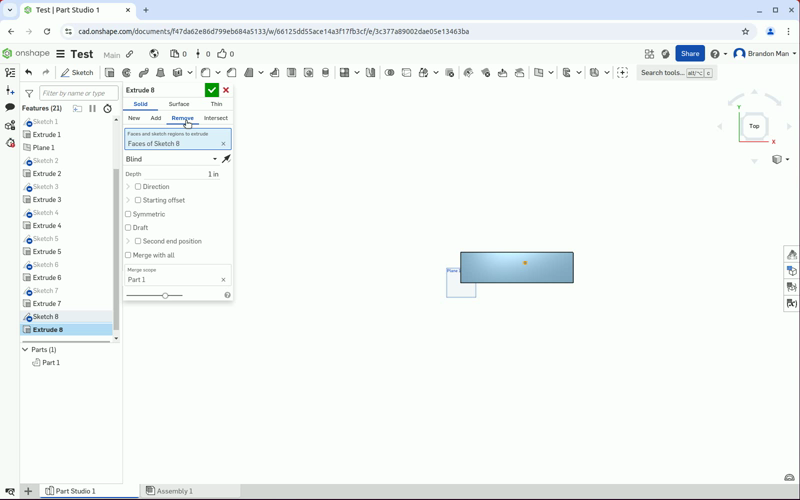
key(tab, 4)
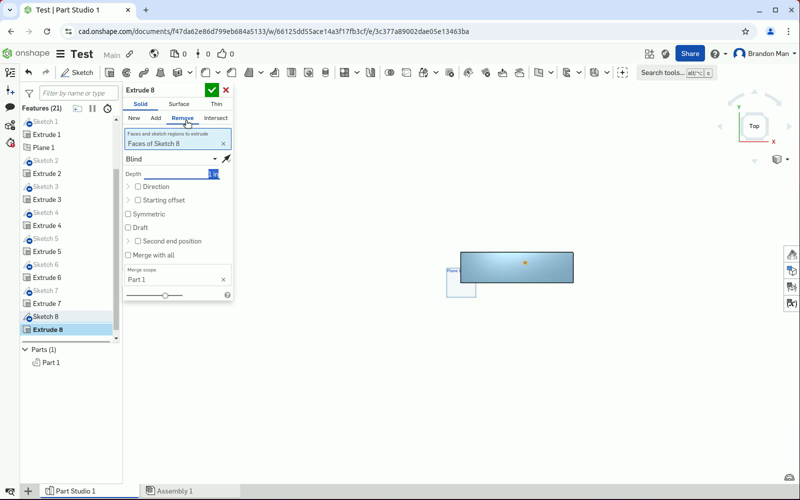
text(2.166)
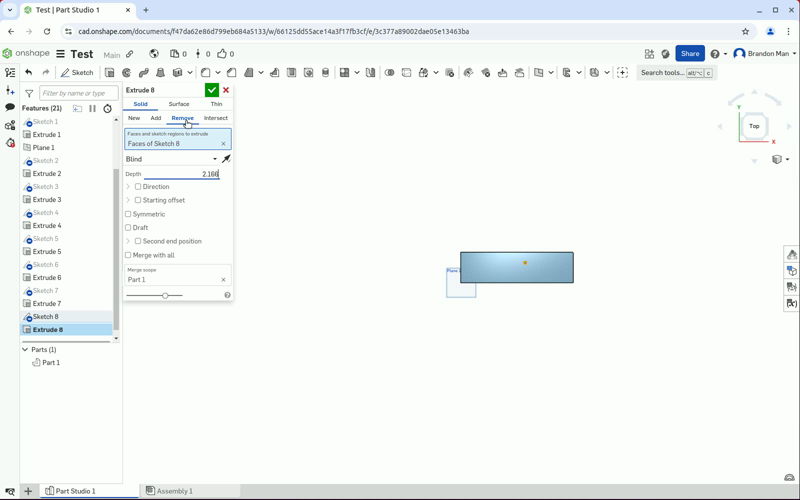
key(tab, 6)
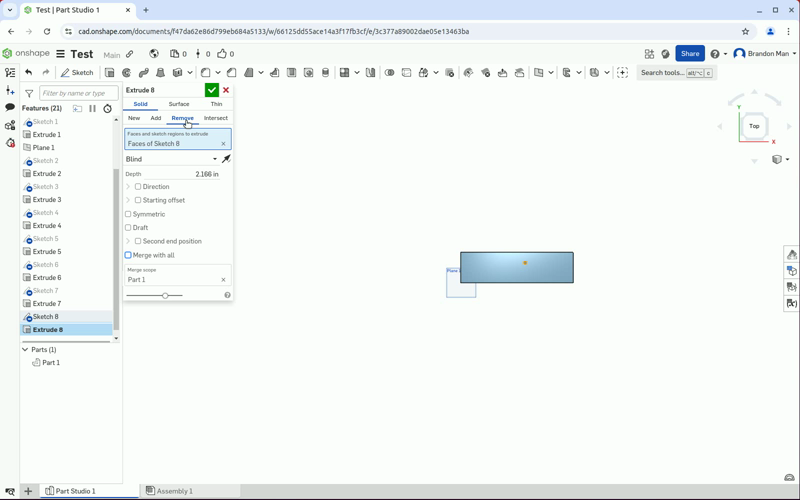
key(space)
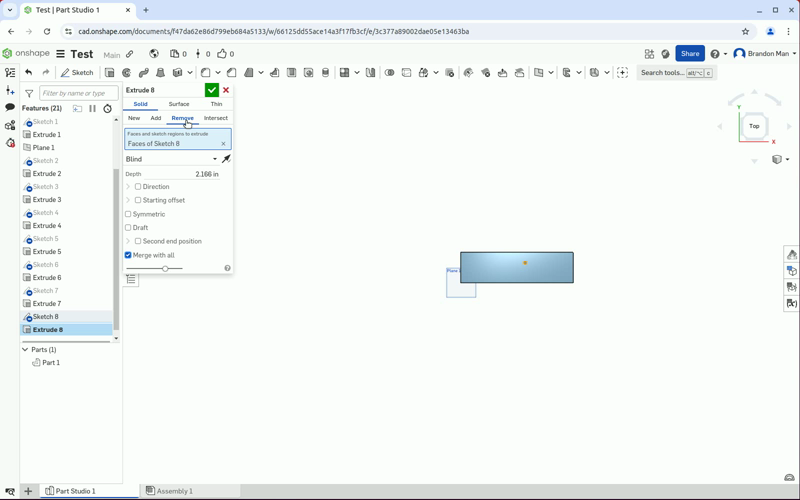
key(enter)
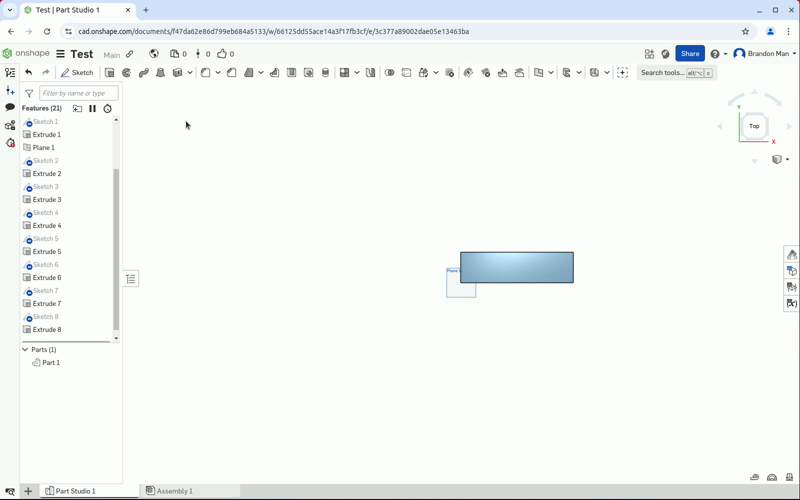
key(shift+h)
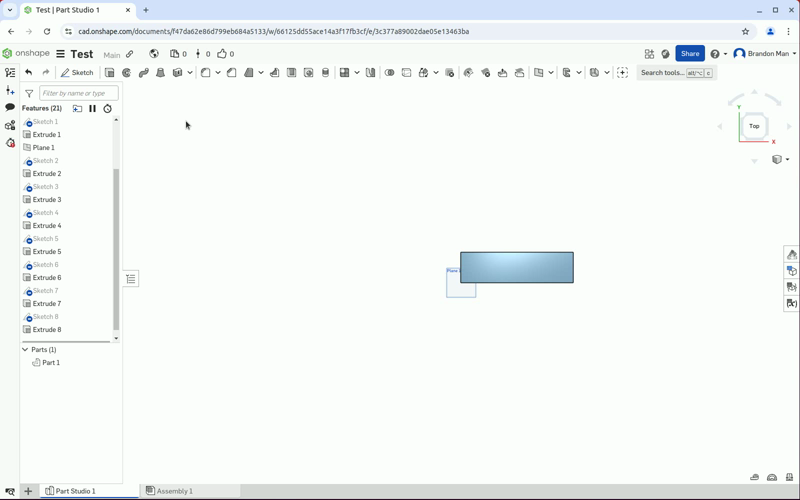
key(shift+h)
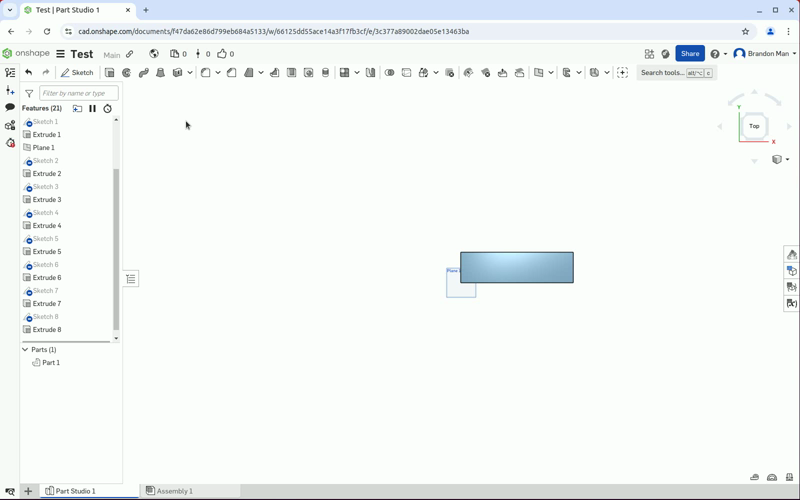
mouse_move(69, 124)
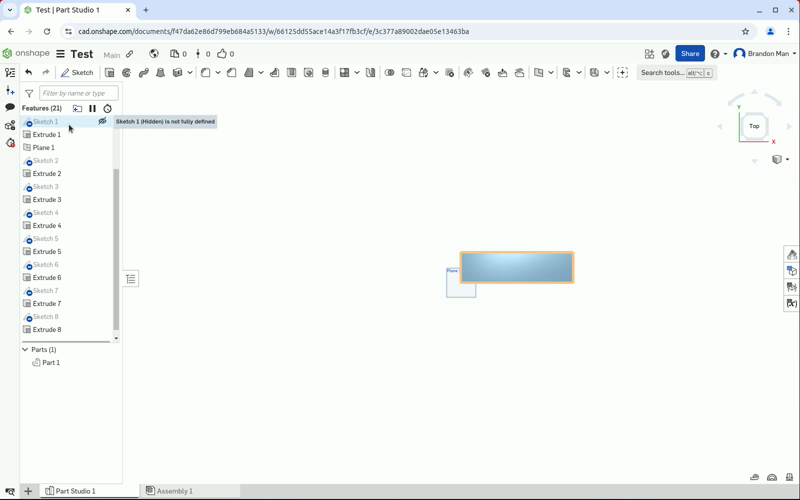
click(69, 124)
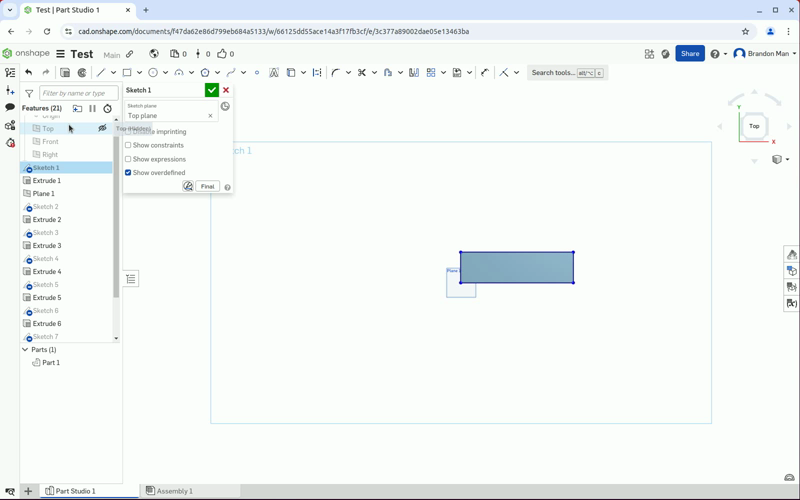
mouse_move(229, 92)
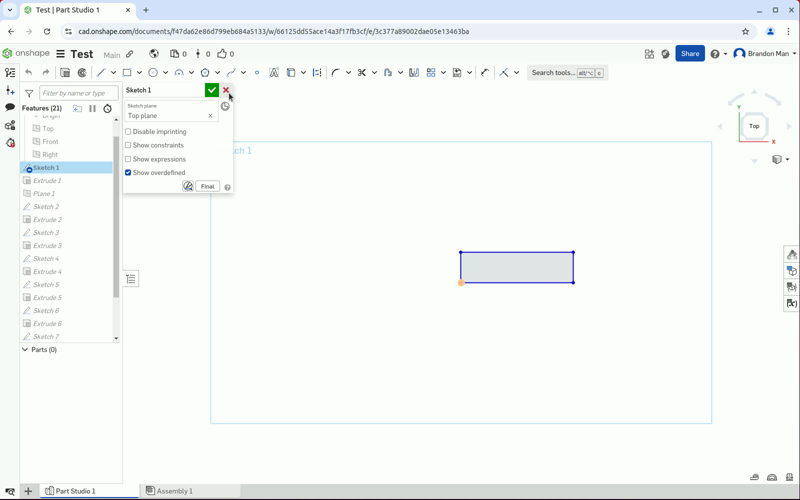
click(229, 92)
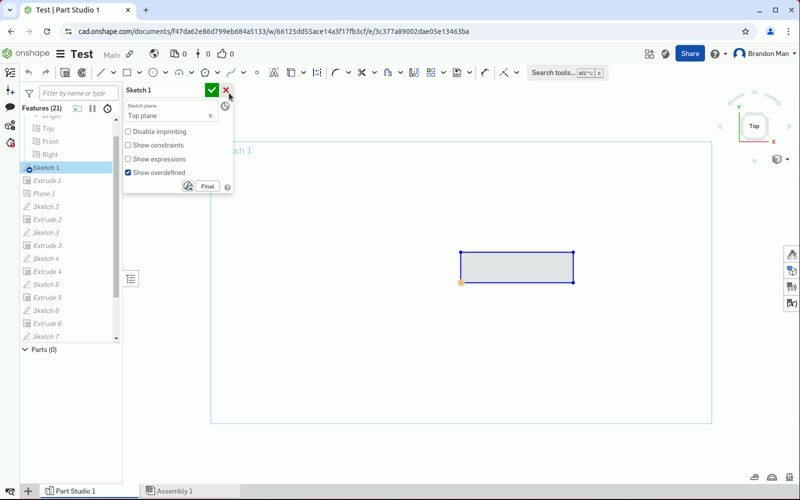
key(shift+s)
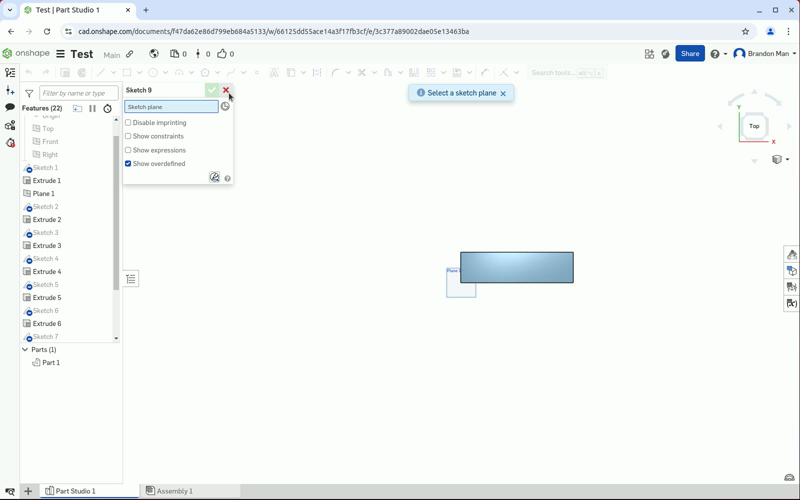
mouse_move(69, 137)
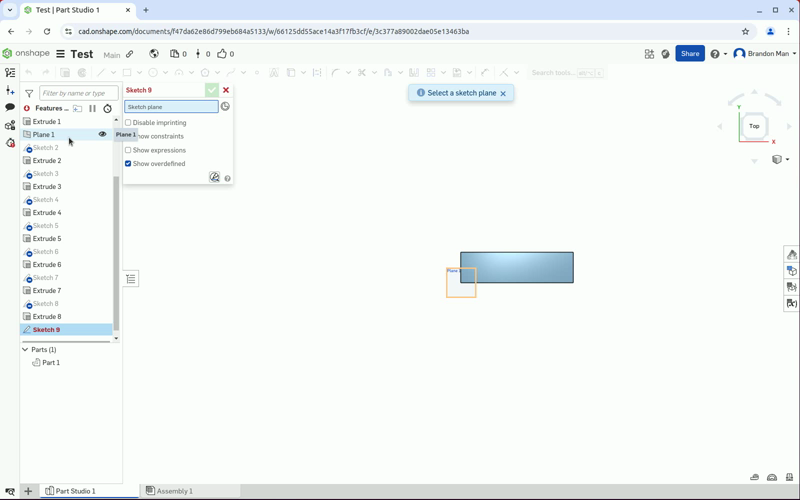
click(69, 137)
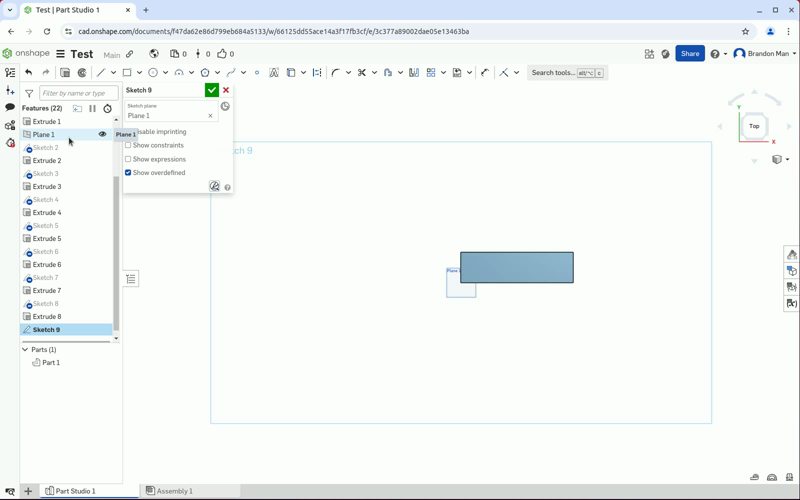
mouse_move(73, 352)
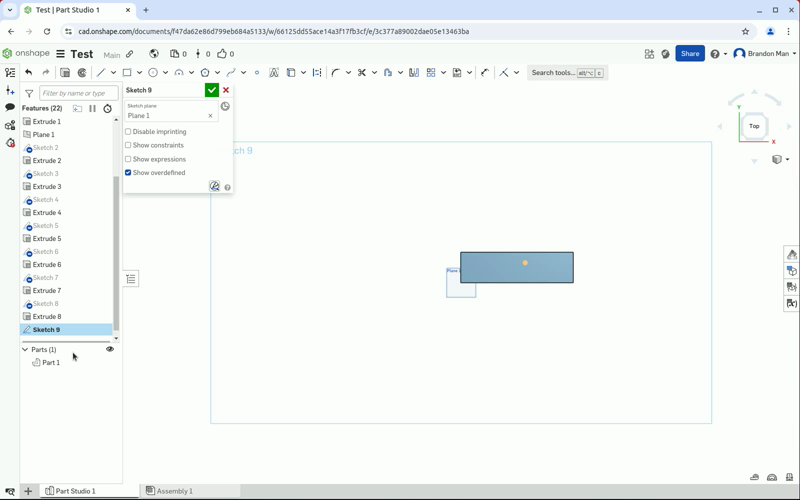
key(y)
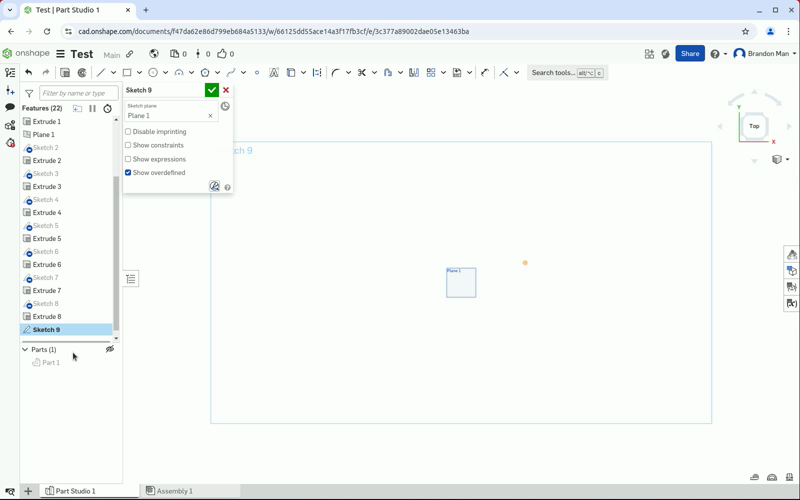
key(c)
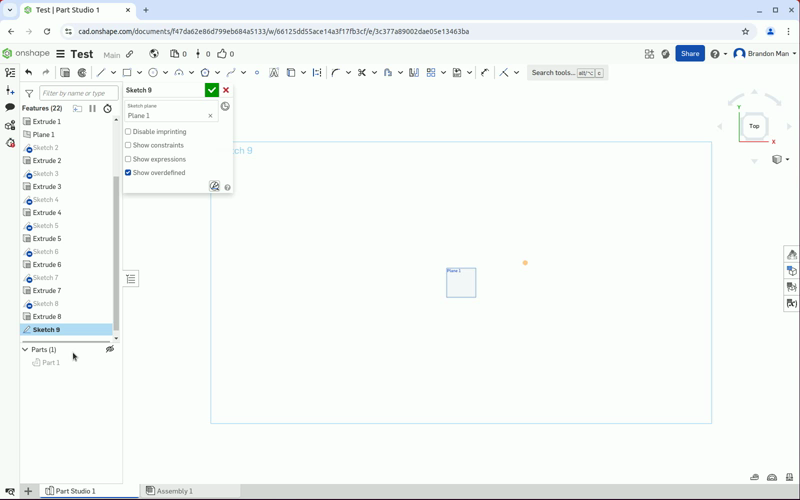
key_down(shift)
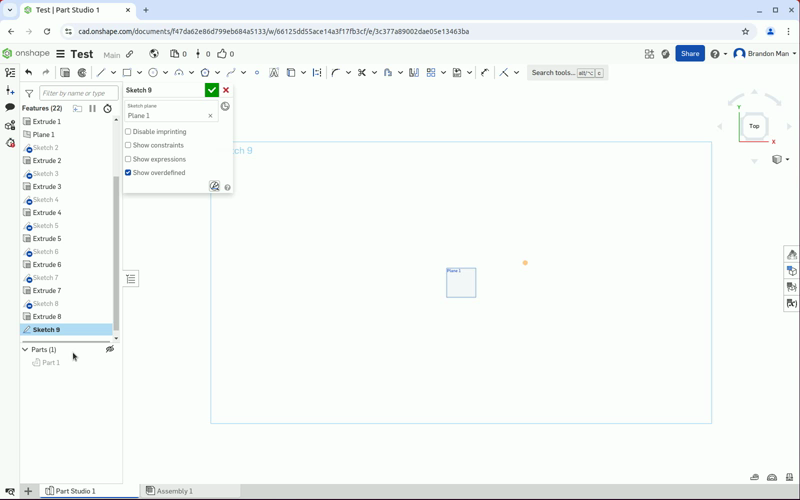
mouse_move(525, 272)
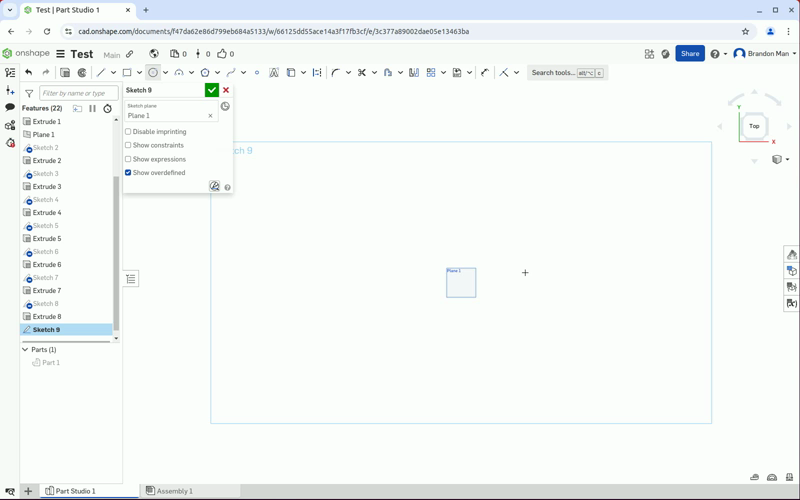
click(525, 272)
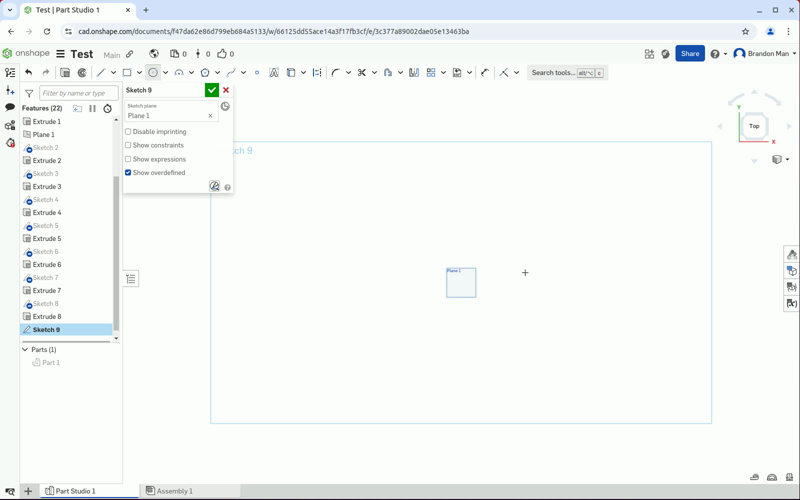
key_up(shift)
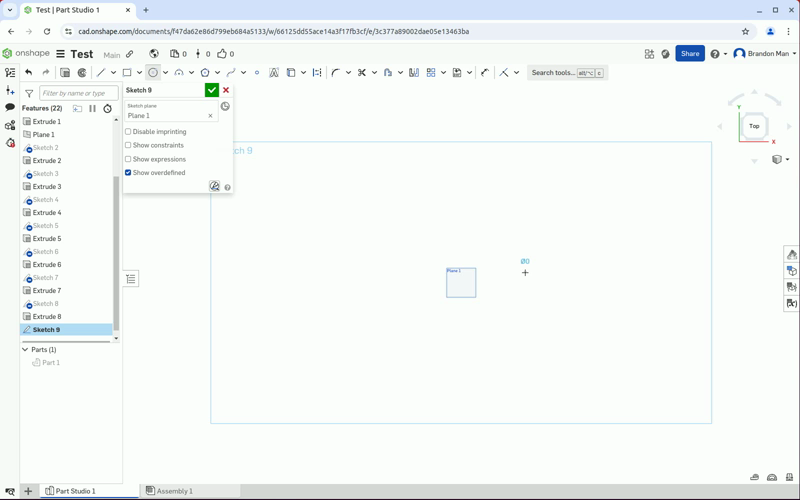
mouse_move(526, 272)
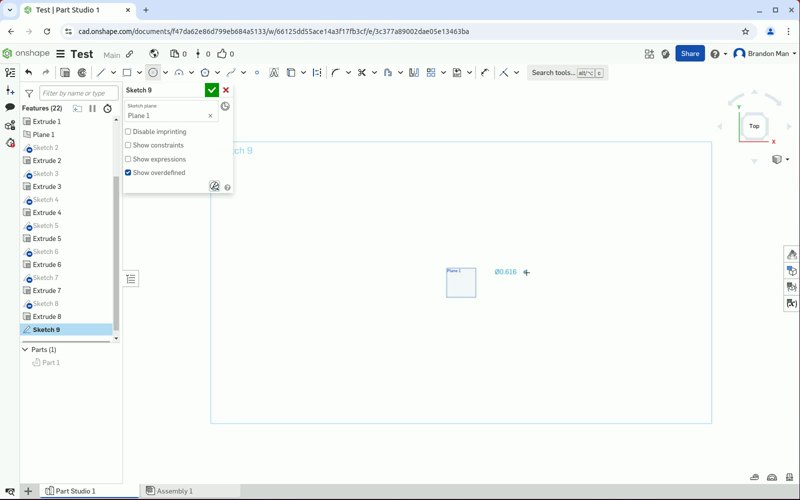
scroll(6)
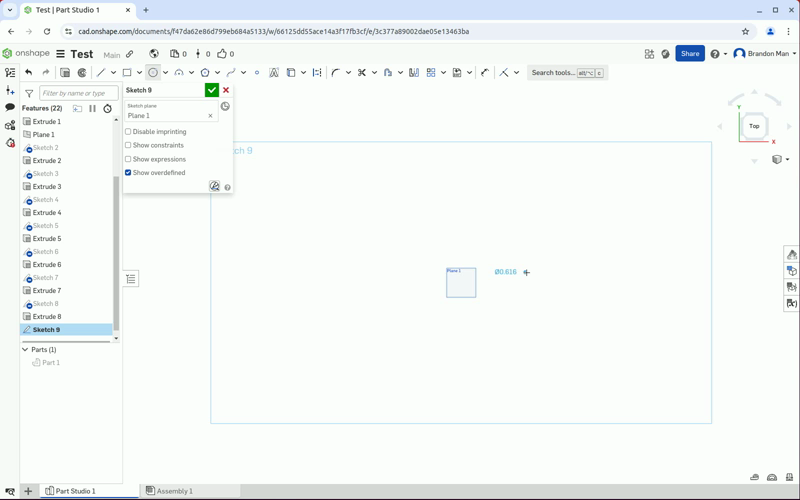
scroll(6)
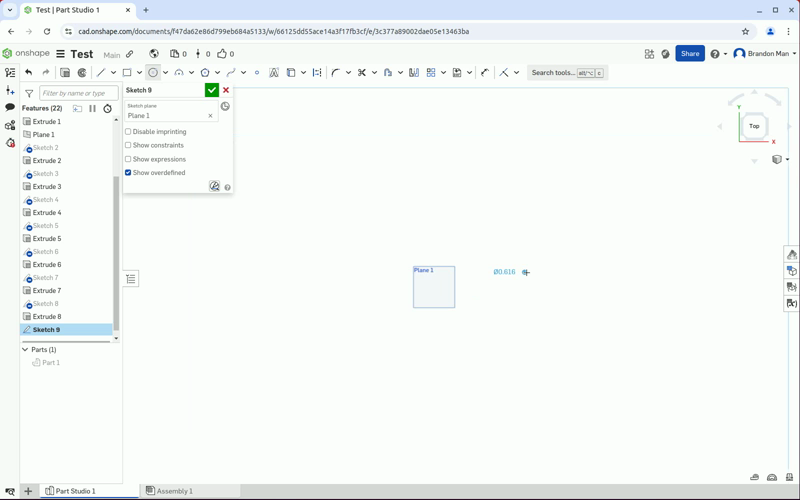
scroll(6)
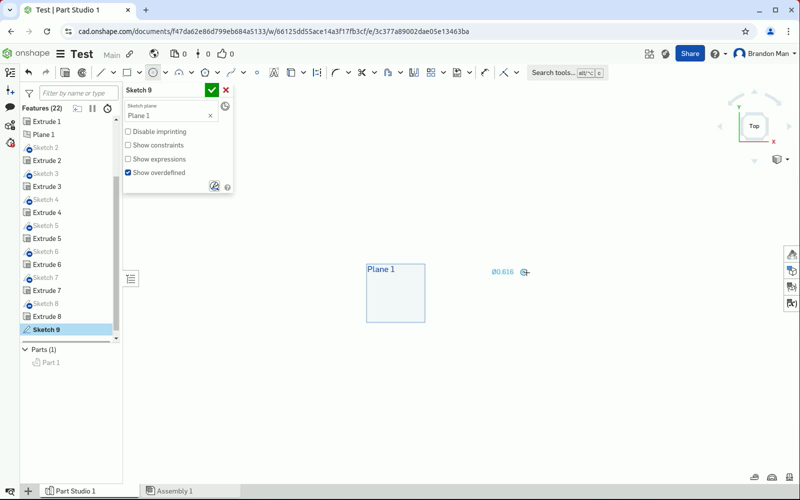
scroll(6)
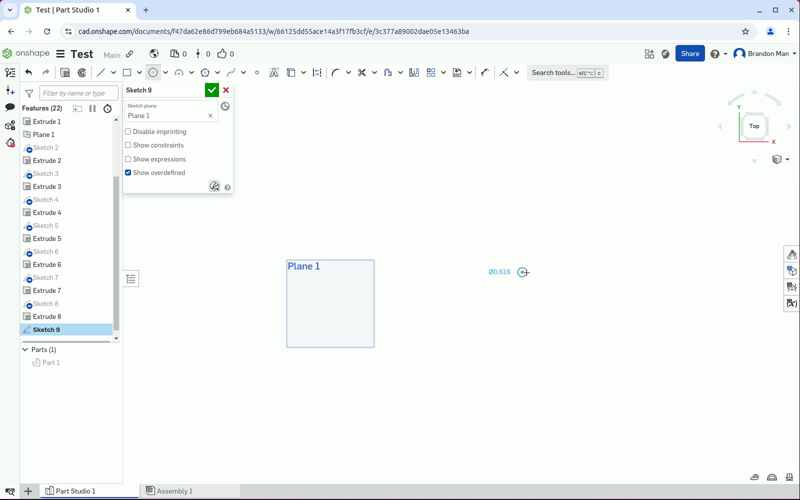
scroll(6)
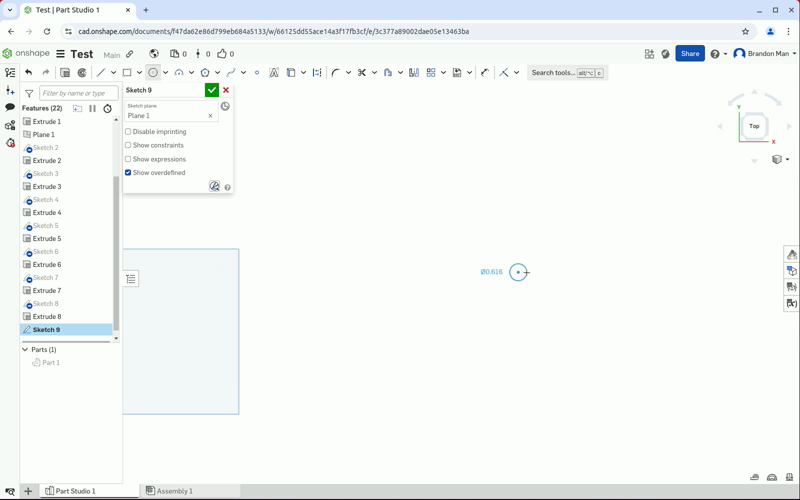
scroll(6)
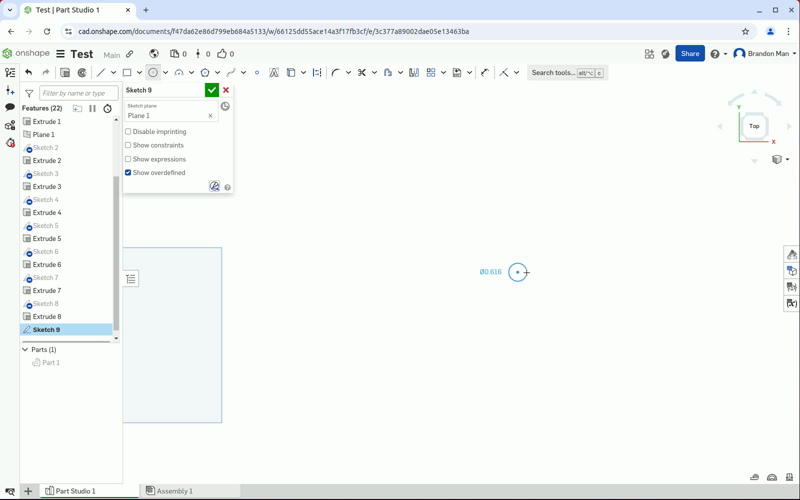
scroll(6)
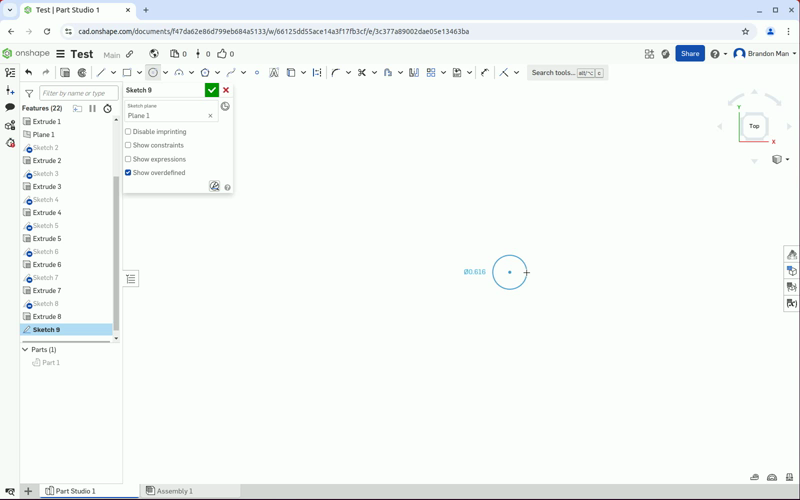
click(526, 272)
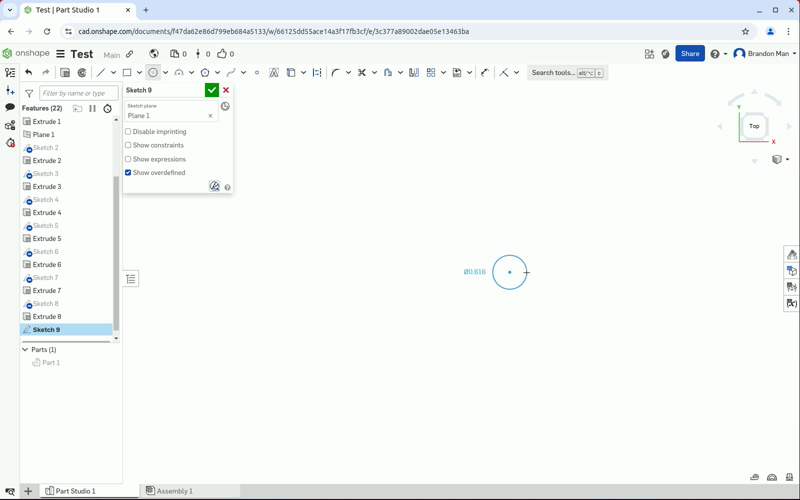
scroll(-6)
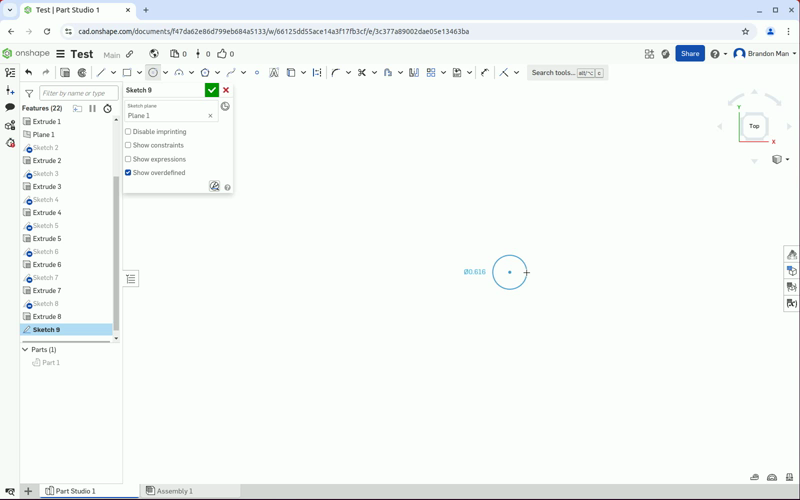
scroll(-6)
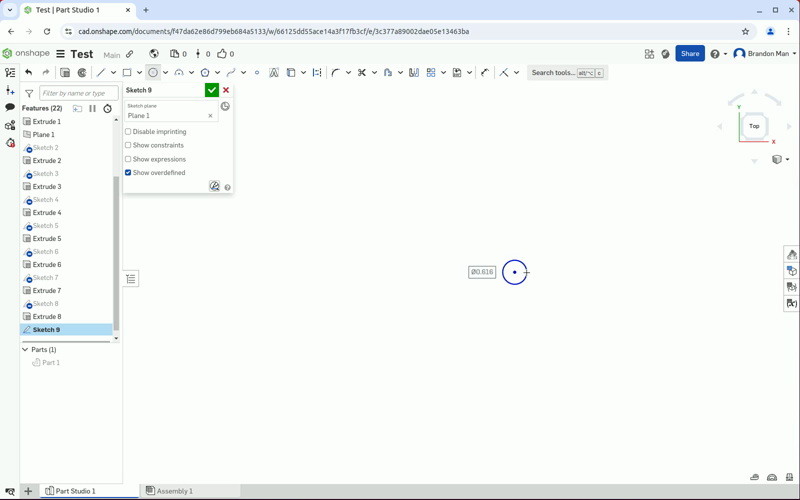
scroll(-6)
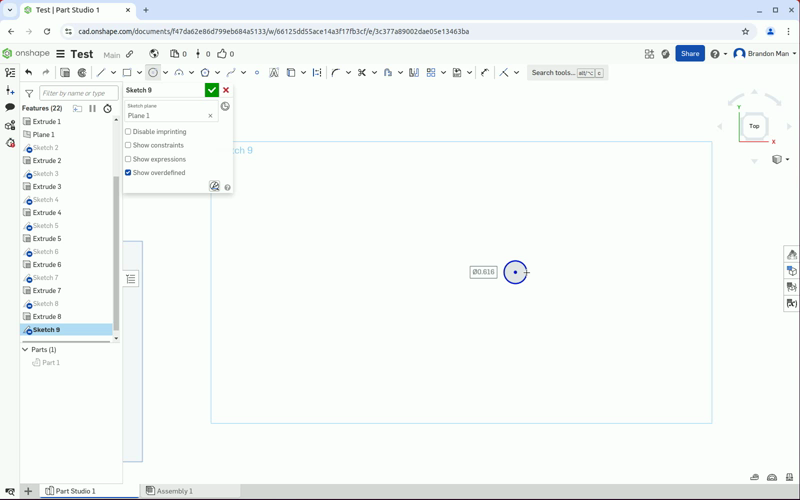
scroll(-6)
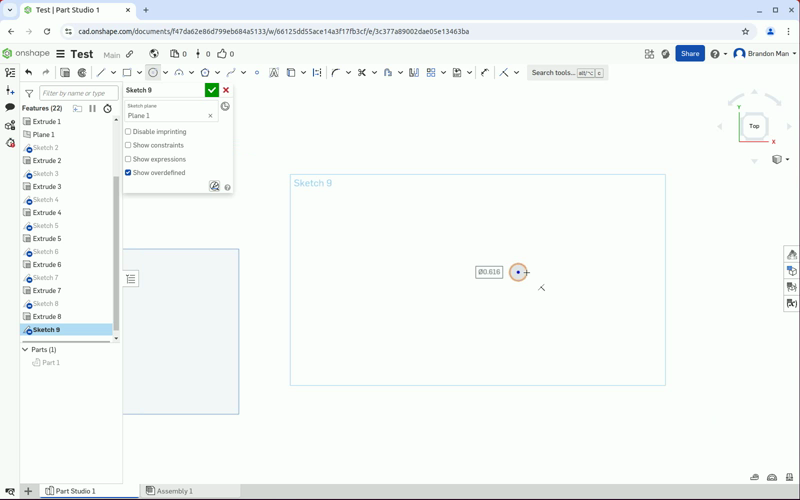
scroll(-6)
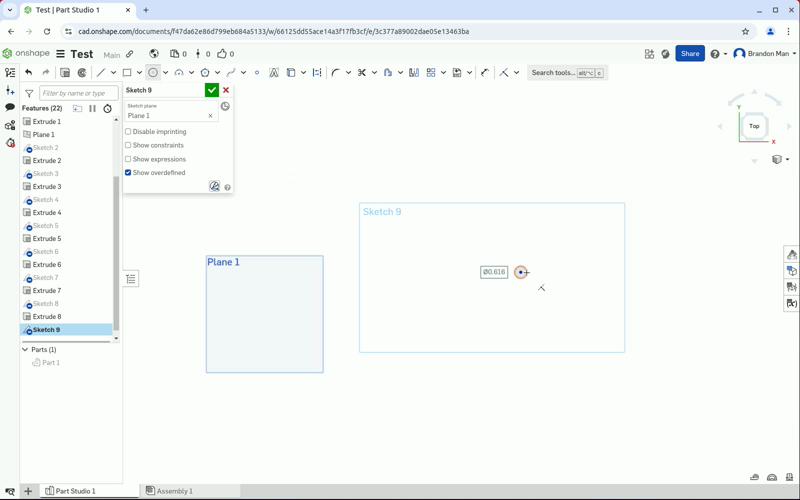
scroll(-6)
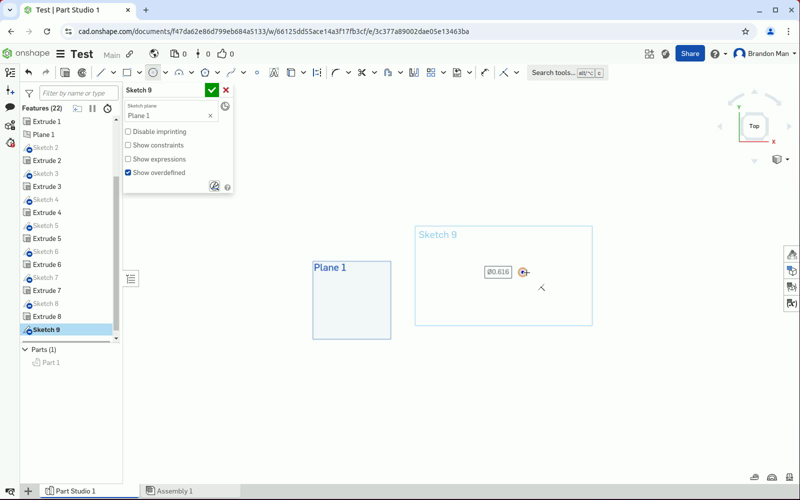
scroll(-6)
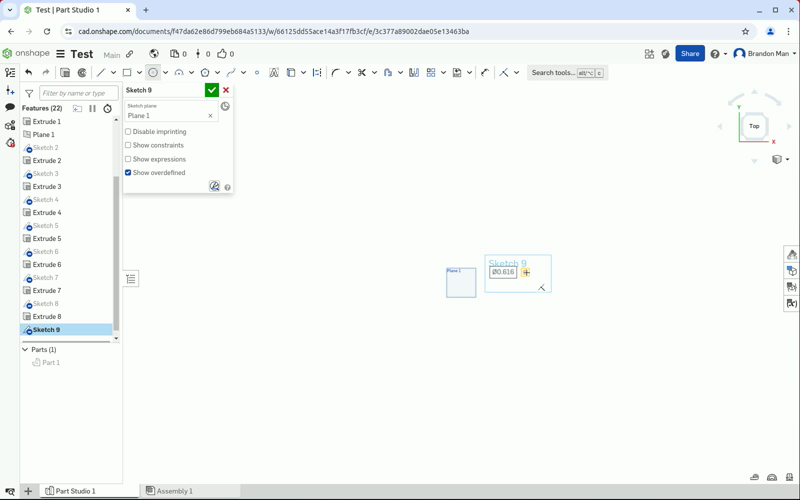
key(esc)
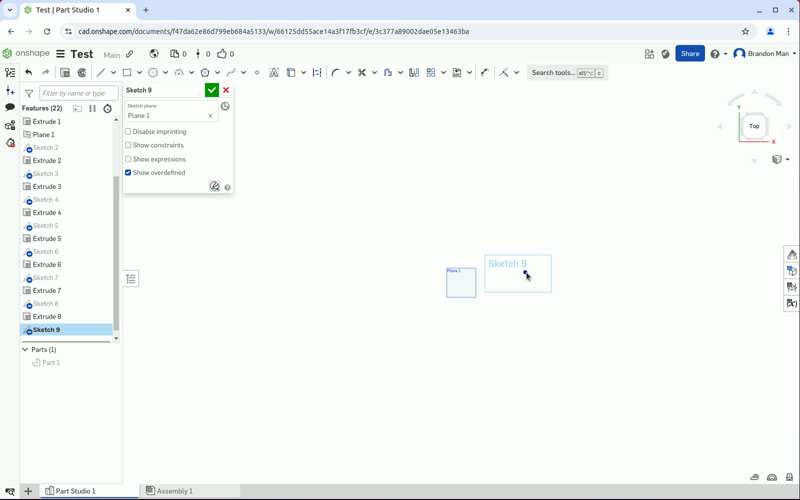
mouse_move(525, 272)
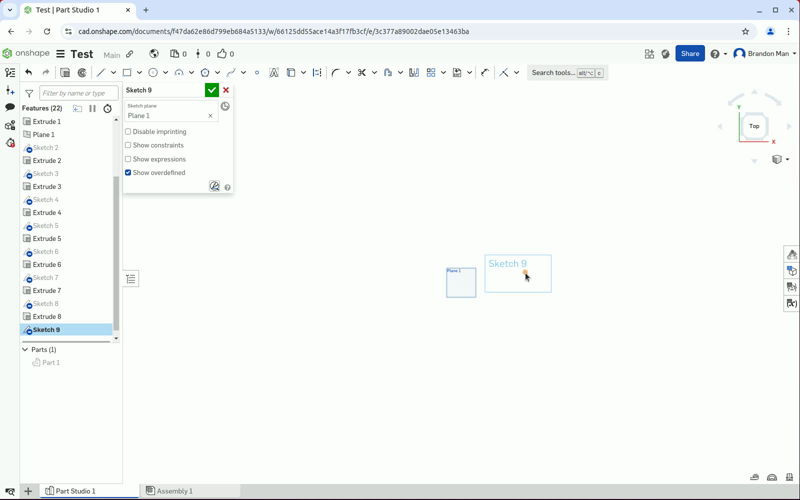
scroll(6)
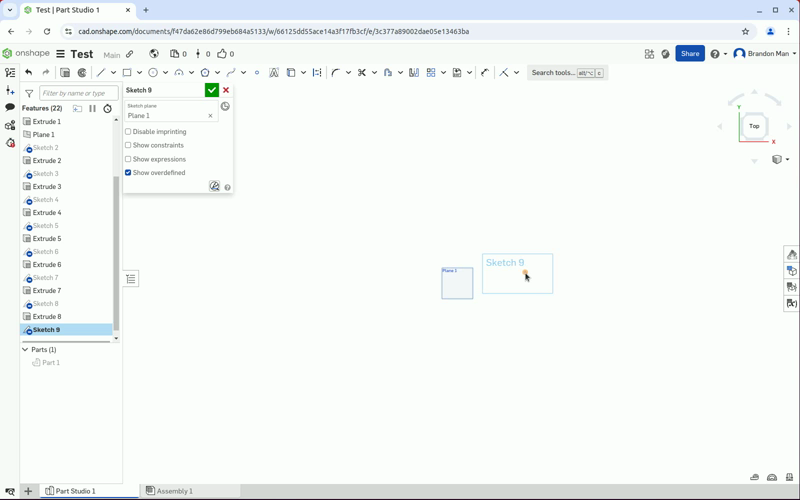
scroll(6)
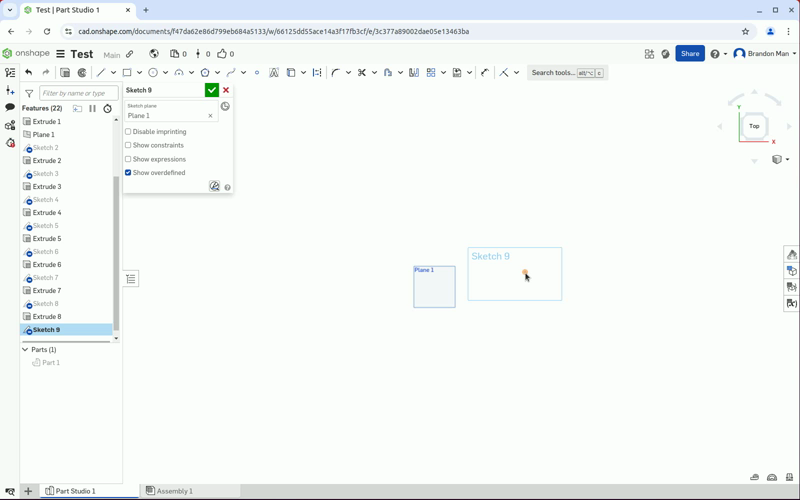
scroll(6)
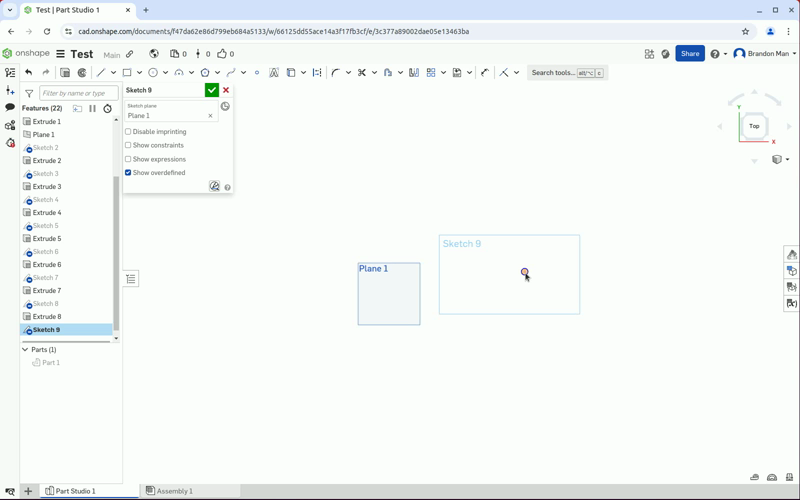
scroll(6)
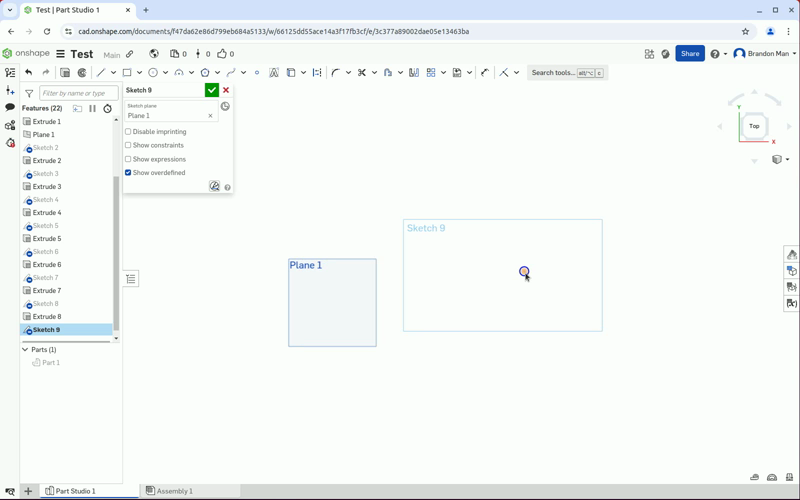
scroll(6)
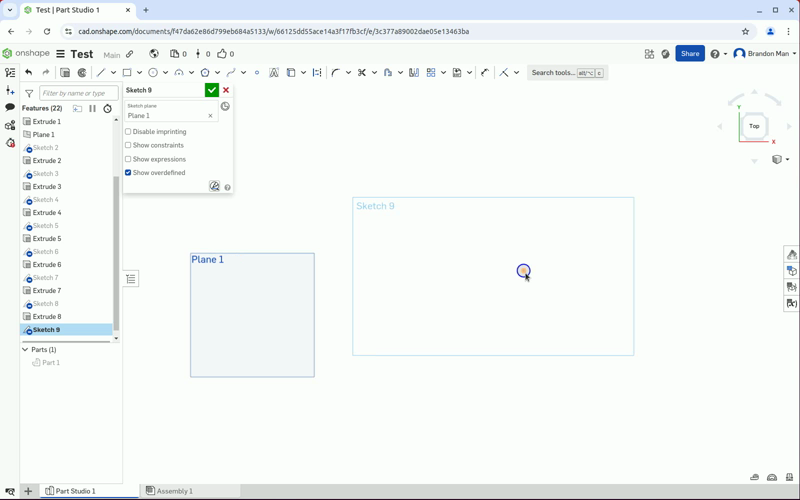
scroll(6)
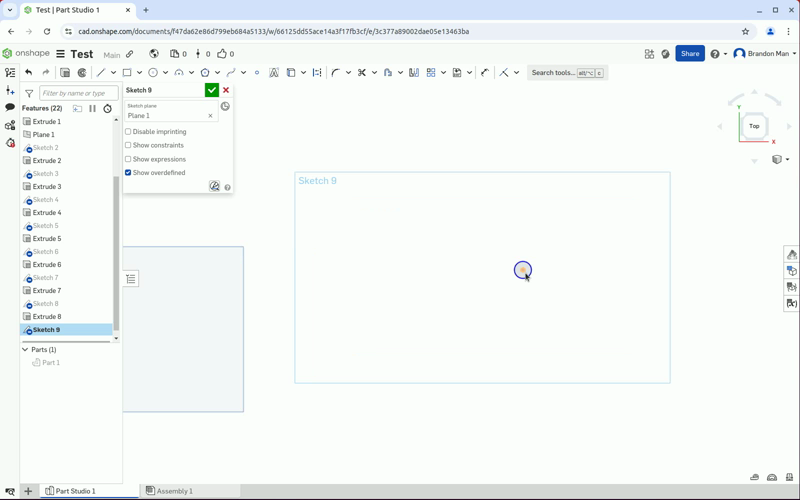
scroll(6)
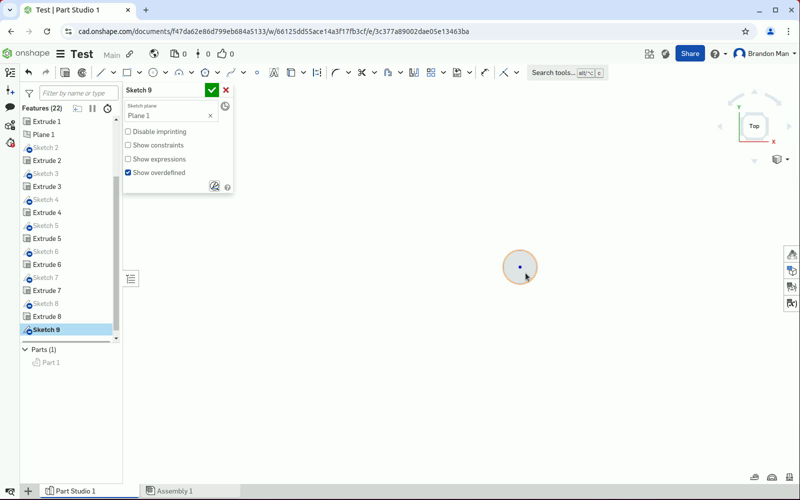
click(525, 272)
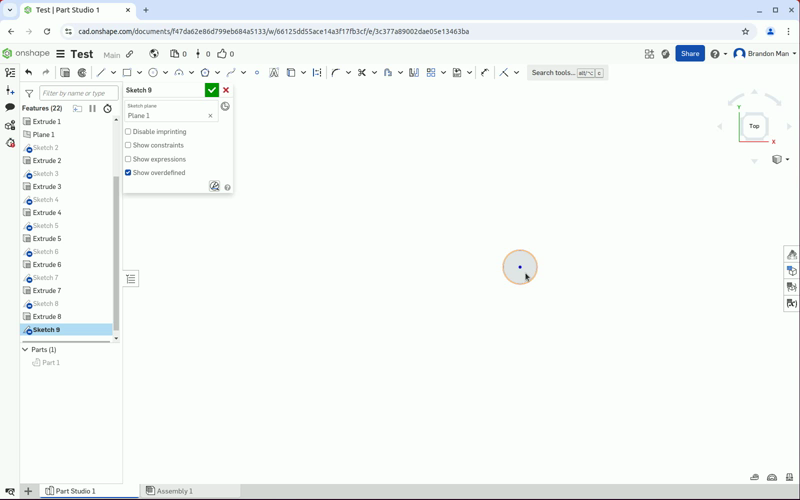
scroll(-6)
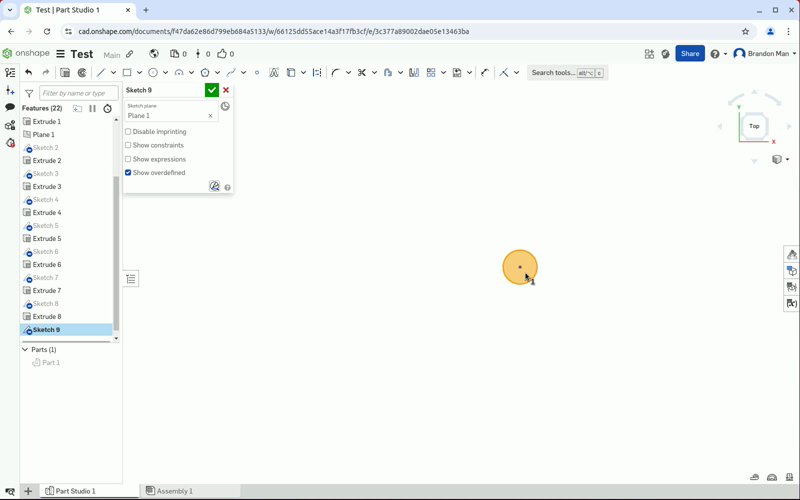
scroll(-6)
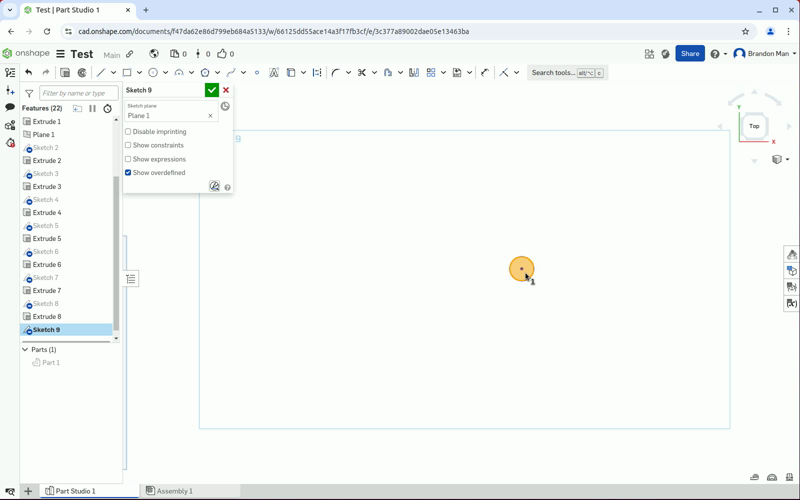
scroll(-6)
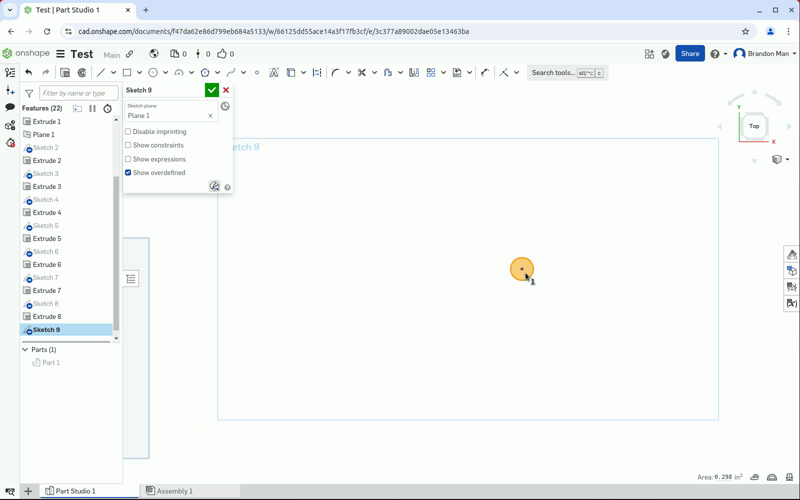
scroll(-6)
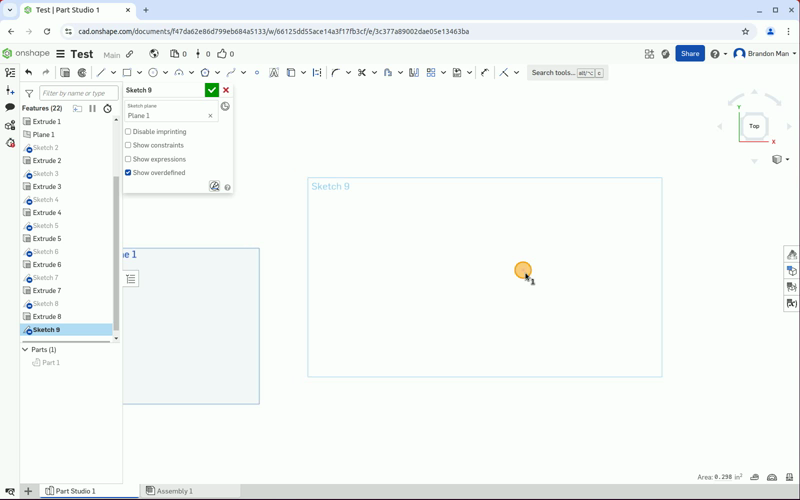
scroll(-6)
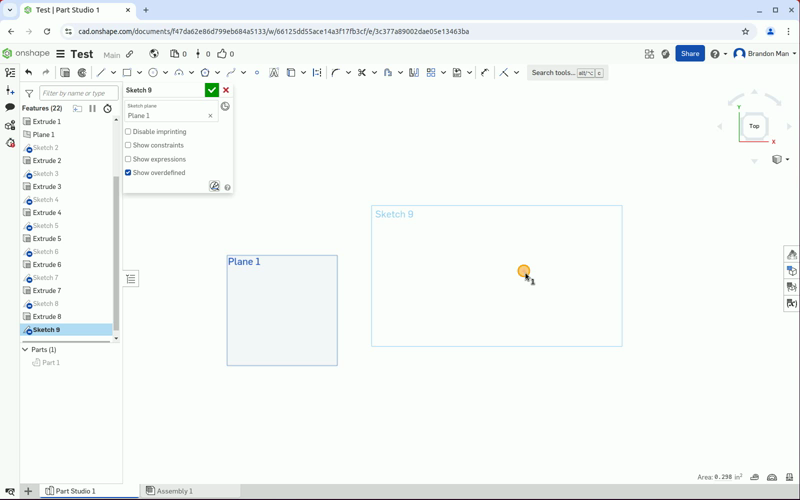
scroll(-6)
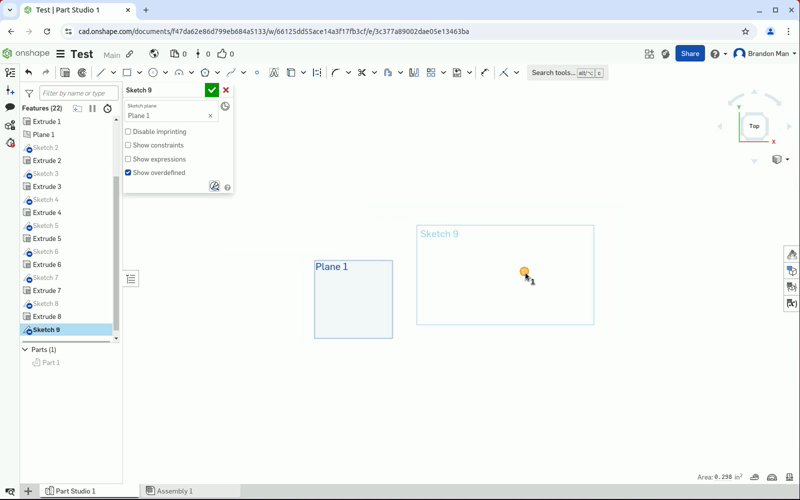
scroll(-6)
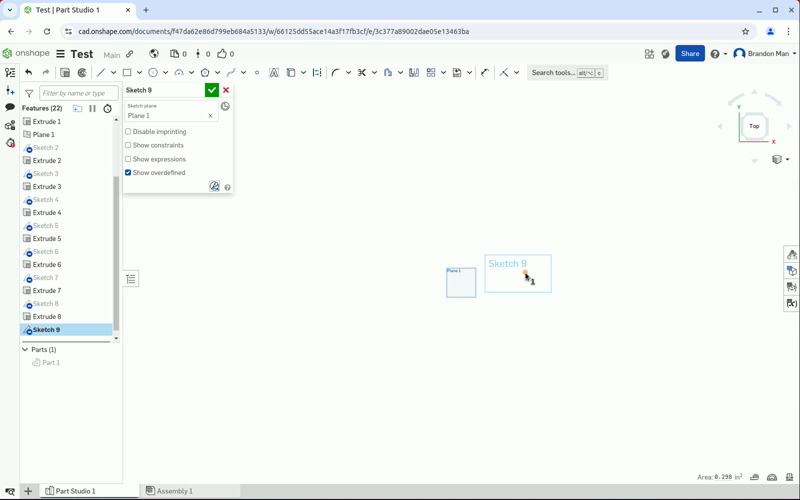
mouse_move(73, 352)
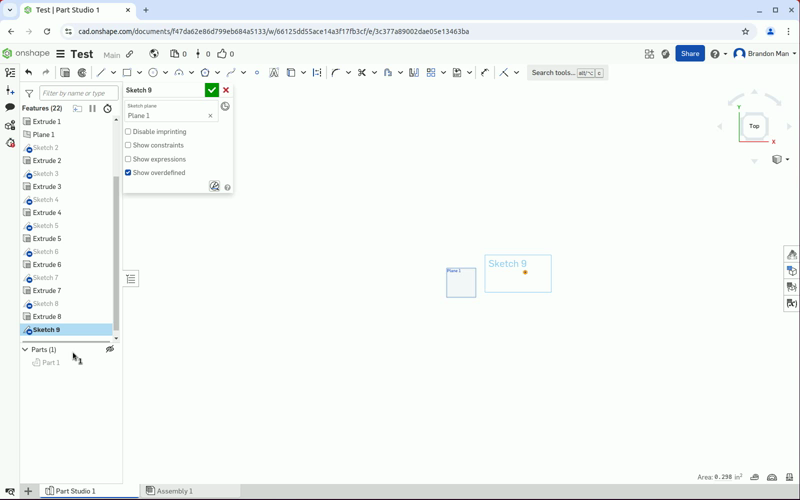
key(shift+y)
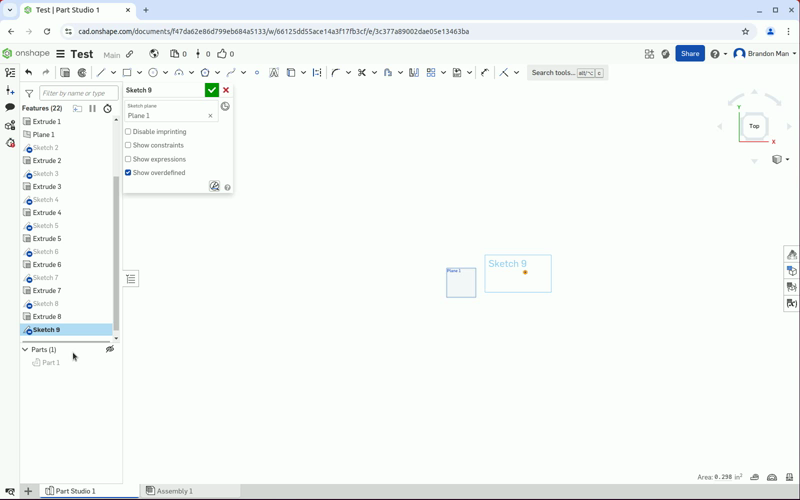
key(shift+e)
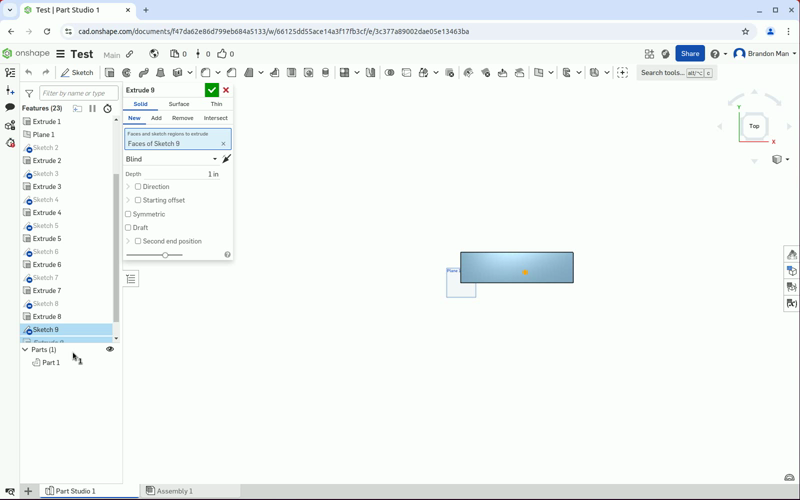
mouse_move(143, 106)
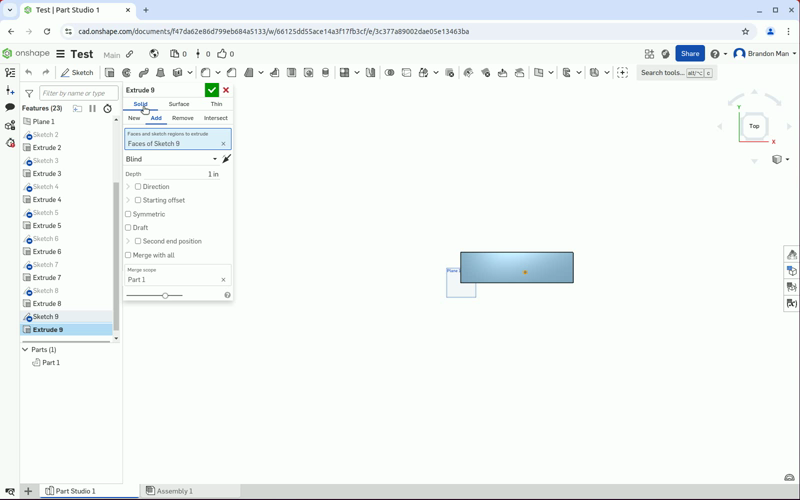
click(143, 106)
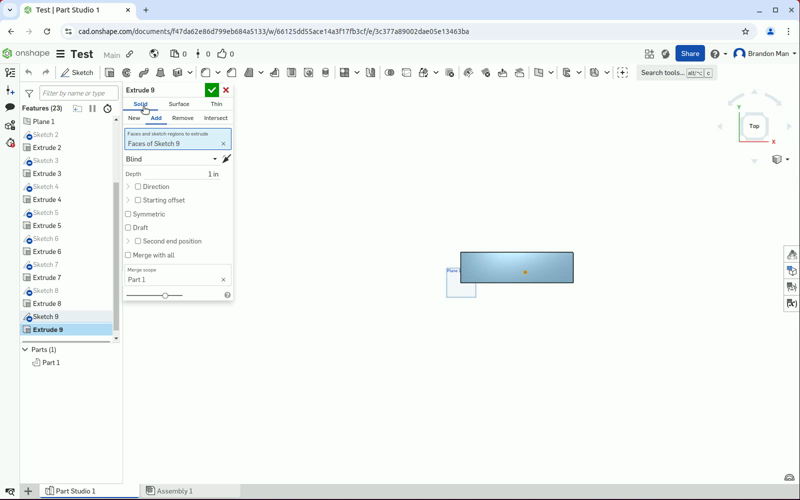
mouse_move(186, 120)
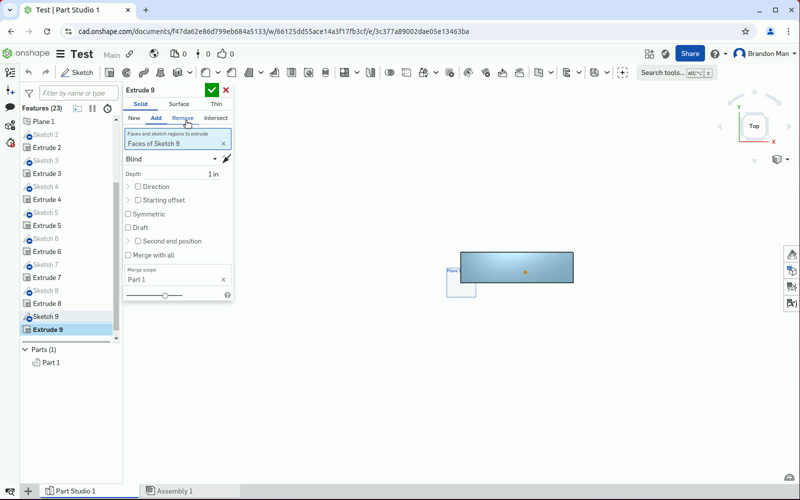
click(186, 120)
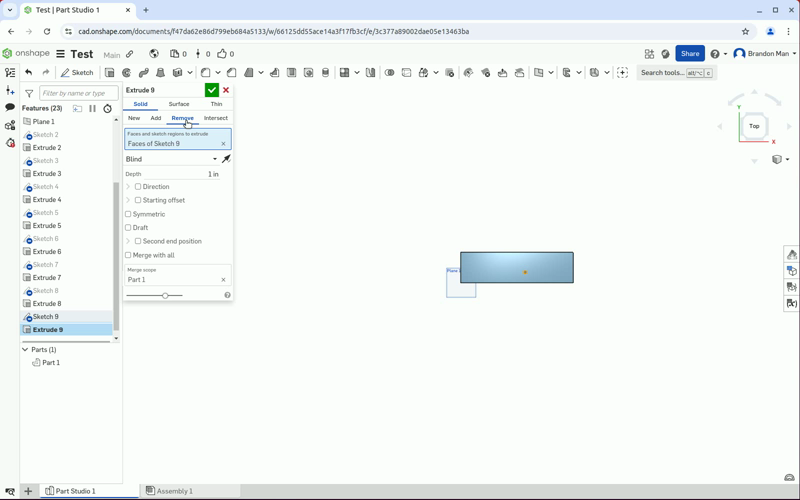
key(tab, 4)
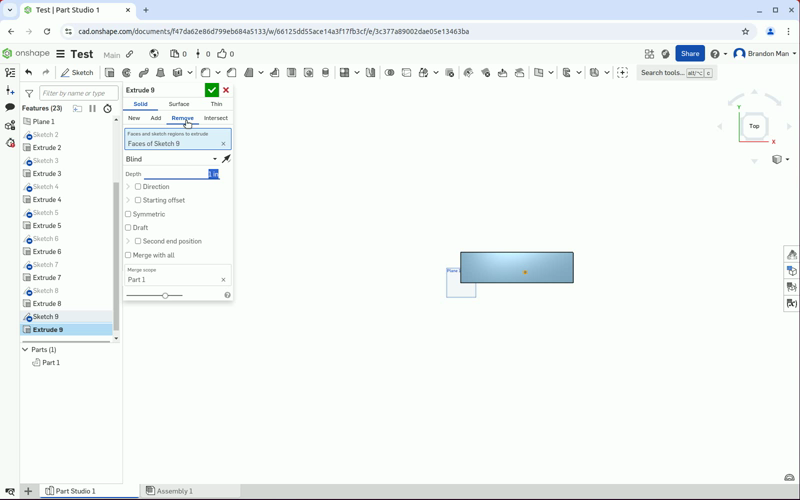
text(2.166)
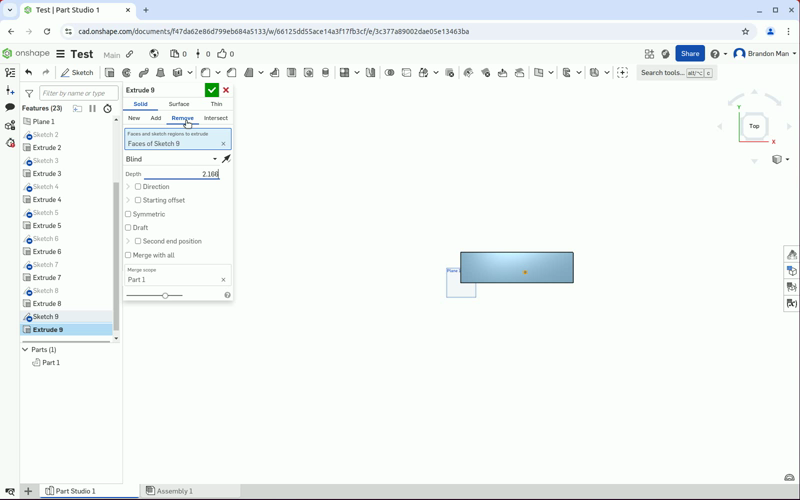
key(tab, 6)
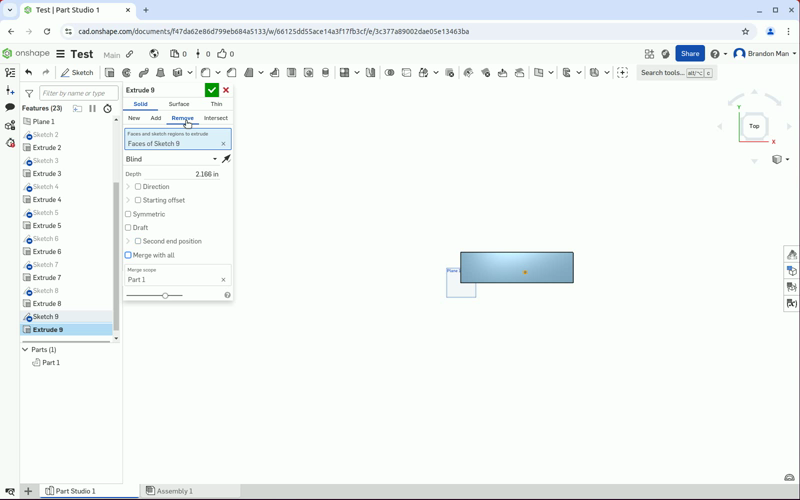
key(space)
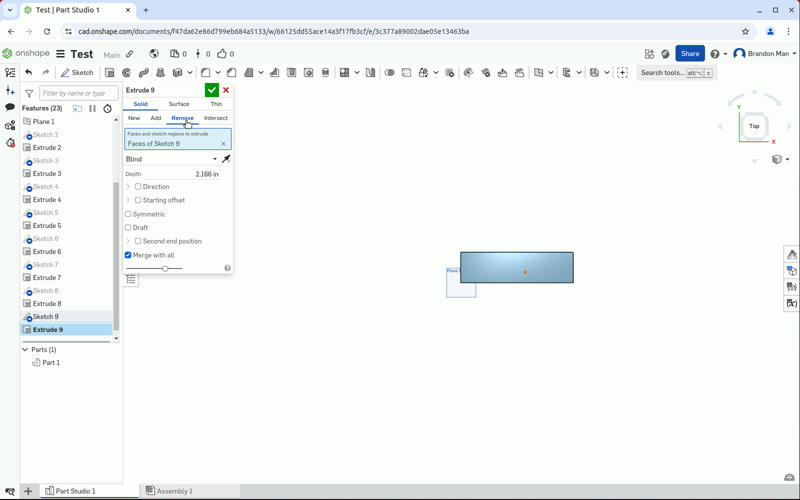
key(enter)
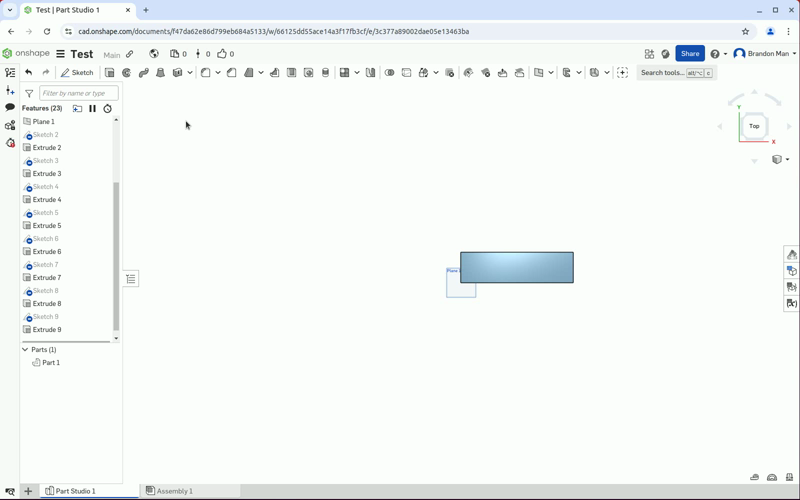
key(shift+h)
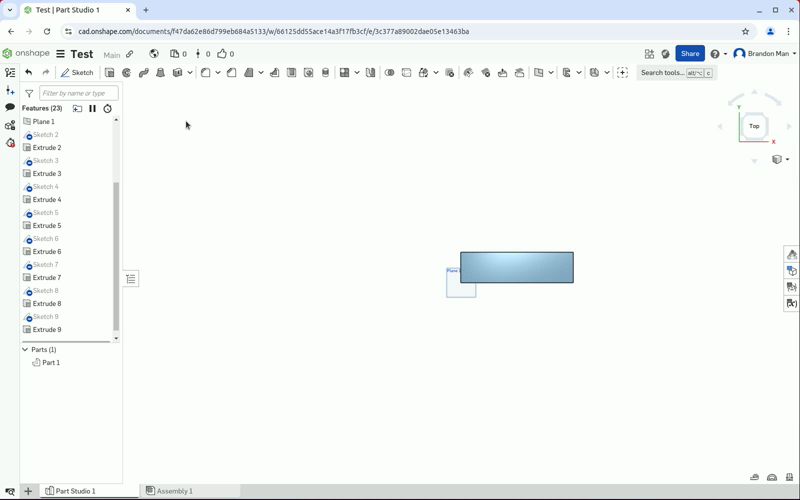
key(shift+h)
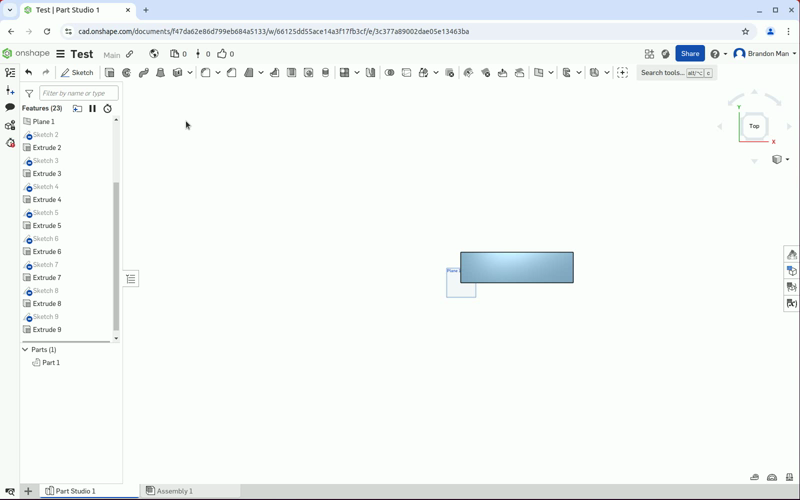
key(shift+7)
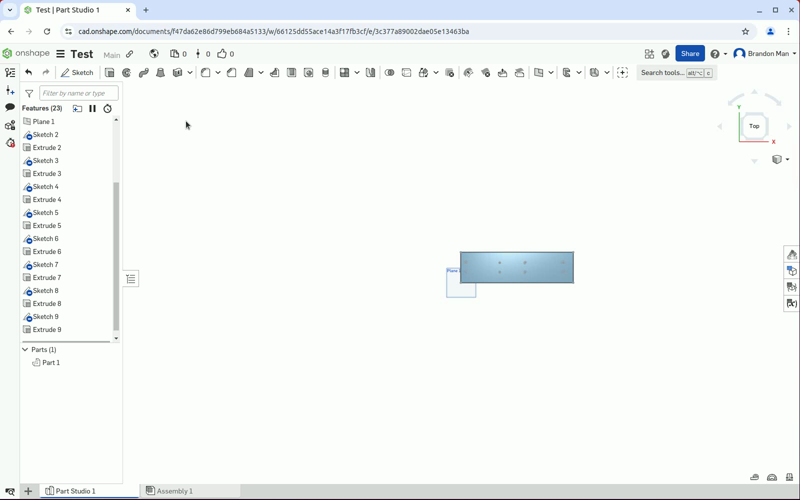
key(up, 3)
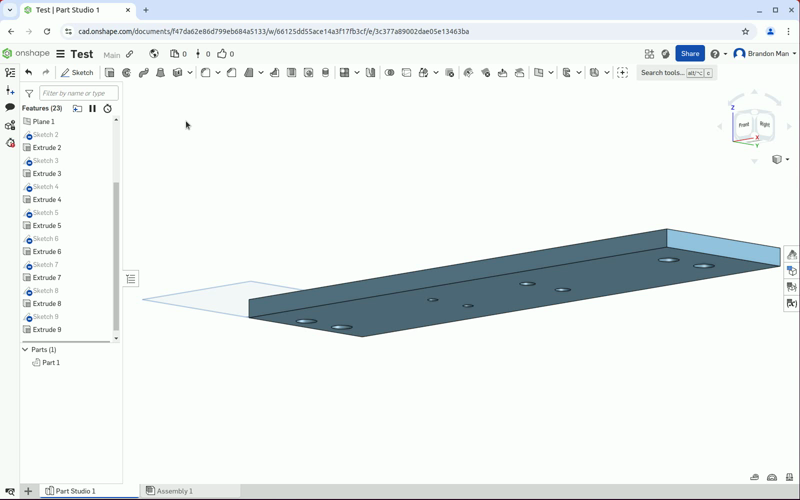
key(left, 3)
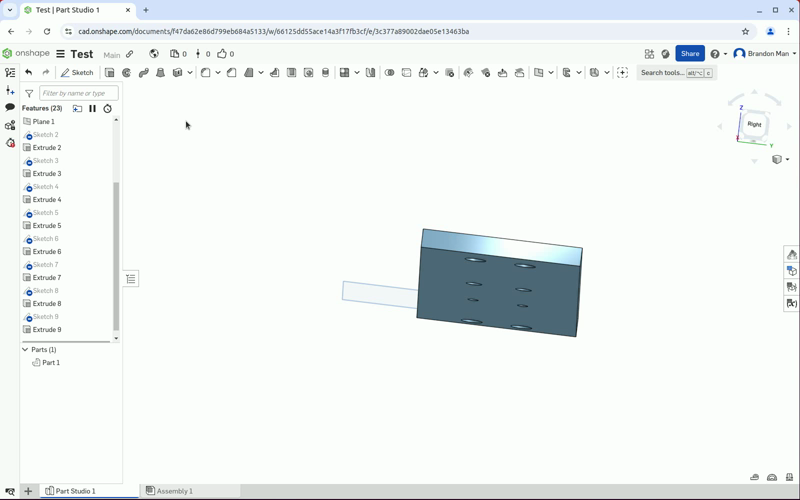
key(right, 3)
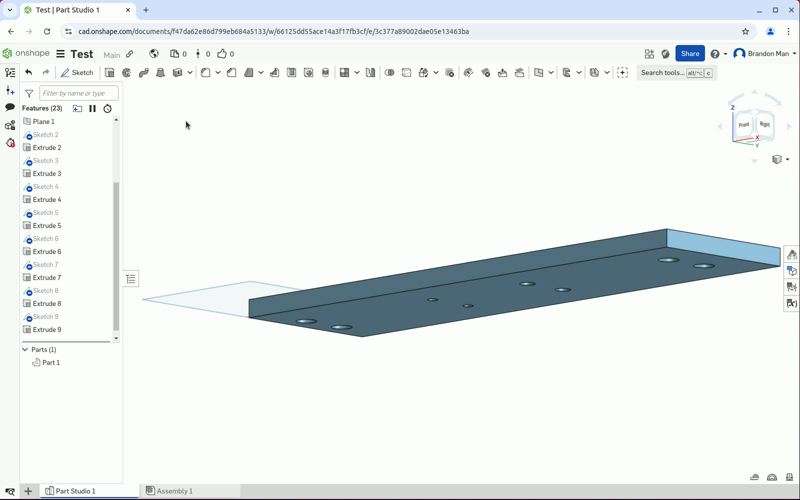
key(down, 3)
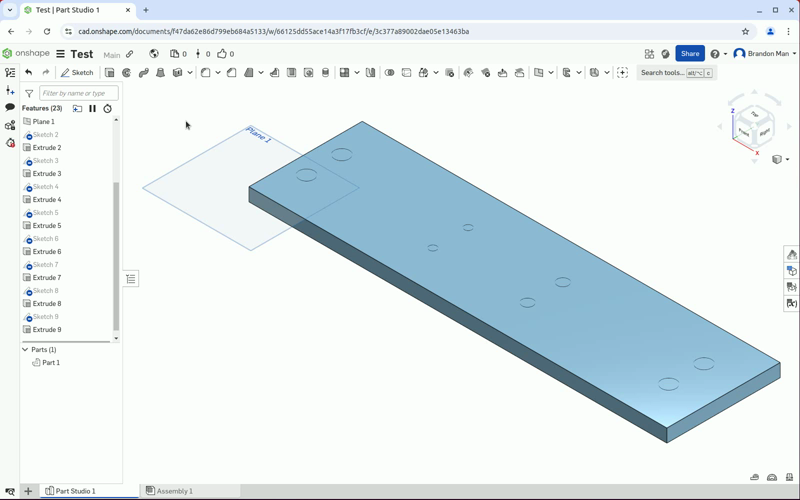
mouse_move(69, 98)
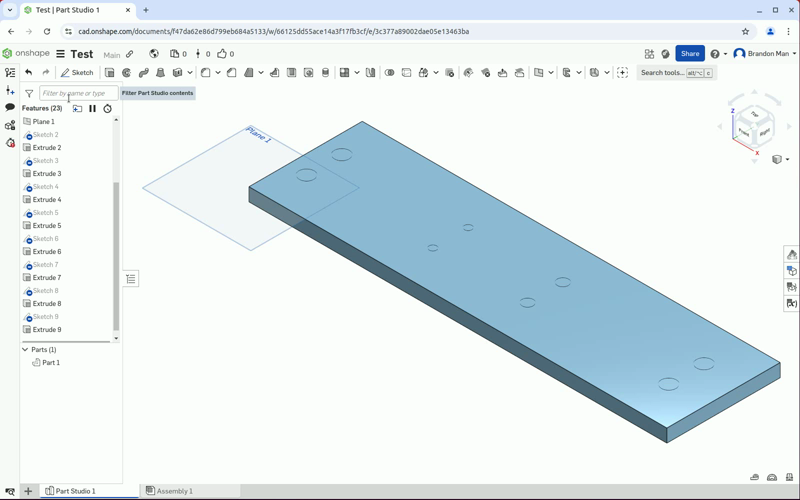
click(69, 98)